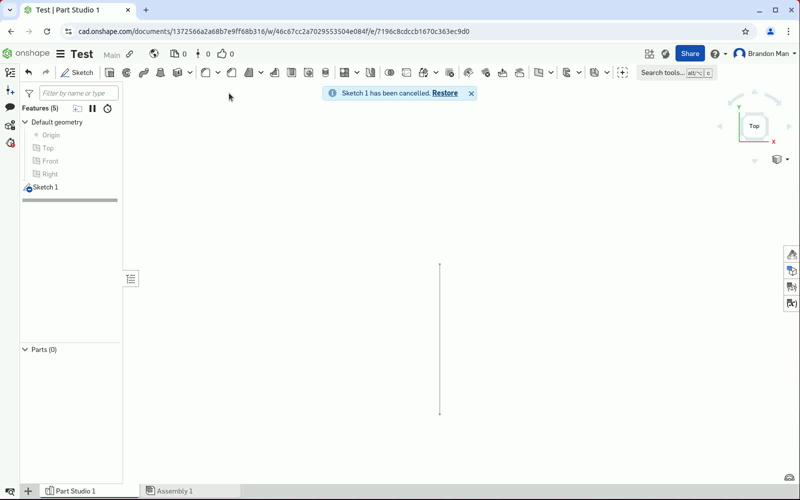
key(shift+h)
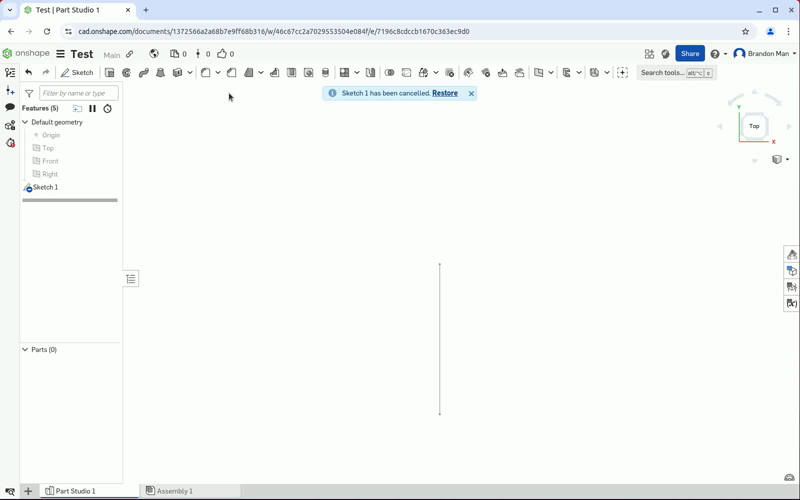
key(shift+s)
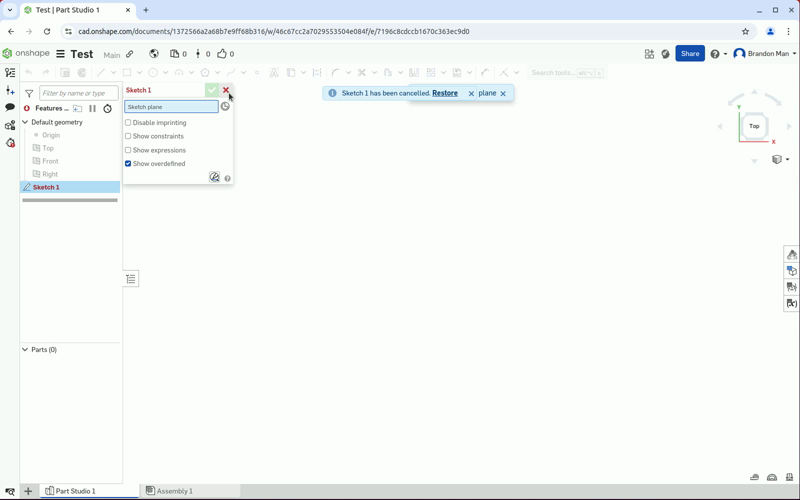
mouse_move(73, 150)
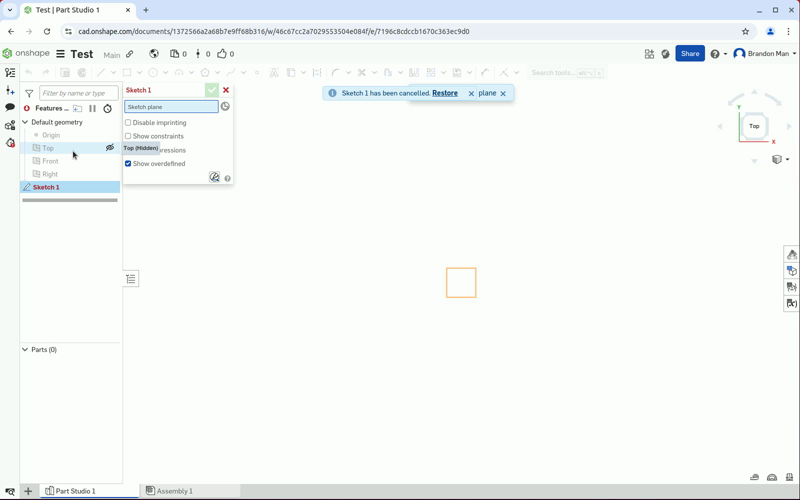
click(73, 150)
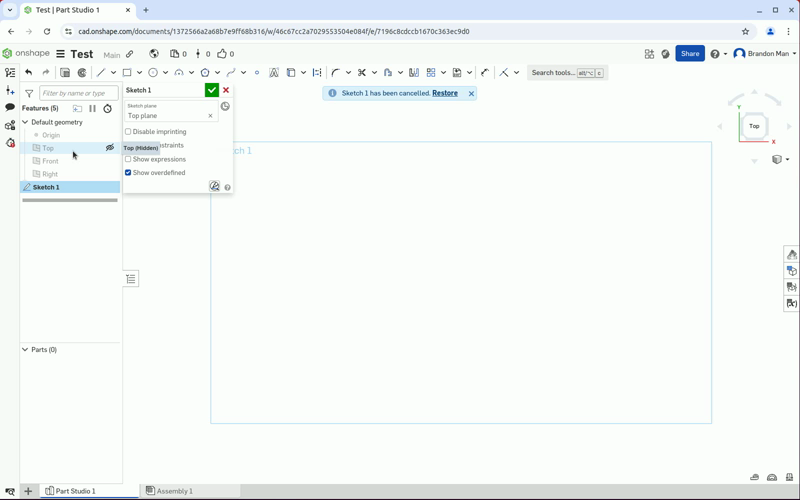
mouse_move(73, 352)
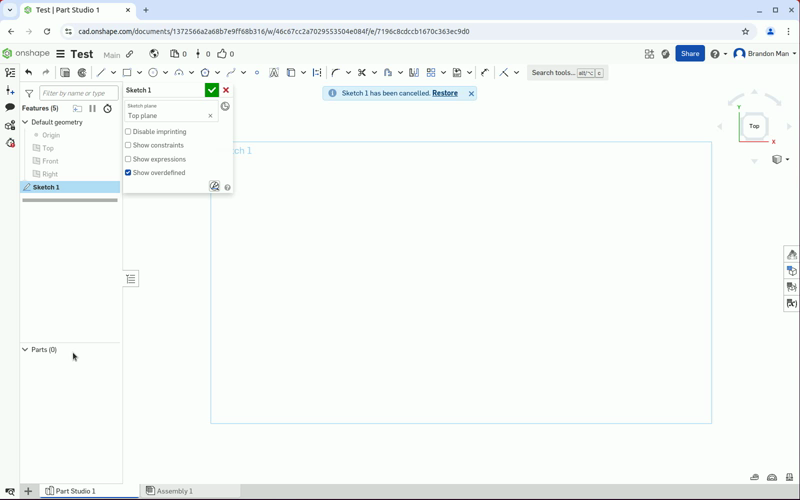
key(y)
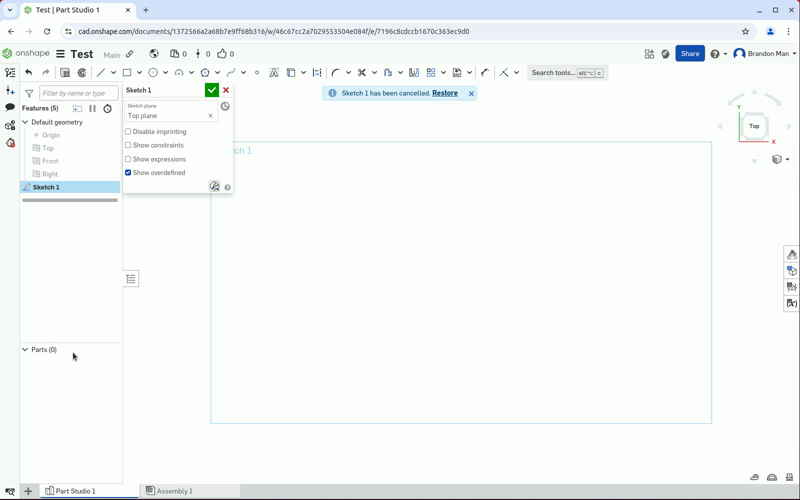
key(c)
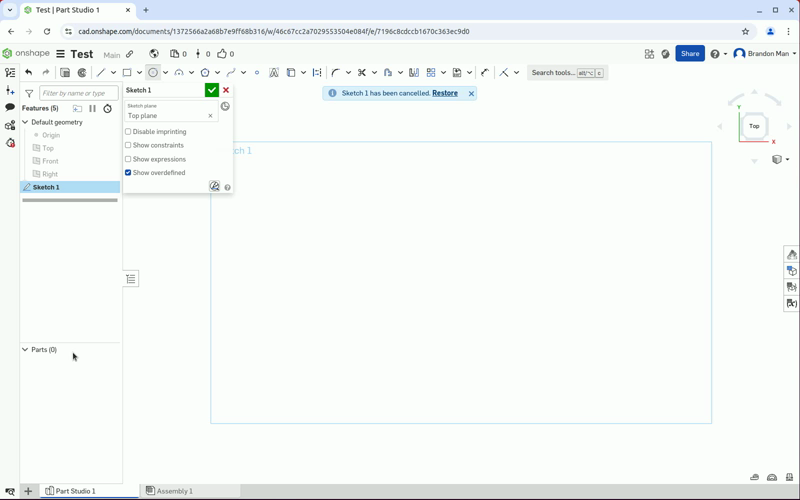
key_down(shift)
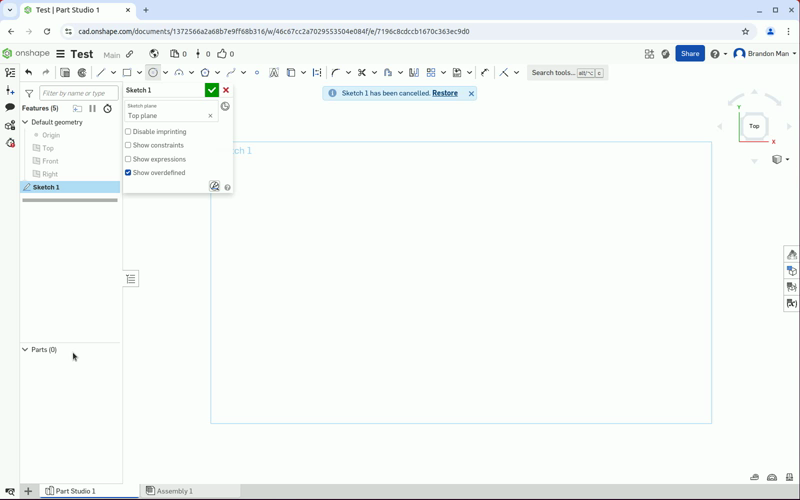
mouse_move(461, 282)
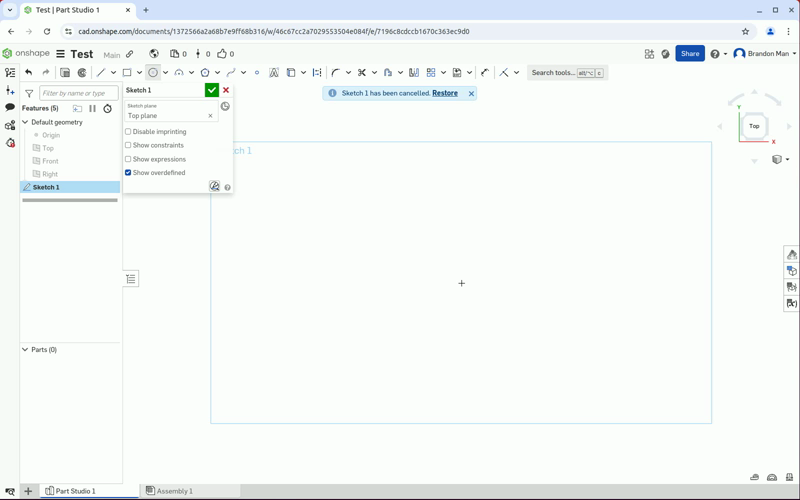
click(461, 282)
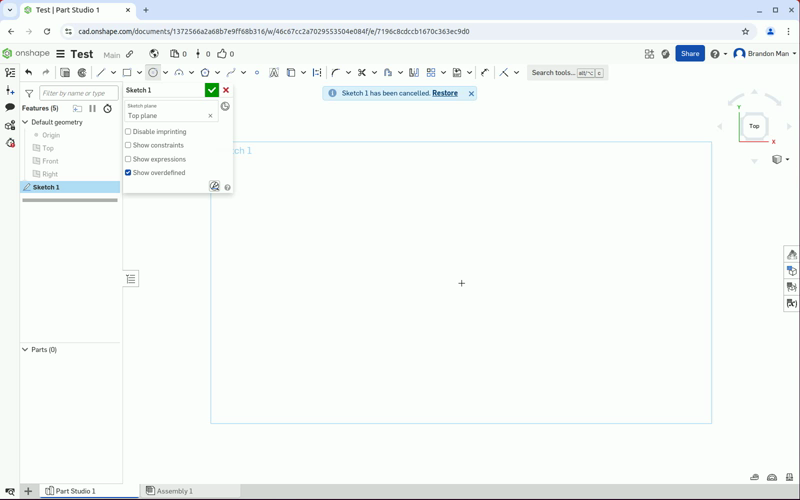
key_up(shift)
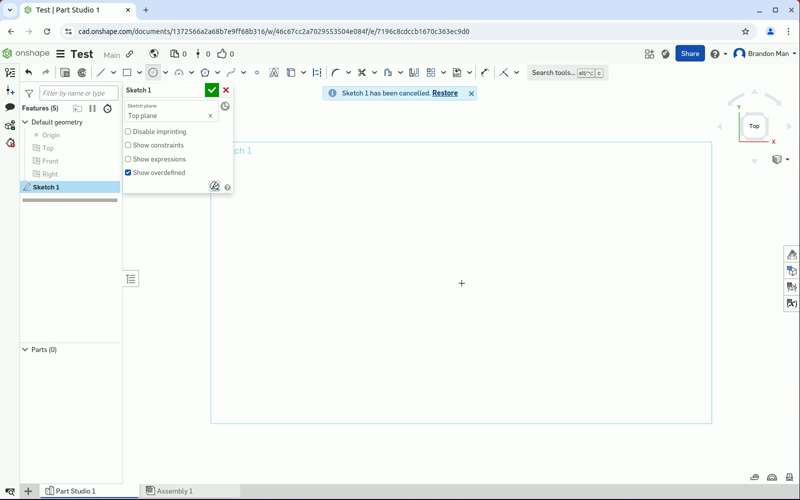
mouse_move(489, 282)
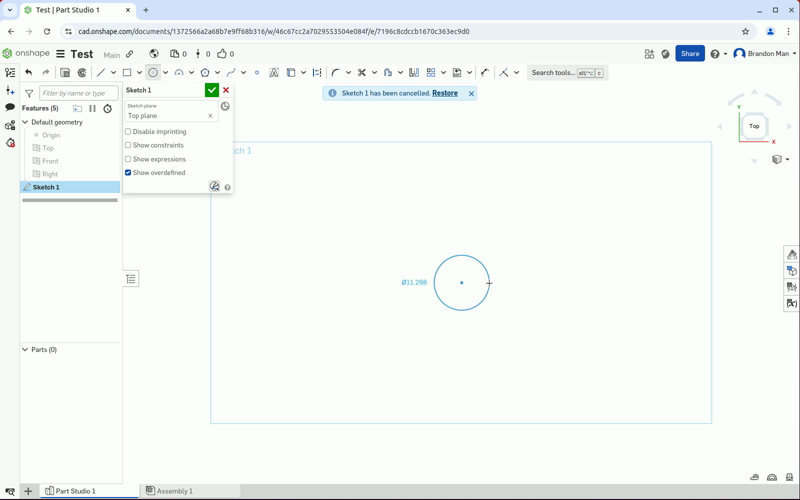
click(489, 282)
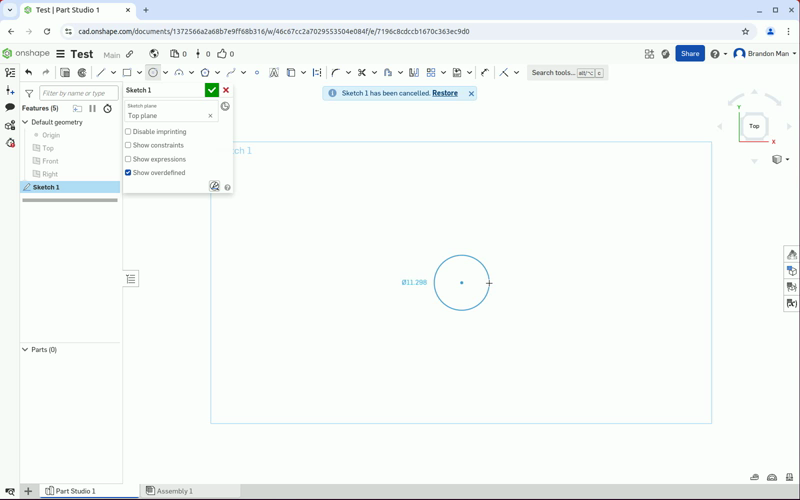
key(esc)
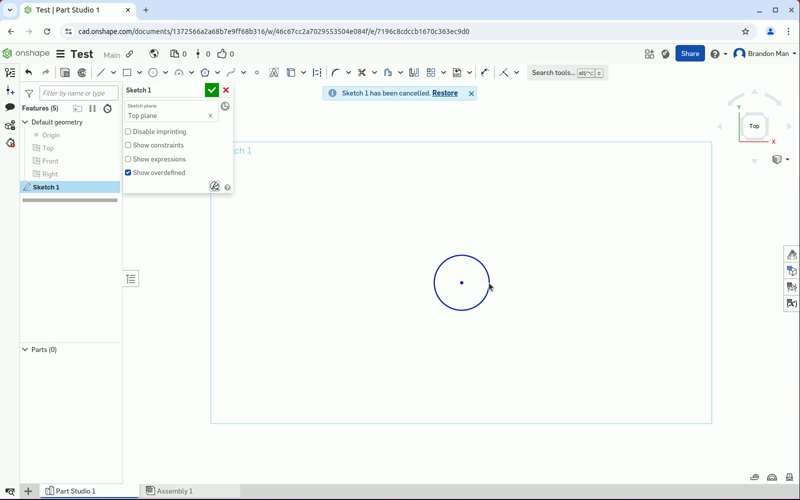
key(c)
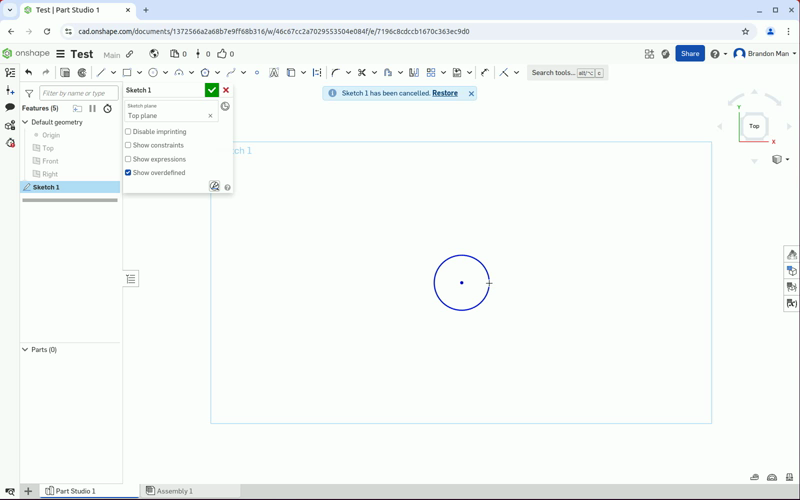
key_down(shift)
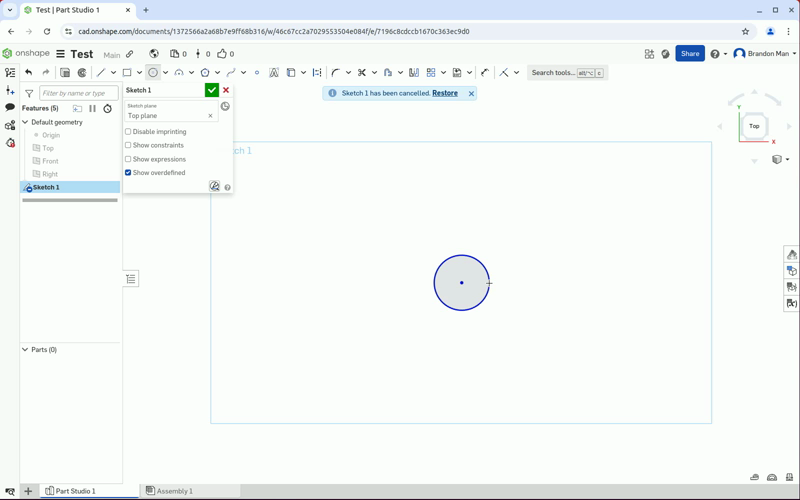
mouse_move(461, 282)
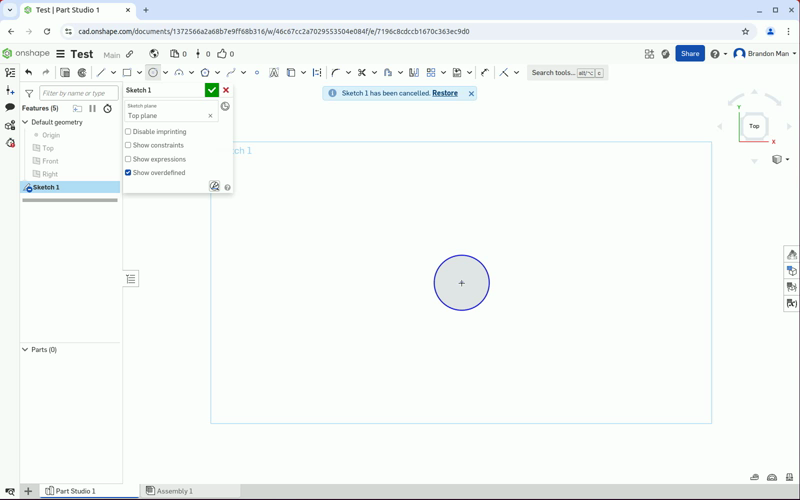
click(461, 282)
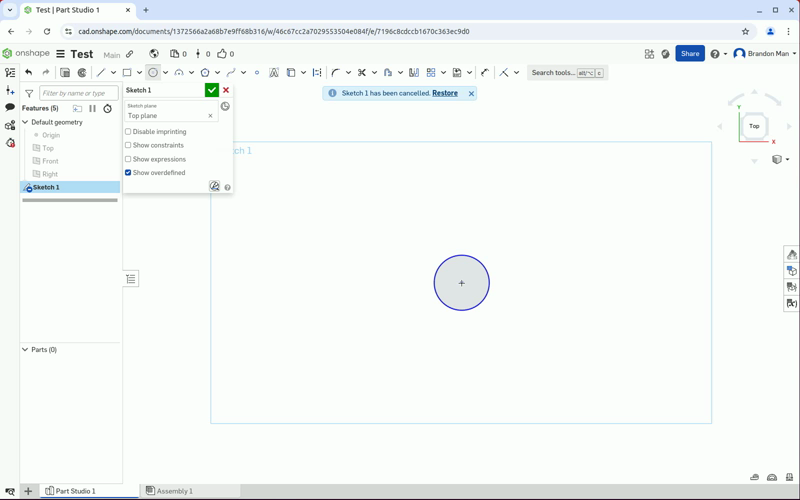
key_up(shift)
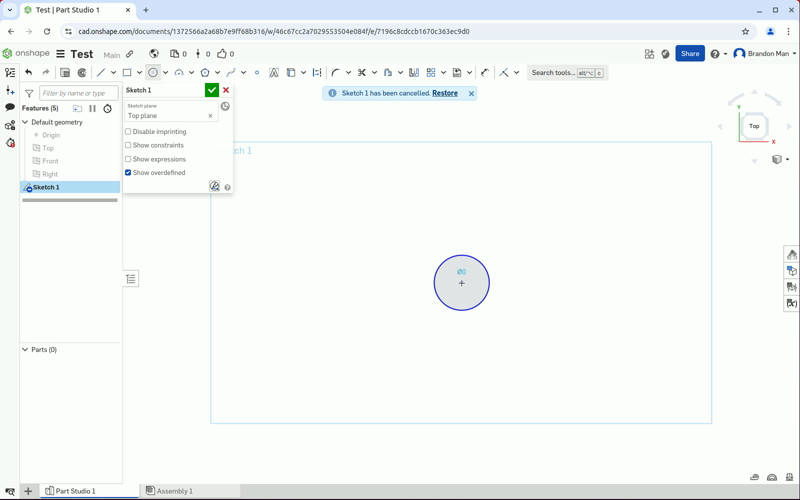
mouse_move(477, 282)
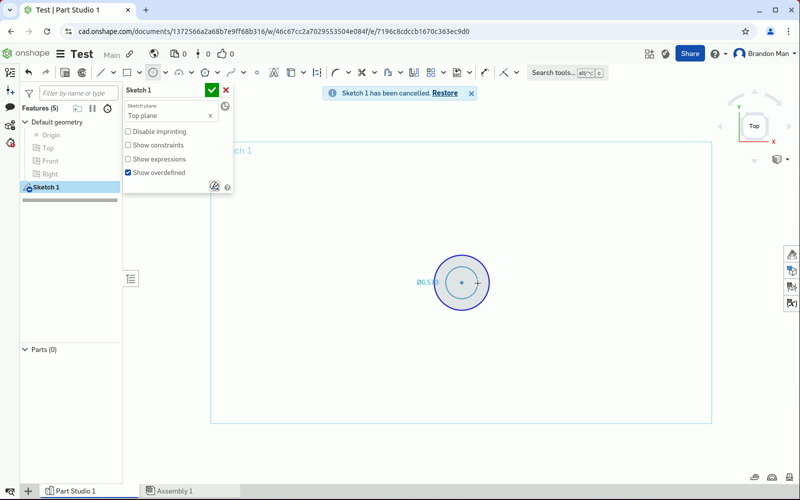
click(477, 282)
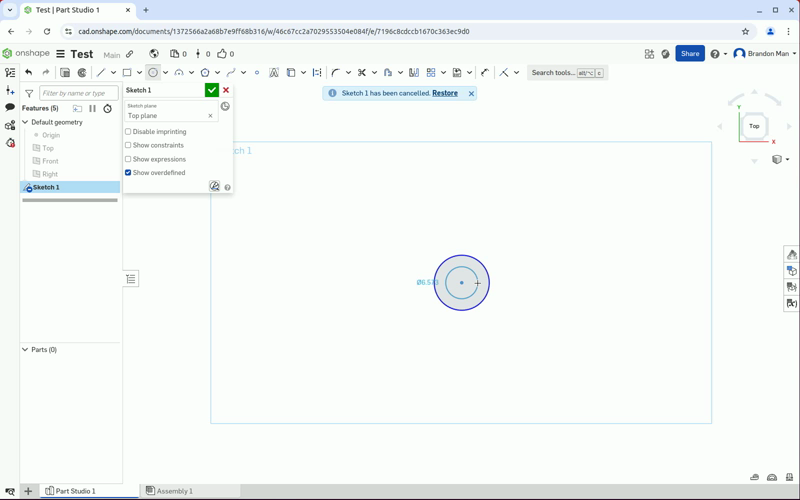
key(esc)
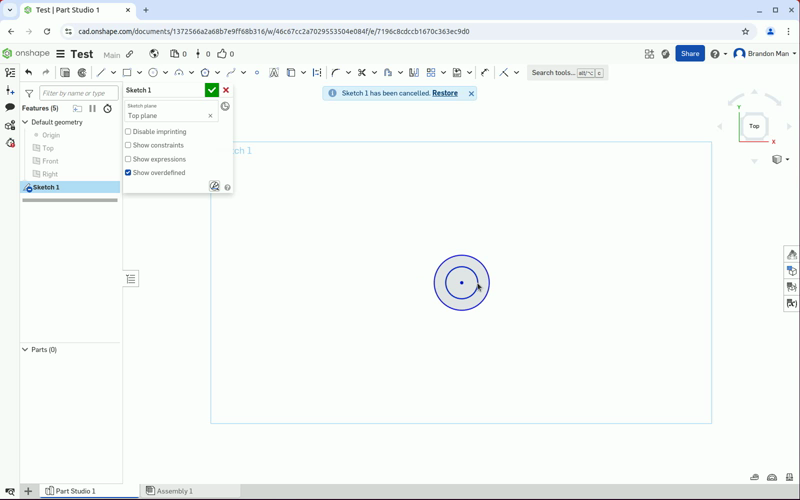
mouse_move(458, 264)
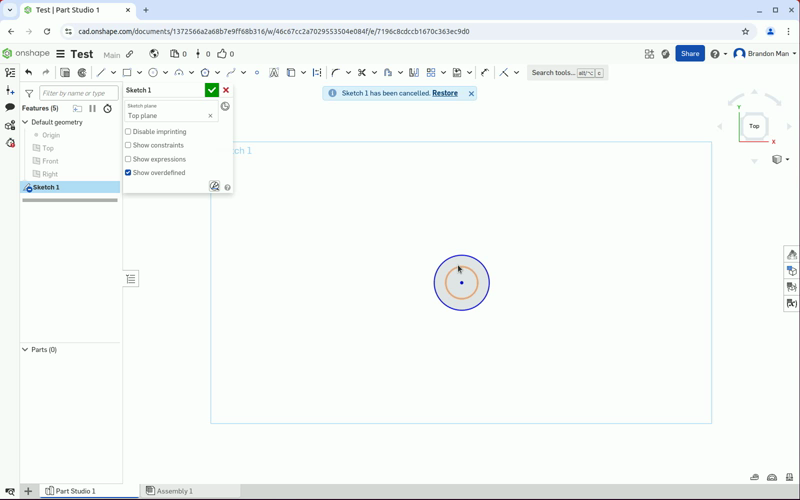
scroll(6)
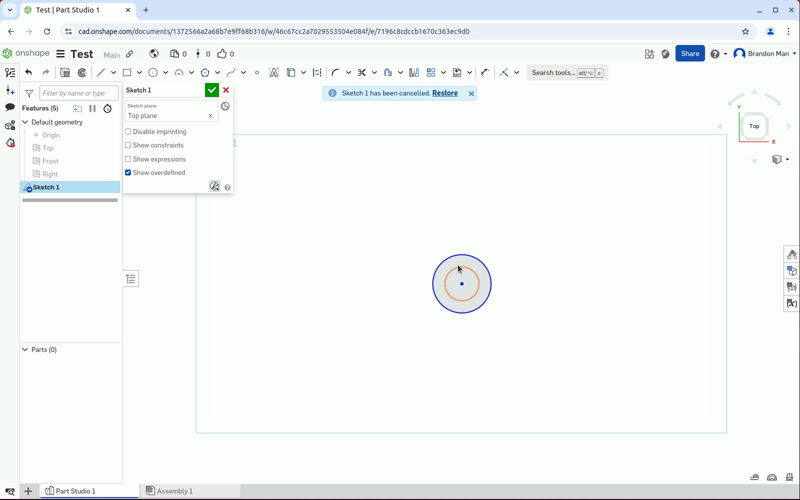
scroll(6)
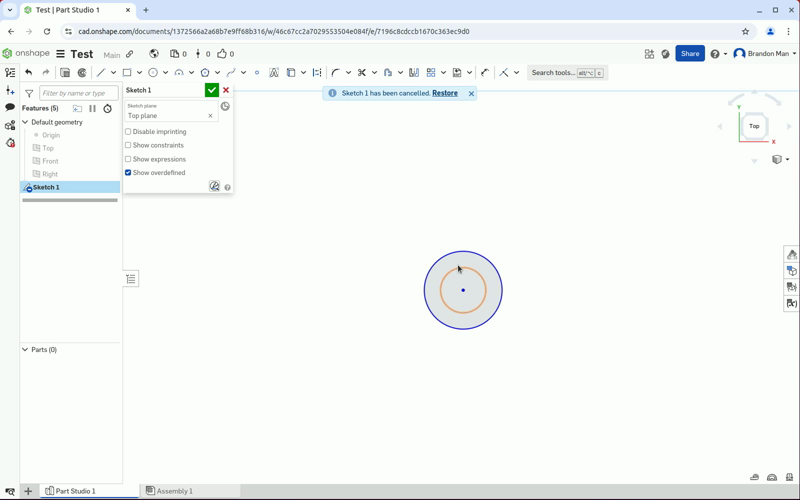
scroll(6)
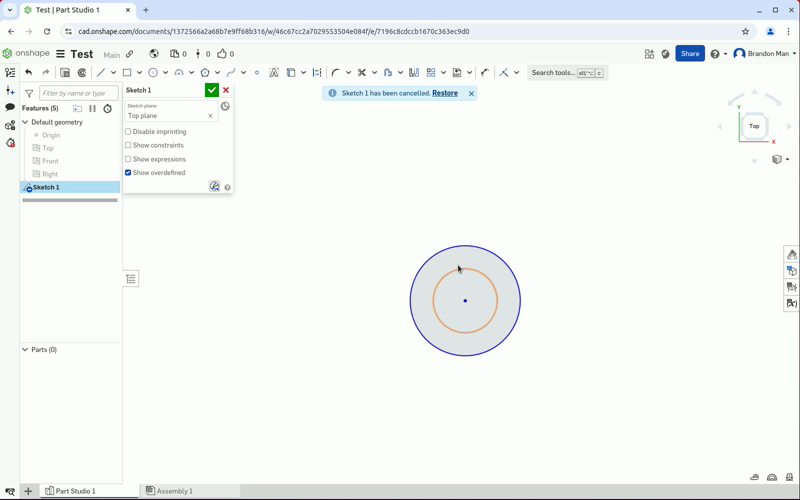
scroll(6)
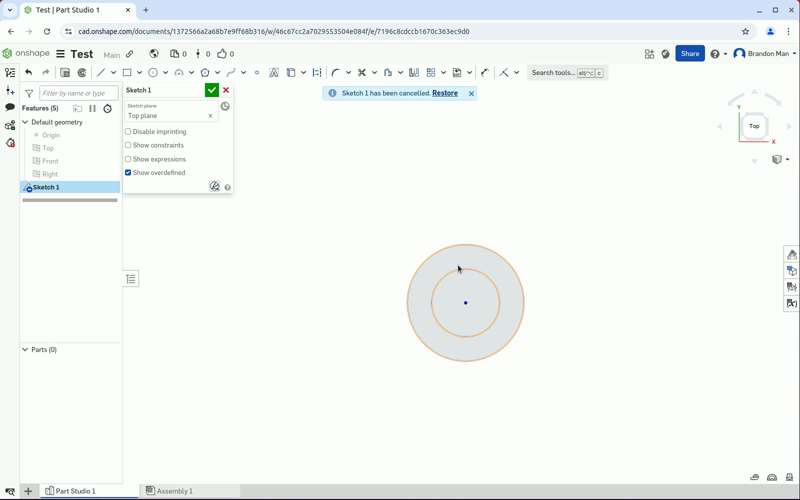
scroll(6)
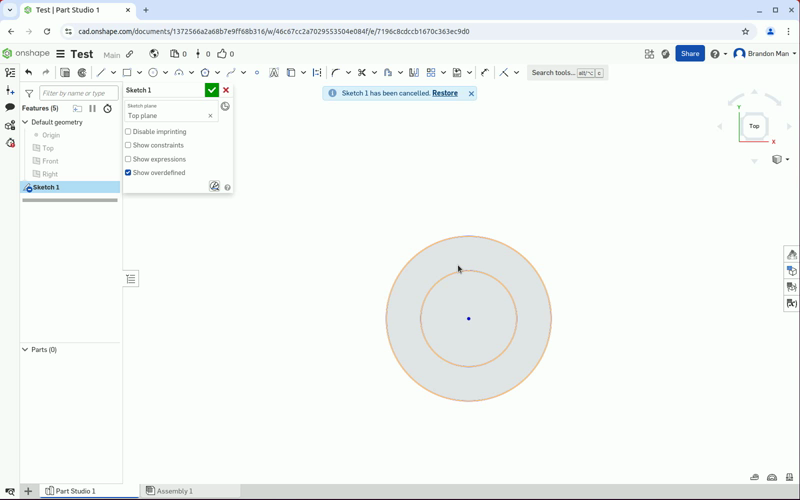
scroll(6)
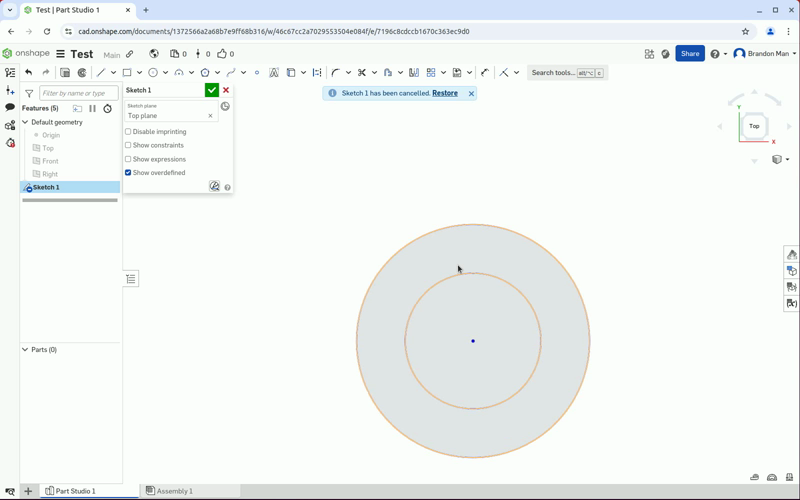
scroll(6)
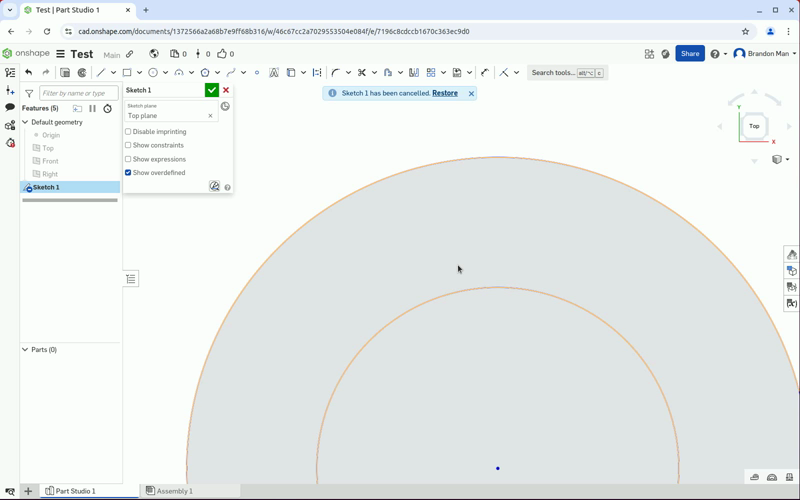
click(458, 264)
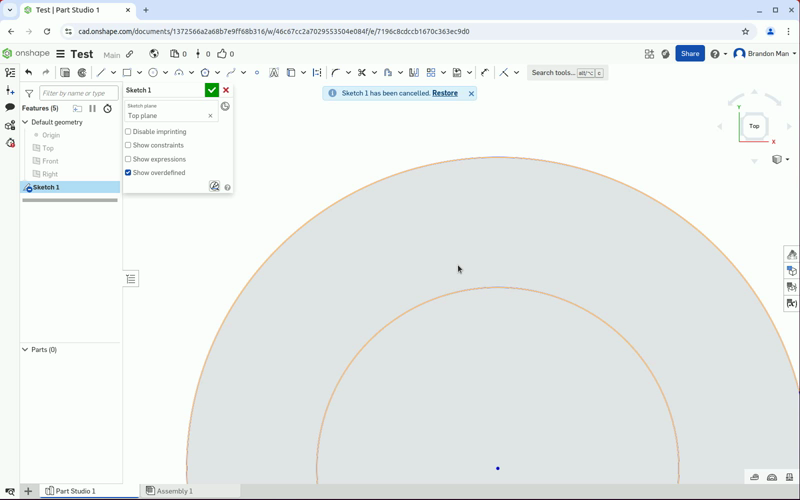
scroll(-6)
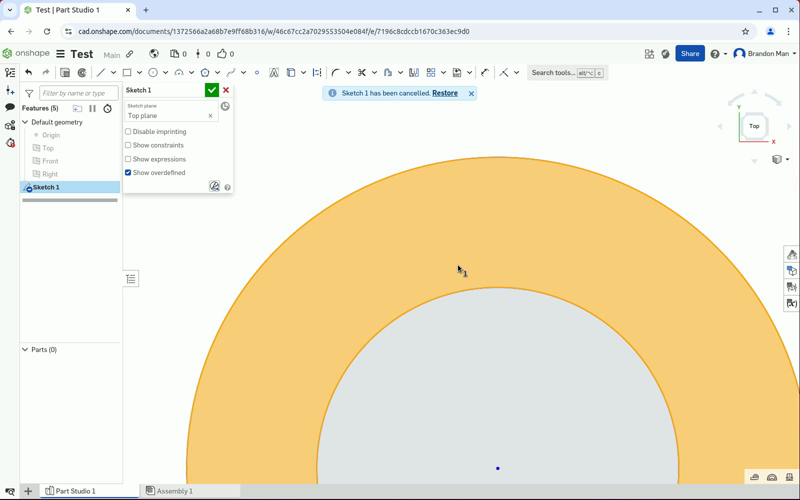
scroll(-6)
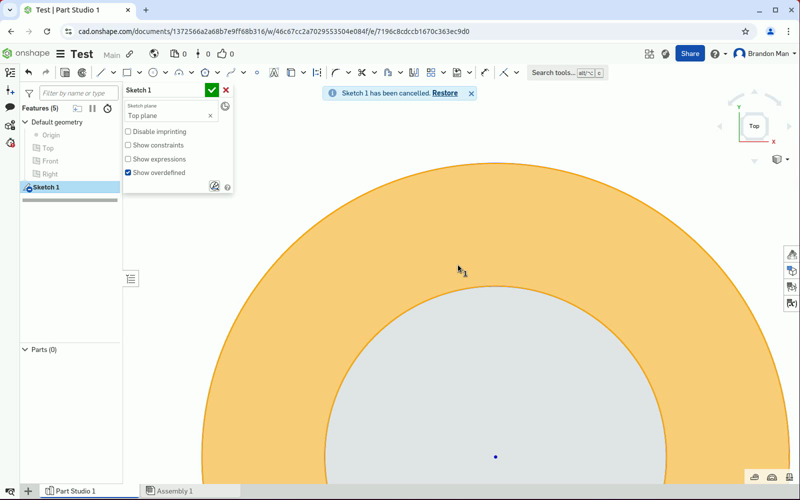
scroll(-6)
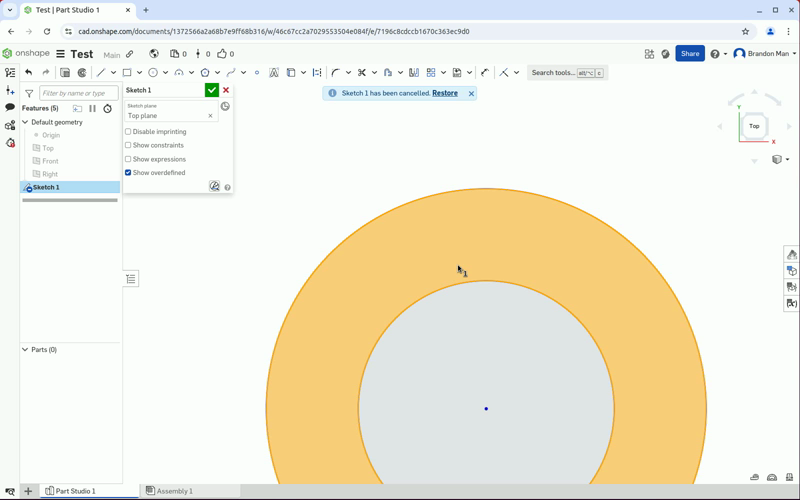
scroll(-6)
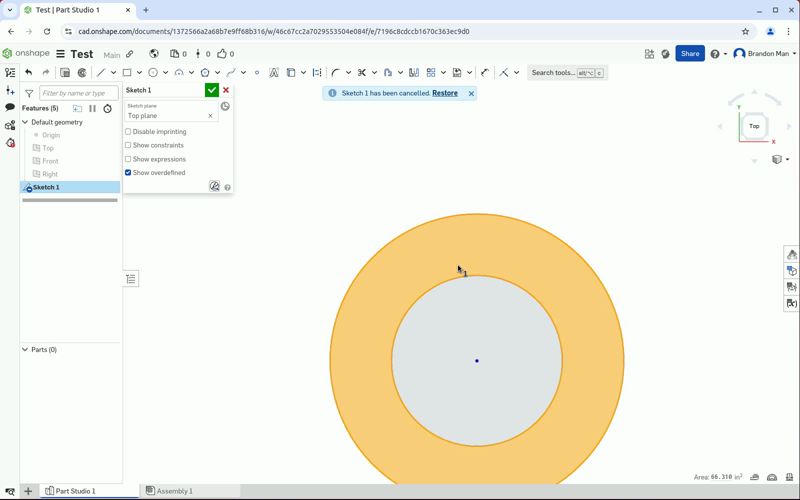
scroll(-6)
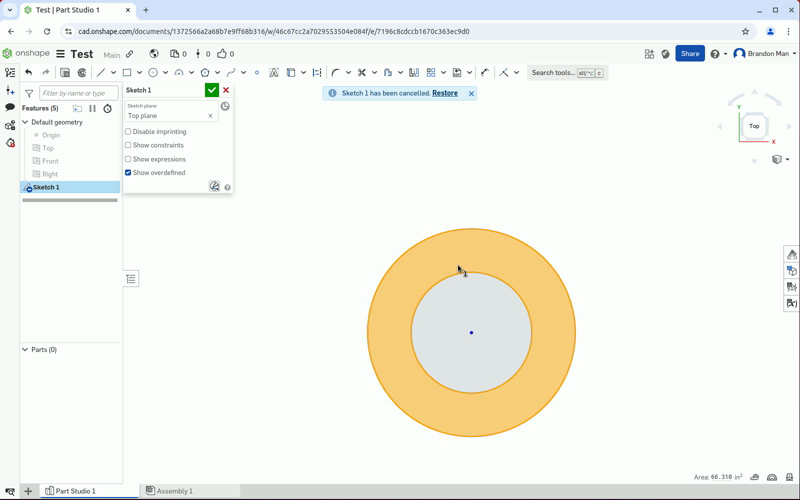
scroll(-6)
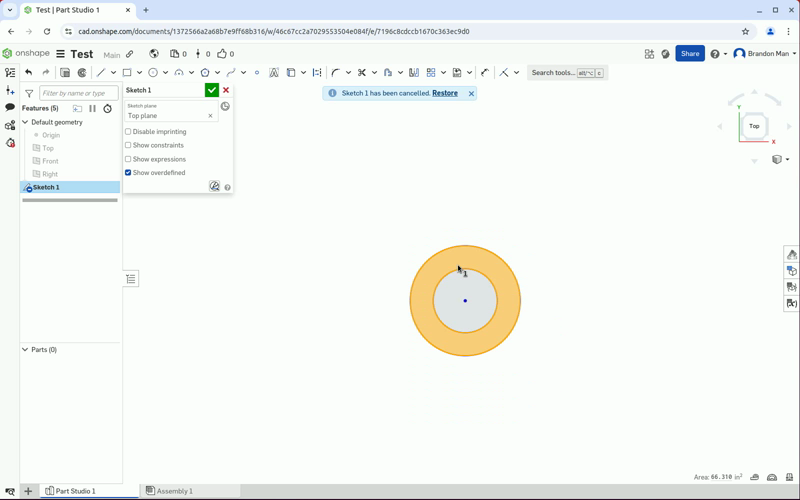
scroll(-6)
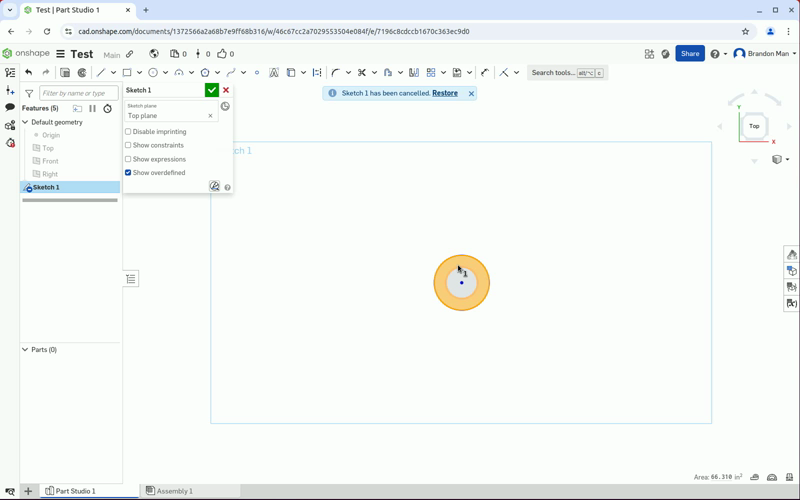
mouse_move(73, 352)
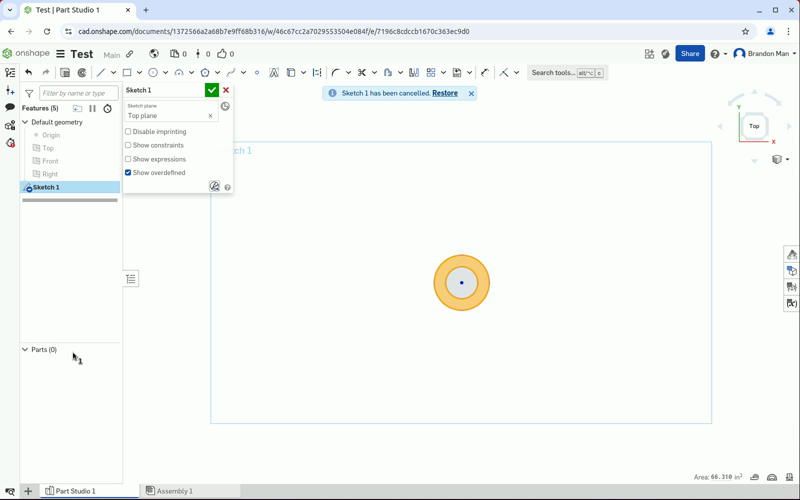
key(shift+y)
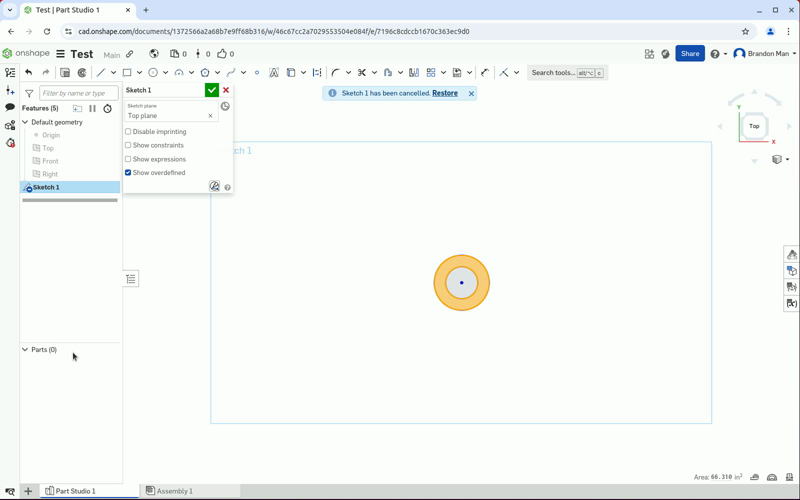
key(shift+e)
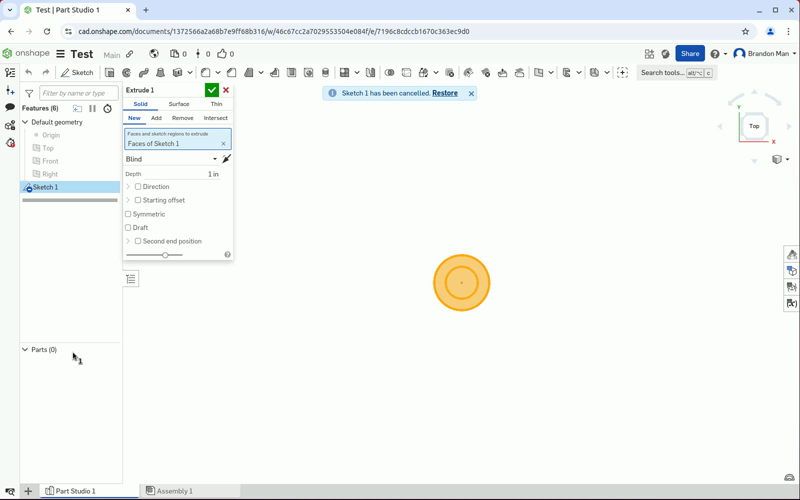
mouse_move(143, 106)
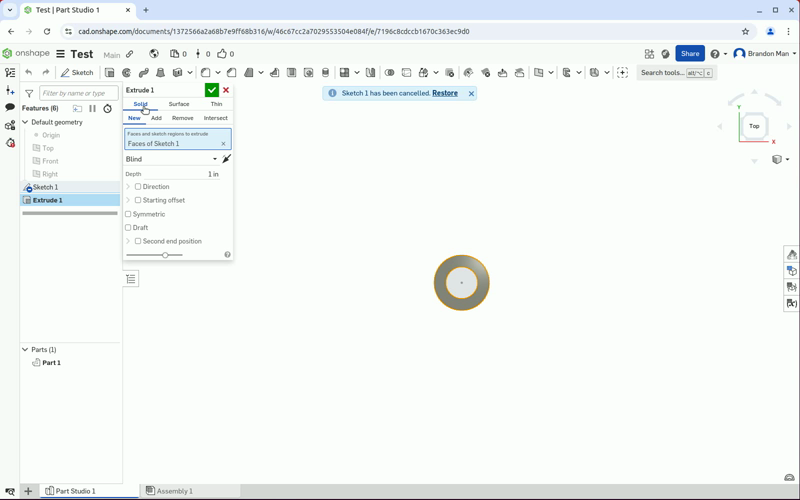
click(143, 106)
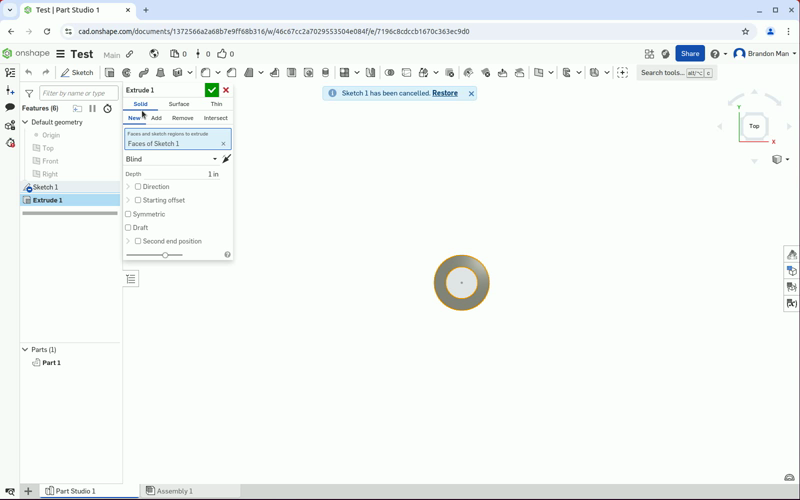
mouse_move(137, 120)
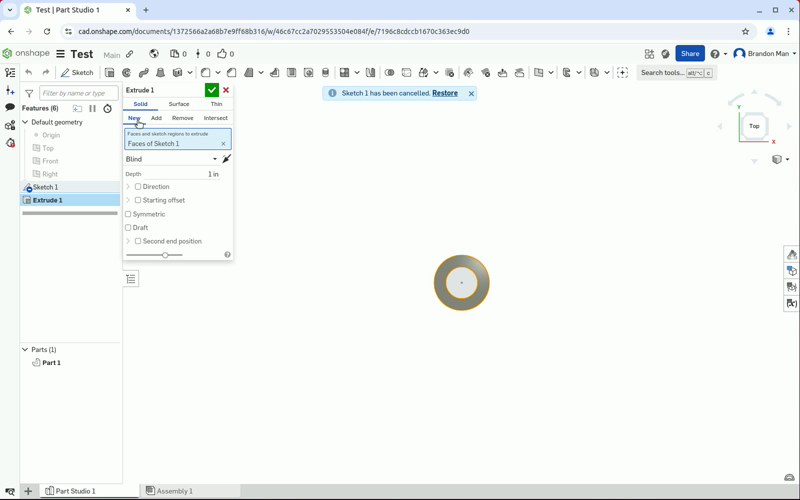
click(137, 120)
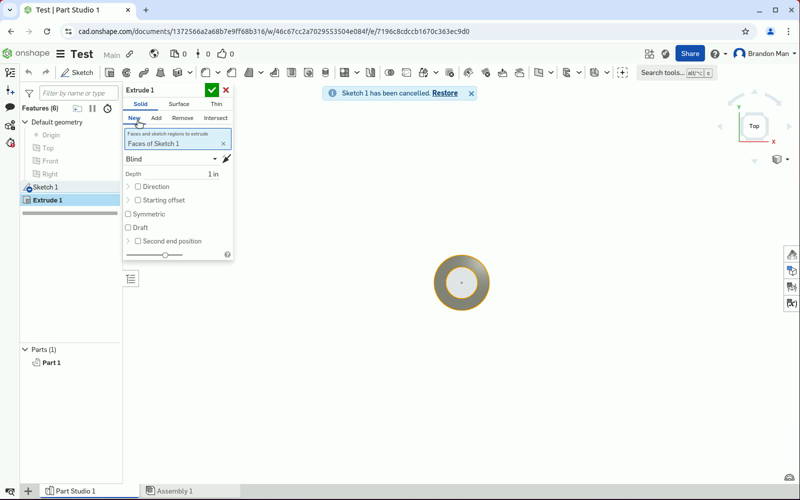
key(tab, 4)
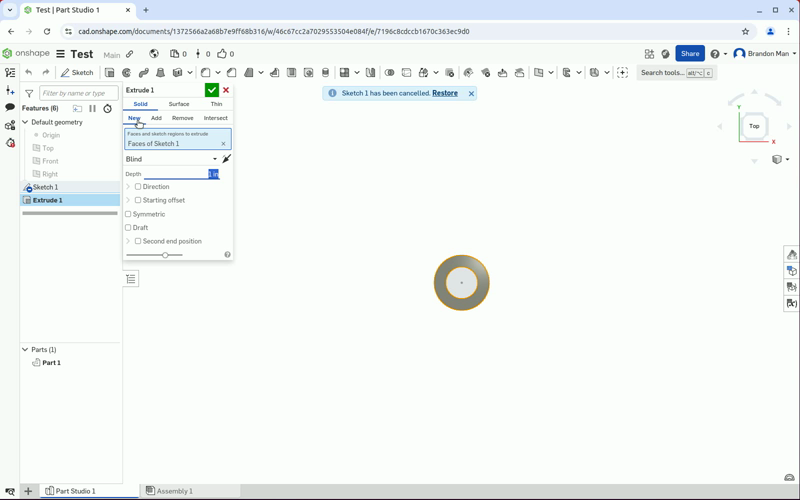
text(2.648)
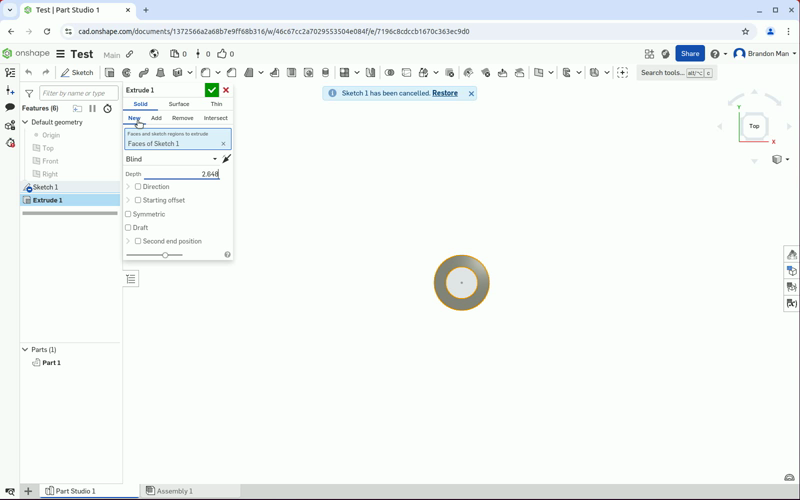
key(enter)
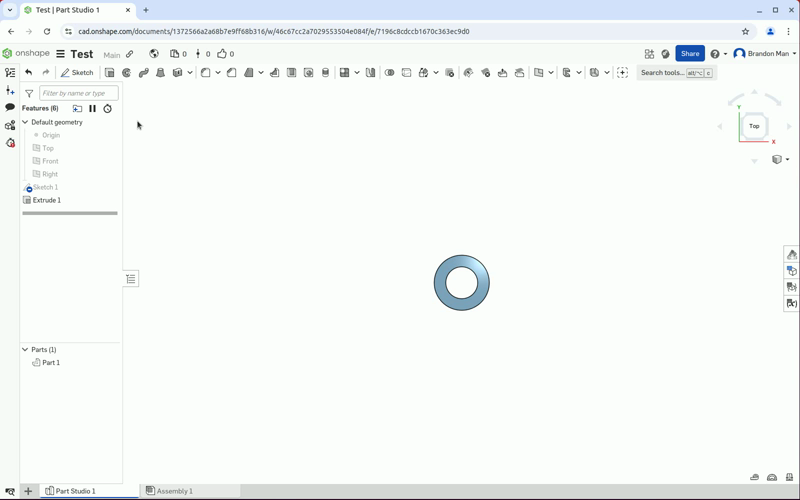
key(shift+h)
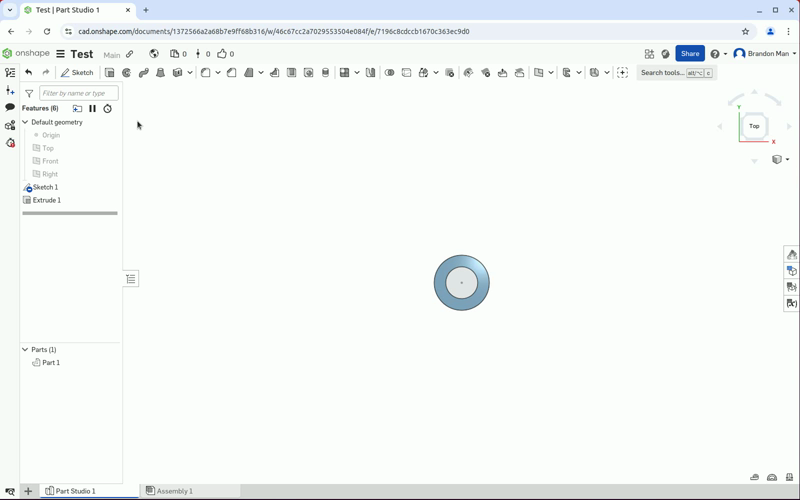
key(shift+h)
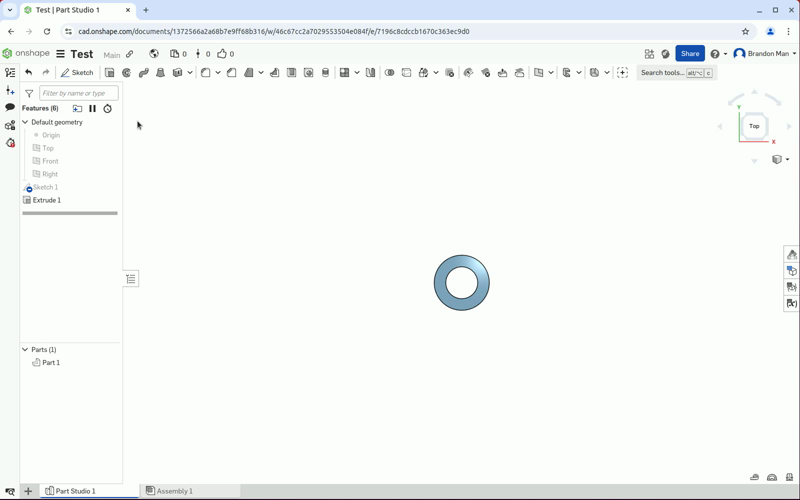
mouse_move(73, 189)
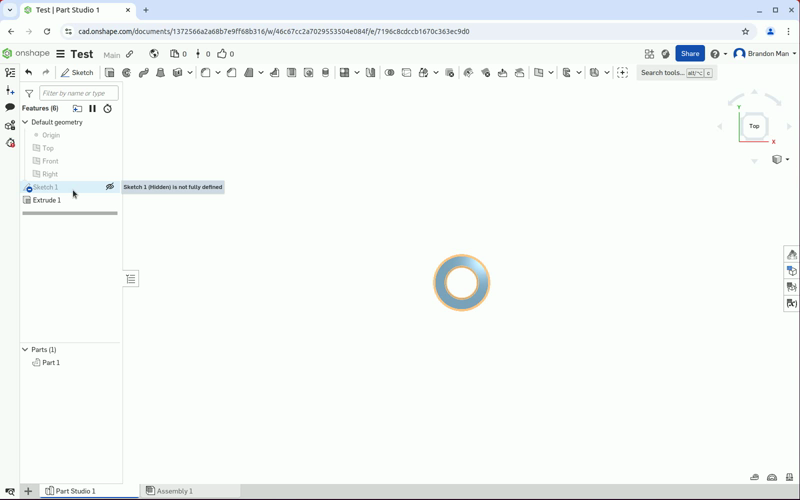
click(73, 189)
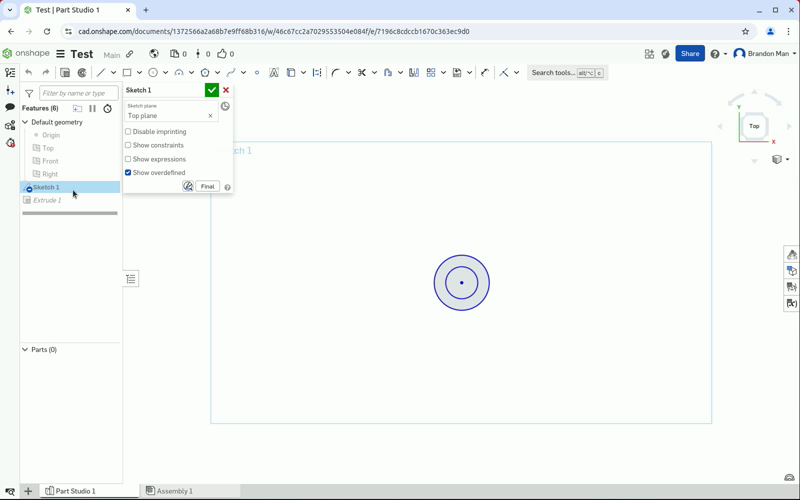
mouse_move(229, 92)
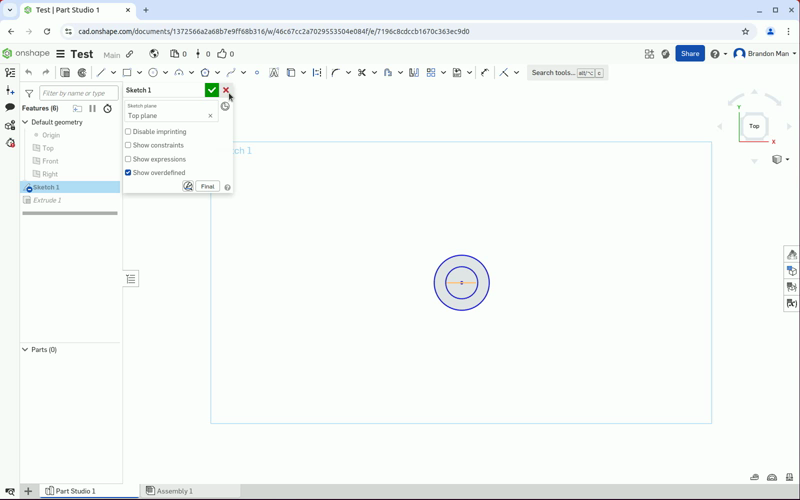
click(229, 92)
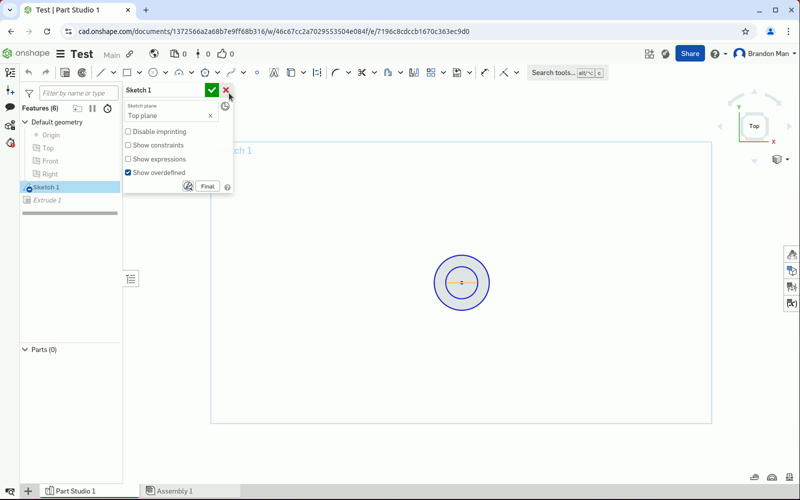
key(shift+s)
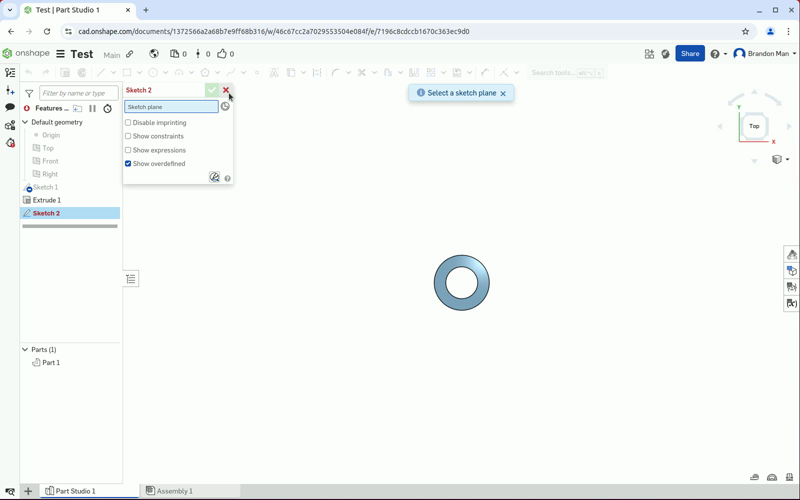
mouse_move(73, 150)
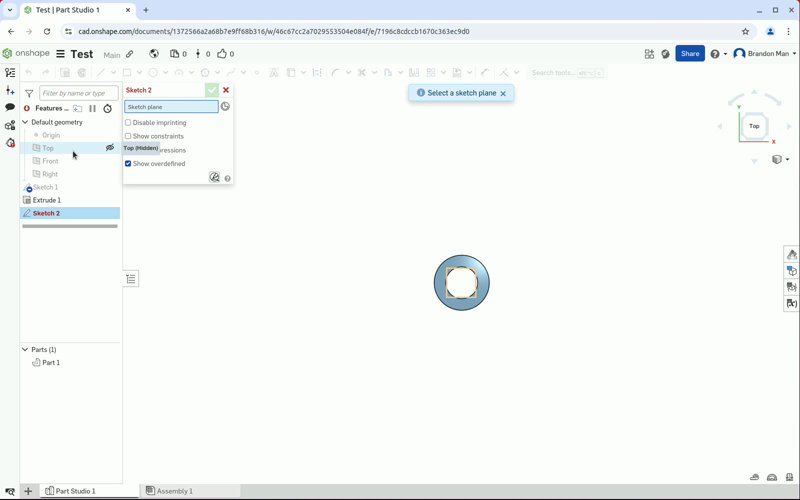
click(73, 150)
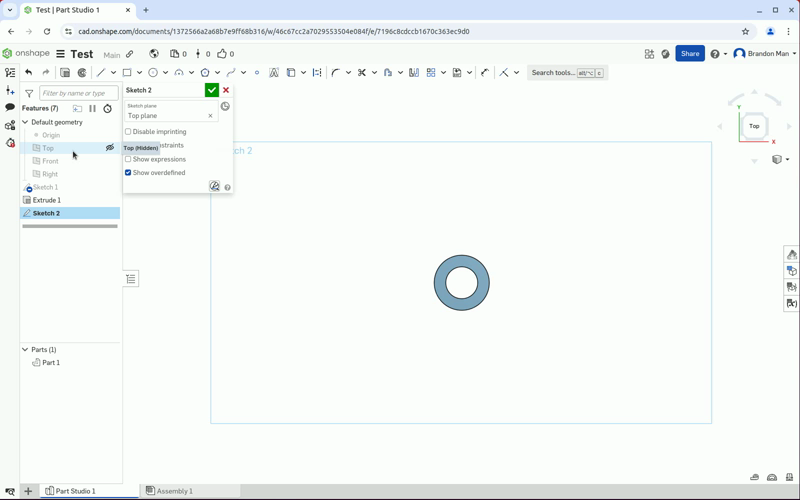
mouse_move(73, 352)
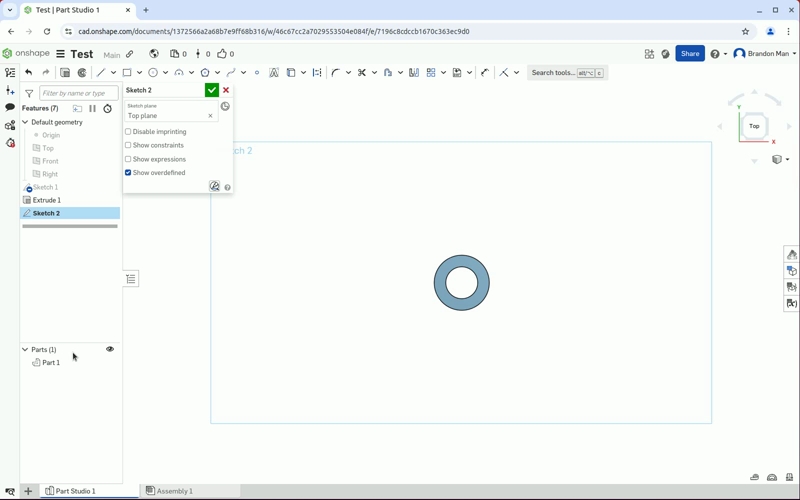
key(y)
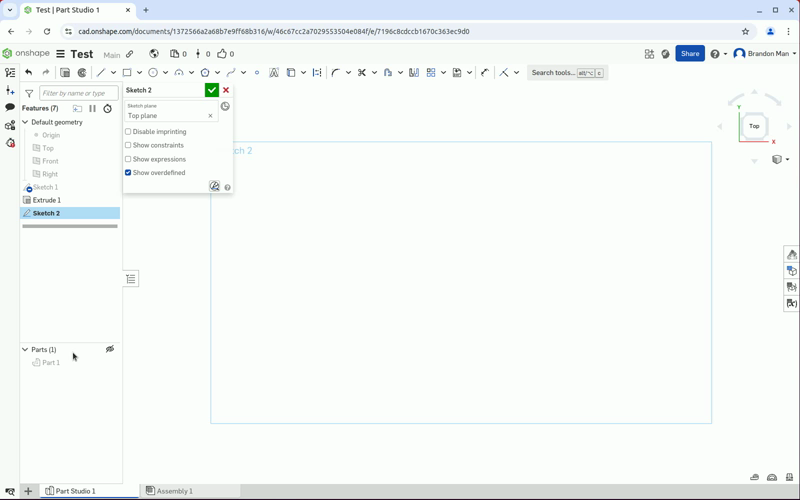
key(a)
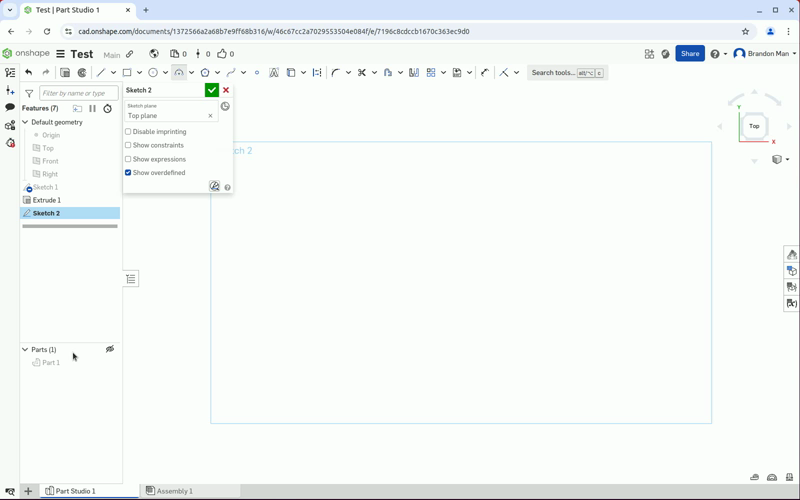
key_down(shift)
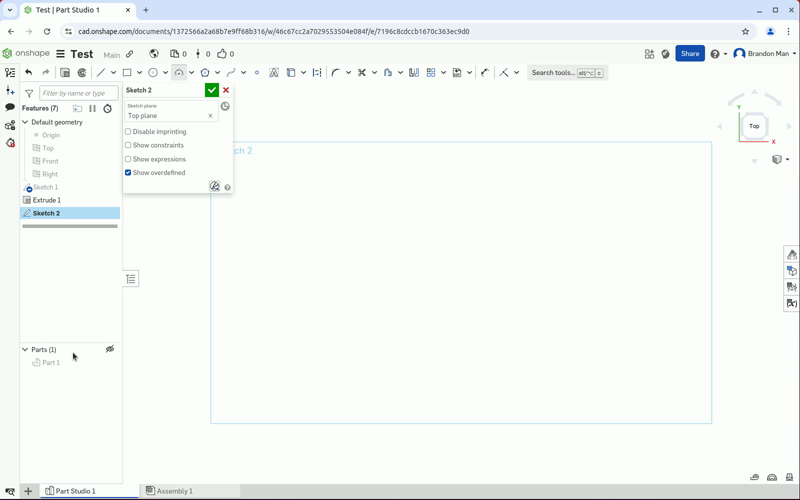
mouse_move(443, 378)
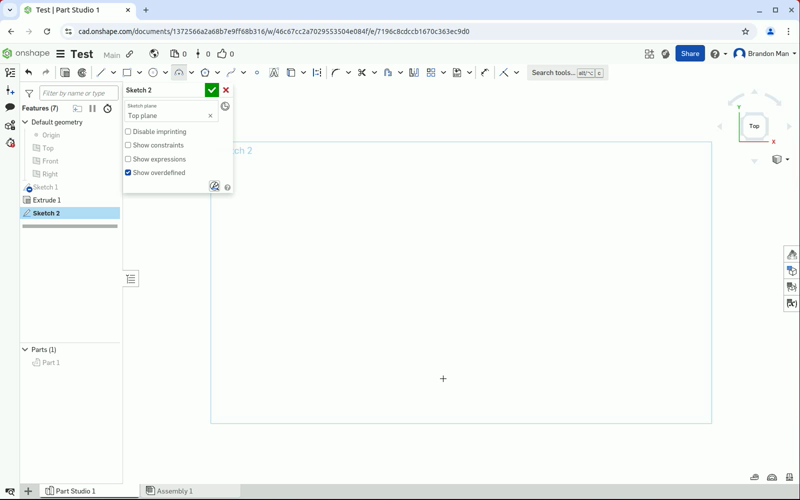
click(443, 378)
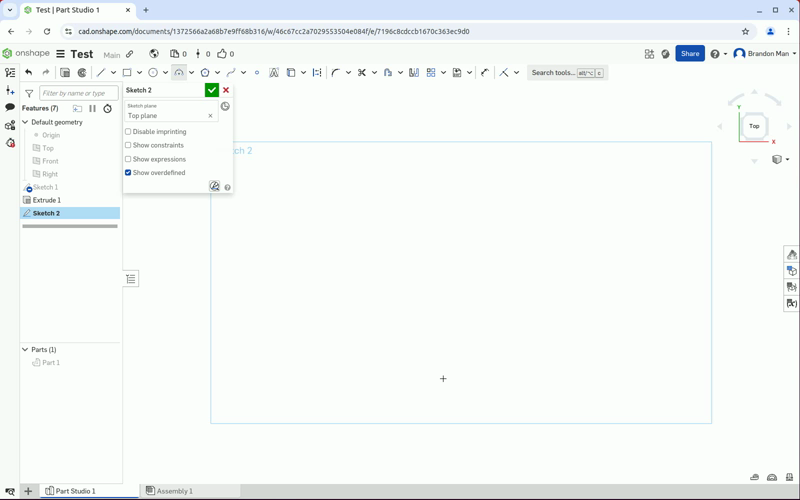
key_up(shift)
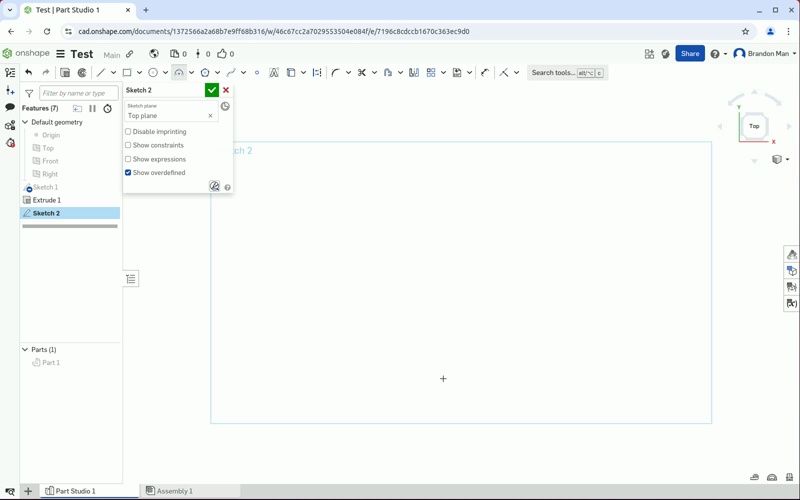
key_down(shift)
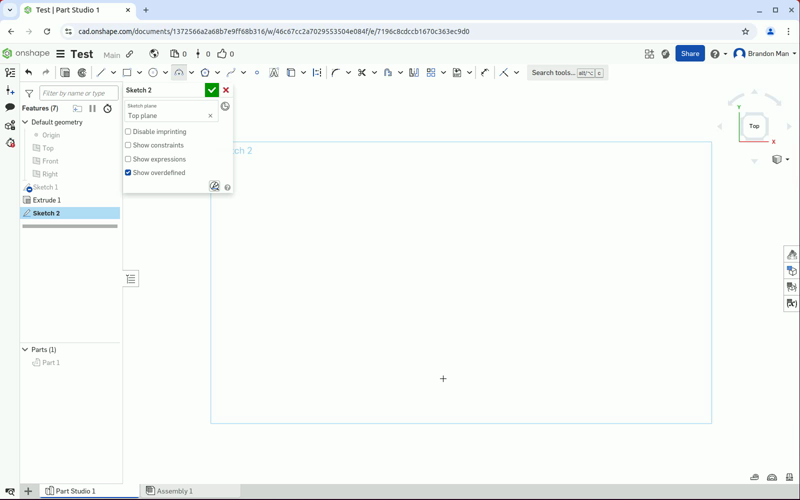
mouse_move(478, 378)
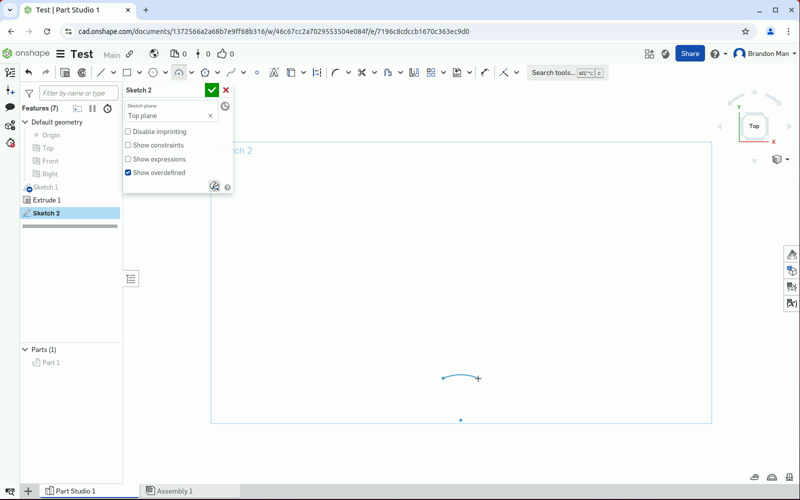
click(478, 378)
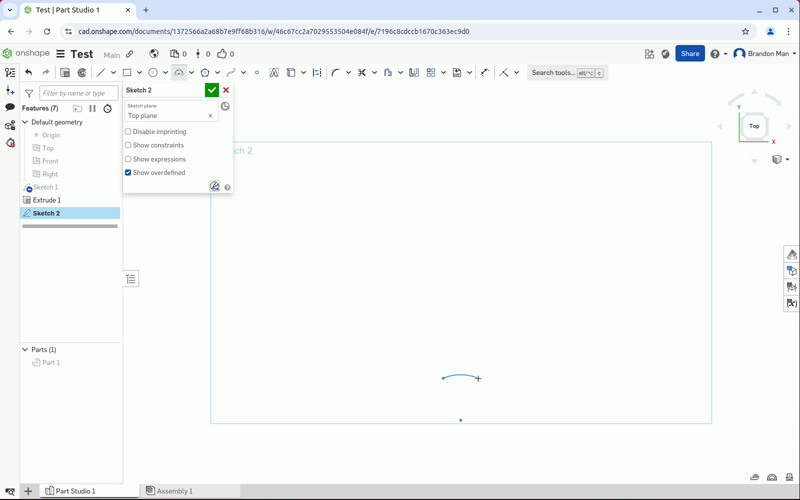
mouse_move(460, 360)
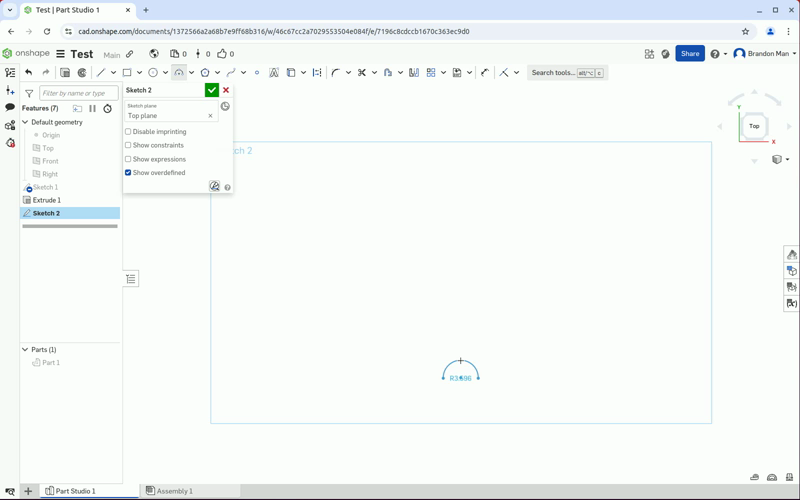
click(460, 360)
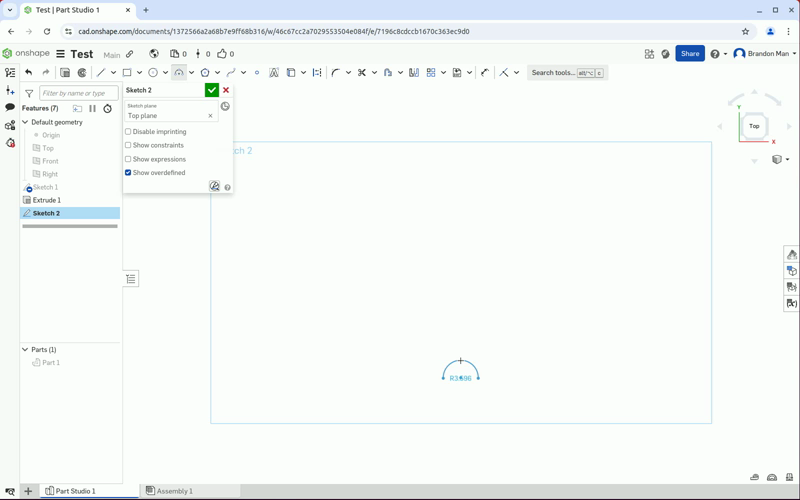
key_up(shift)
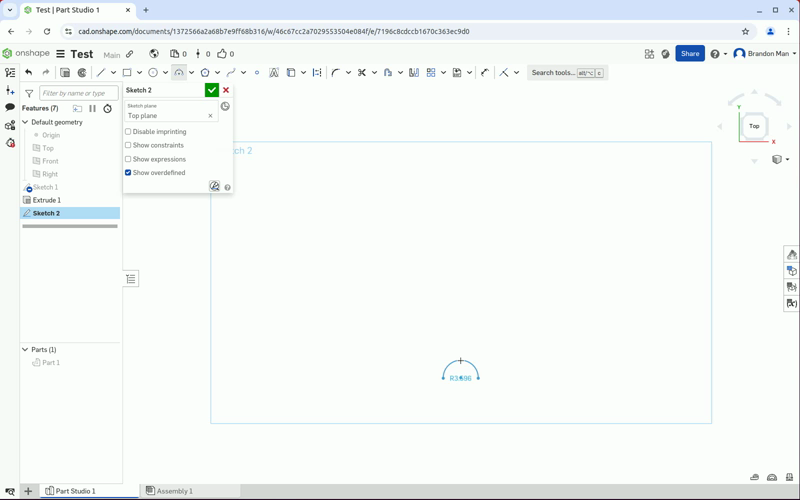
key(esc)
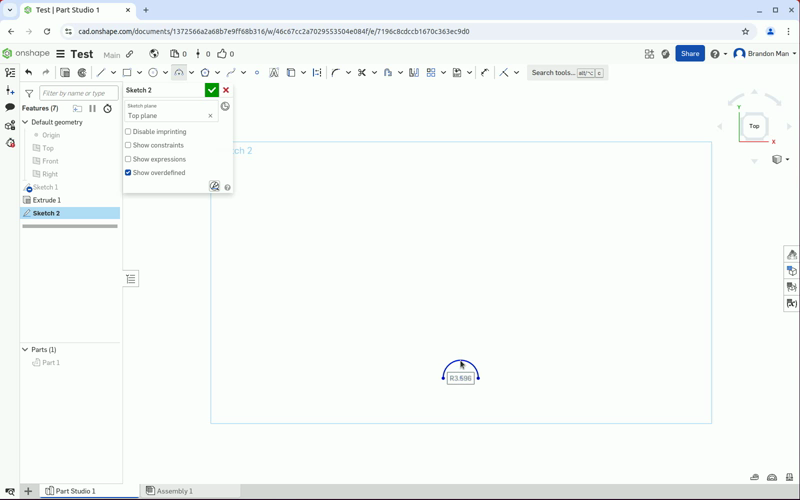
key(l)
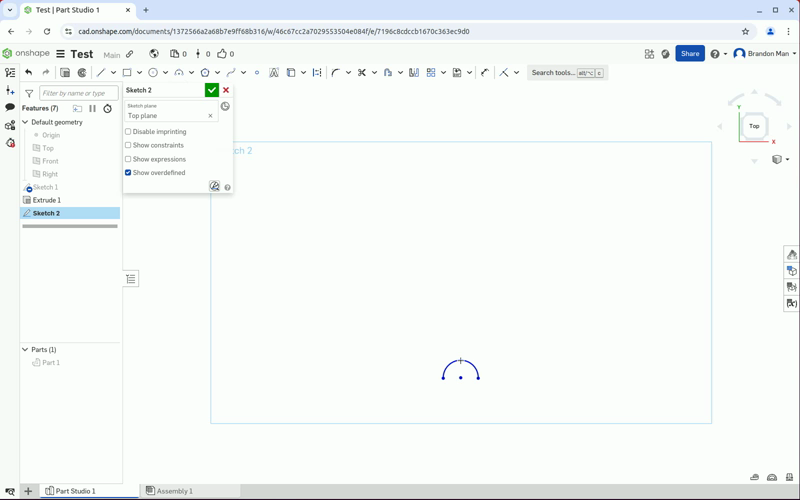
mouse_move(478, 378)
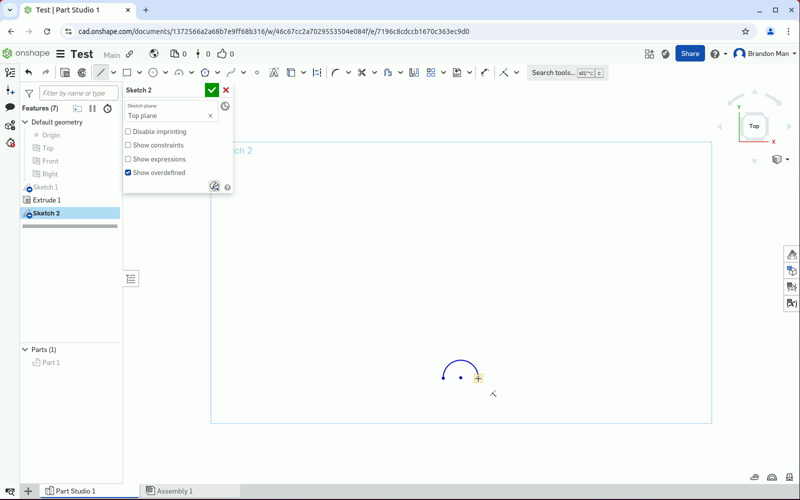
click(478, 378)
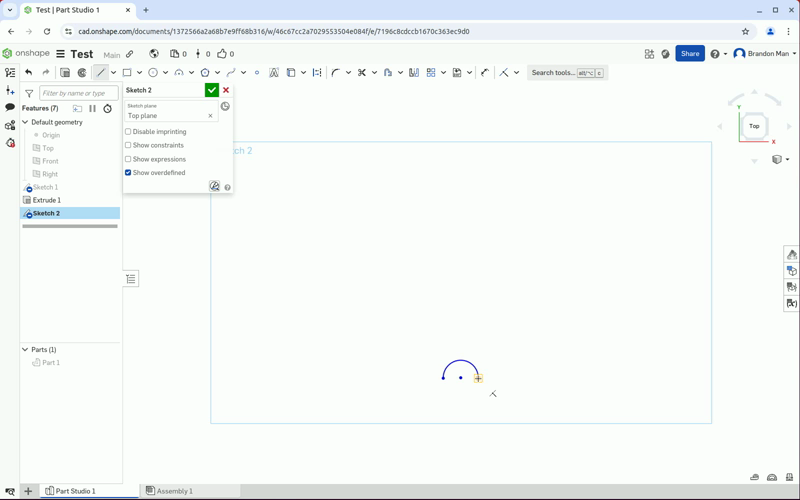
key_down(shift)
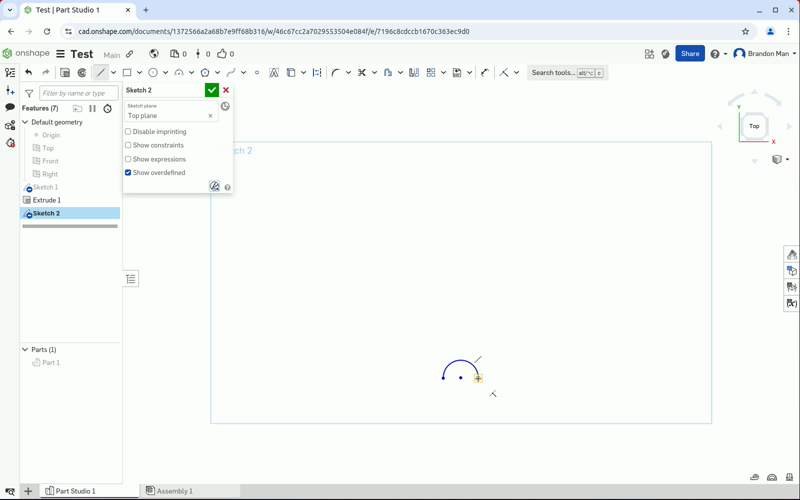
mouse_move(478, 302)
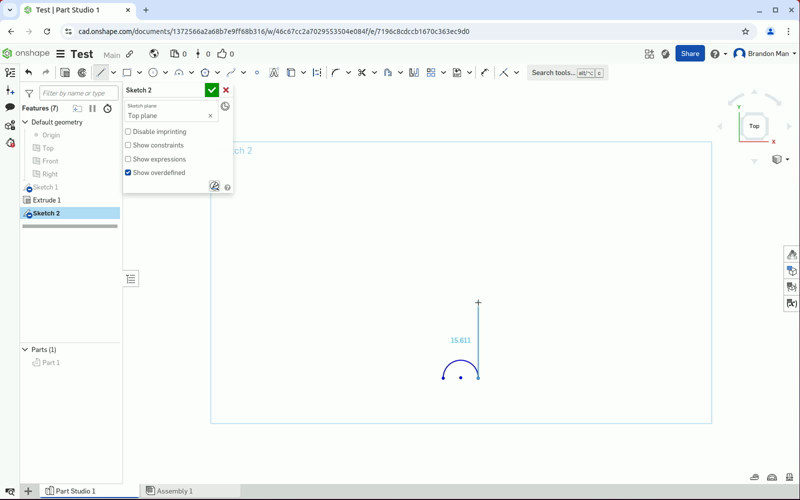
click(478, 302)
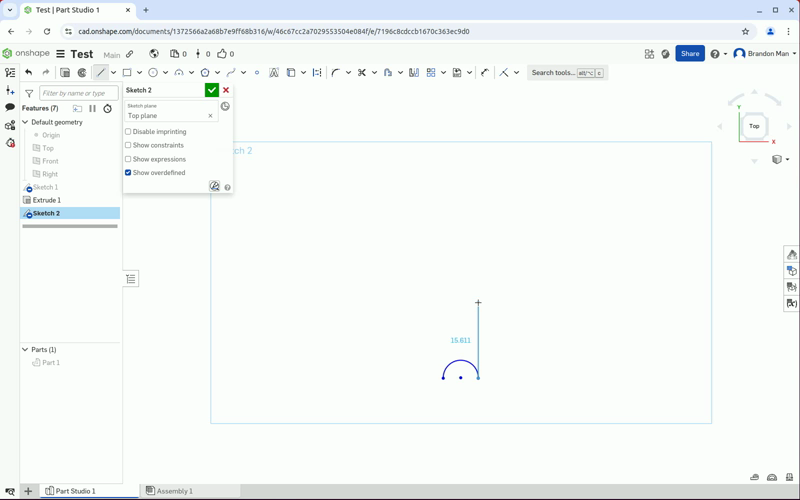
key_up(shift)
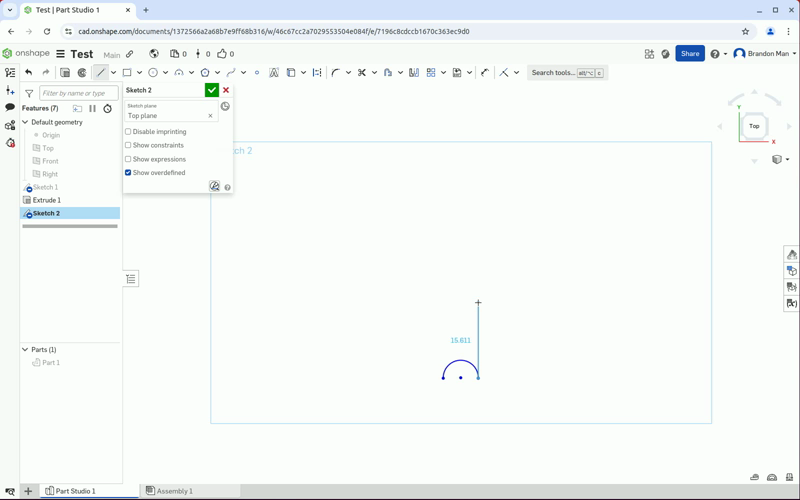
key(esc)
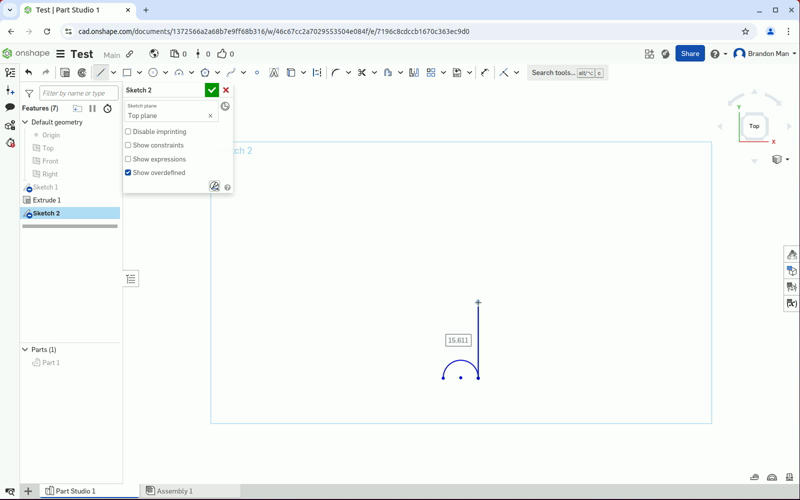
key(a)
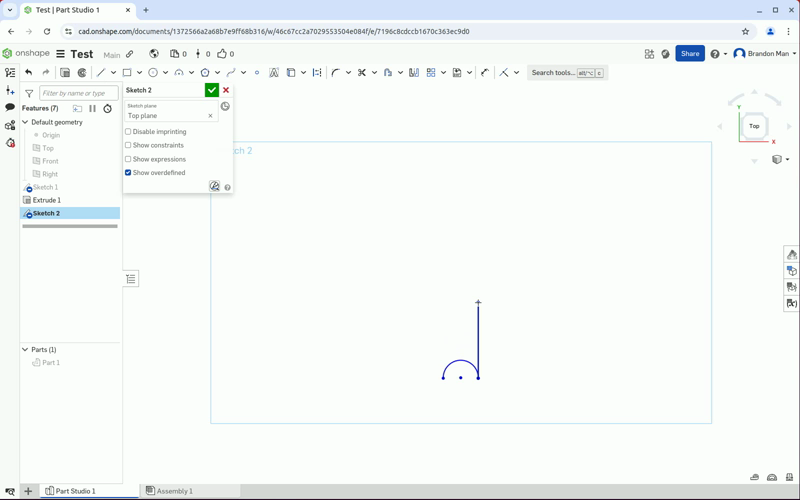
mouse_move(478, 302)
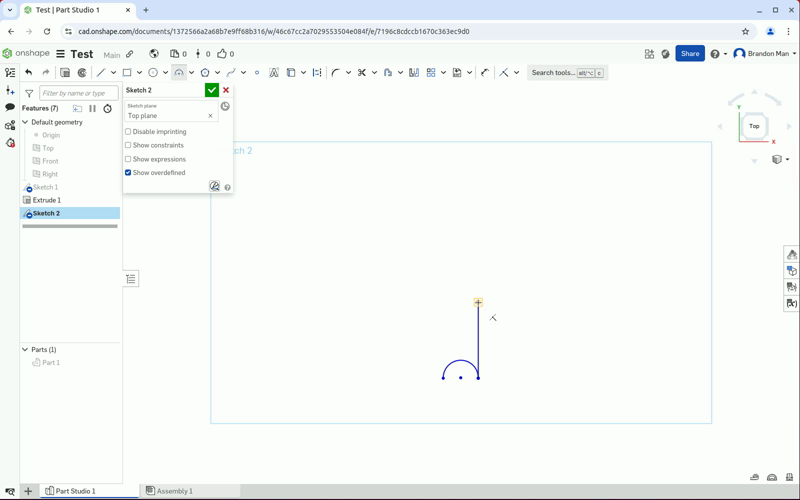
click(478, 302)
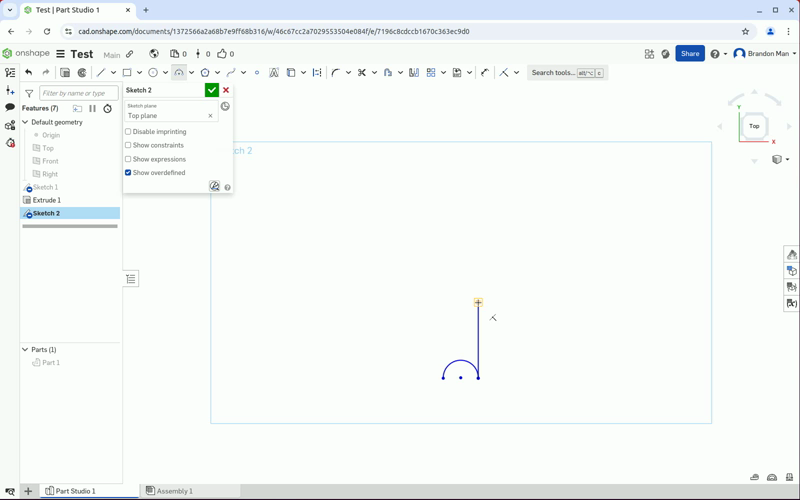
key_down(shift)
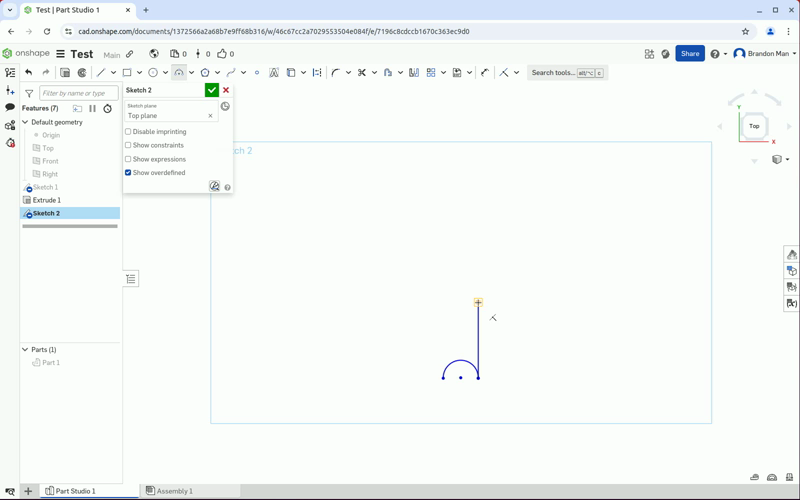
mouse_move(443, 302)
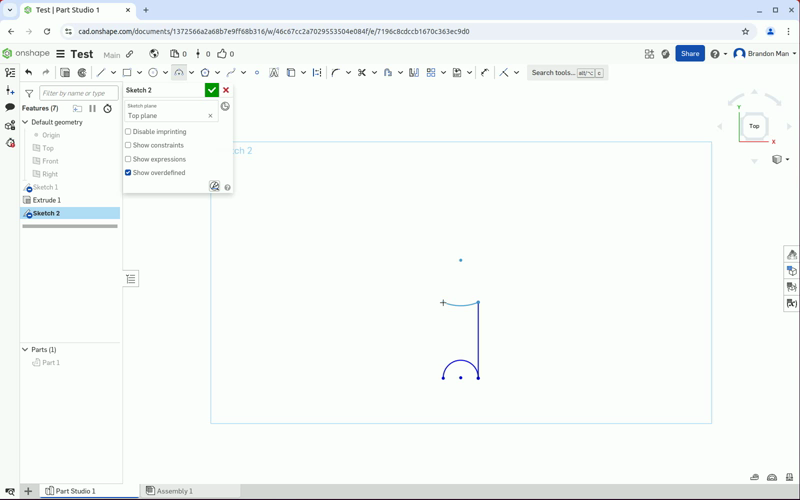
click(443, 302)
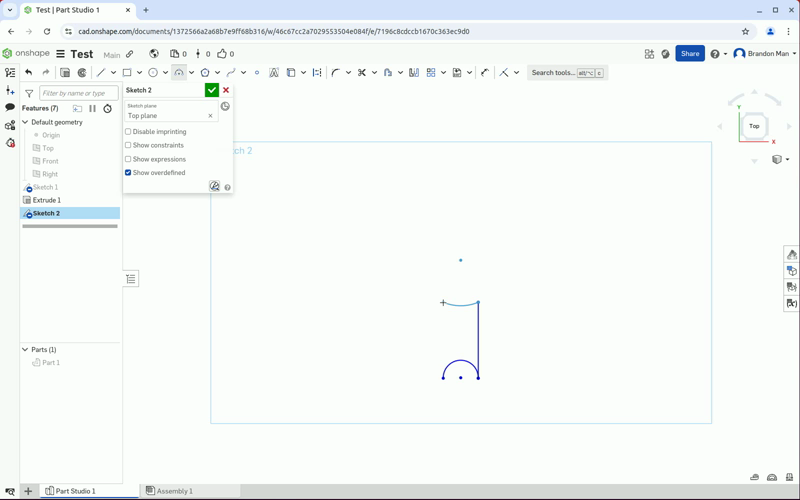
mouse_move(460, 309)
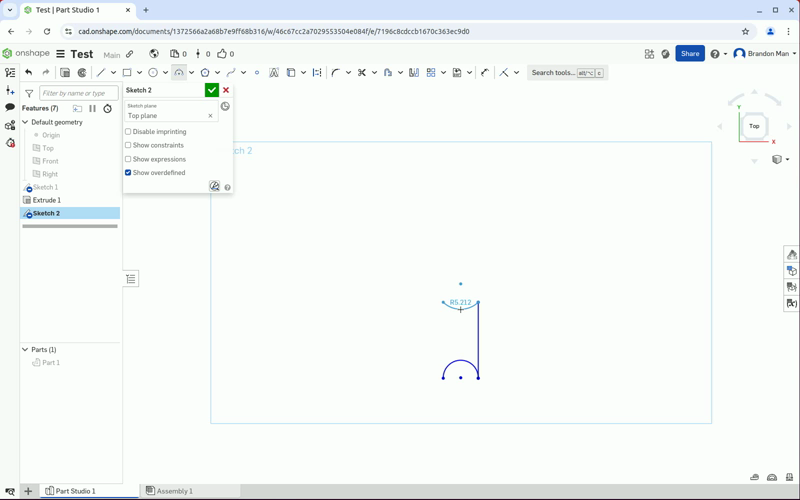
click(460, 309)
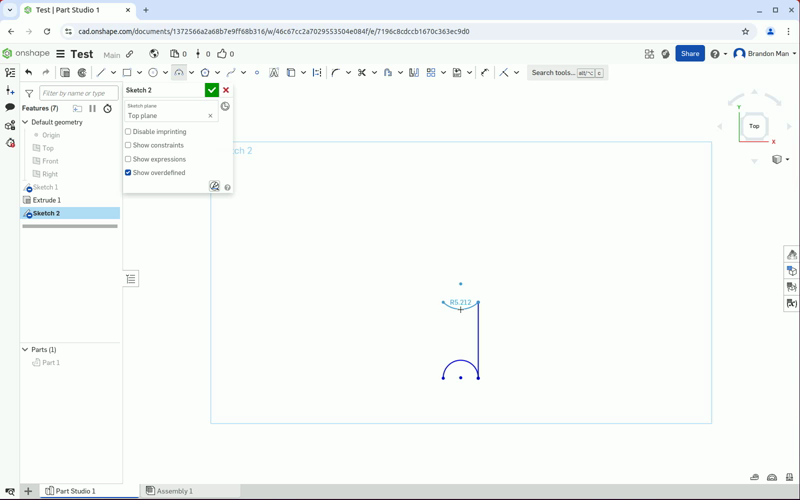
key_up(shift)
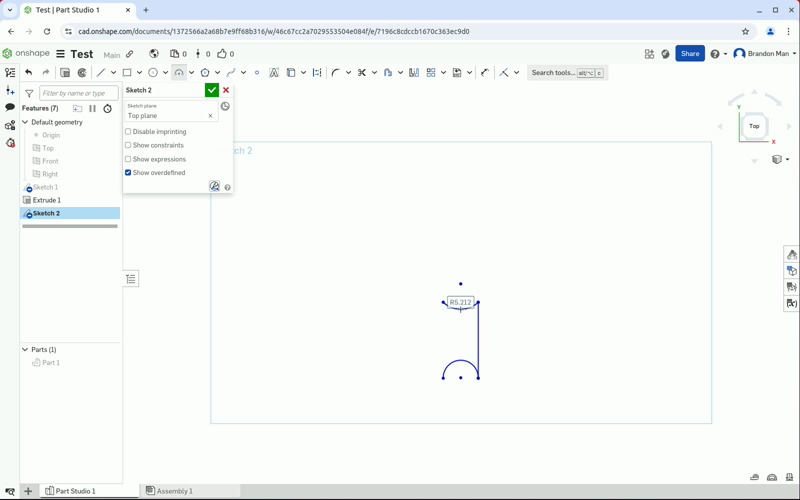
key(esc)
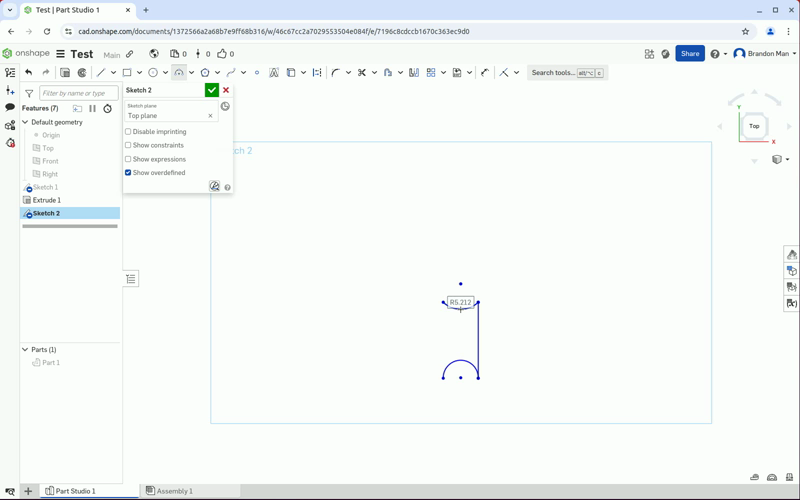
key(l)
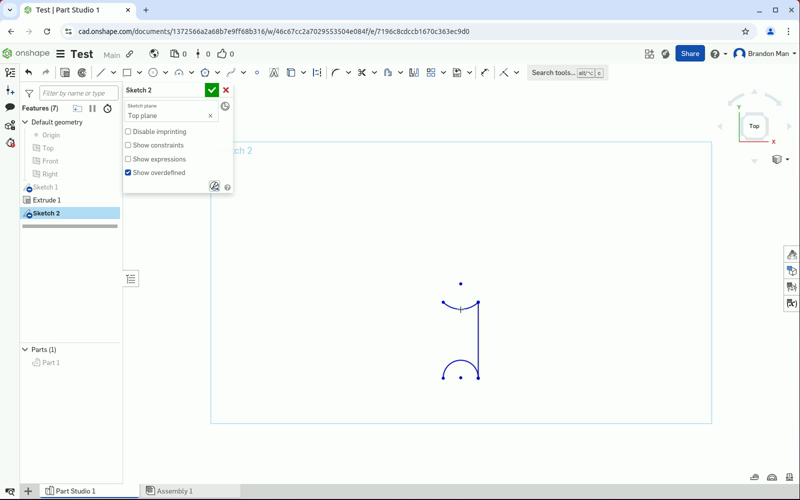
mouse_move(443, 302)
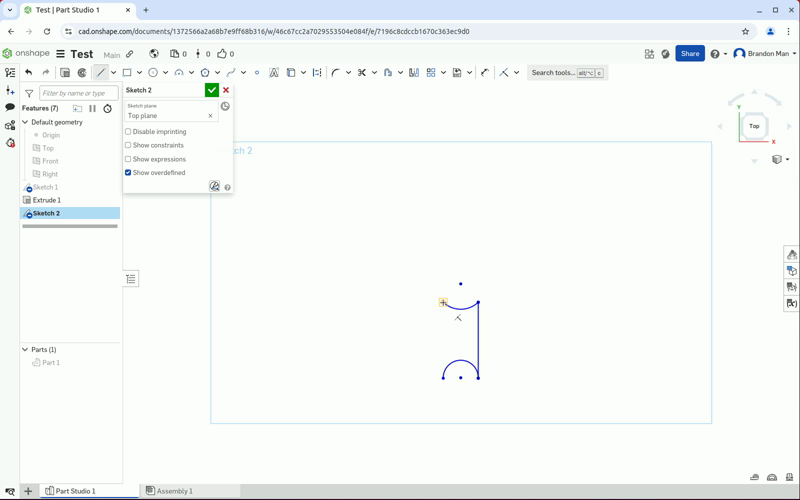
click(443, 302)
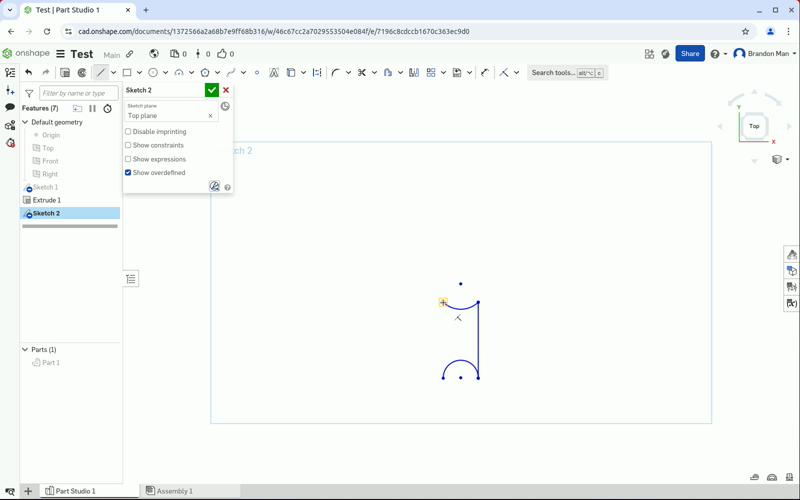
key_down(shift)
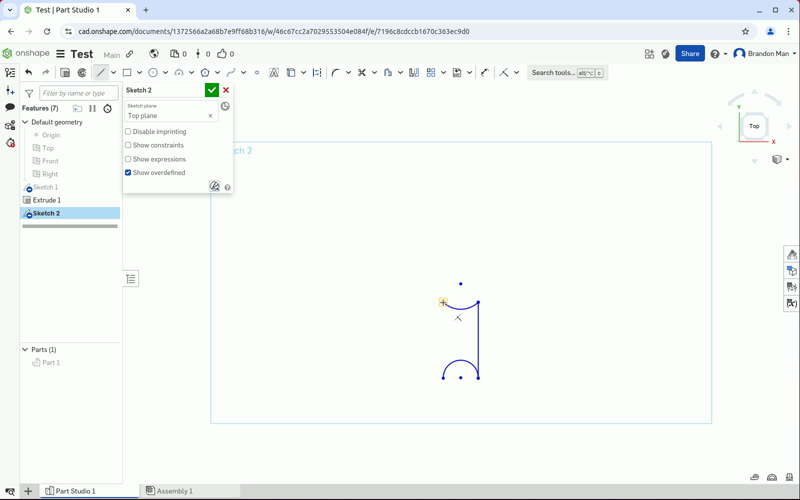
mouse_move(443, 378)
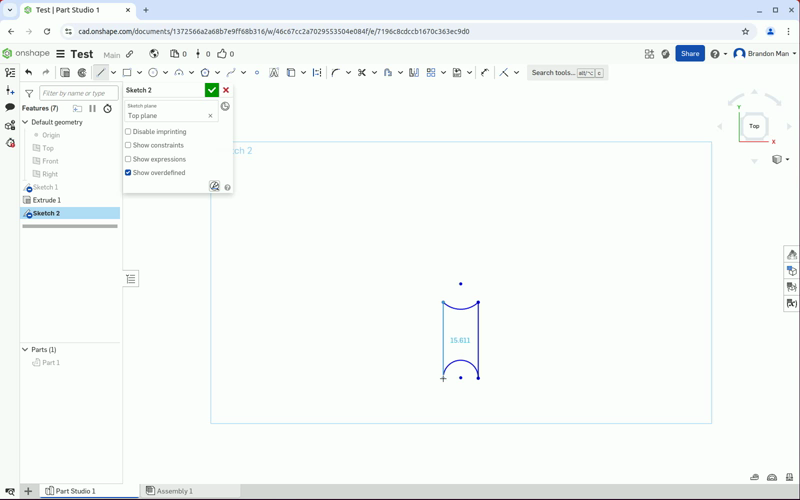
key_up(shift)
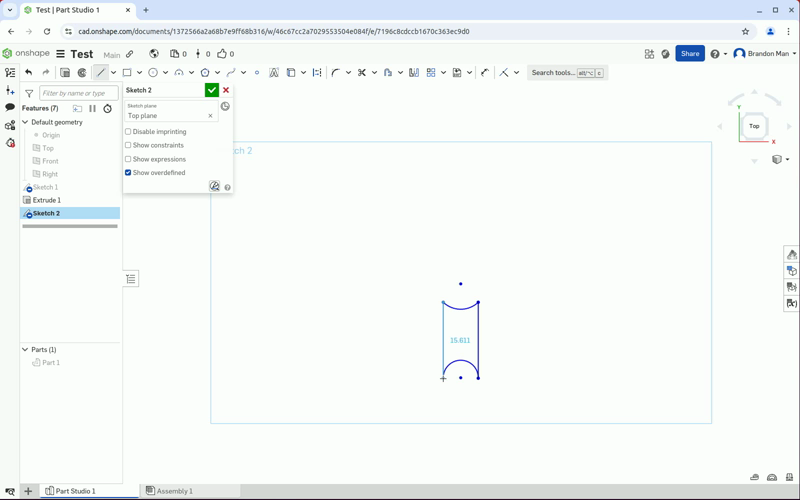
click(443, 378)
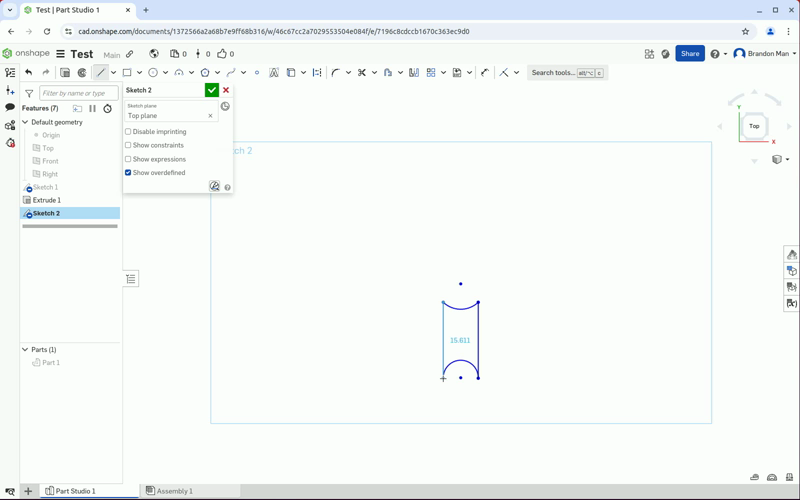
key(esc)
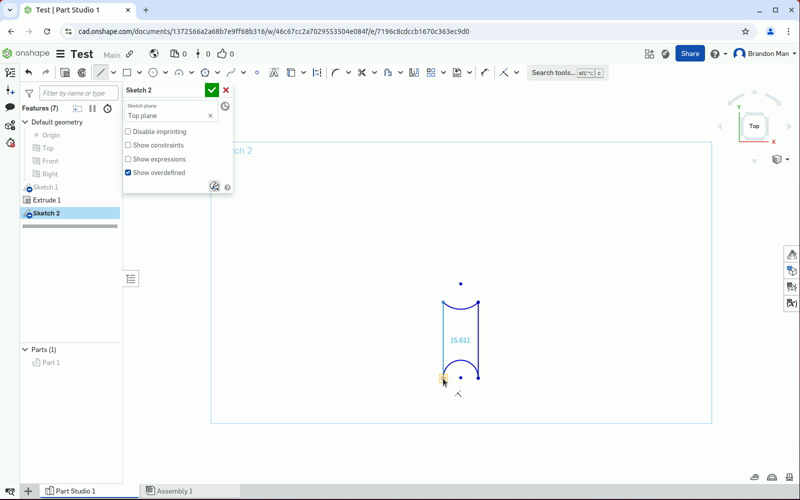
mouse_move(459, 340)
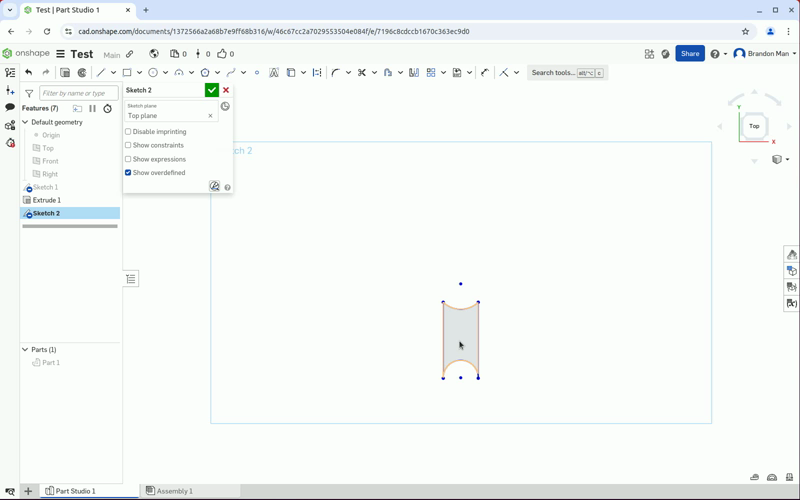
click(459, 340)
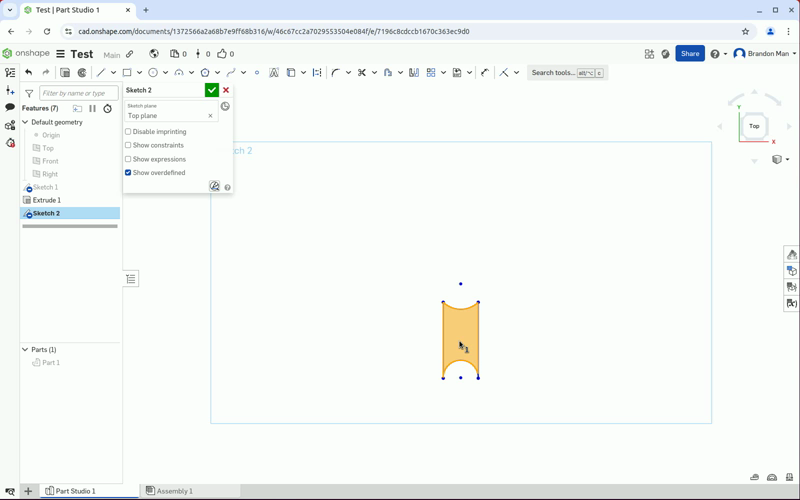
mouse_move(73, 352)
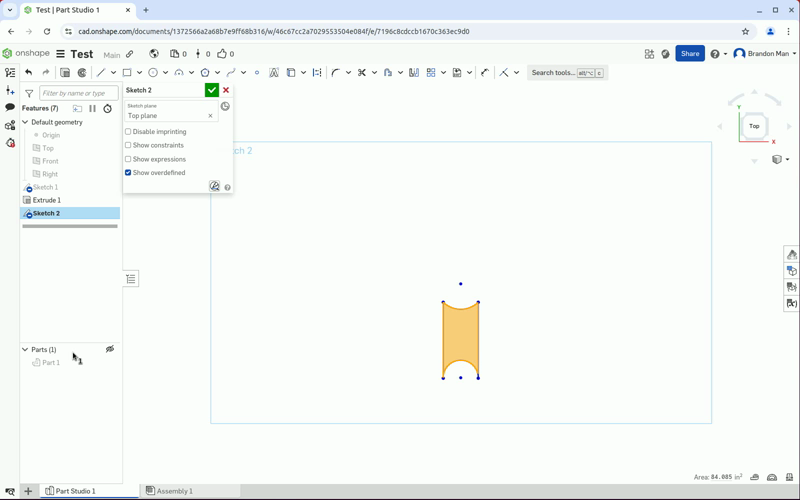
key(shift+y)
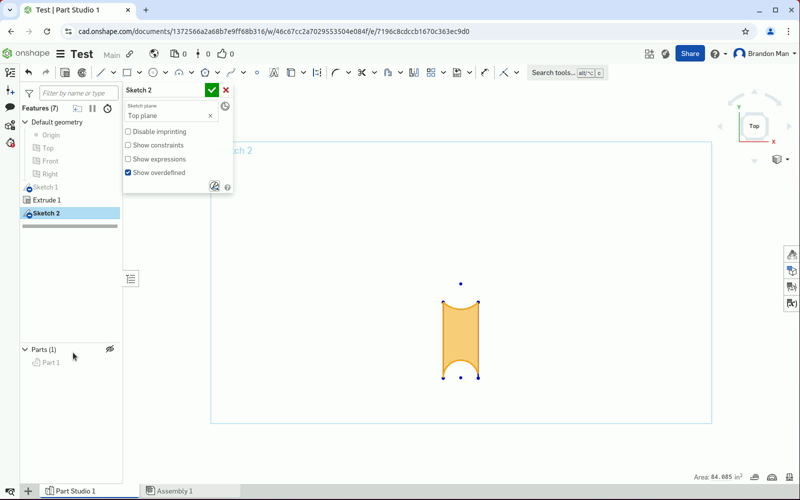
key(shift+e)
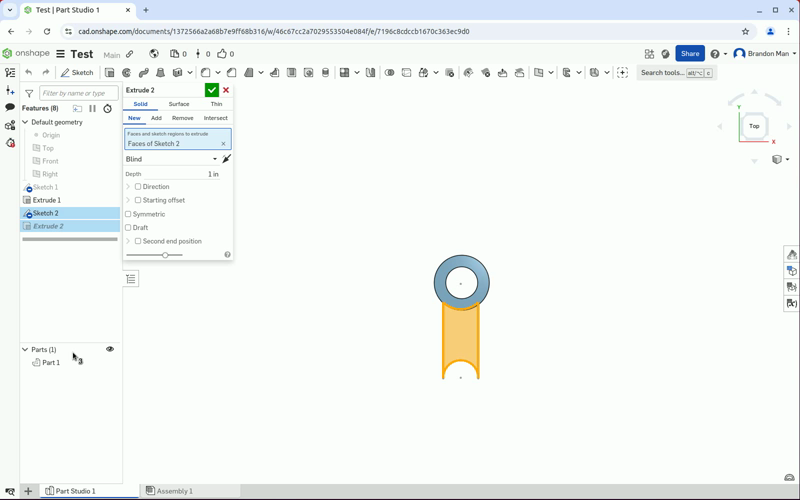
mouse_move(143, 106)
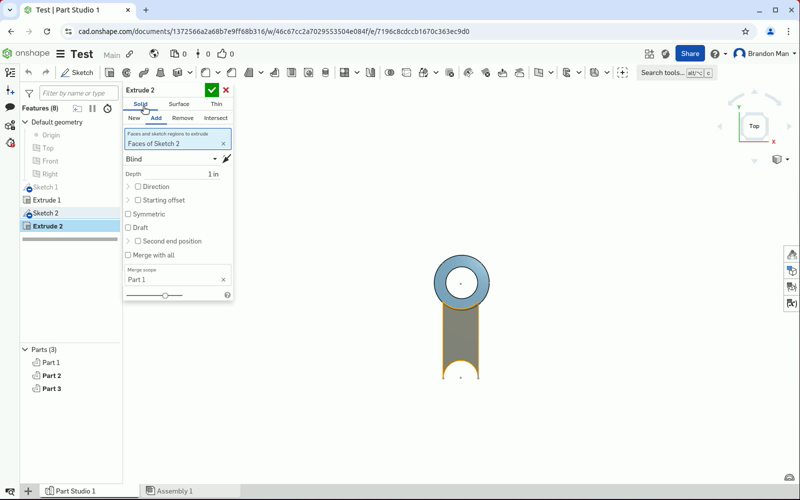
click(143, 106)
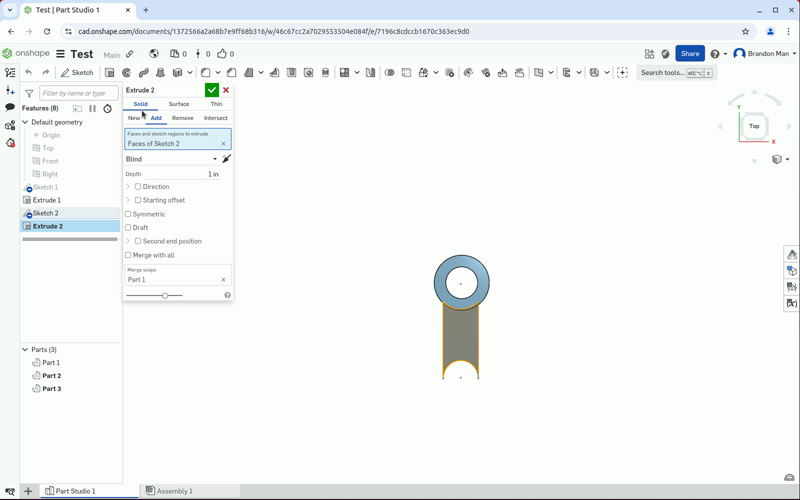
mouse_move(137, 120)
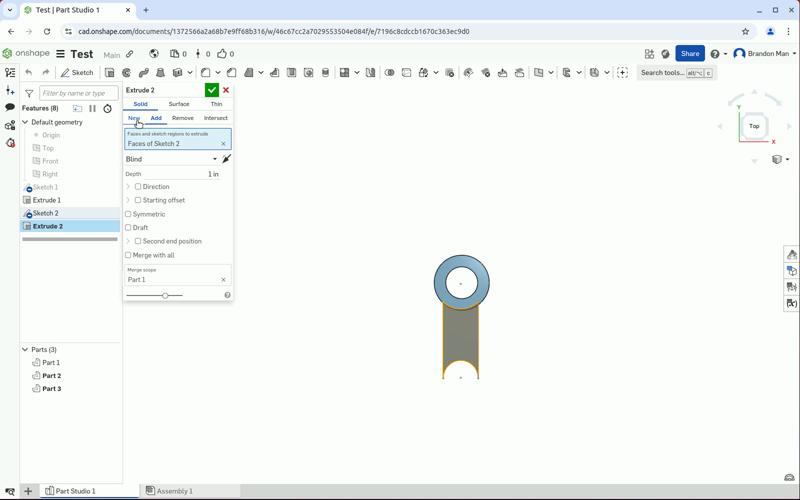
click(137, 120)
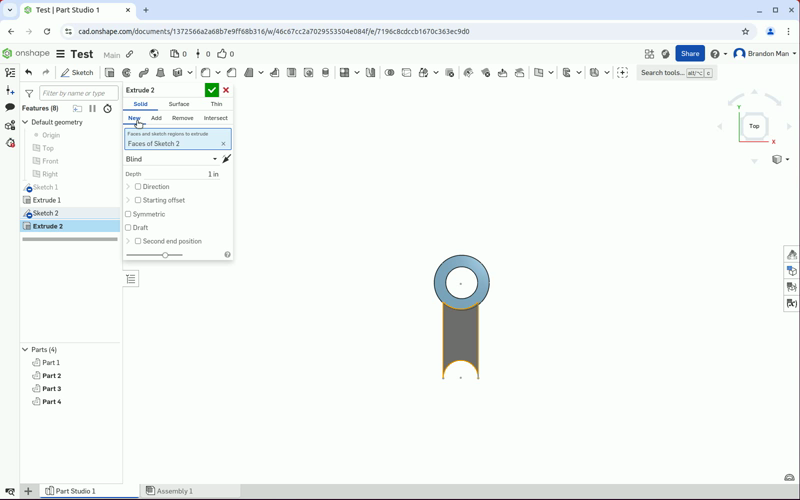
key(tab, 4)
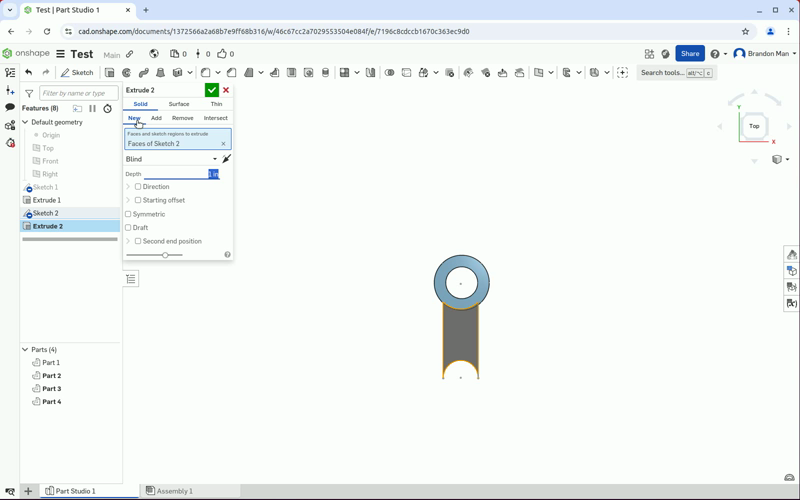
text(2.648)
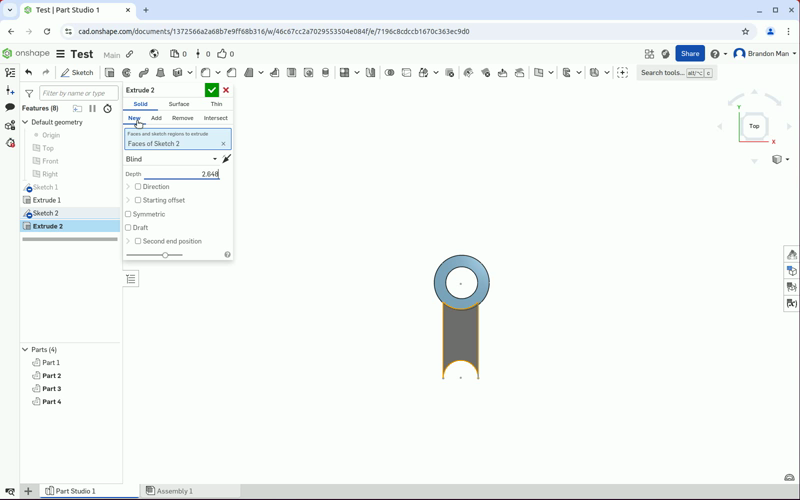
key(enter)
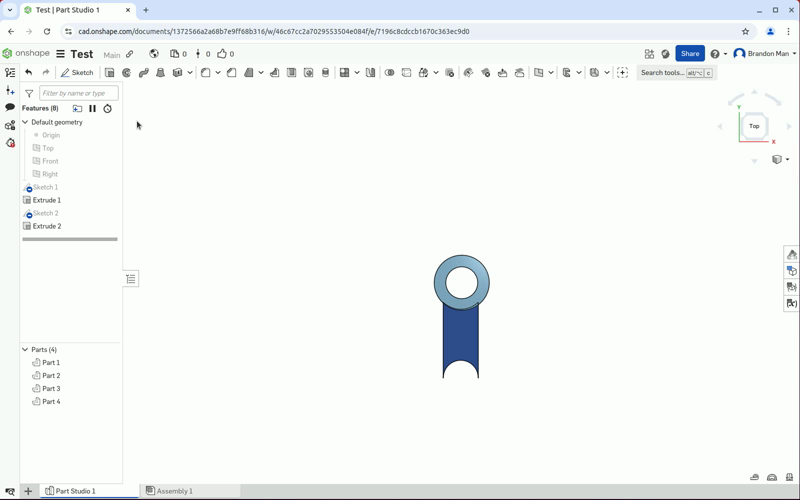
key(shift+h)
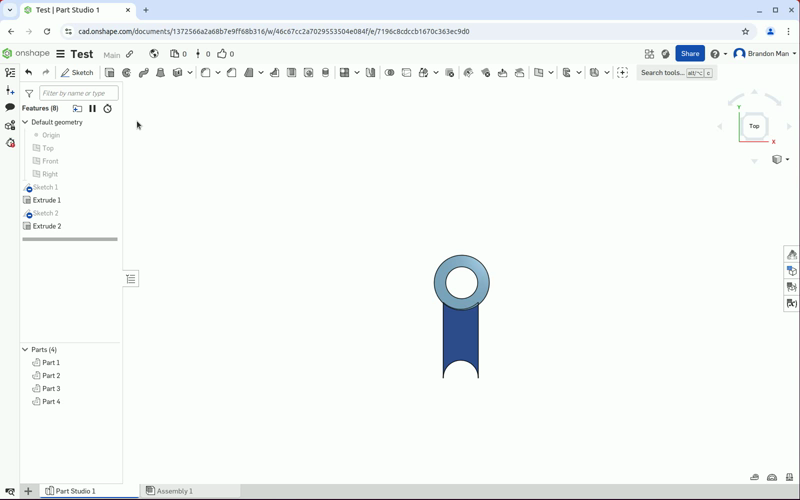
key(shift+h)
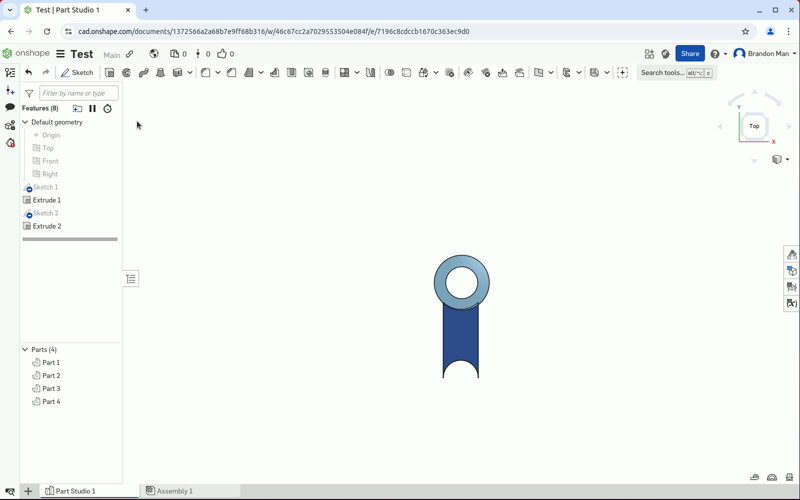
mouse_move(73, 189)
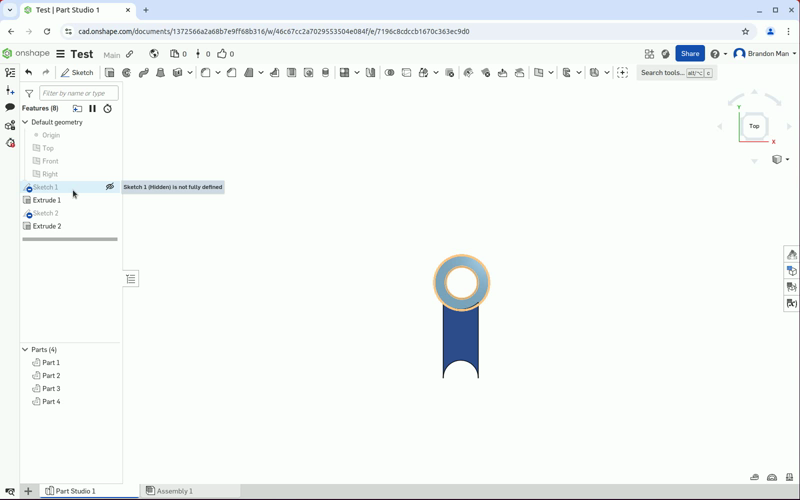
click(73, 189)
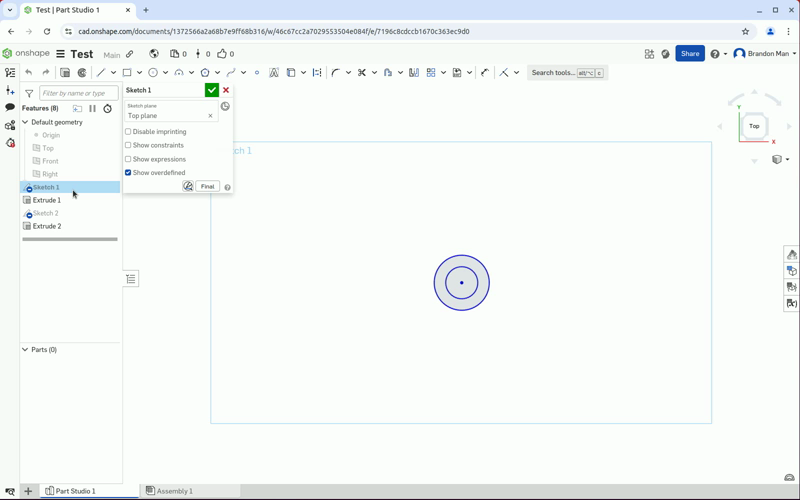
mouse_move(229, 92)
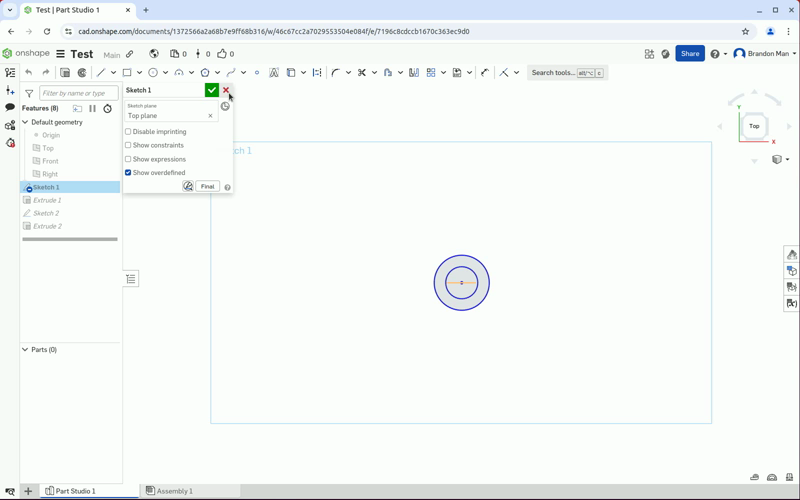
click(229, 92)
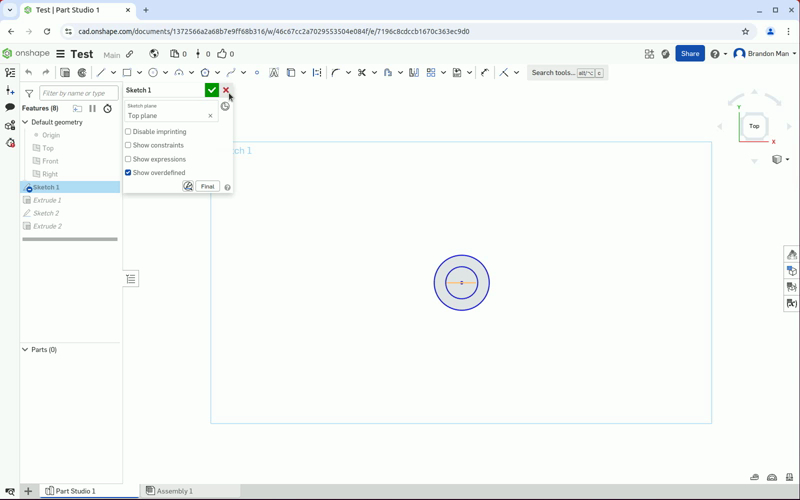
key(shift+s)
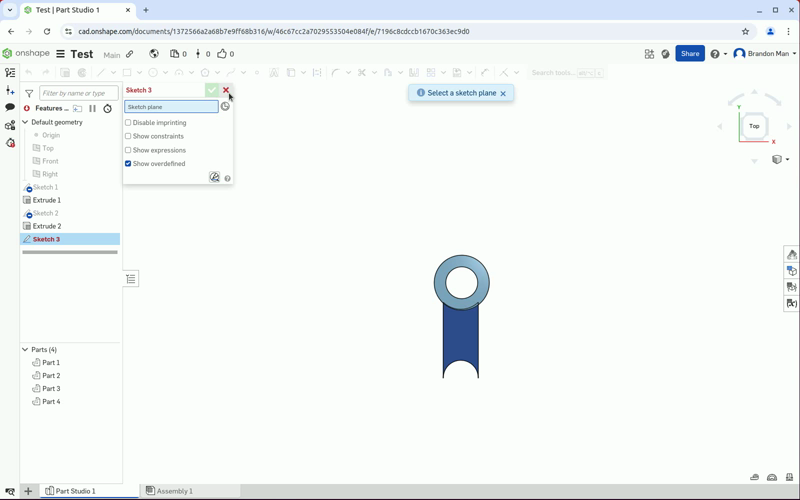
mouse_move(73, 150)
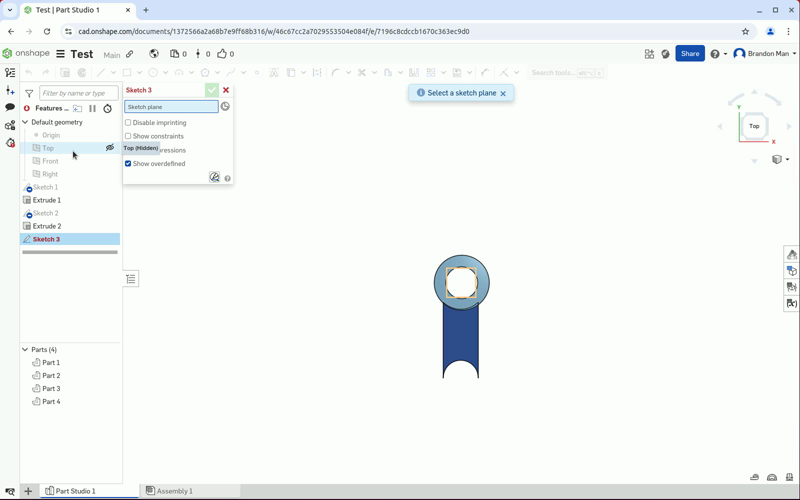
click(73, 150)
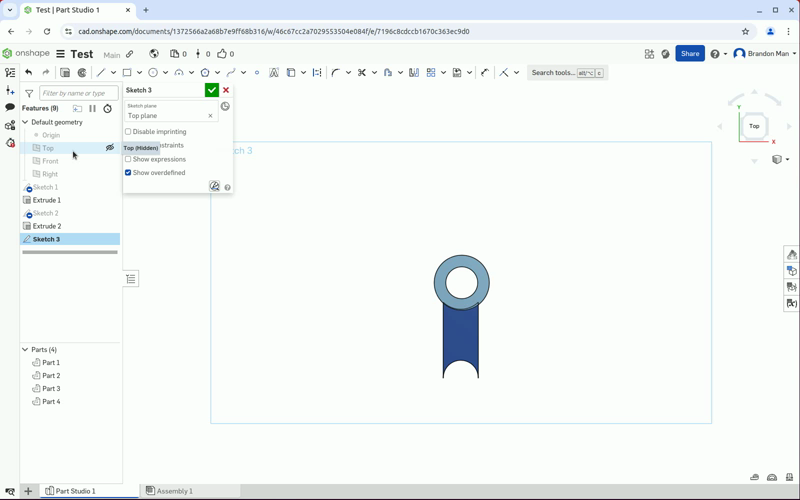
mouse_move(73, 352)
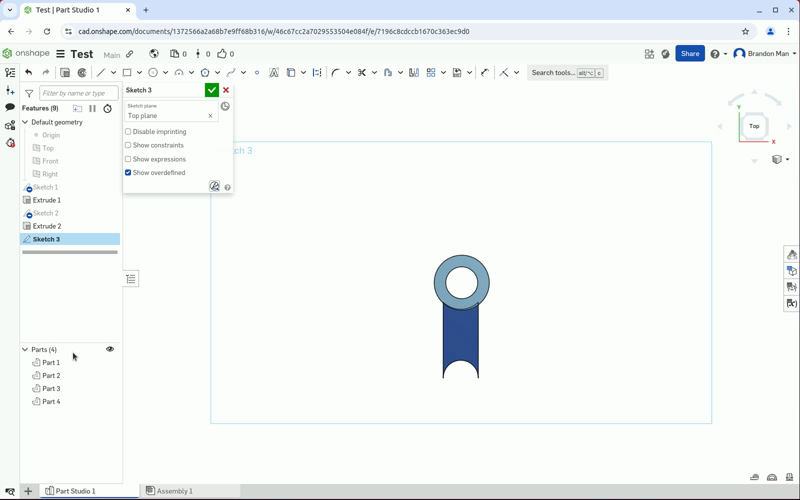
key(y)
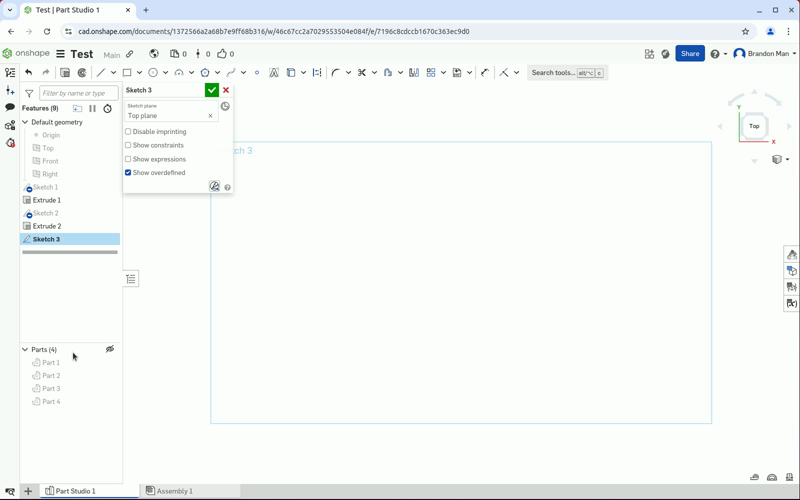
key(c)
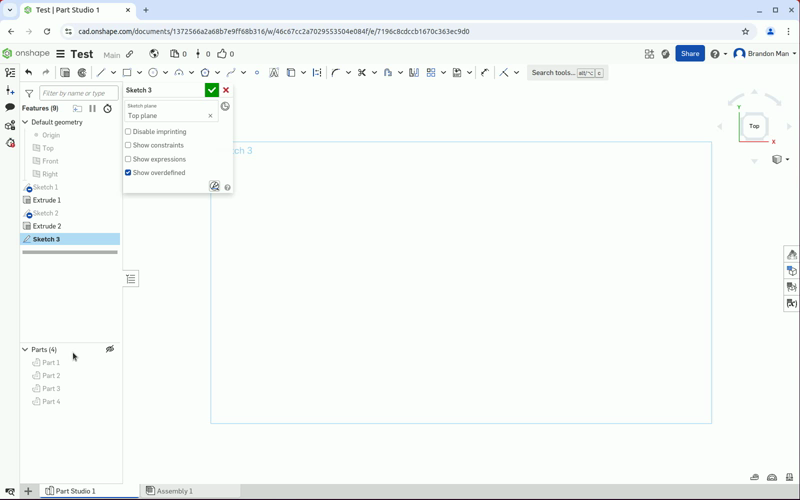
key_down(shift)
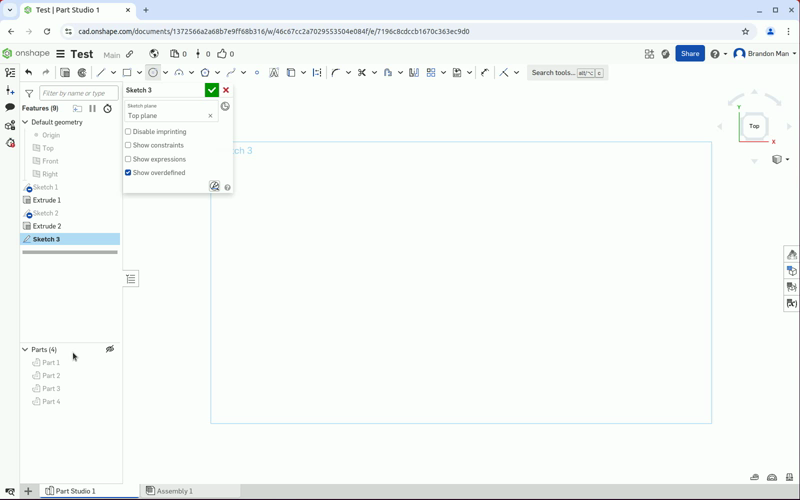
mouse_move(461, 378)
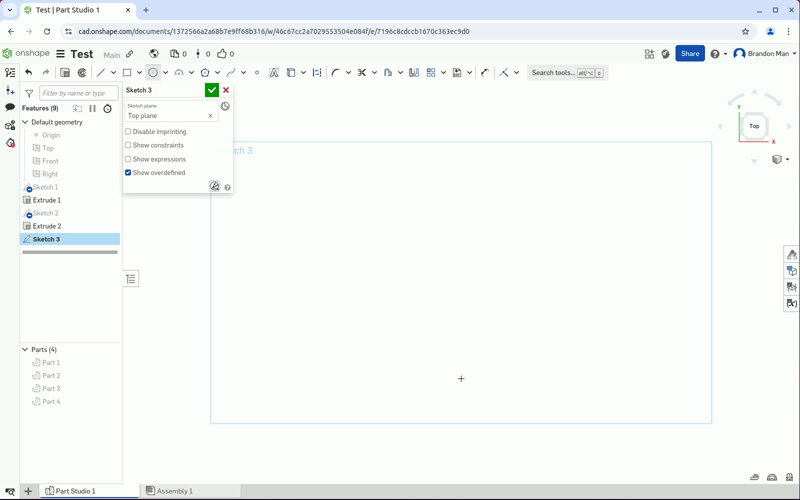
click(461, 378)
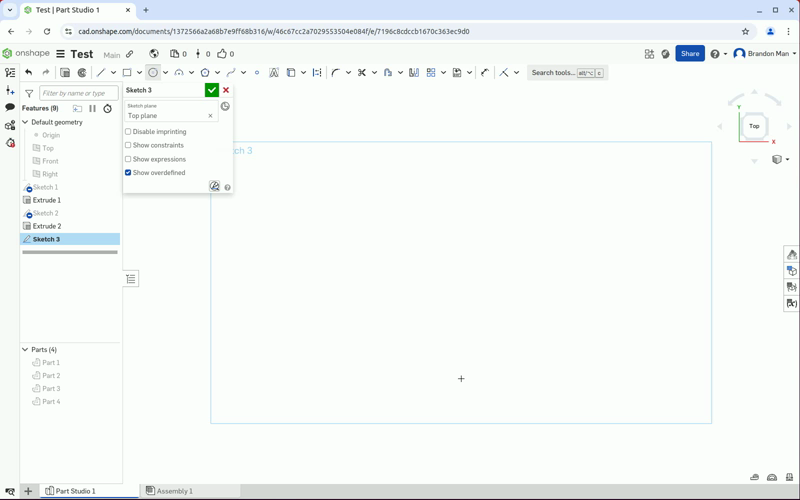
key_up(shift)
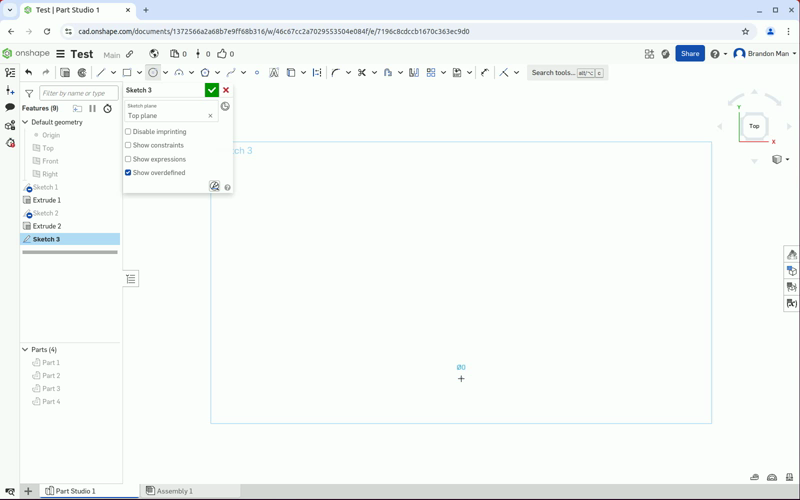
mouse_move(479, 378)
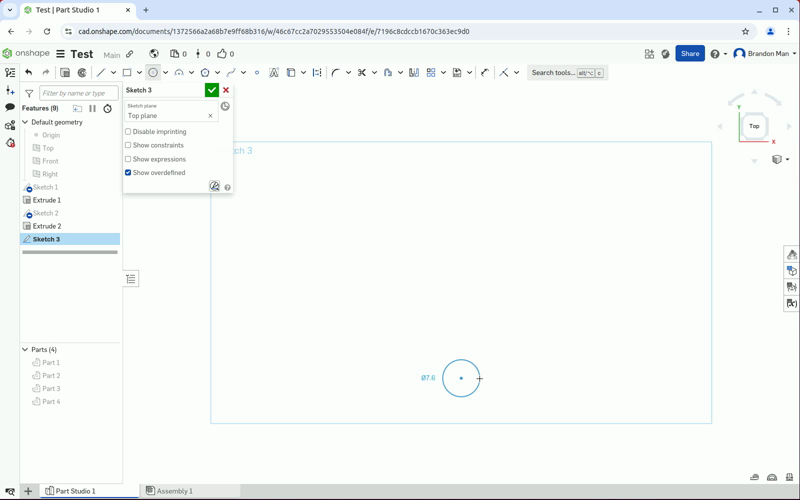
click(479, 378)
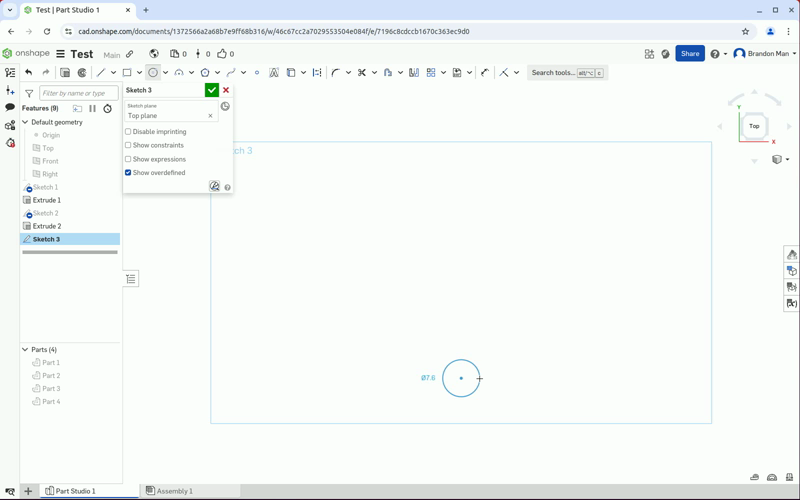
key(esc)
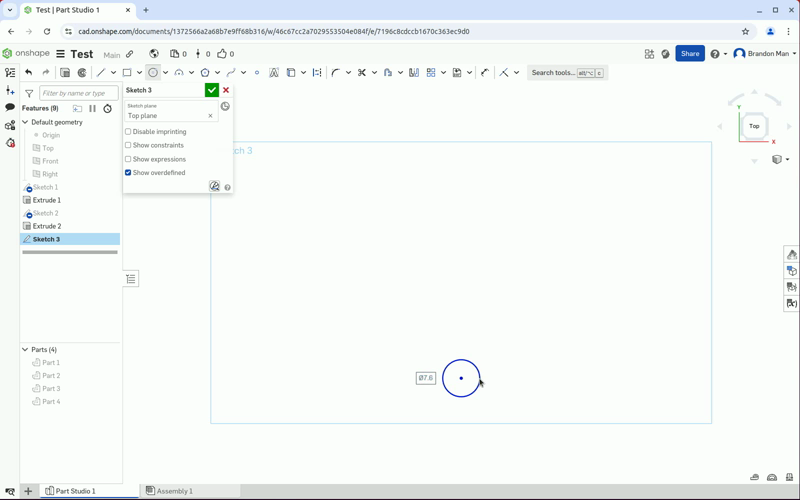
key(c)
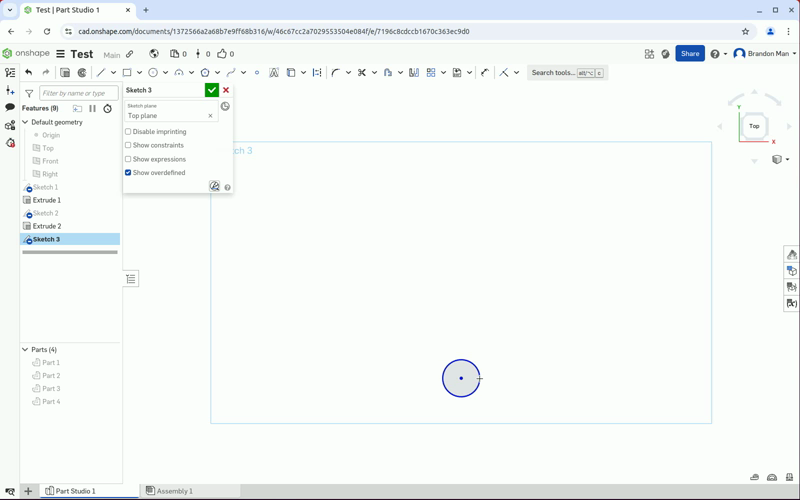
key_down(shift)
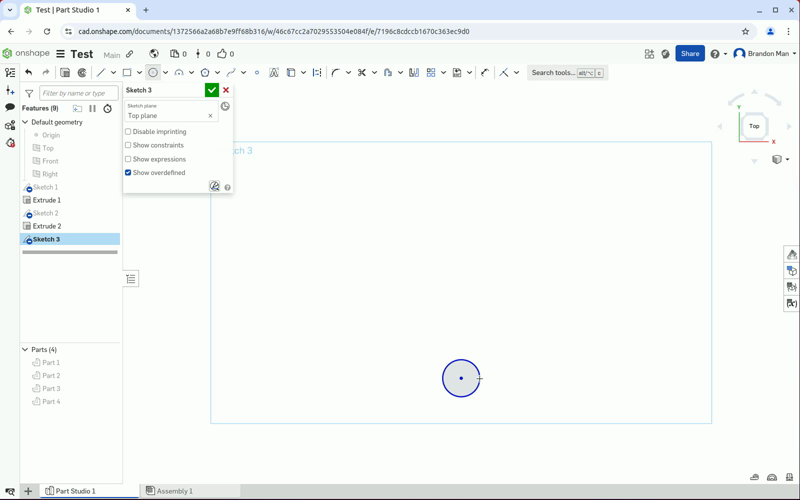
mouse_move(461, 378)
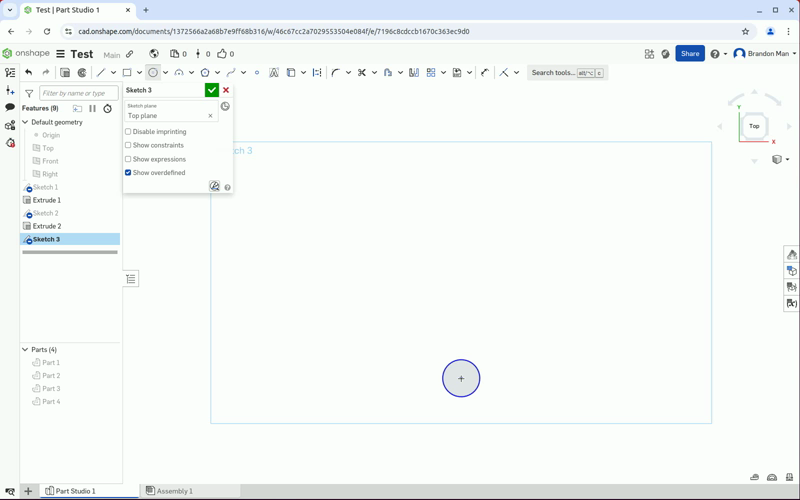
click(461, 378)
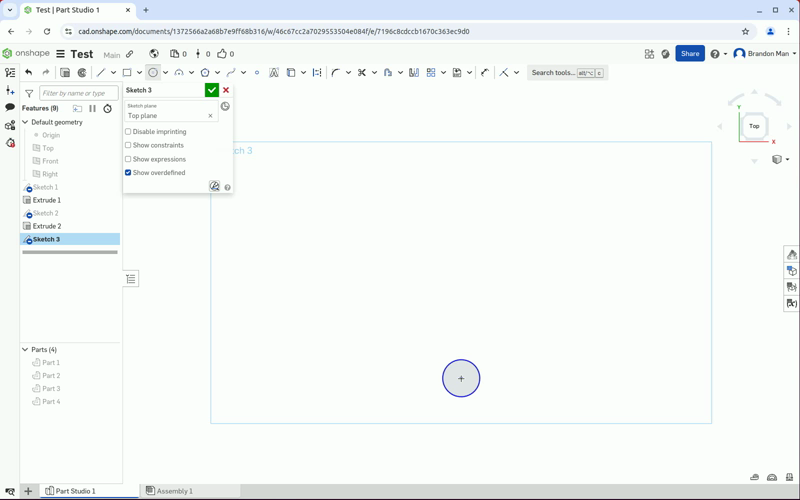
key_up(shift)
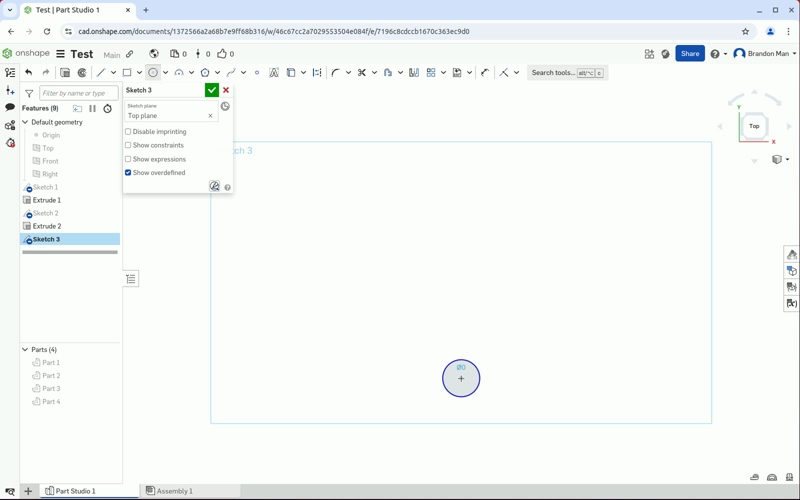
mouse_move(467, 378)
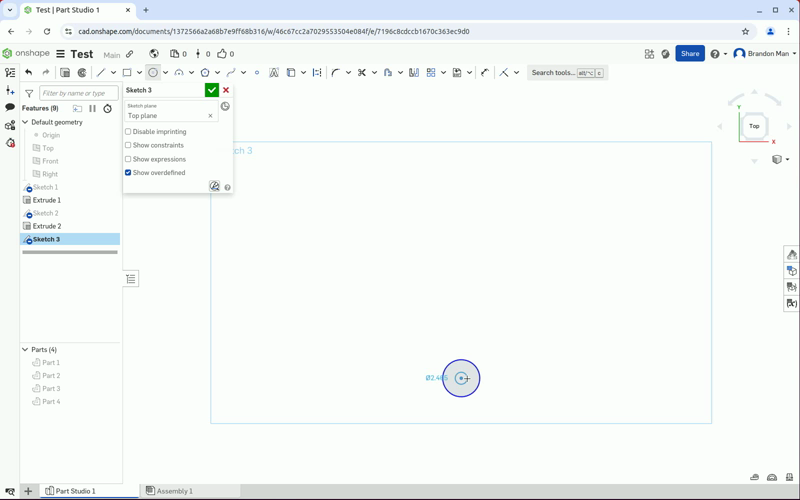
click(467, 378)
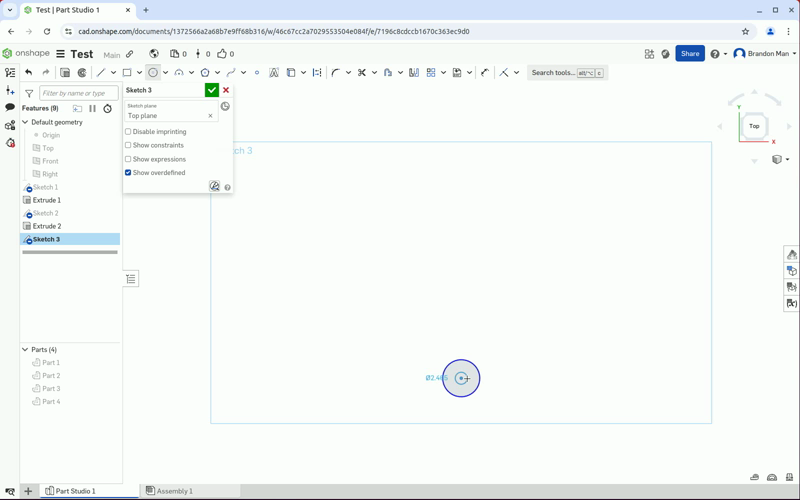
key(esc)
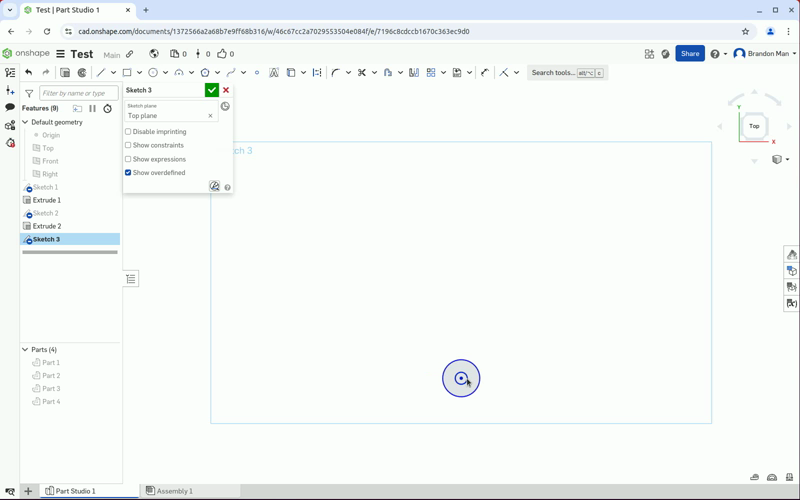
mouse_move(461, 366)
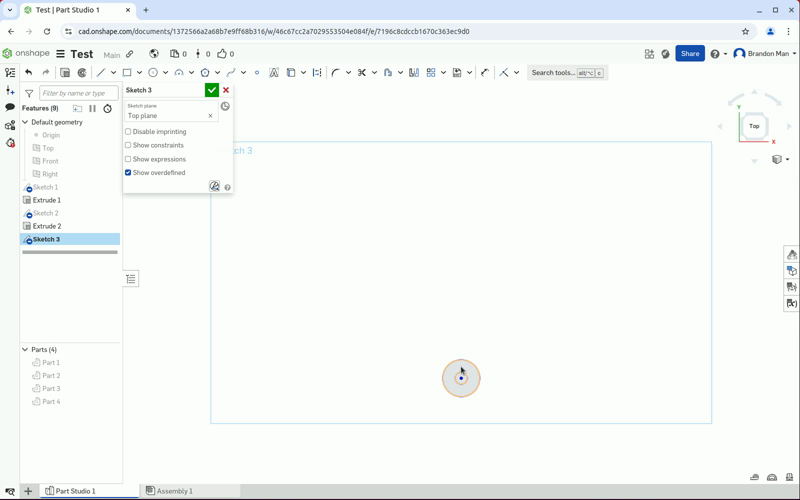
scroll(6)
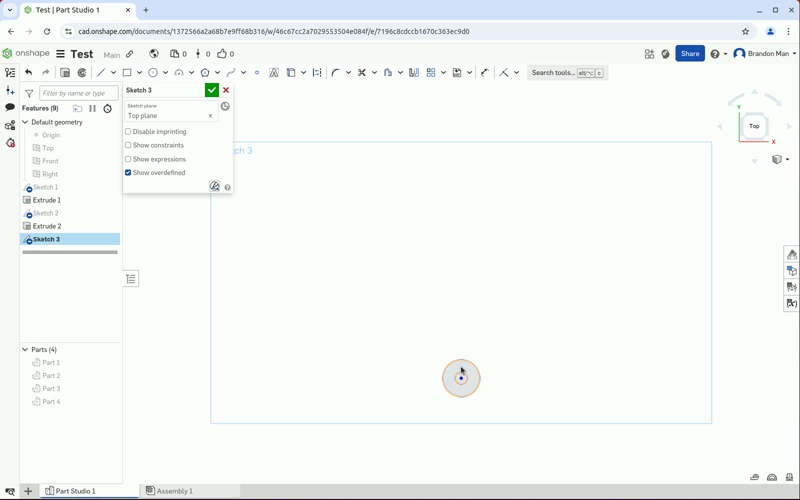
scroll(6)
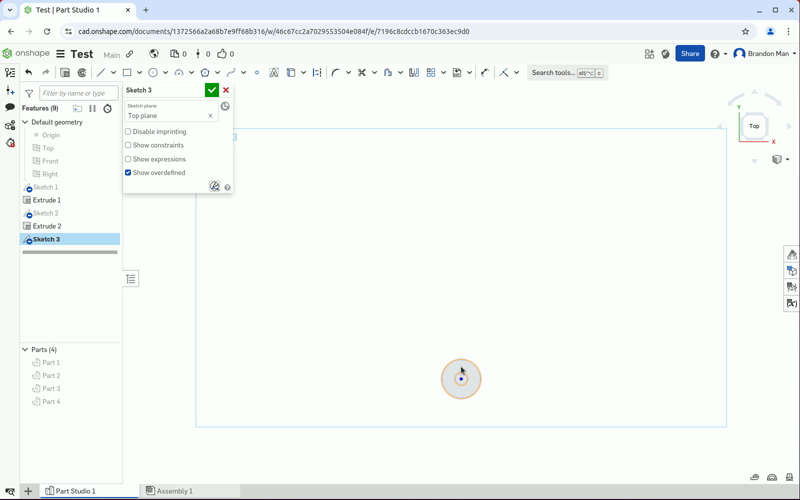
scroll(6)
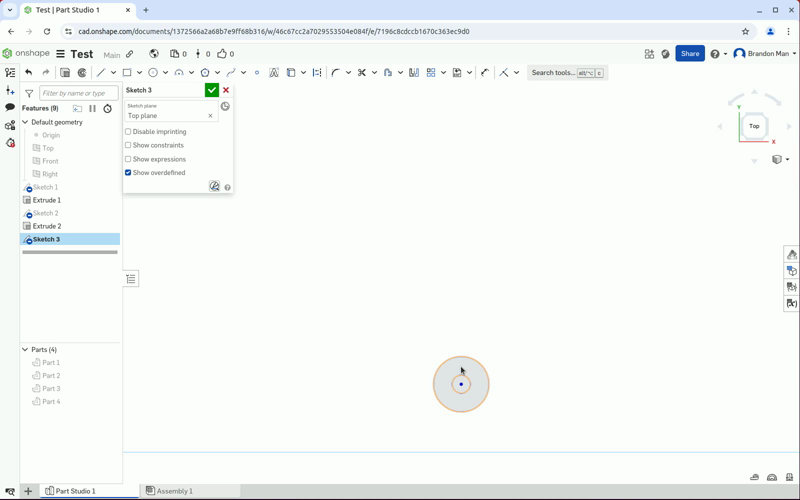
scroll(6)
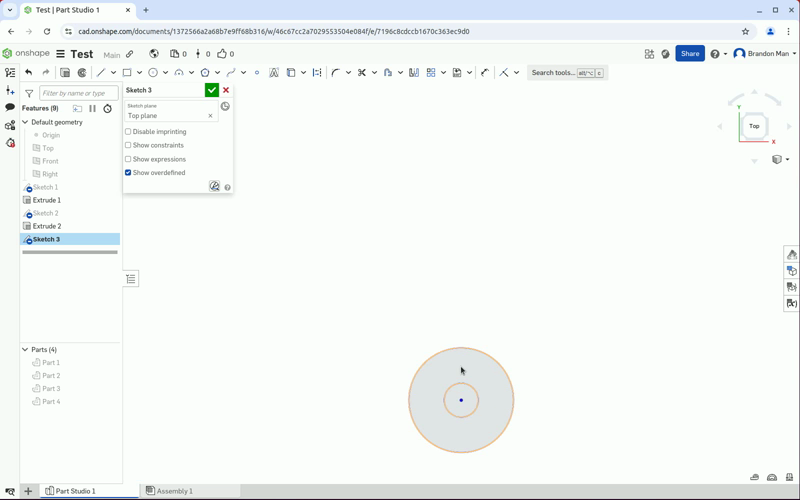
scroll(6)
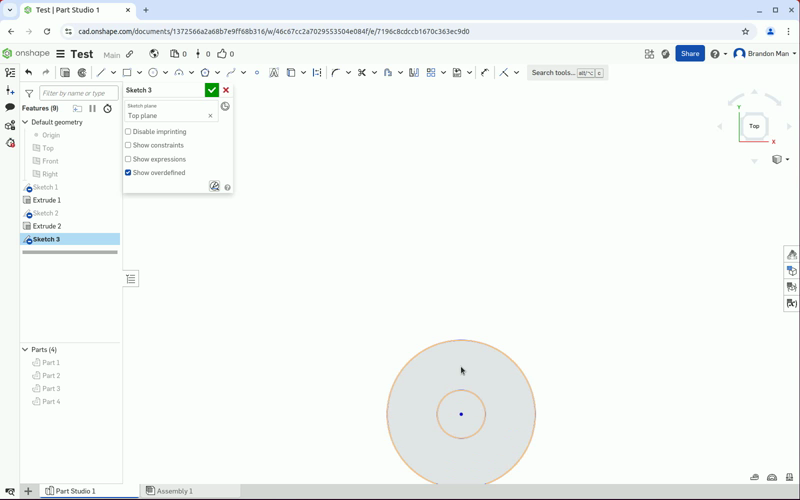
scroll(6)
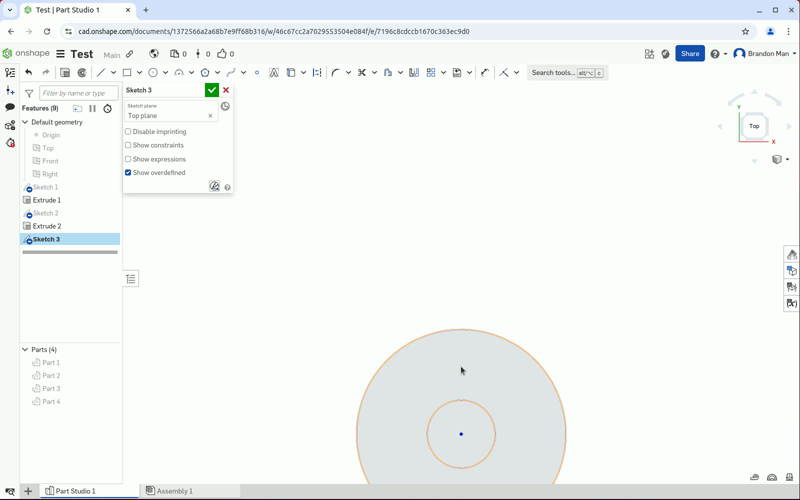
scroll(6)
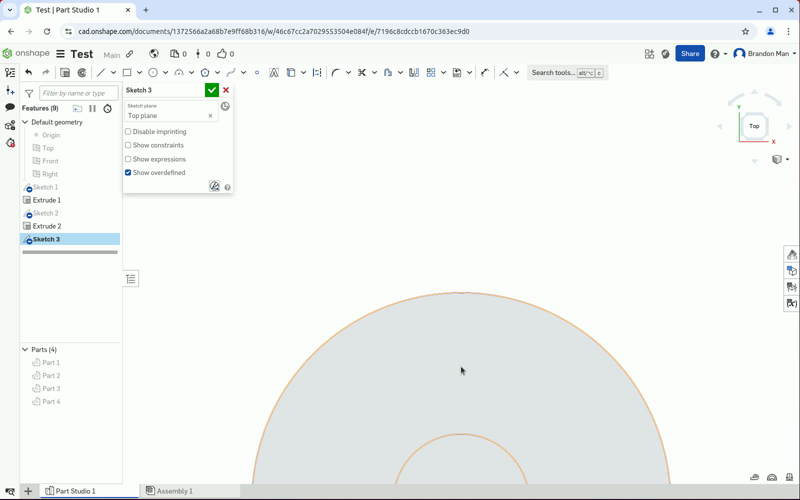
click(461, 366)
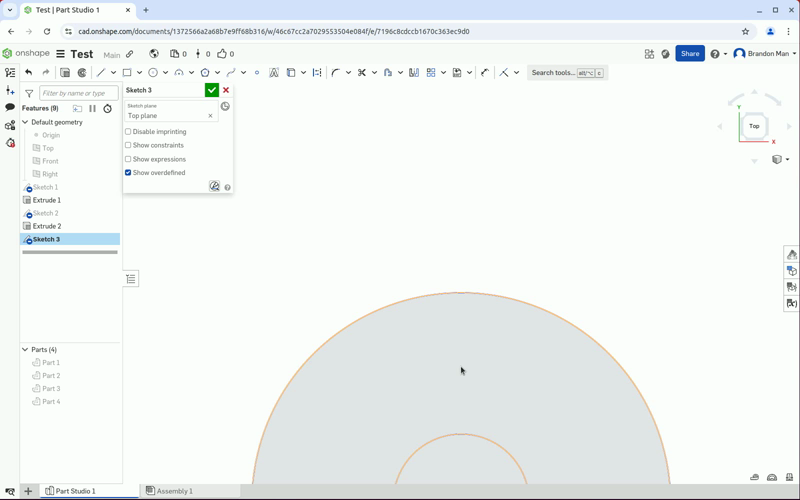
scroll(-6)
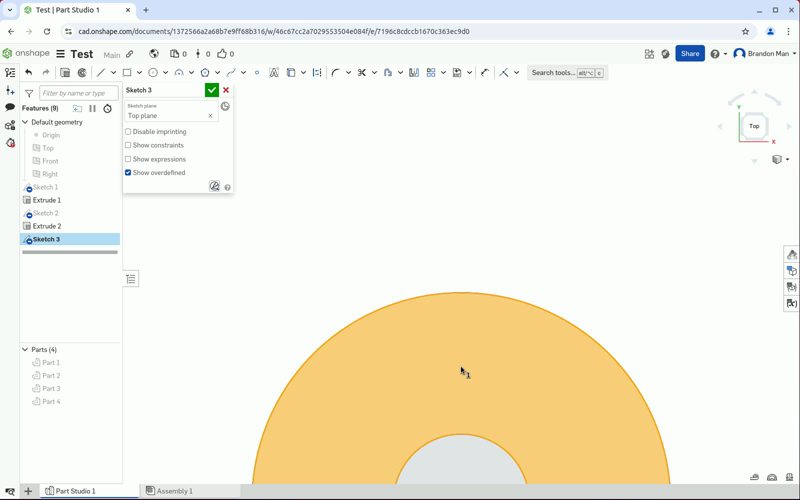
scroll(-6)
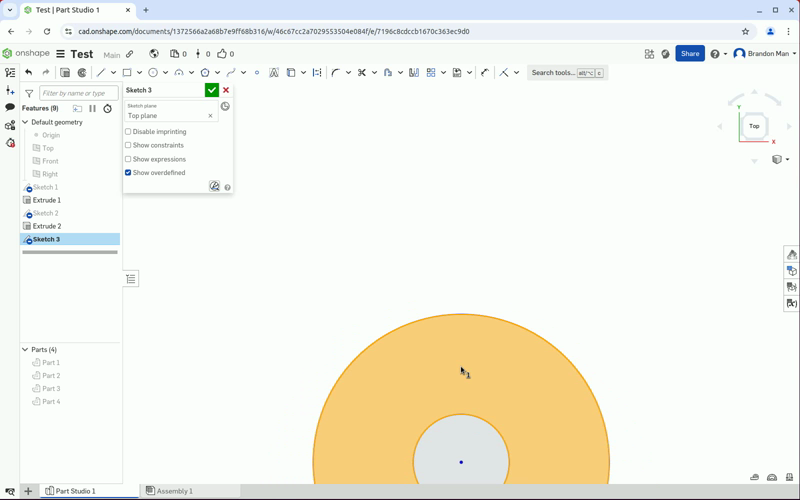
scroll(-6)
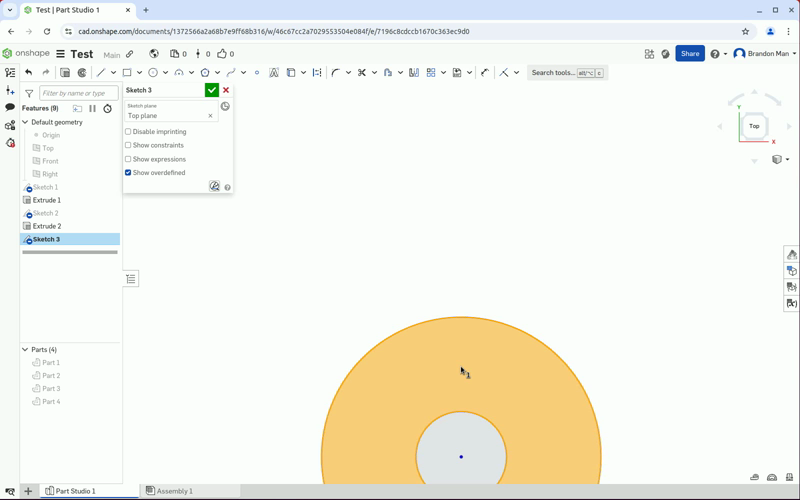
scroll(-6)
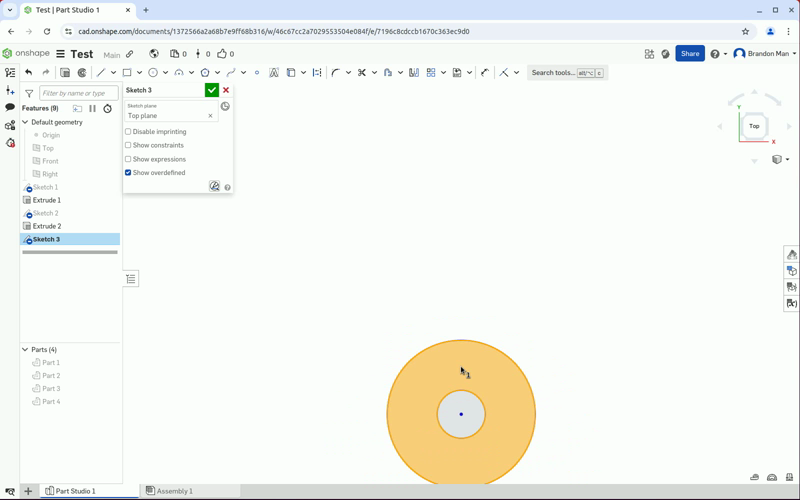
scroll(-6)
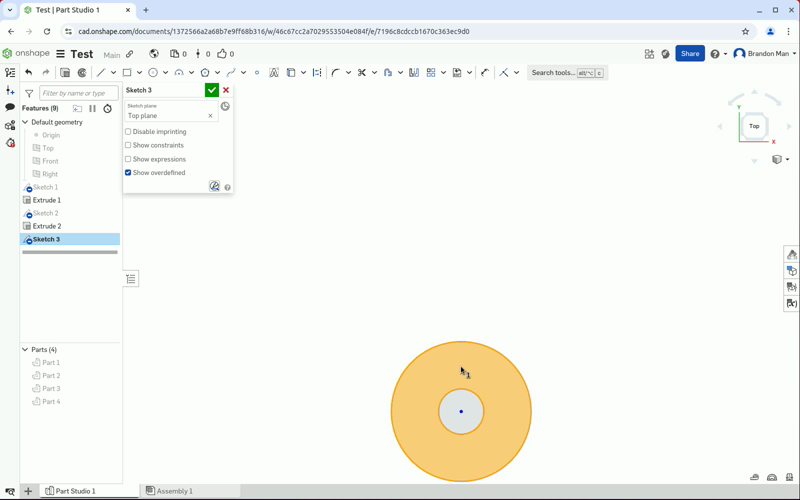
scroll(-6)
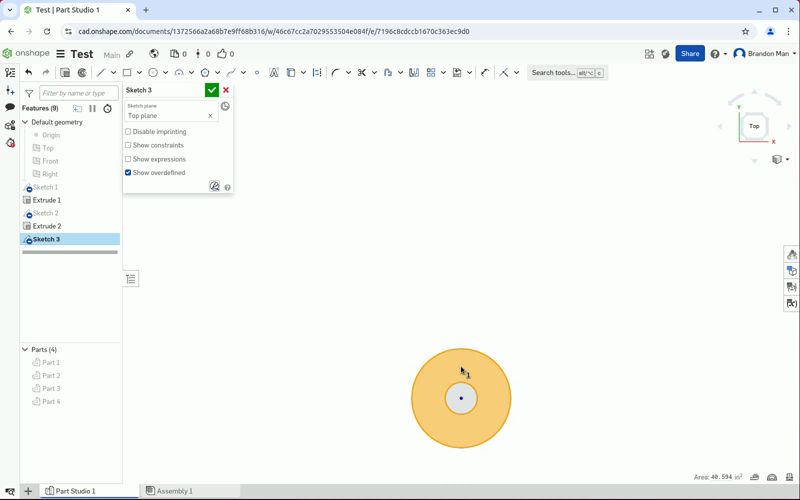
scroll(-6)
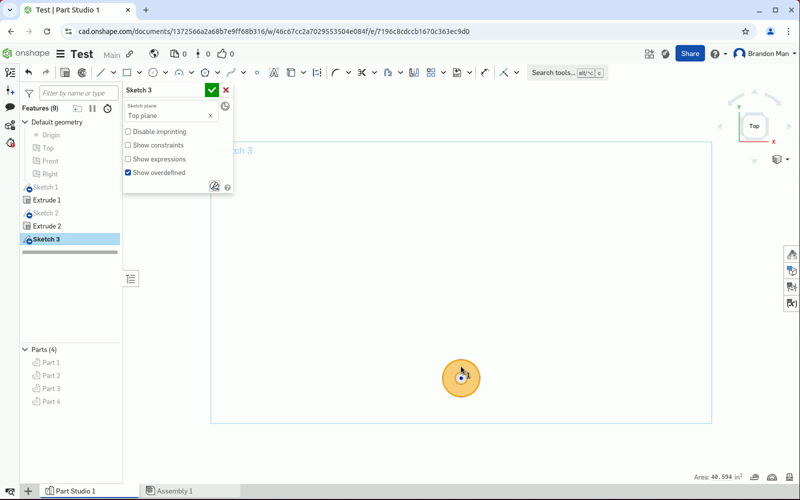
mouse_move(73, 352)
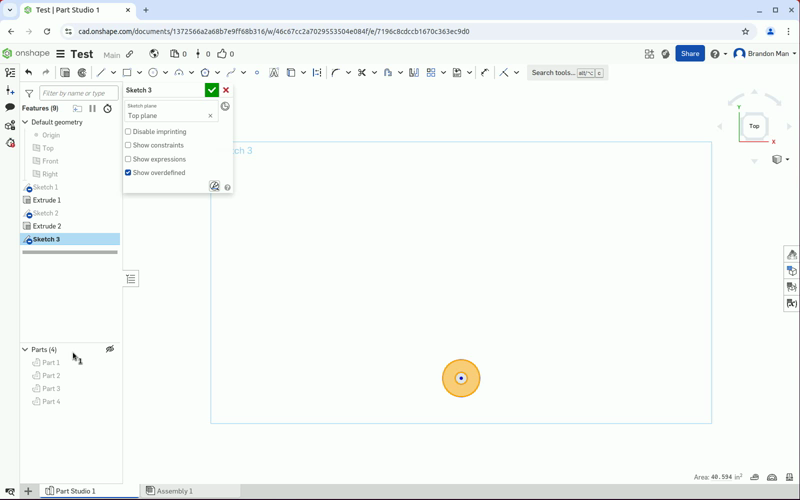
key(shift+y)
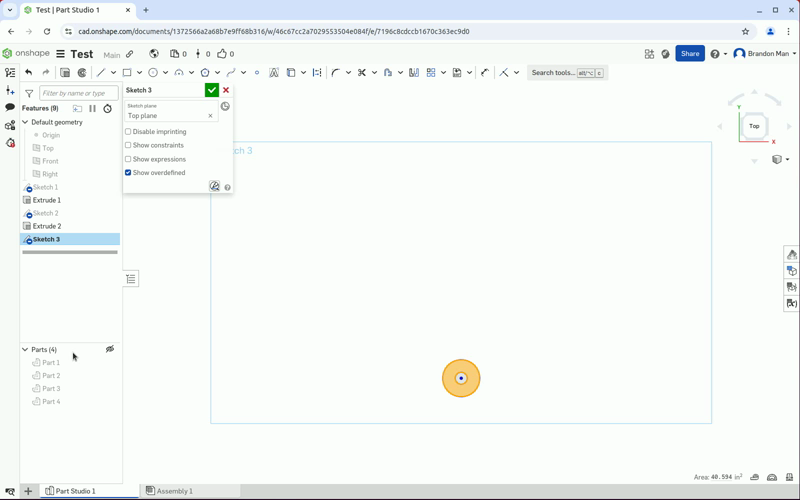
key(shift+e)
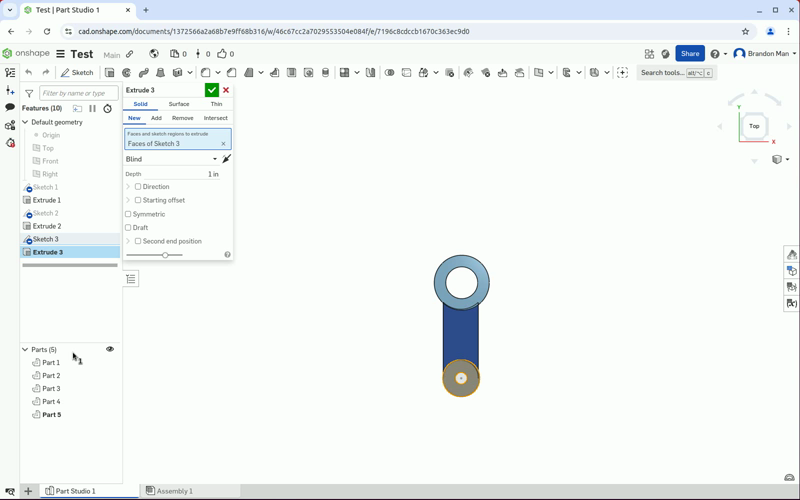
mouse_move(143, 106)
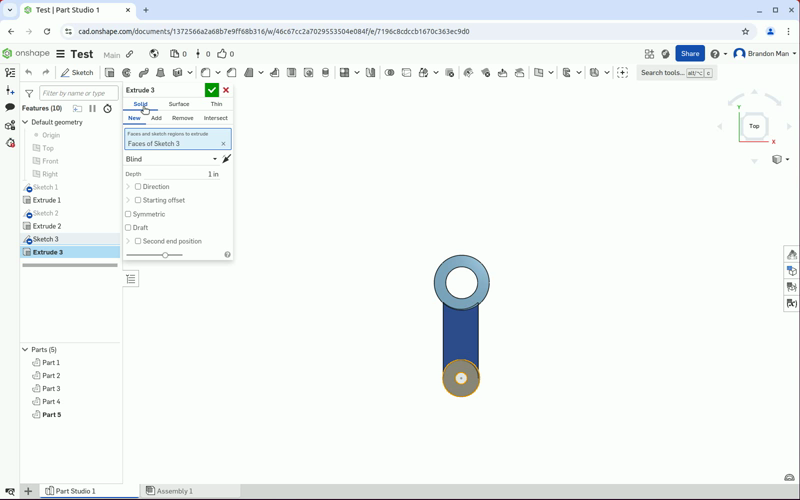
click(143, 106)
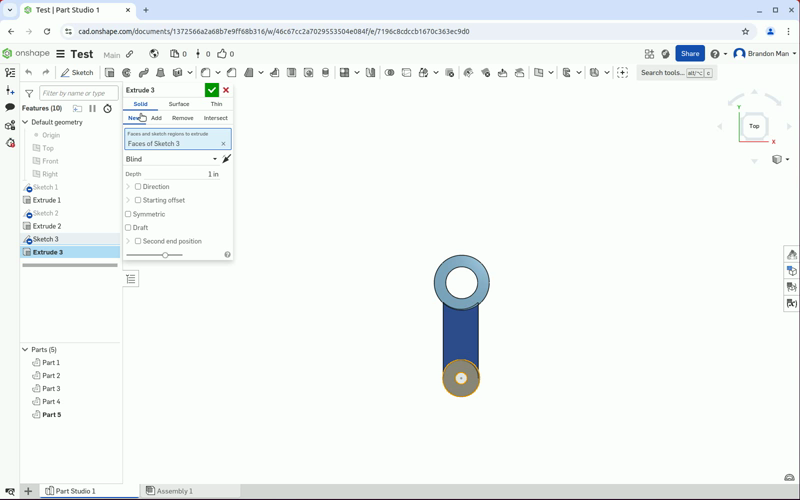
mouse_move(137, 120)
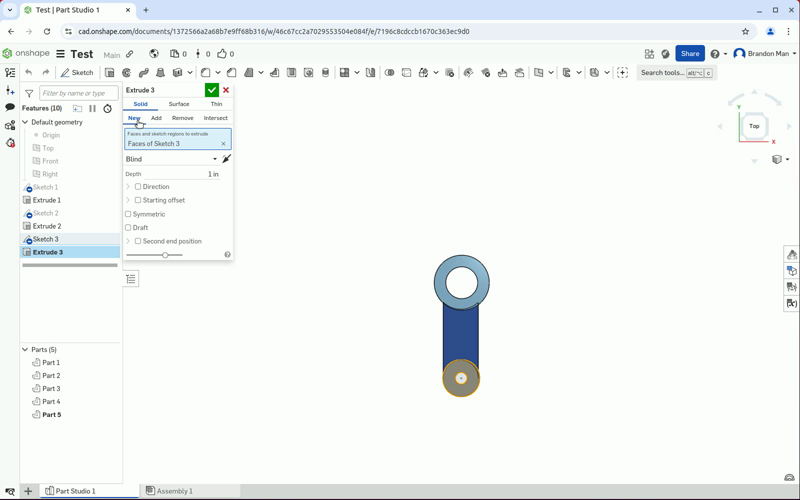
click(137, 120)
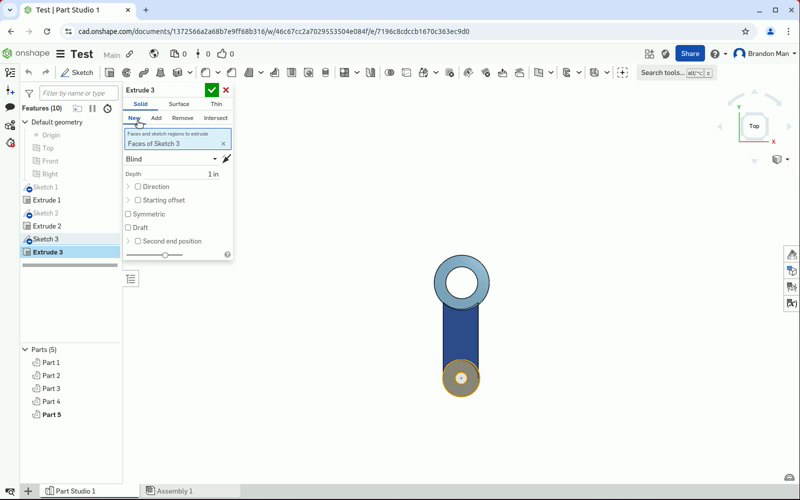
key(tab, 4)
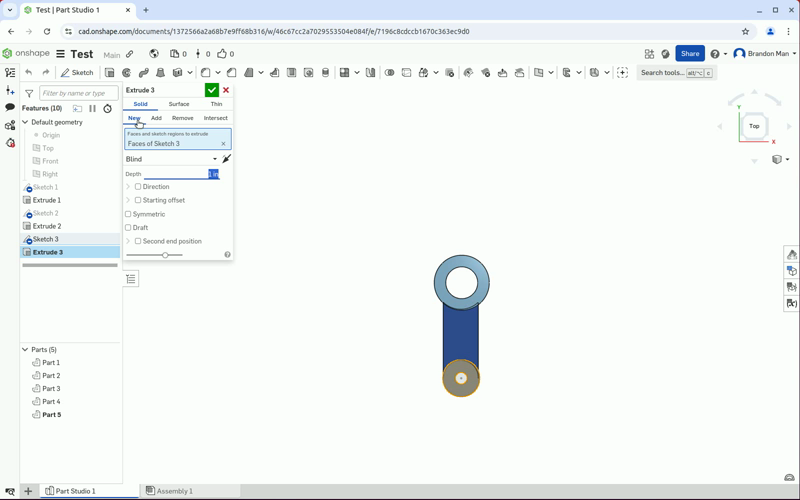
text(2.648)
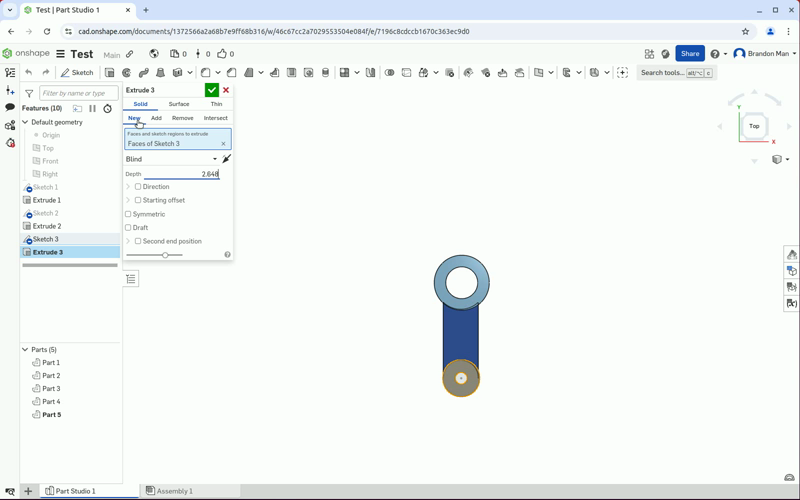
key(enter)
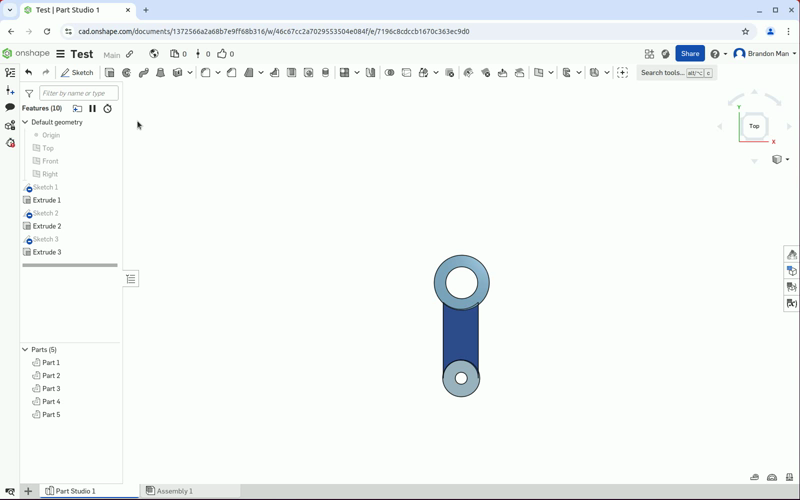
key(shift+h)
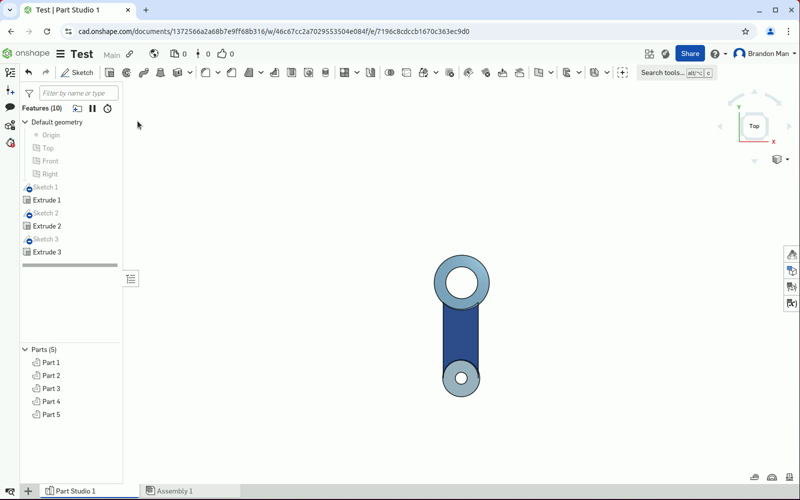
key(shift+h)
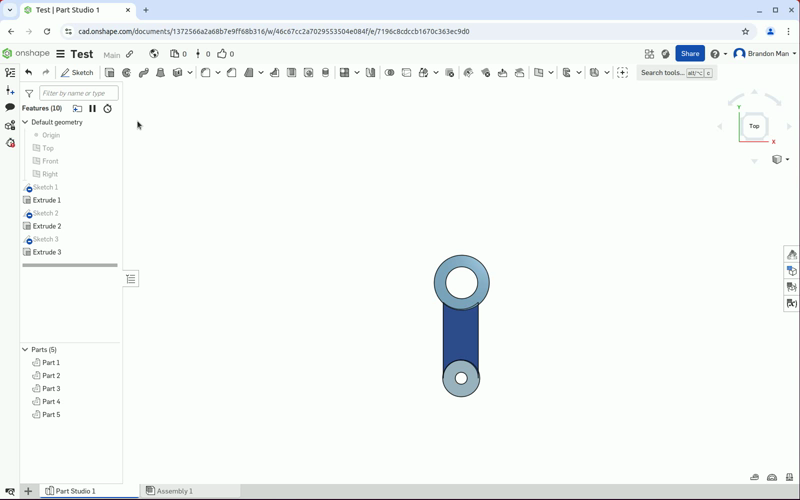
mouse_move(73, 189)
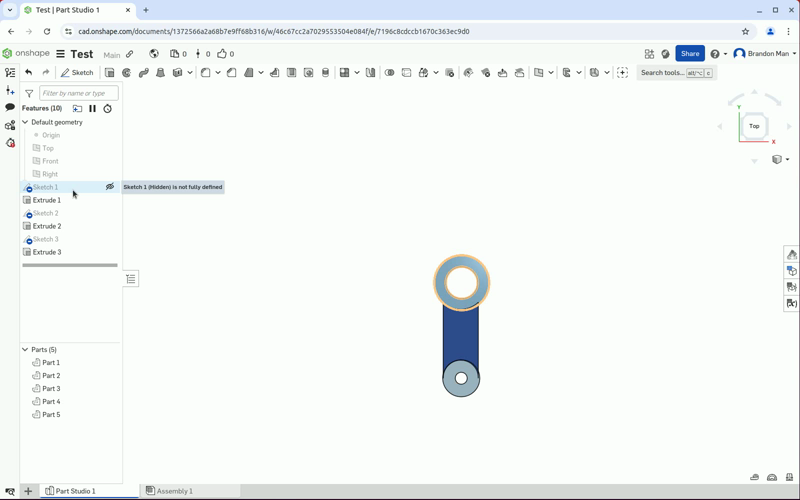
click(73, 189)
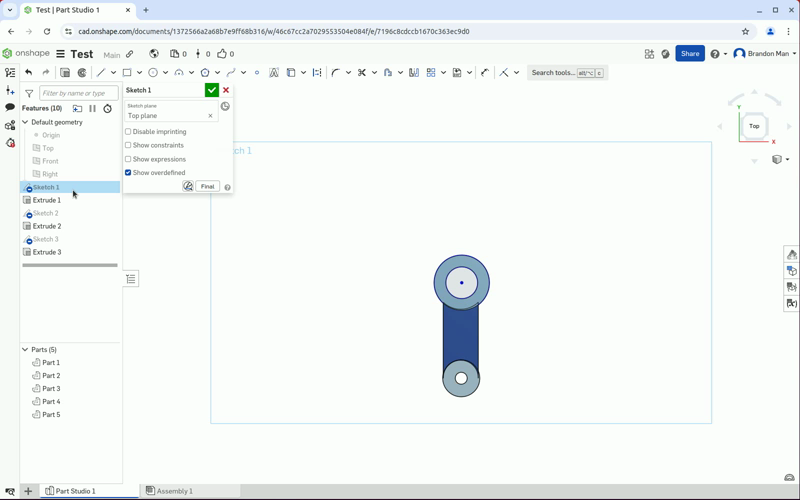
mouse_move(229, 92)
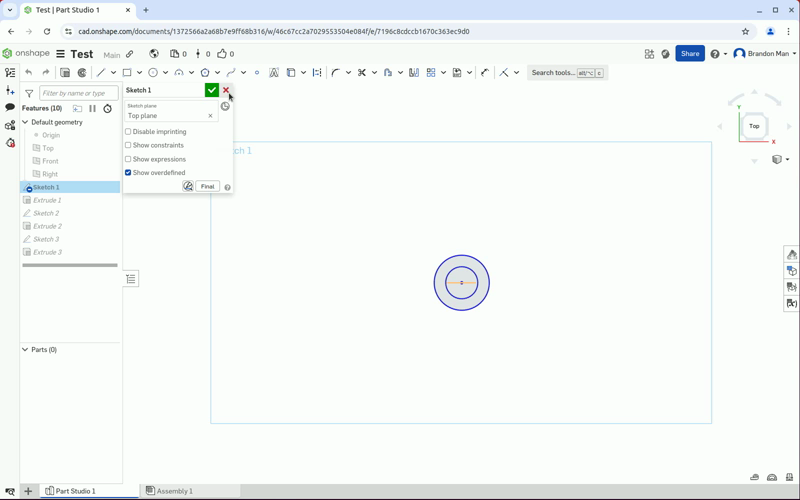
click(229, 92)
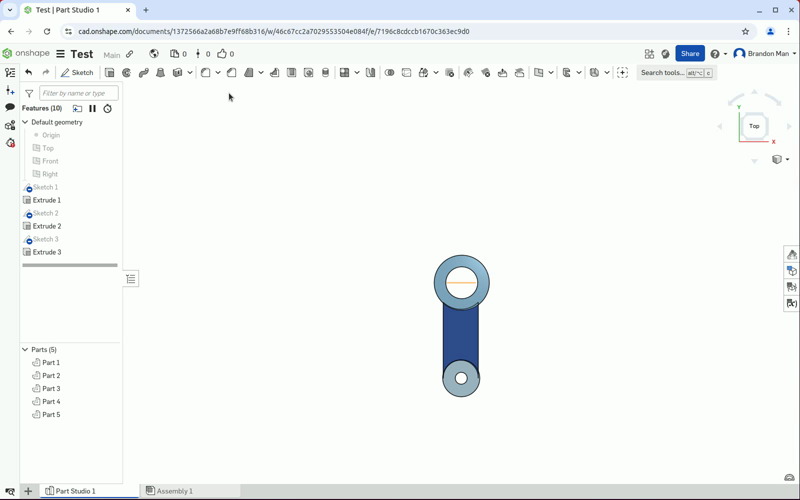
mouse_move(541, 75)
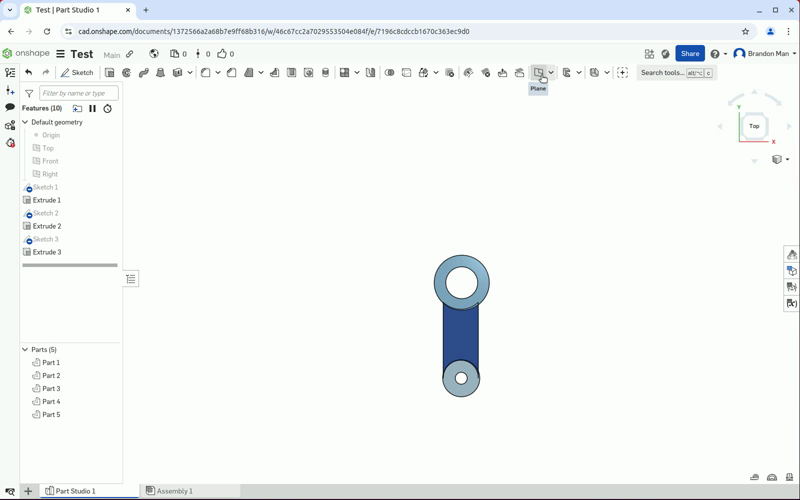
click(541, 75)
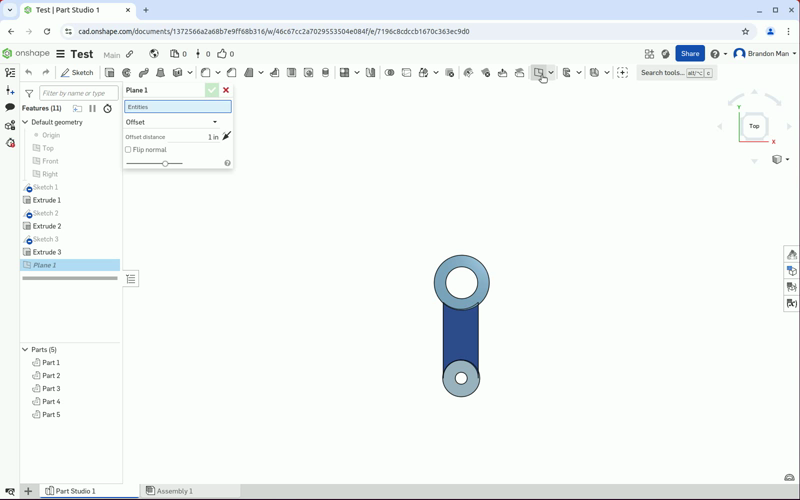
mouse_move(73, 150)
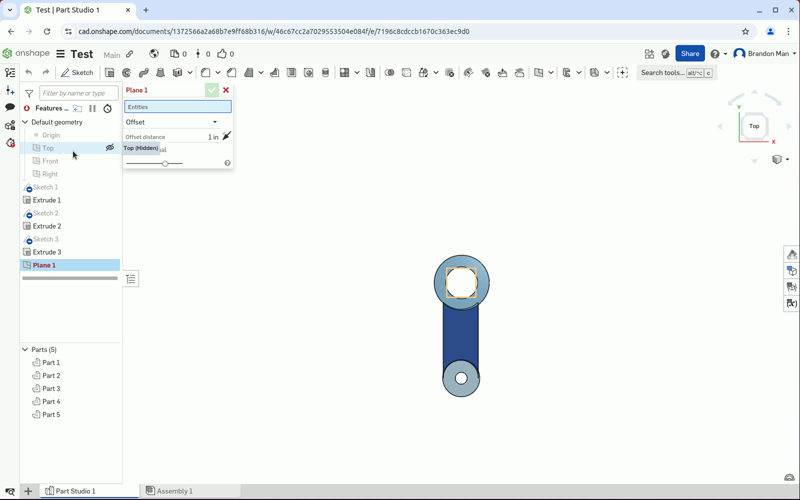
click(73, 150)
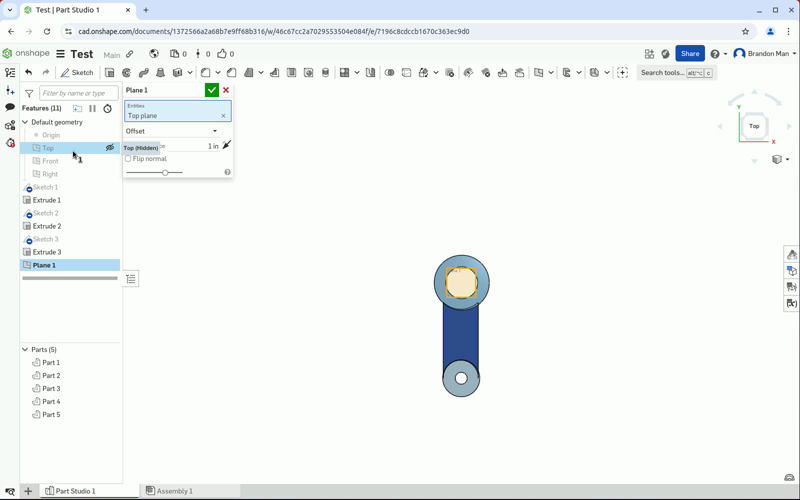
key(tab, 2)
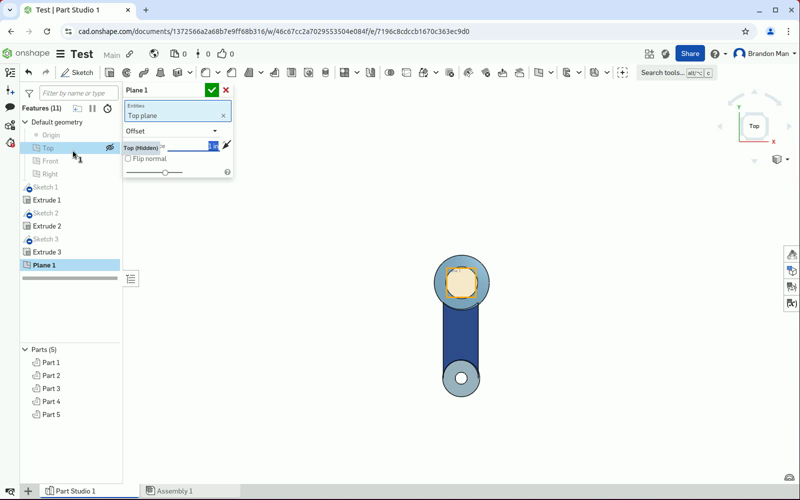
text(2.65)
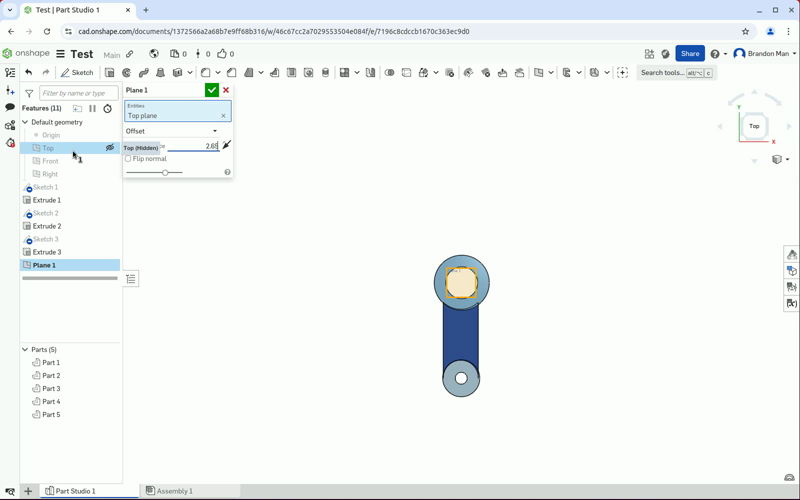
key(enter, 2)
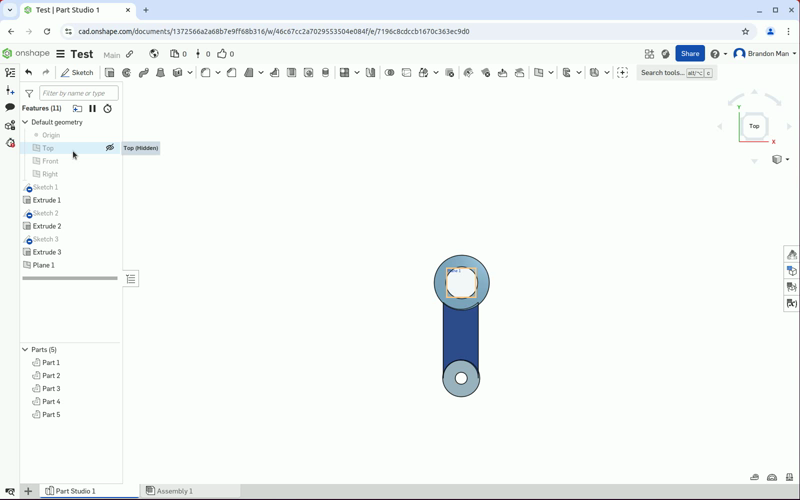
key(shift+s)
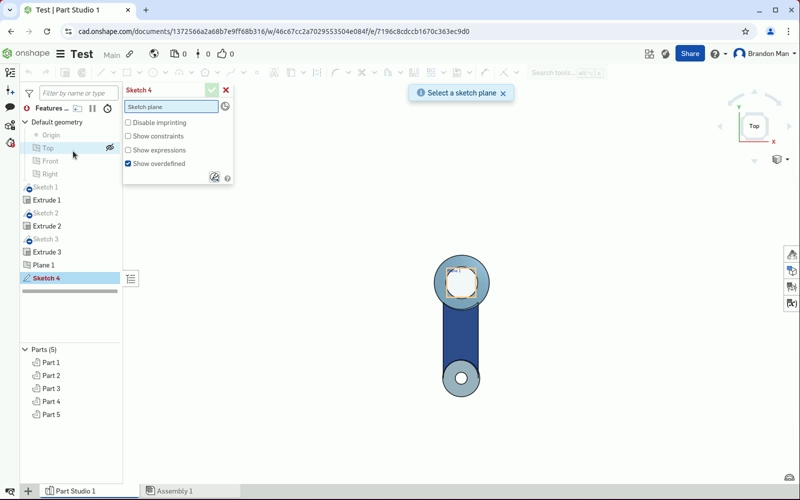
mouse_move(73, 267)
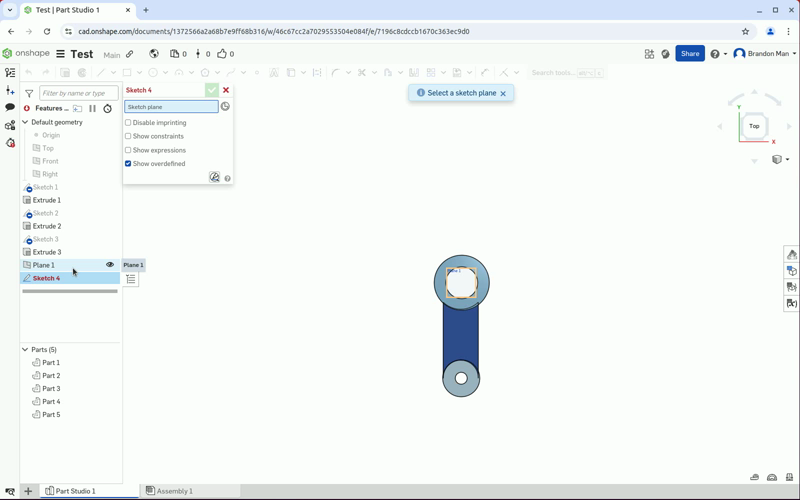
click(73, 267)
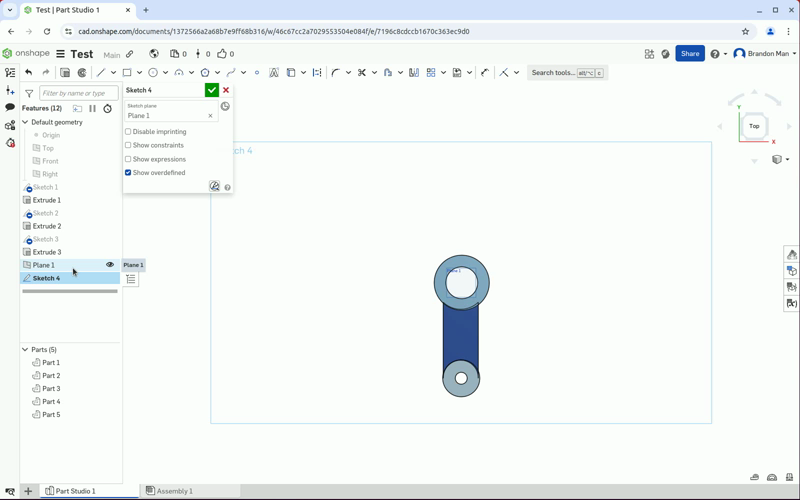
mouse_move(73, 352)
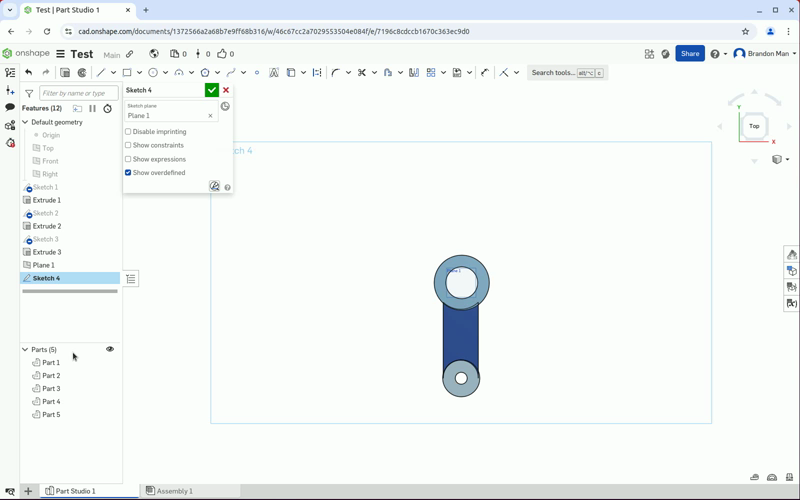
key(y)
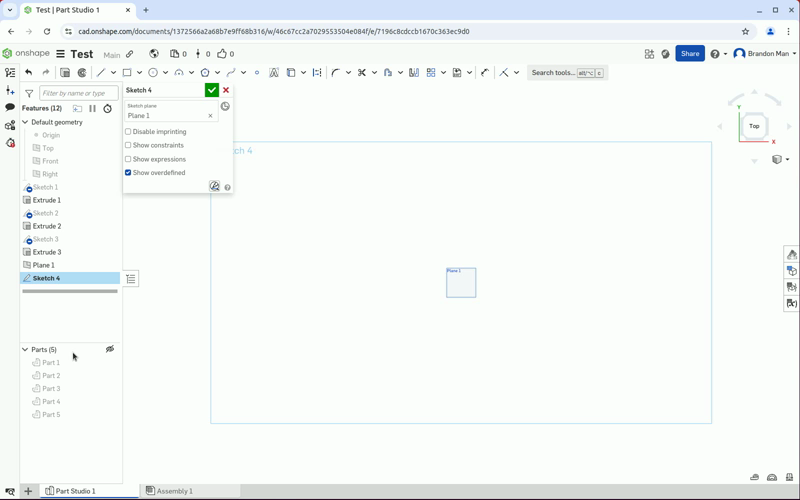
key(l)
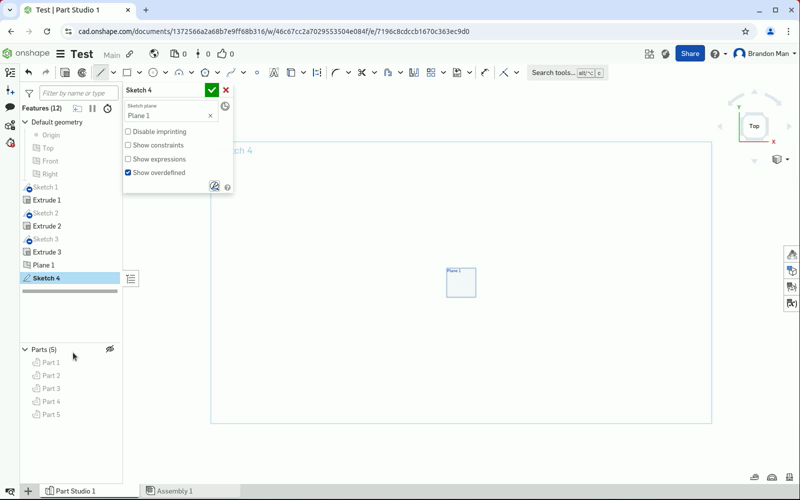
key_down(shift)
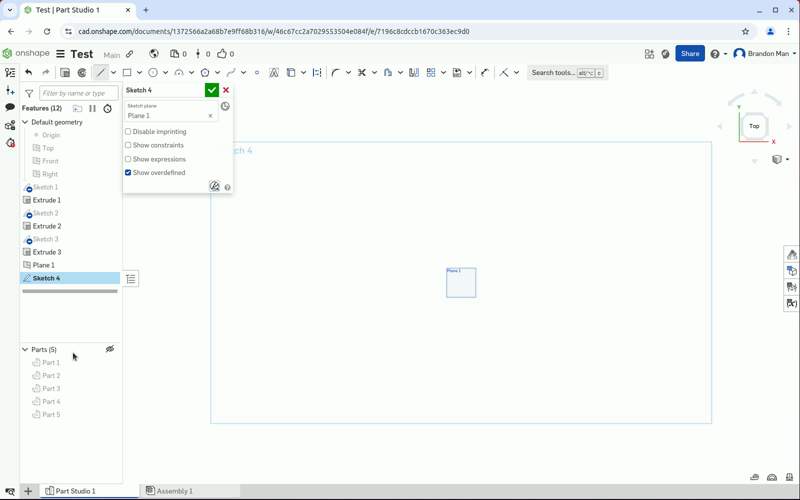
mouse_move(457, 348)
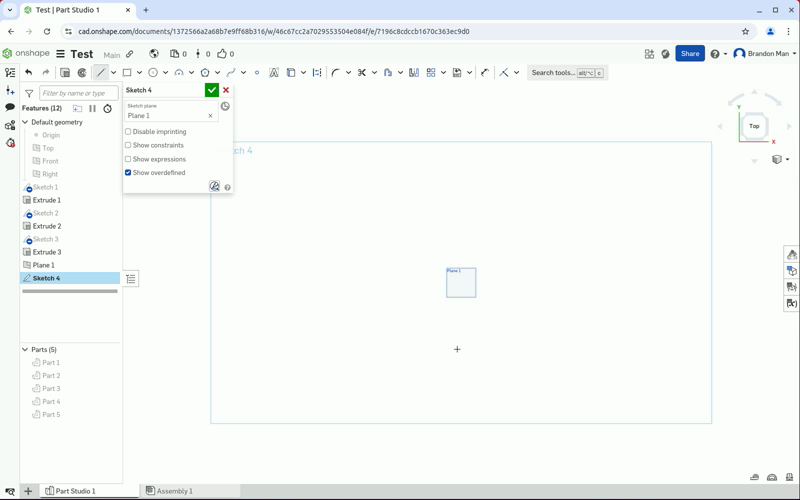
click(457, 348)
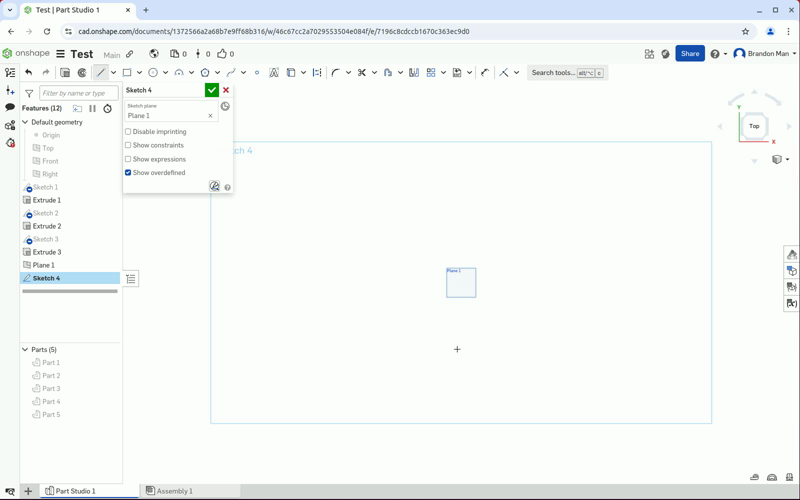
key_up(shift)
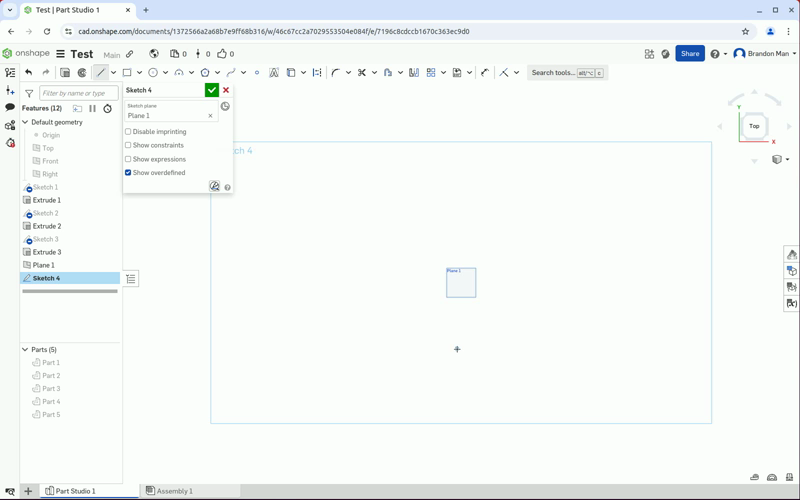
key_down(shift)
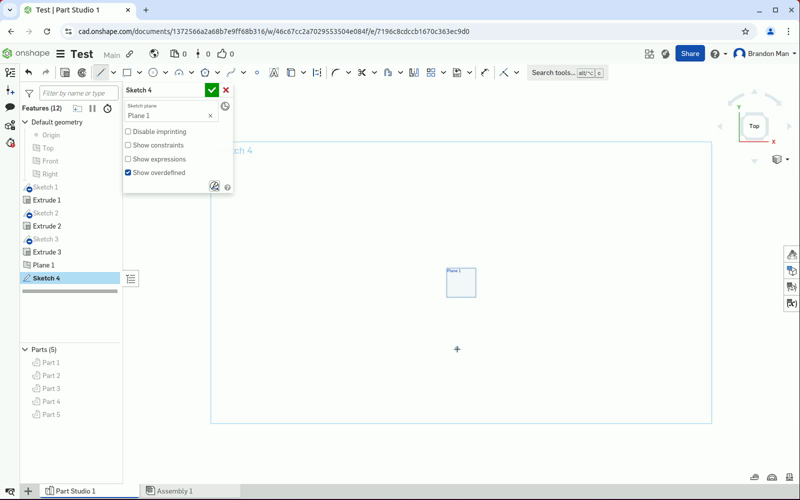
mouse_move(487, 348)
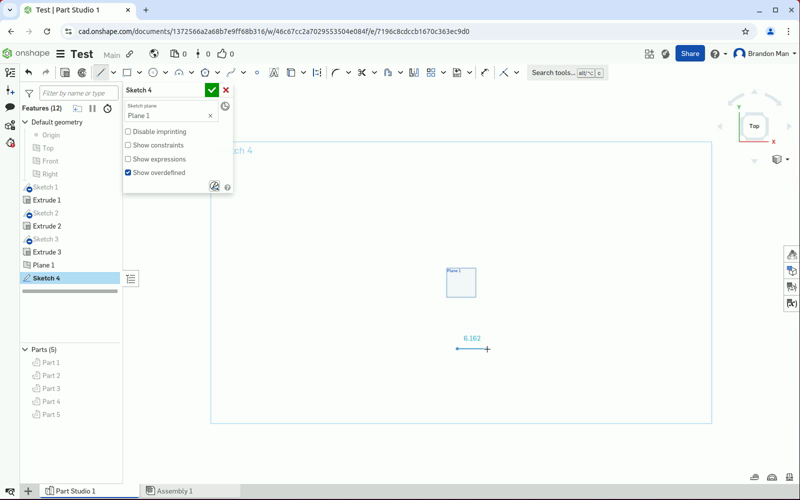
mouse_move(466, 348)
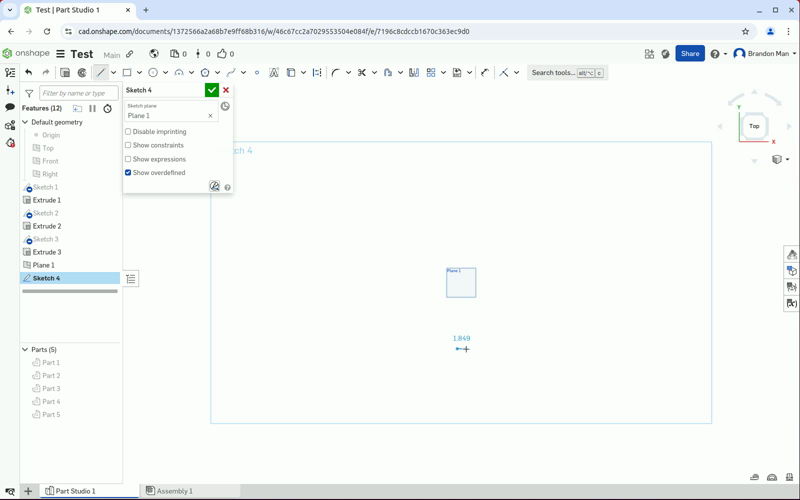
click(466, 348)
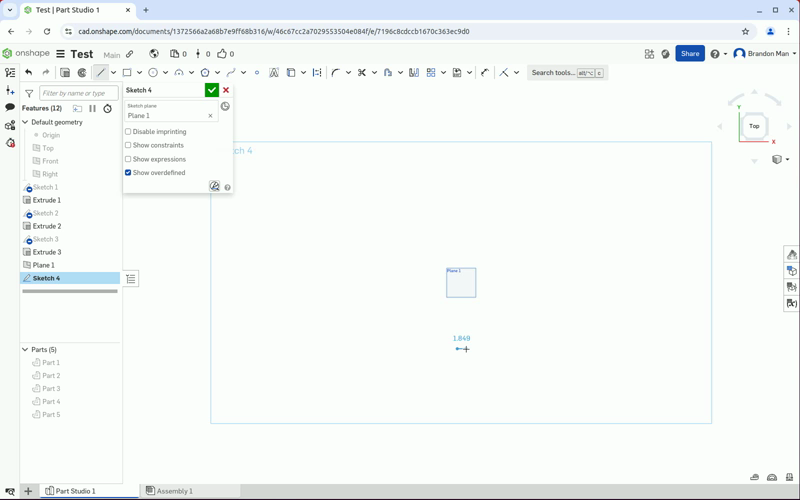
key_up(shift)
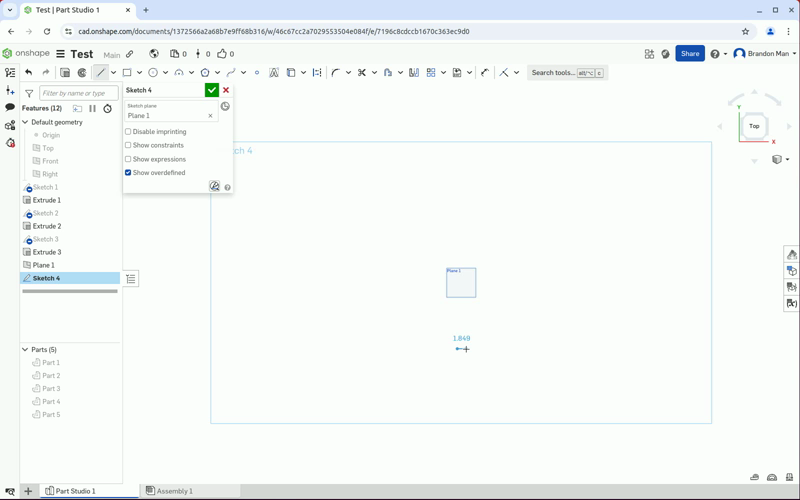
key(esc)
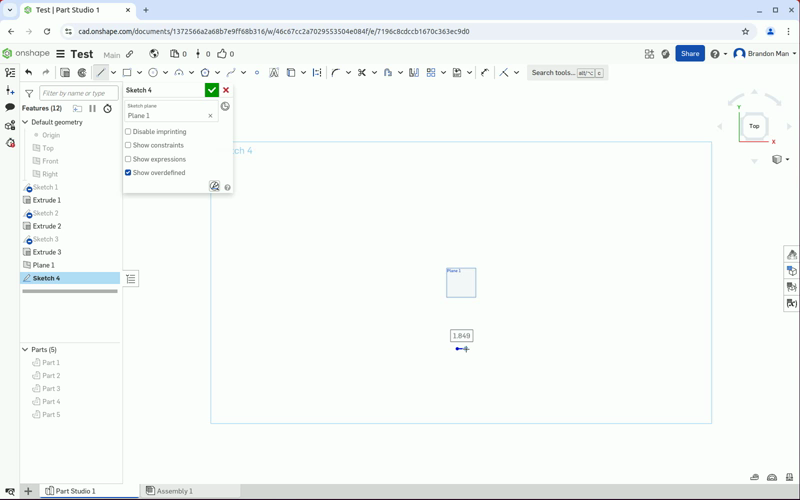
key(a)
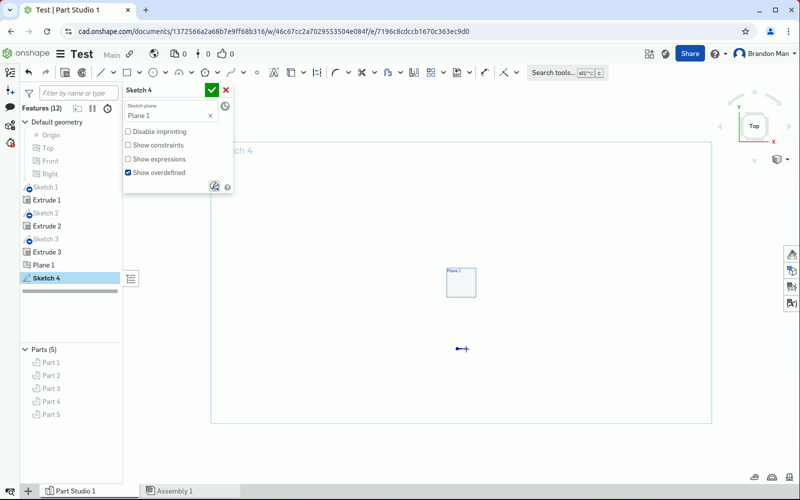
mouse_move(466, 348)
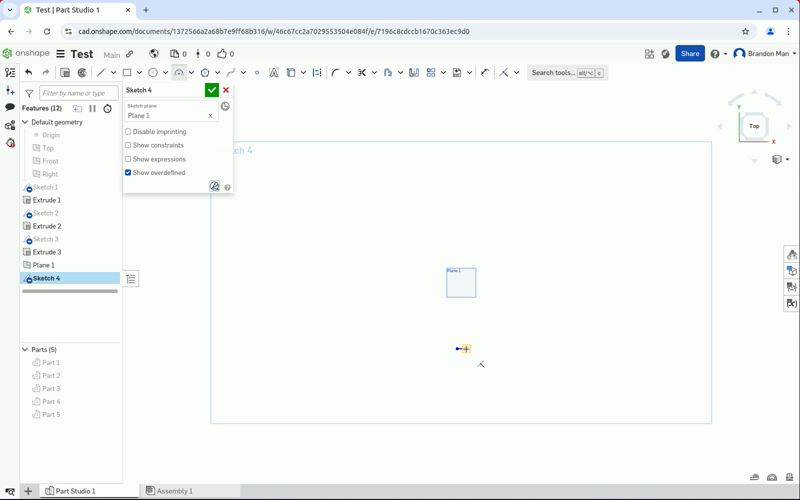
click(466, 348)
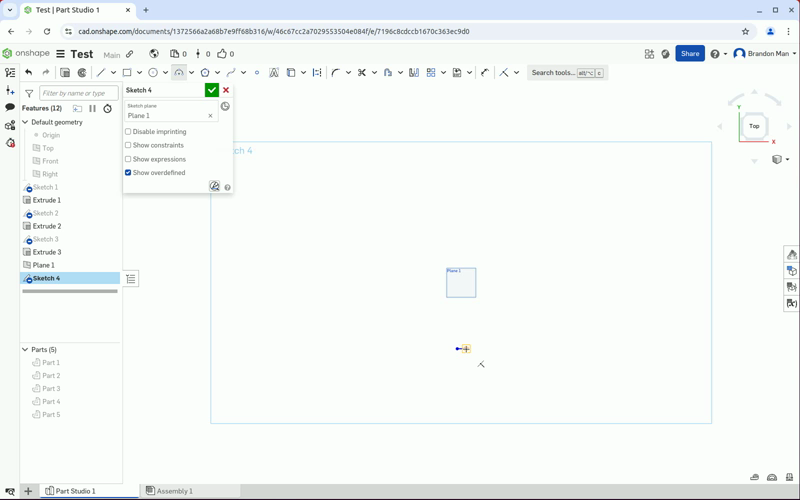
mouse_move(457, 348)
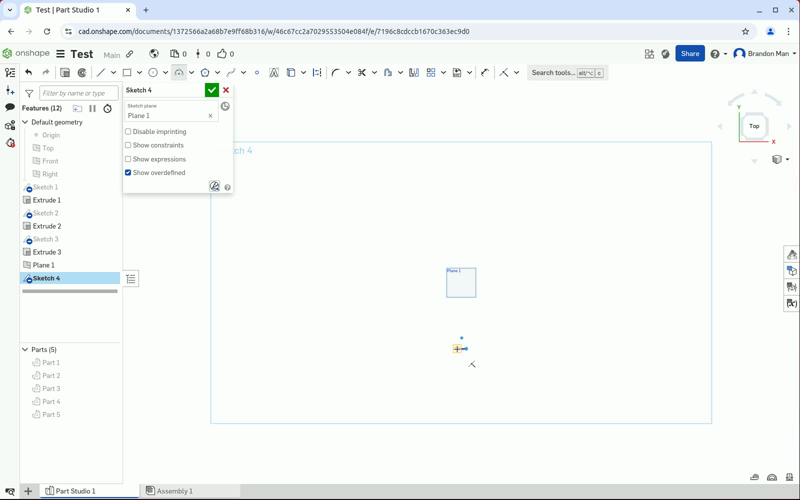
click(457, 348)
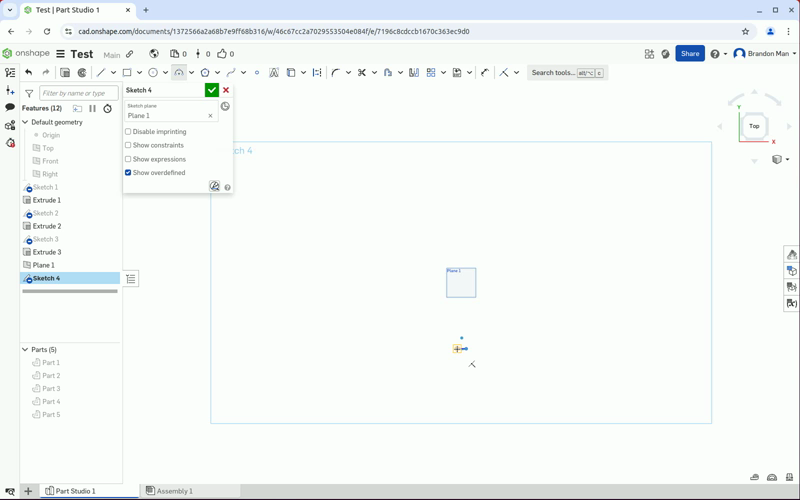
key_down(shift)
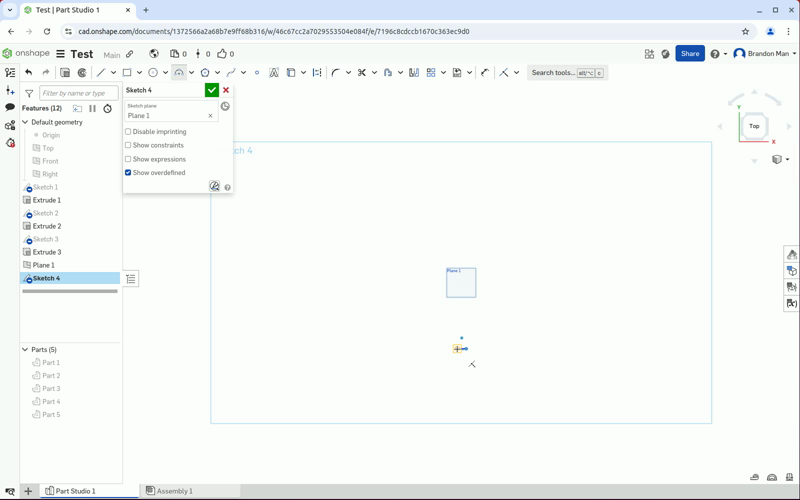
mouse_move(461, 344)
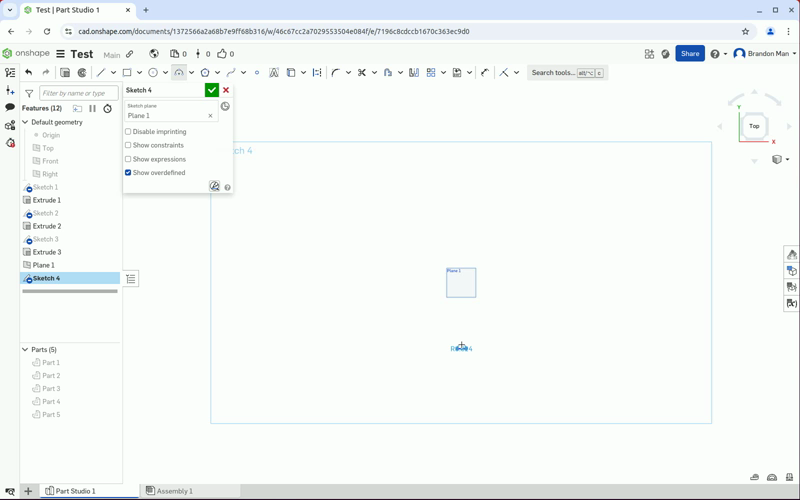
click(461, 344)
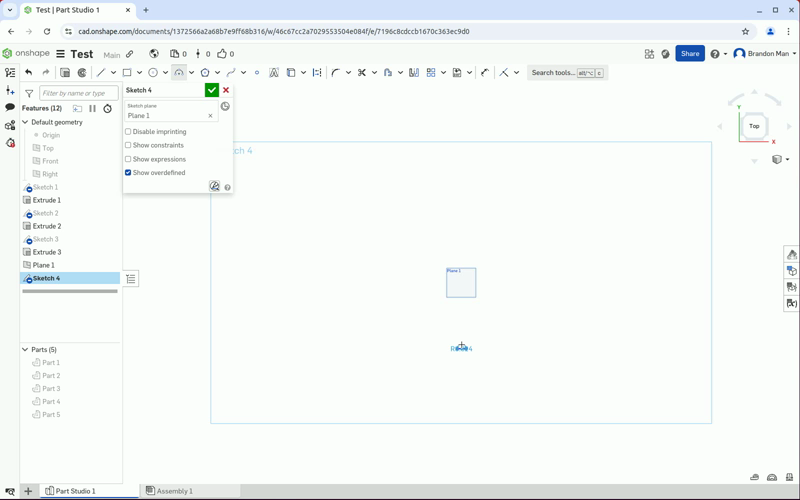
key_up(shift)
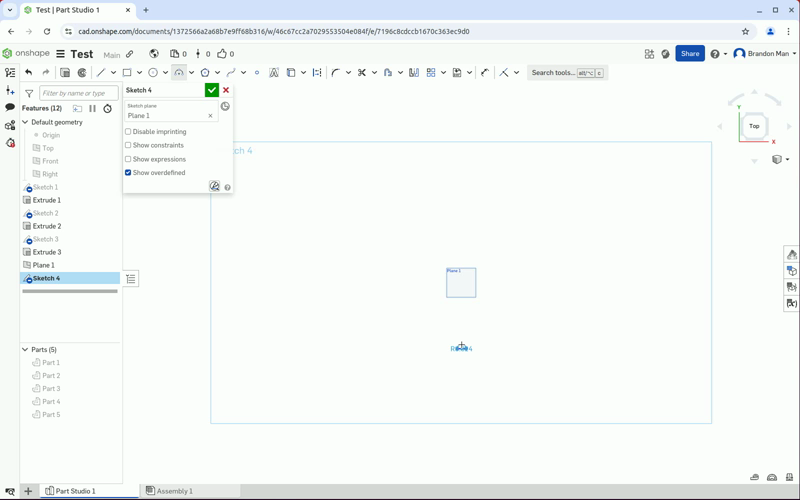
key(esc)
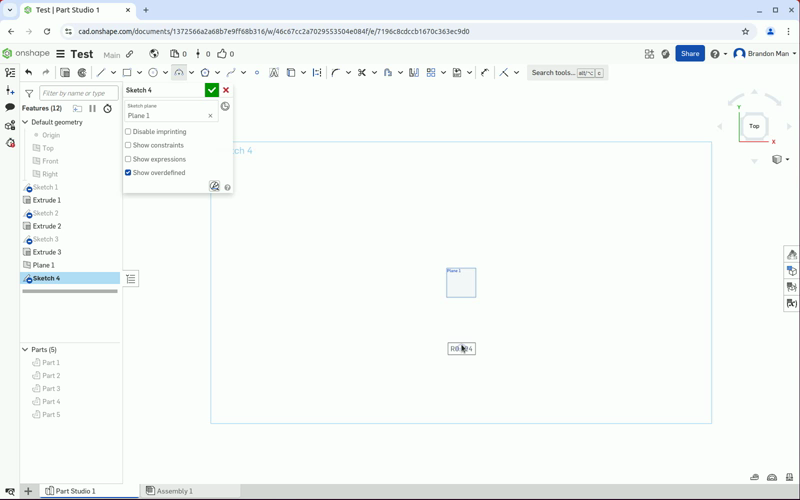
mouse_move(464, 346)
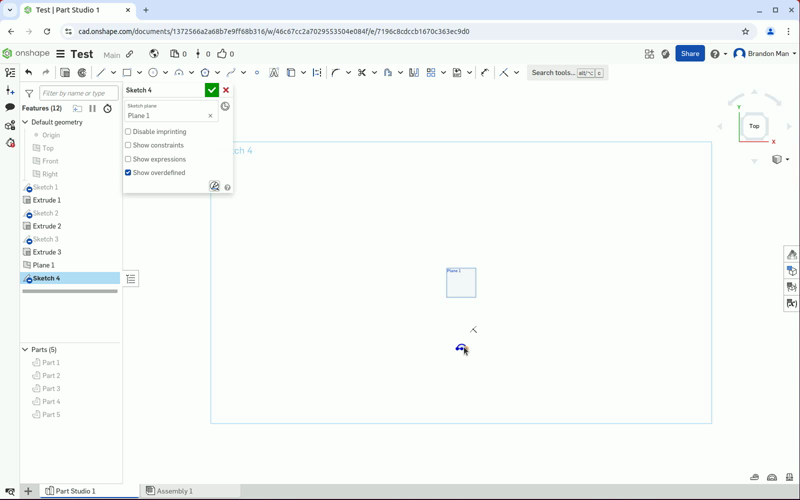
scroll(6)
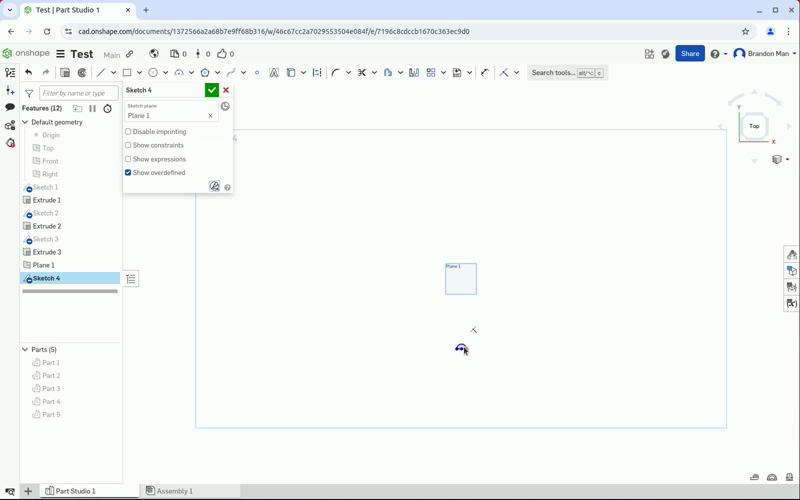
scroll(6)
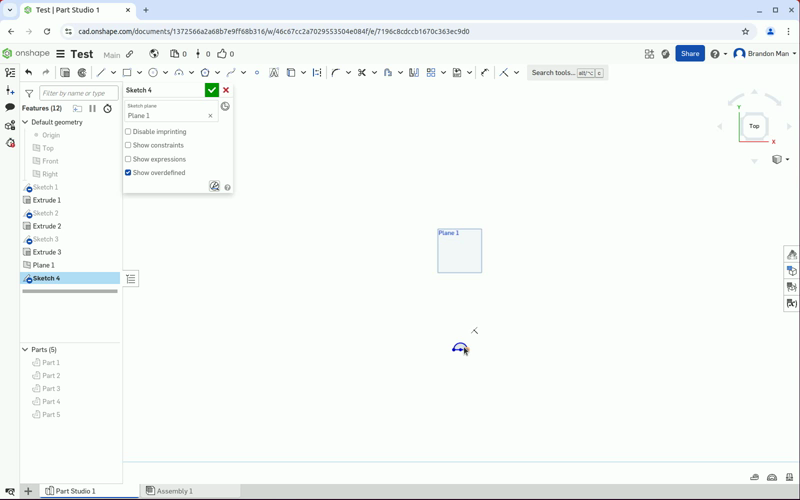
scroll(6)
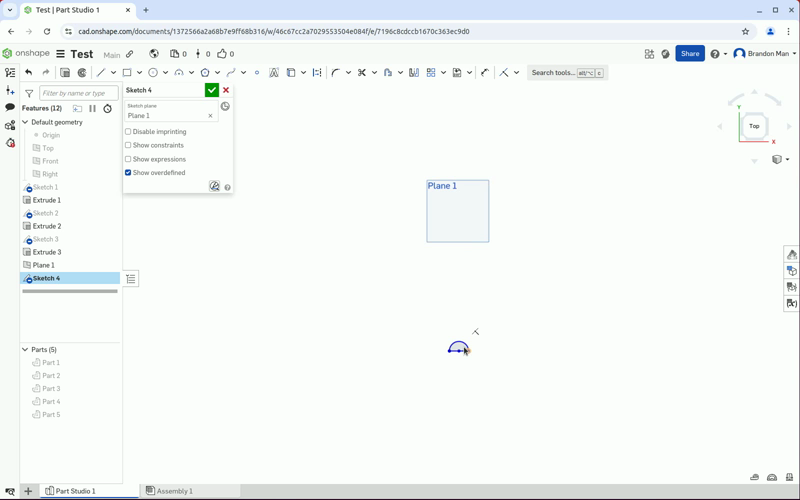
scroll(6)
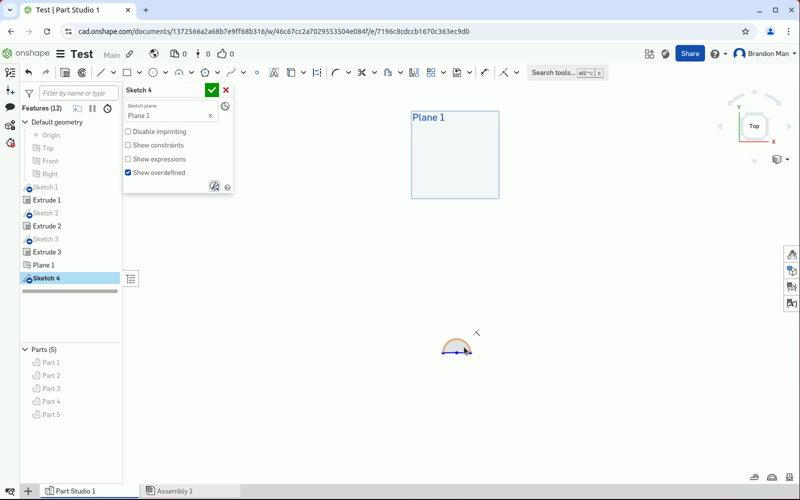
scroll(6)
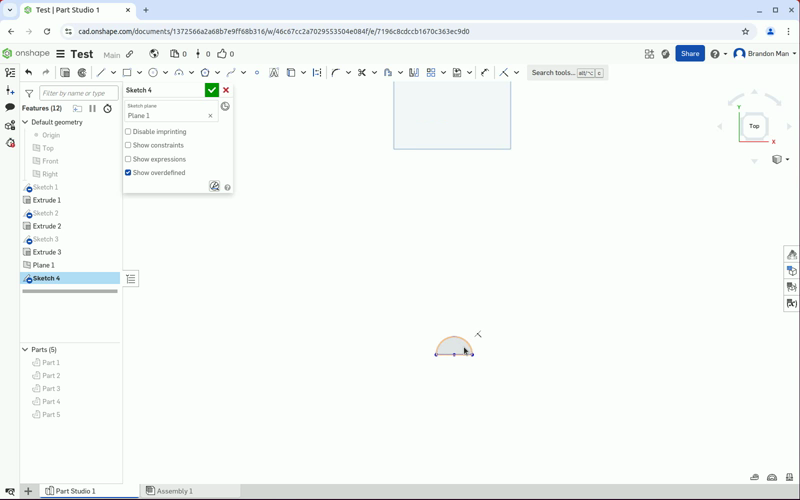
scroll(6)
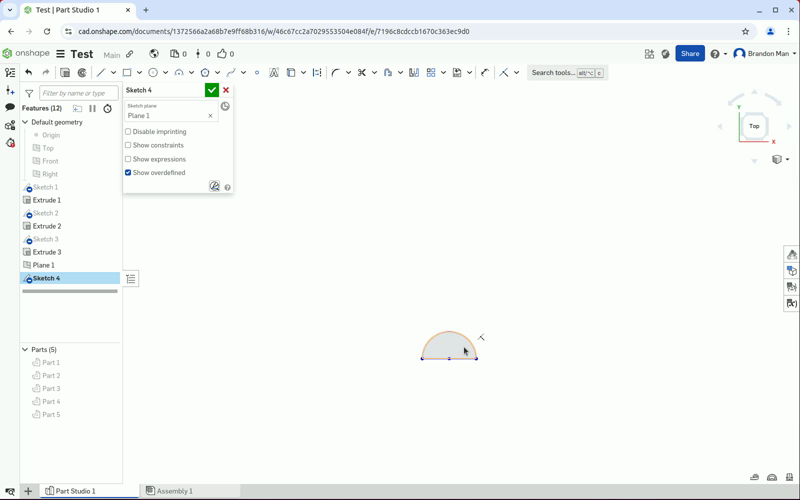
scroll(6)
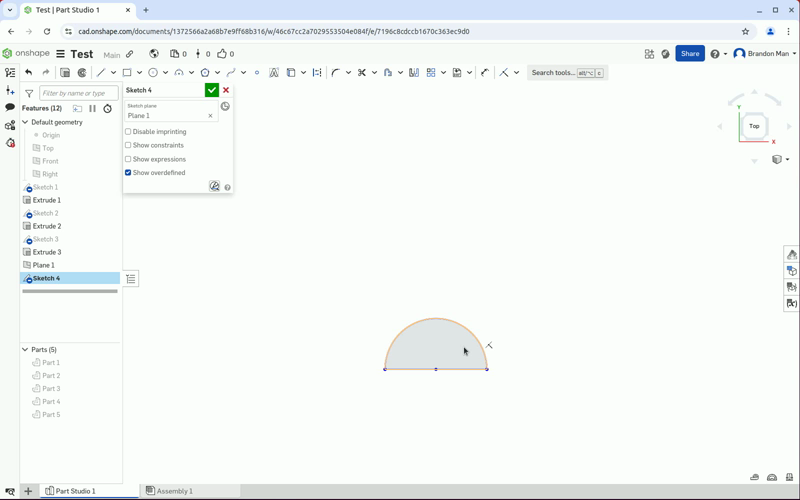
click(464, 346)
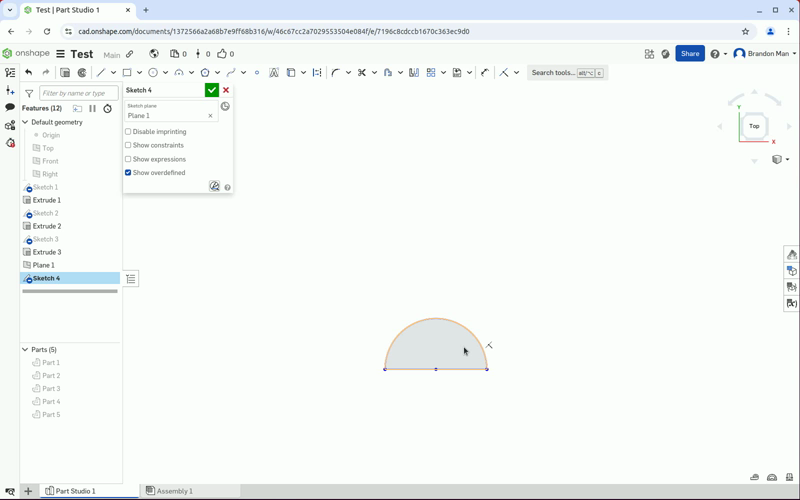
scroll(-6)
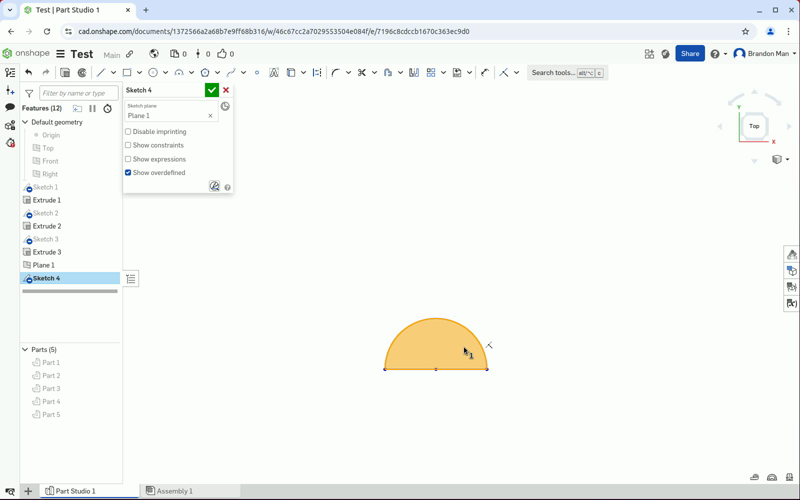
scroll(-6)
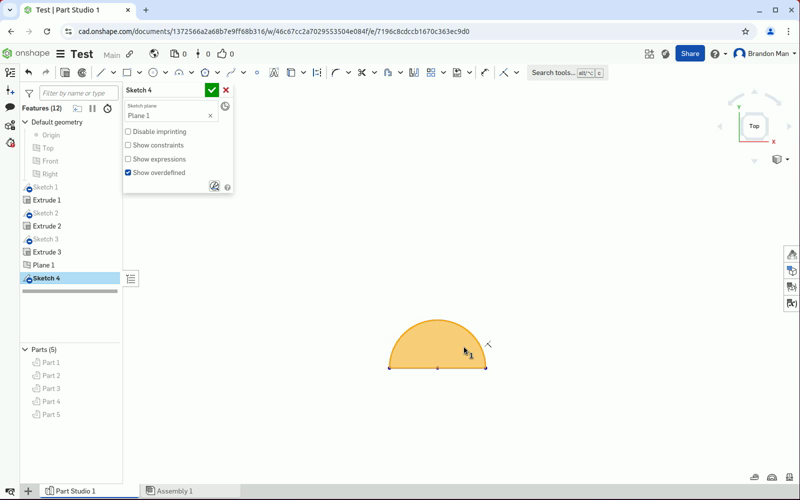
scroll(-6)
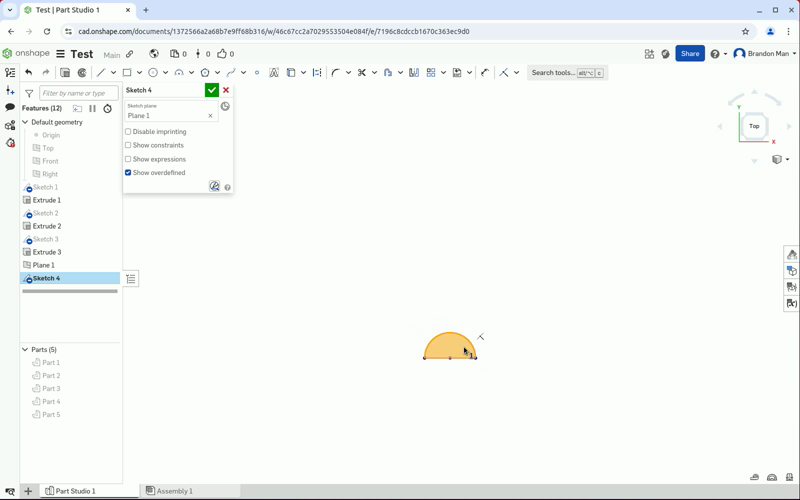
scroll(-6)
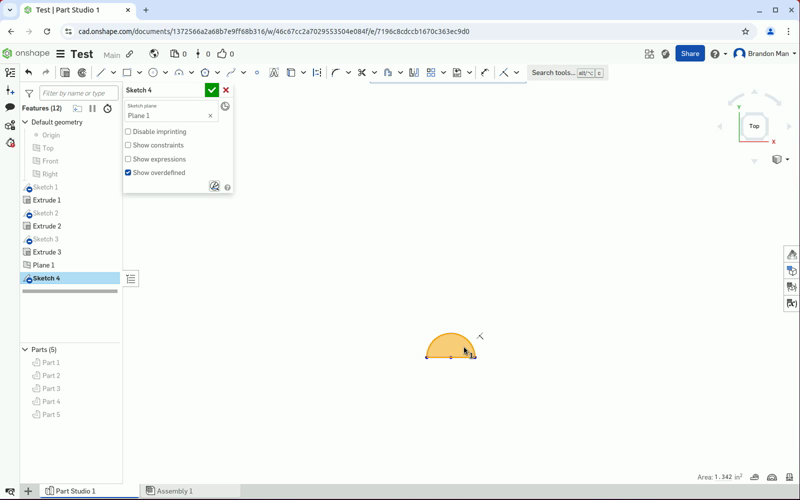
scroll(-6)
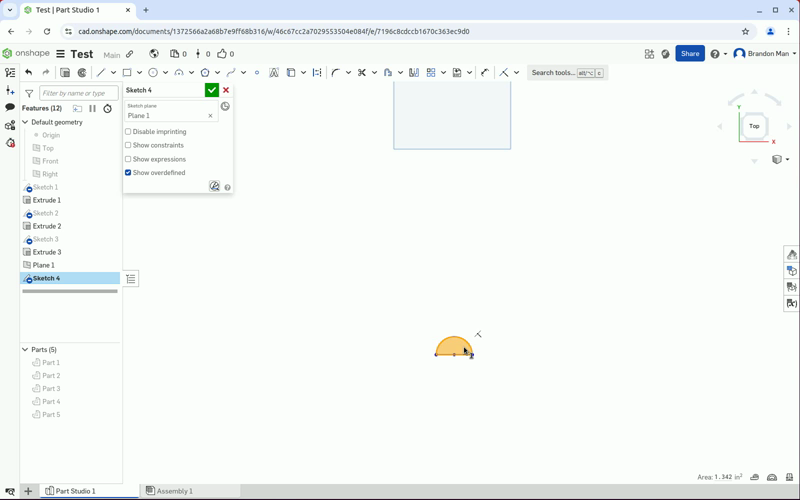
scroll(-6)
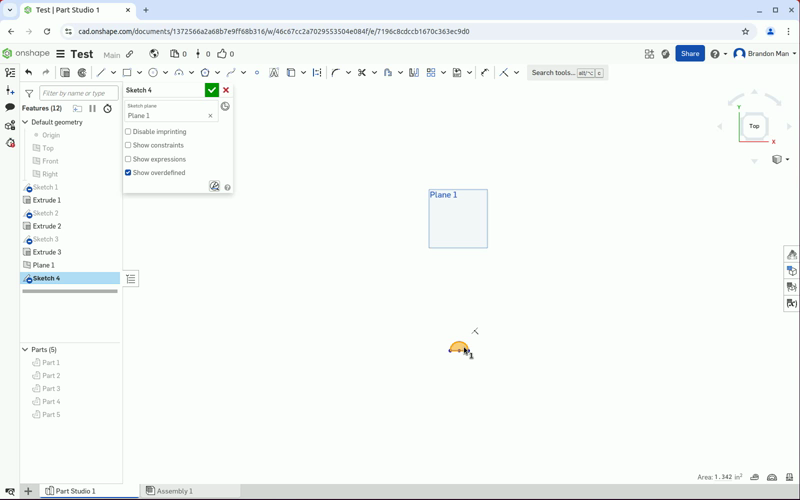
scroll(-6)
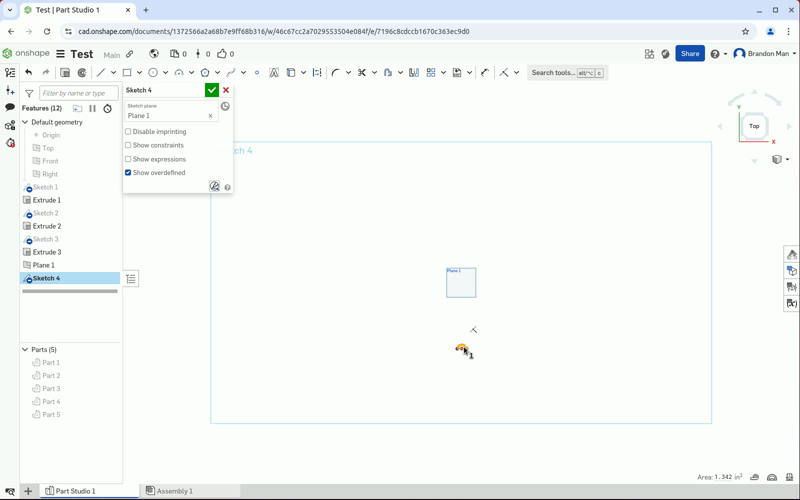
mouse_move(73, 352)
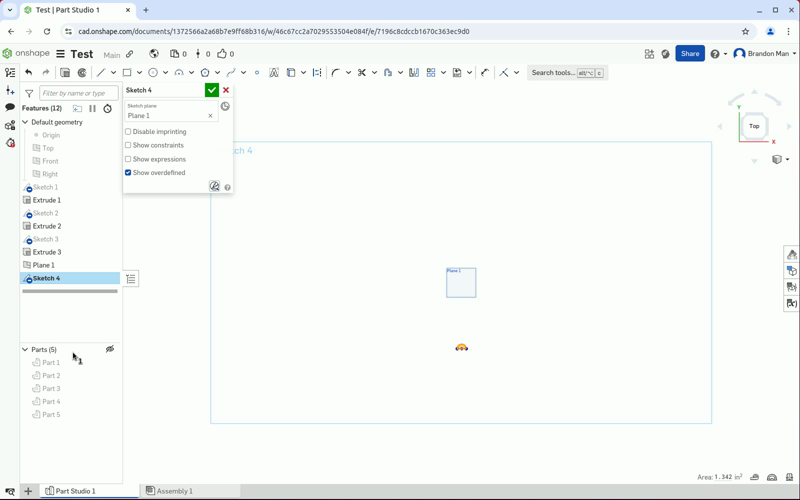
key(shift+y)
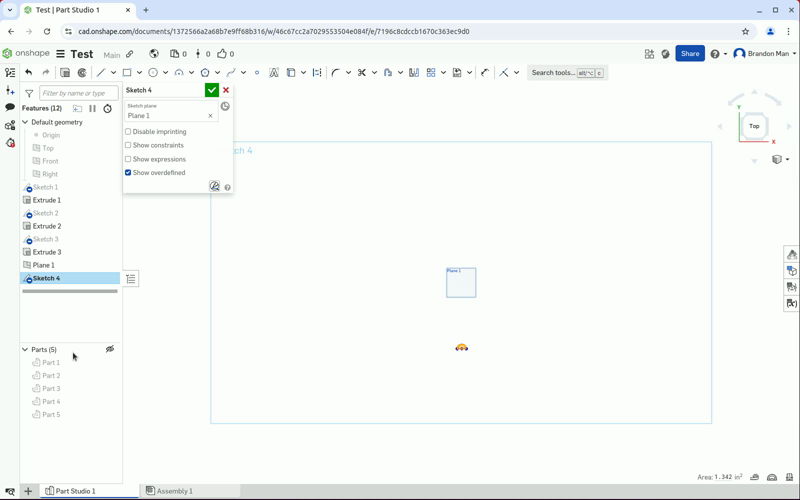
key(shift+e)
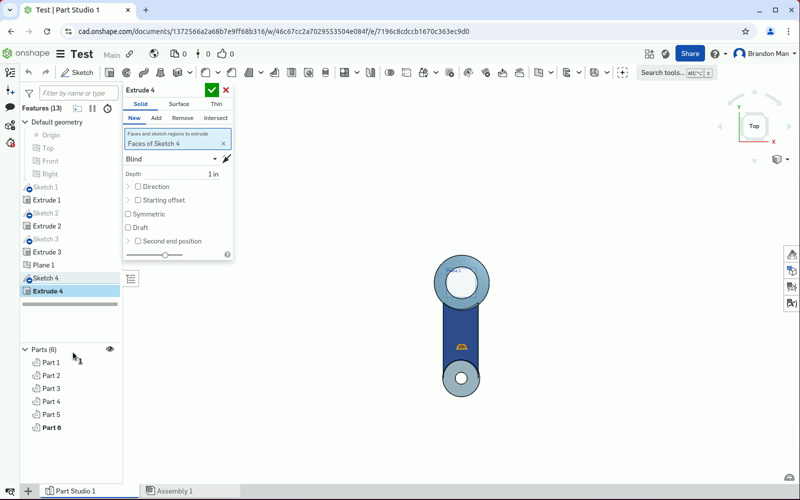
mouse_move(143, 106)
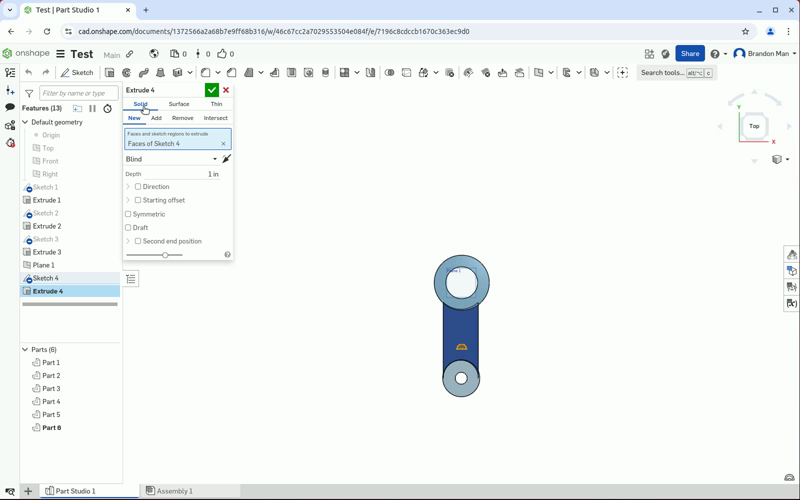
click(143, 106)
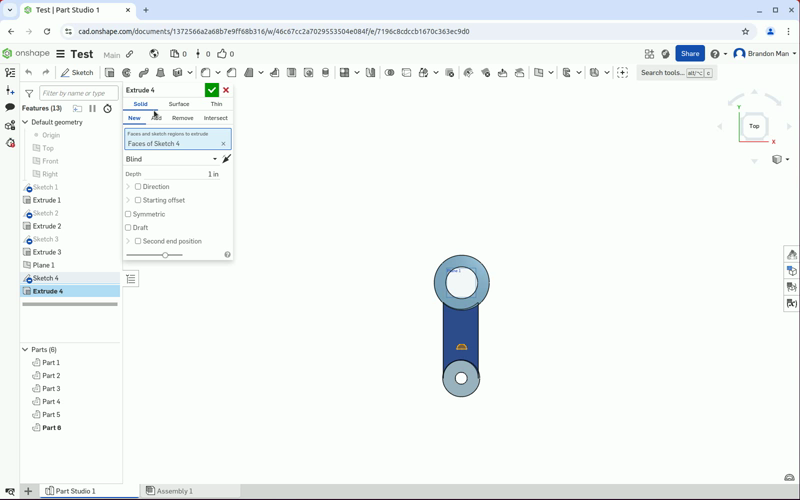
mouse_move(186, 120)
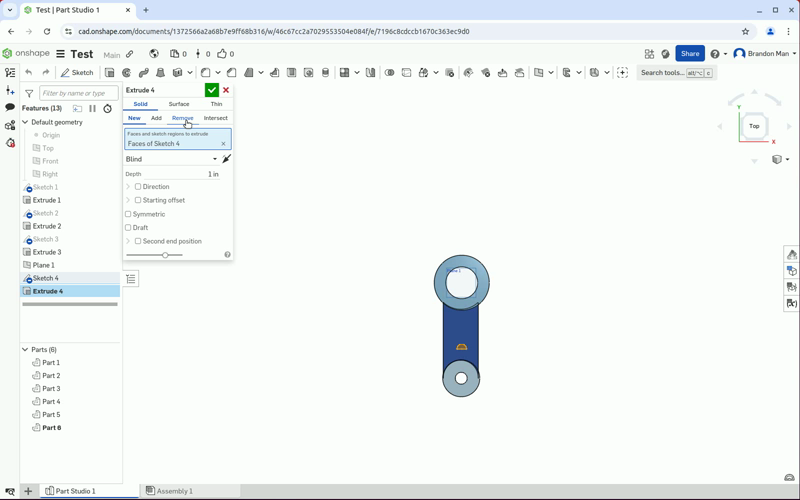
click(186, 120)
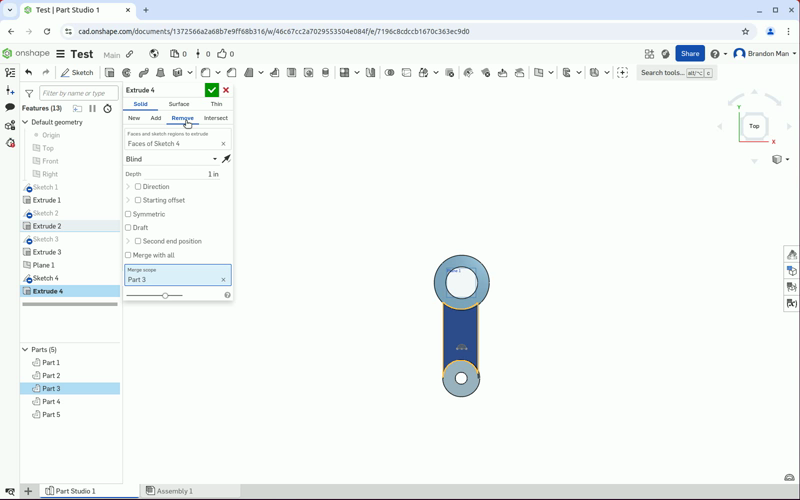
key(tab, 4)
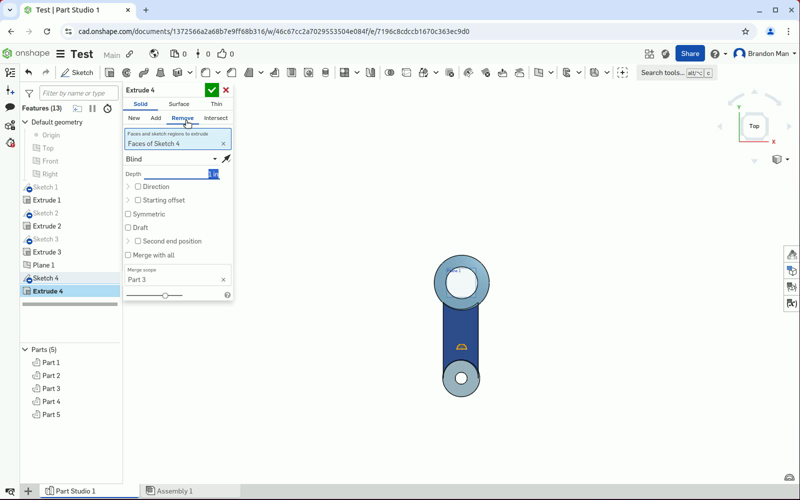
text(22.386)
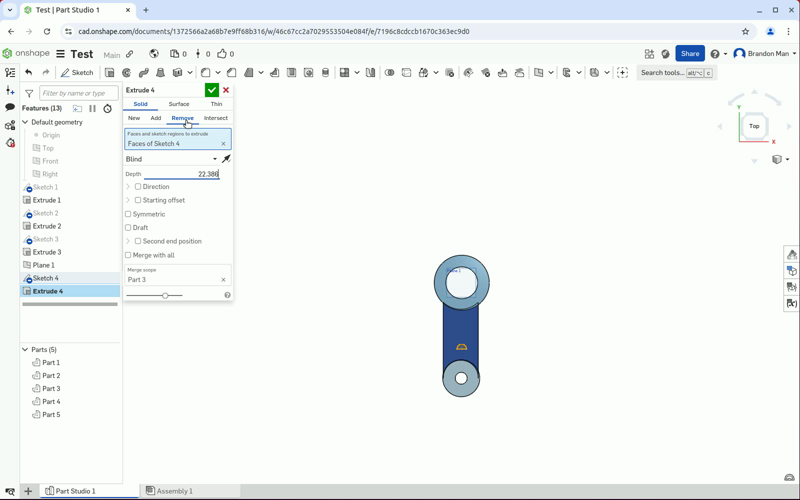
key(tab, 6)
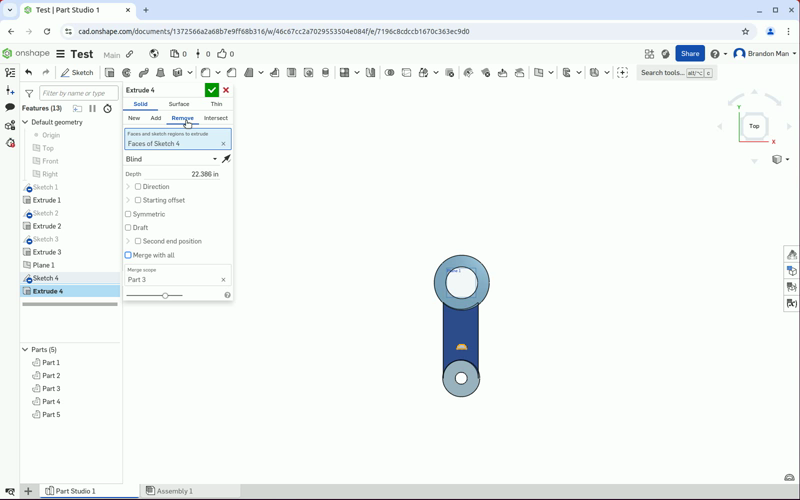
key(space)
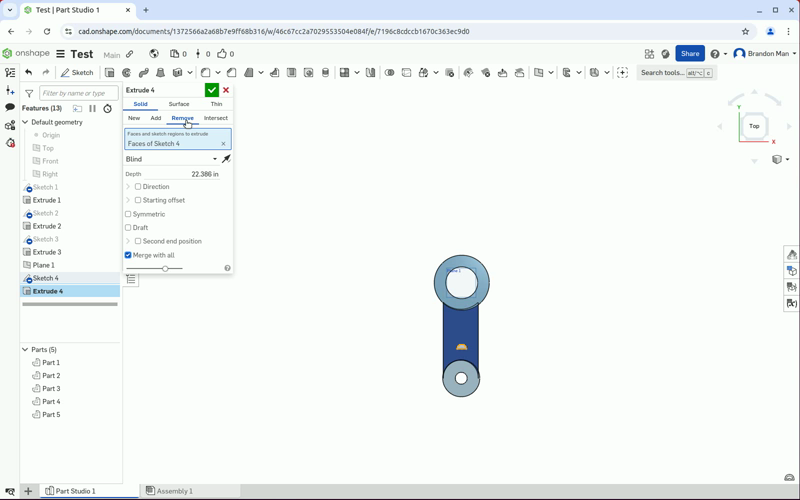
key(enter)
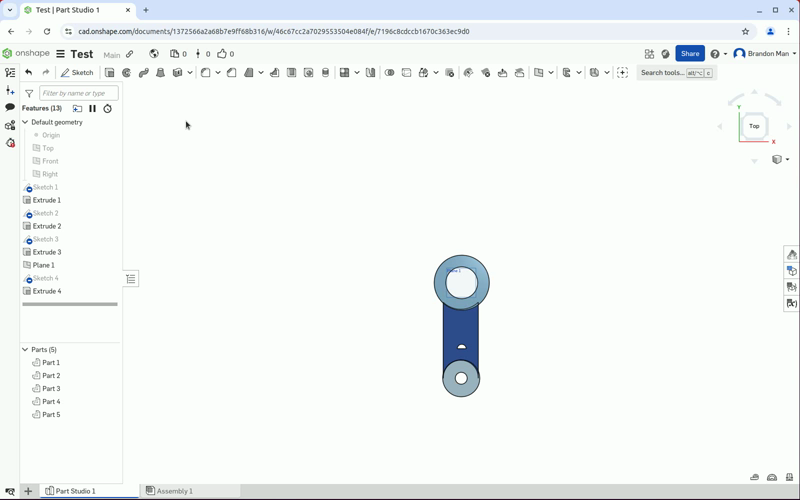
key(shift+h)
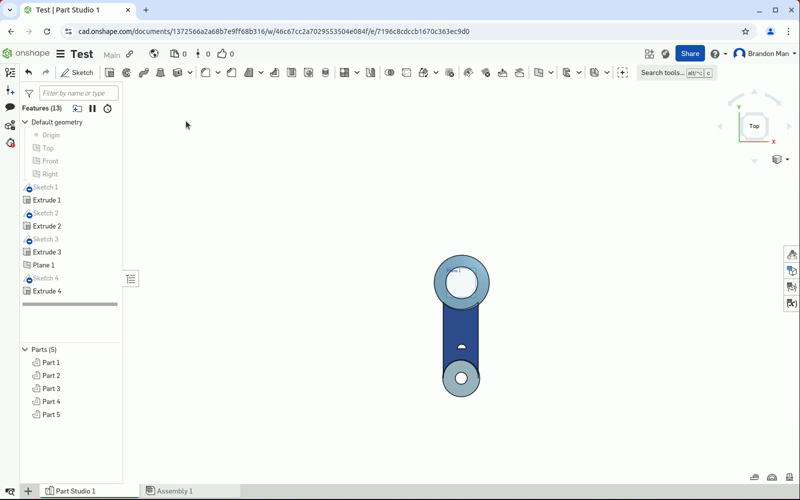
key(shift+h)
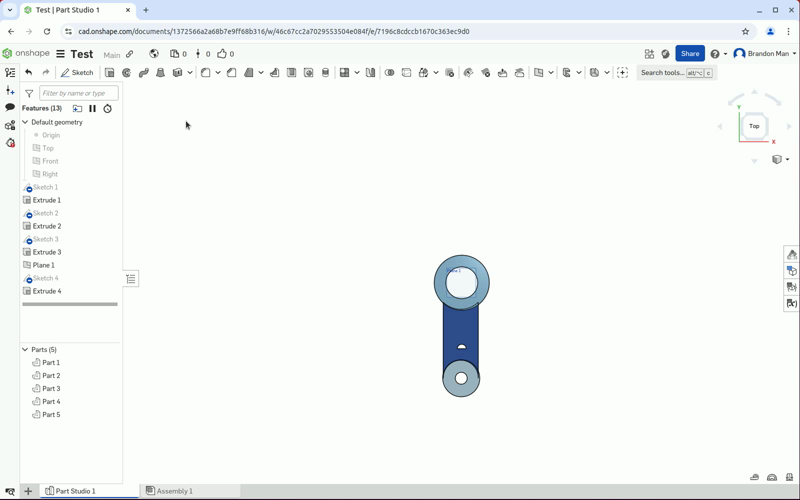
mouse_move(73, 189)
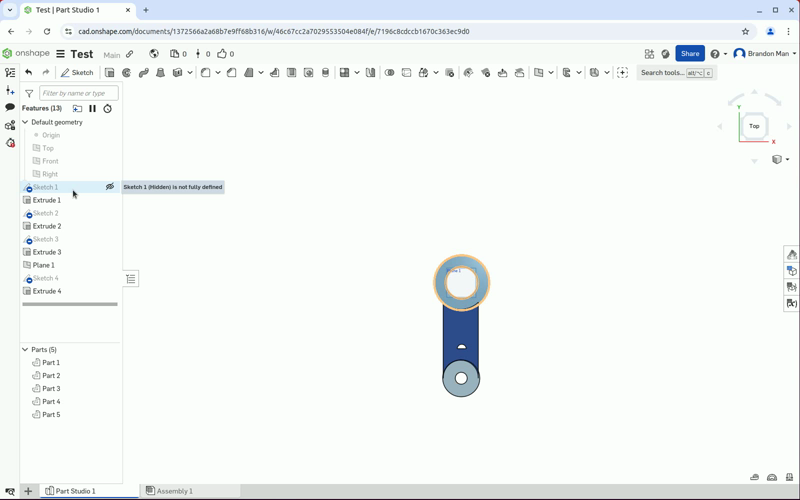
click(73, 189)
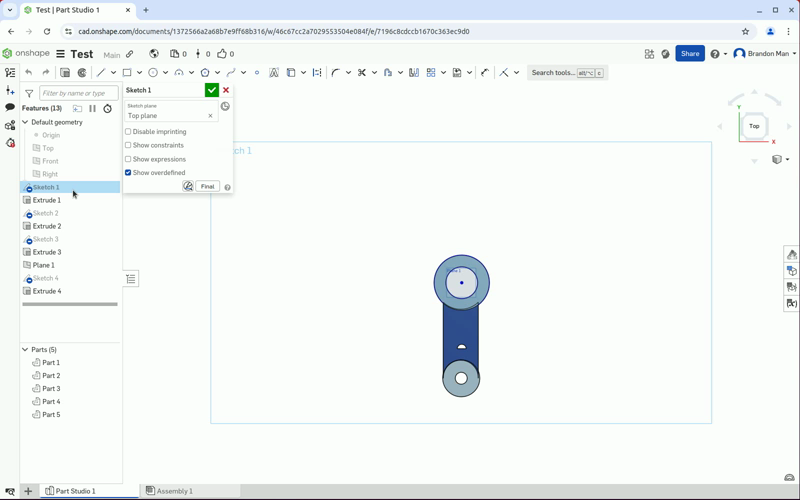
mouse_move(229, 92)
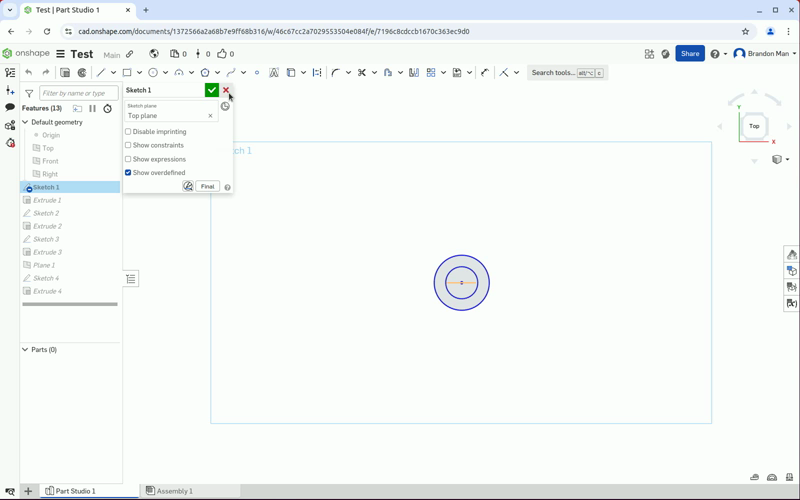
click(229, 92)
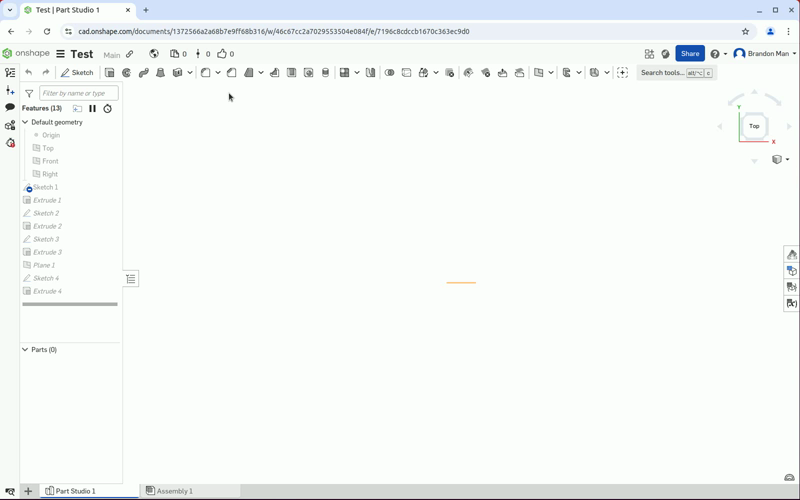
key(shift+s)
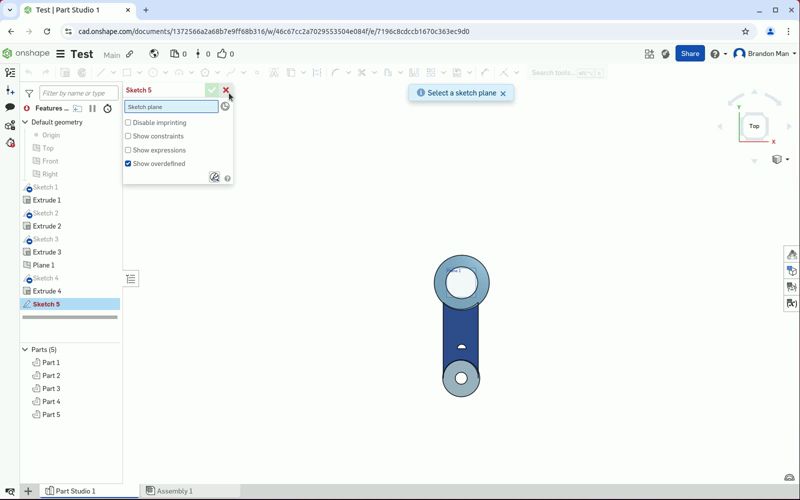
mouse_move(73, 267)
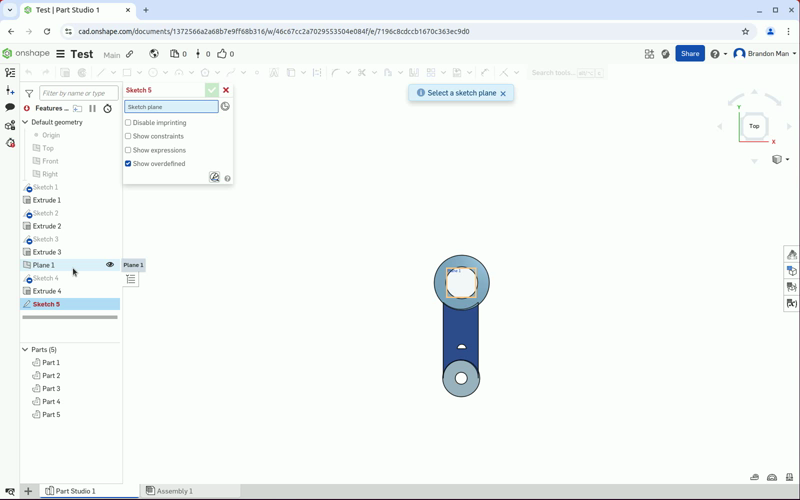
click(73, 267)
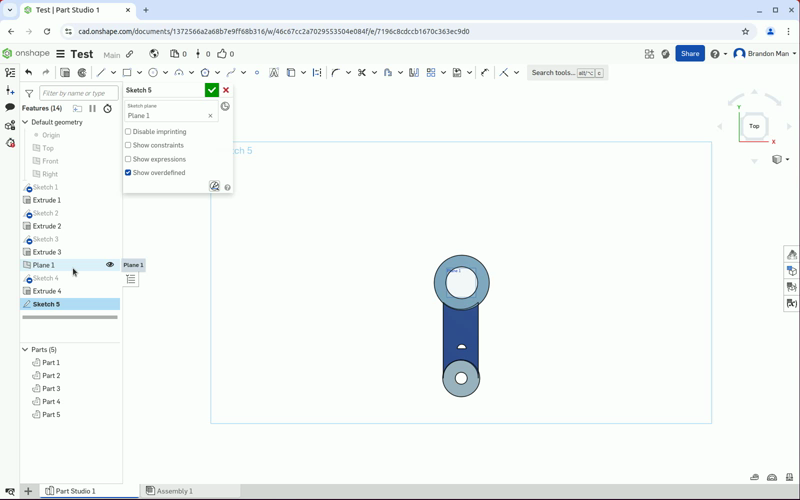
mouse_move(73, 352)
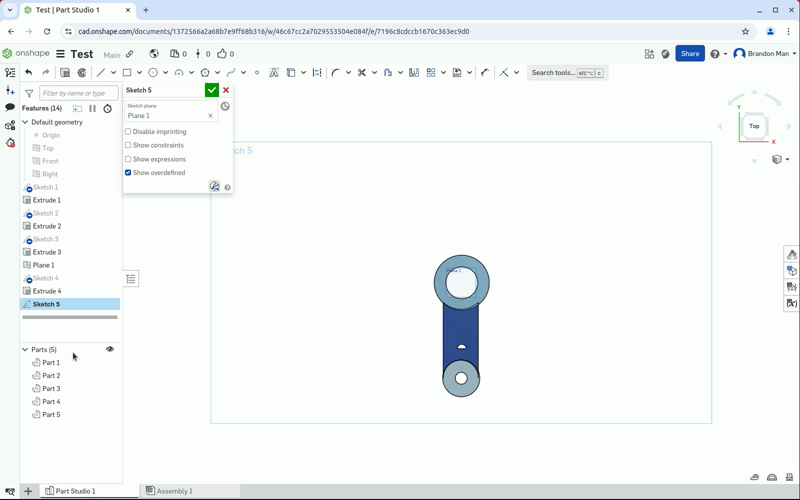
key(y)
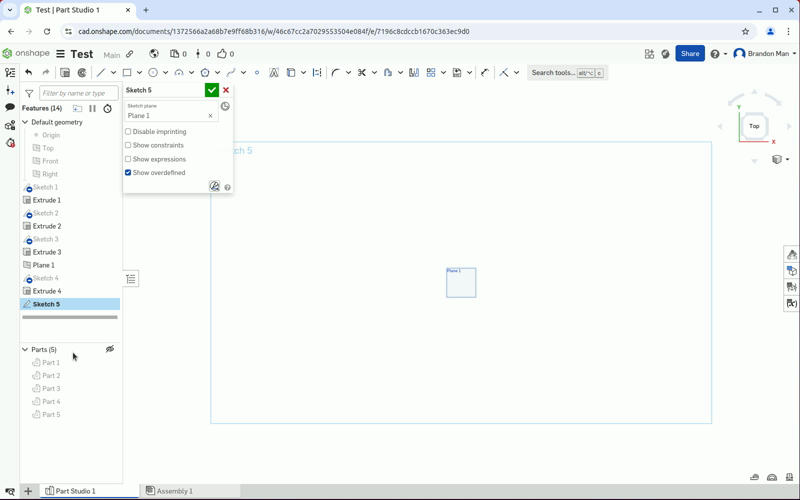
key(a)
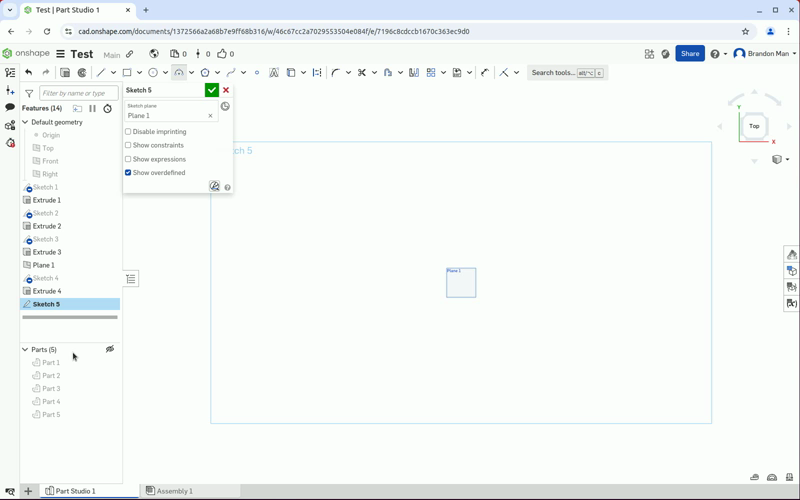
key_down(shift)
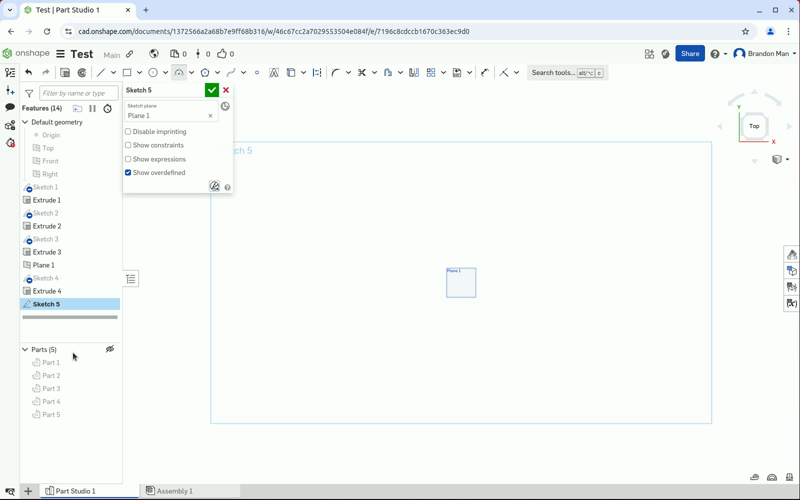
mouse_move(457, 348)
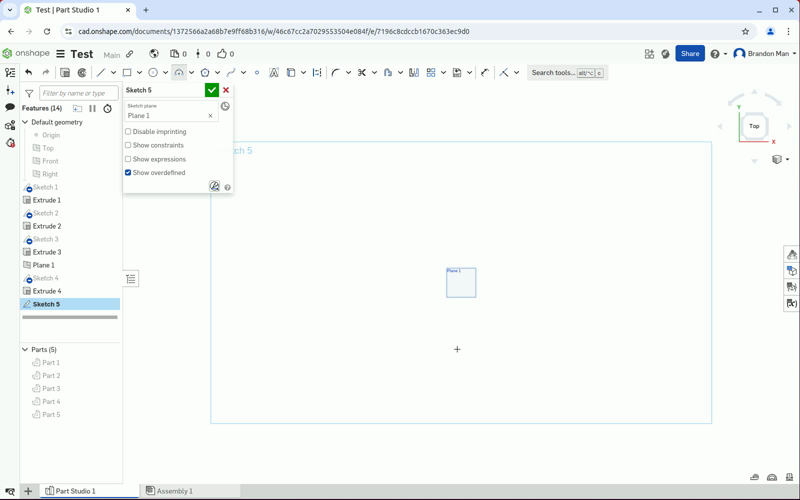
click(457, 348)
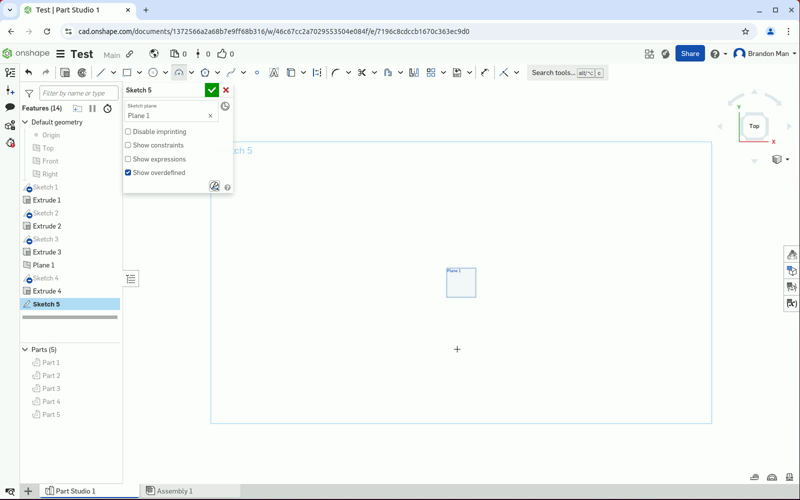
key_up(shift)
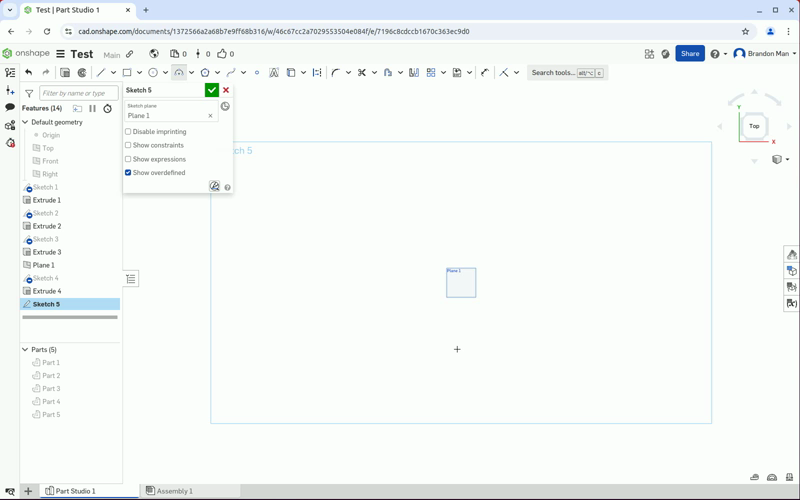
key_down(shift)
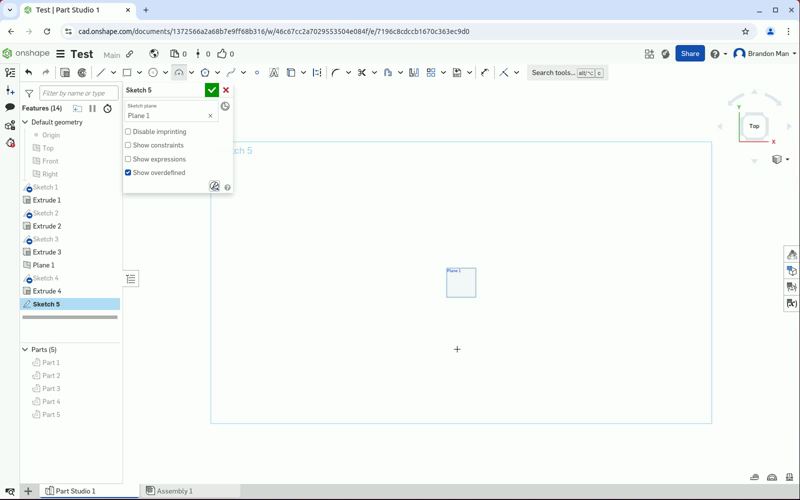
mouse_move(466, 348)
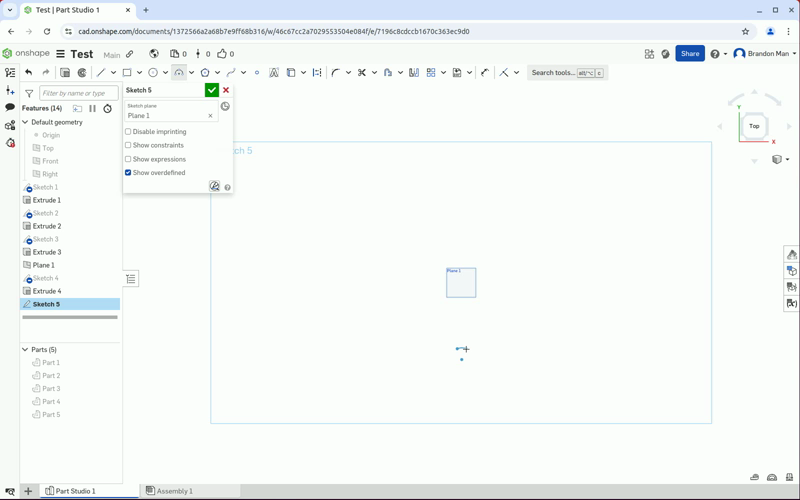
click(466, 348)
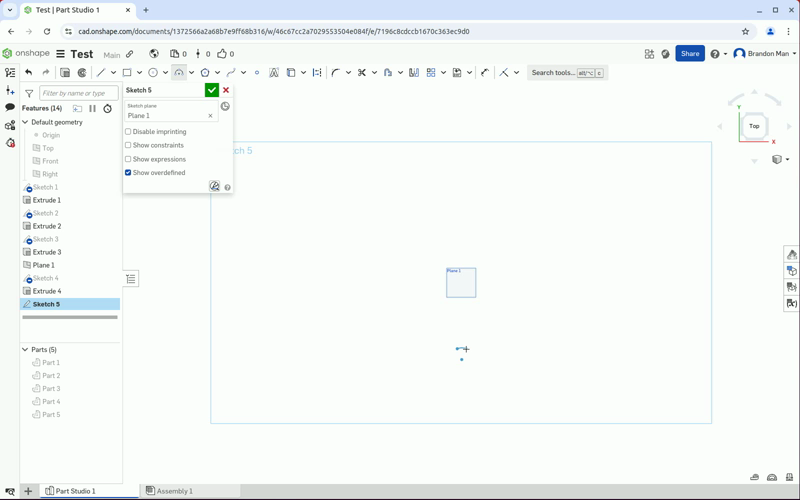
mouse_move(461, 353)
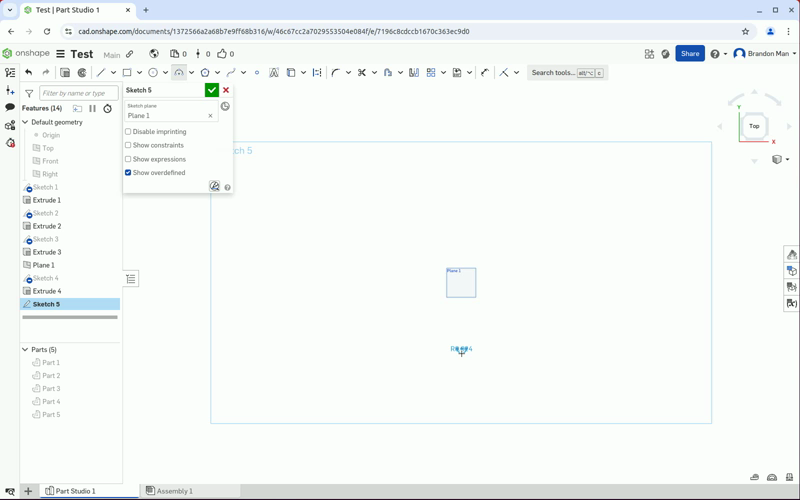
click(461, 353)
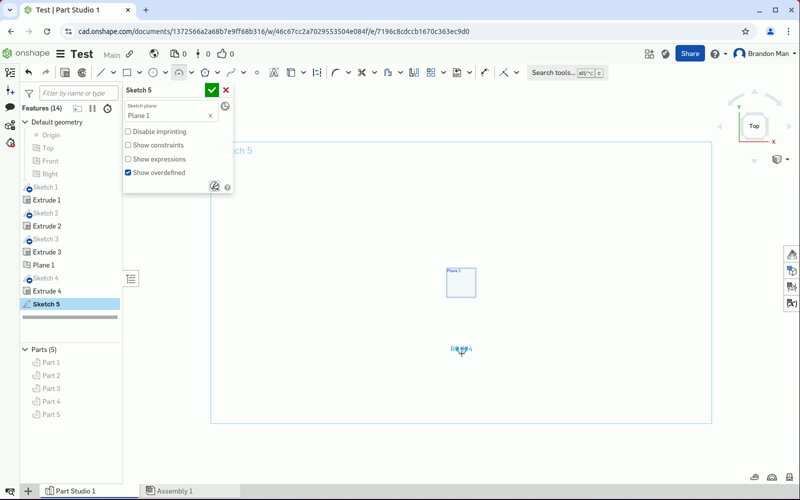
key_up(shift)
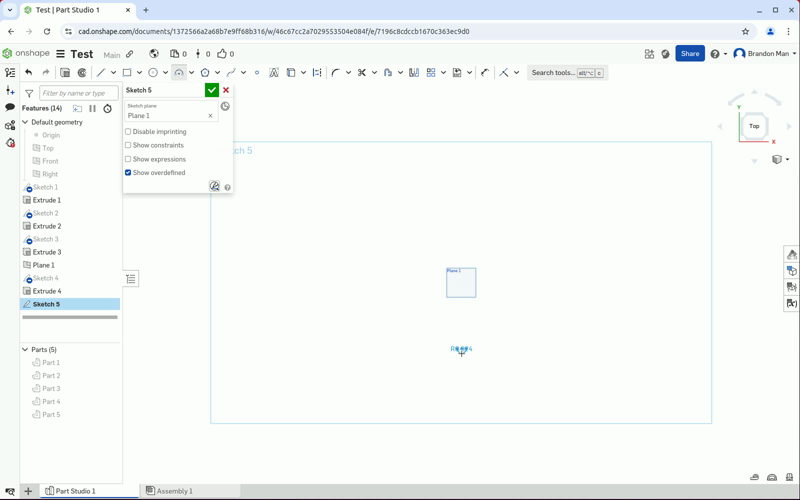
key(esc)
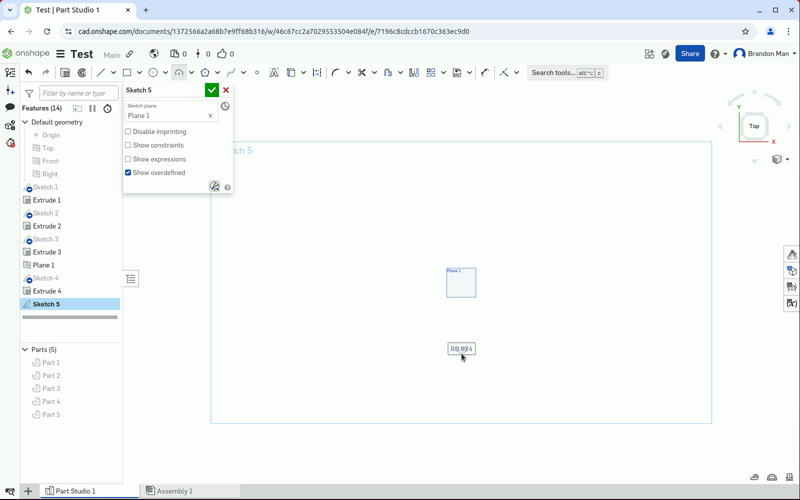
key(l)
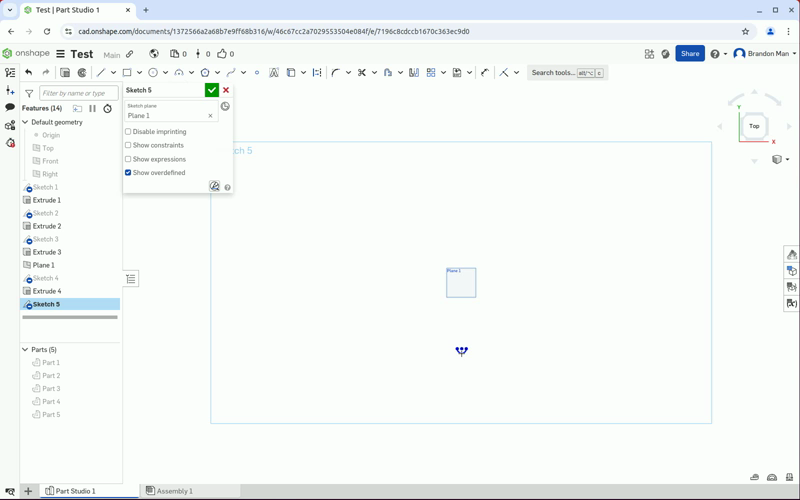
mouse_move(466, 348)
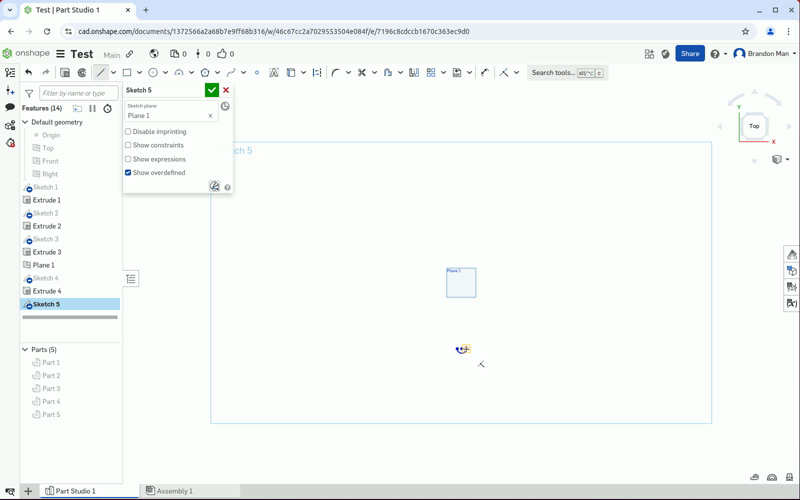
click(466, 348)
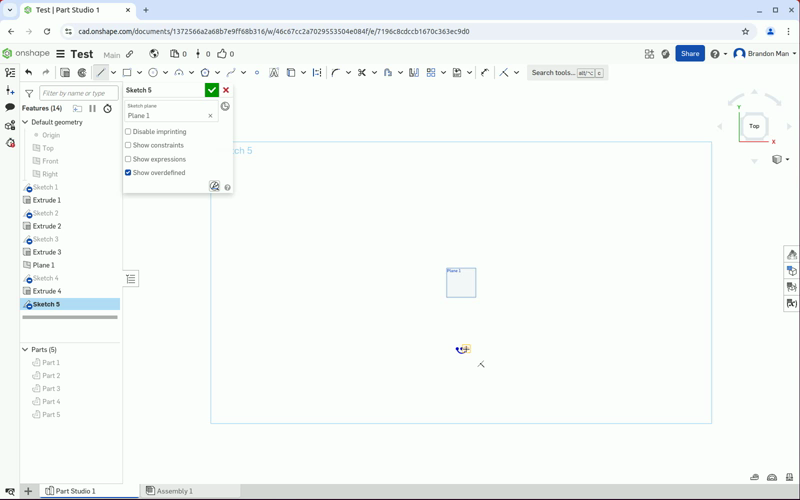
mouse_move(496, 348)
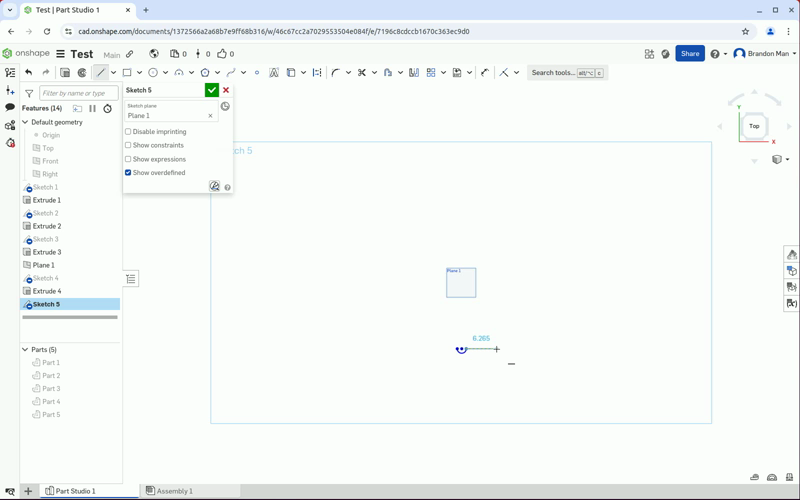
key_down(shift)
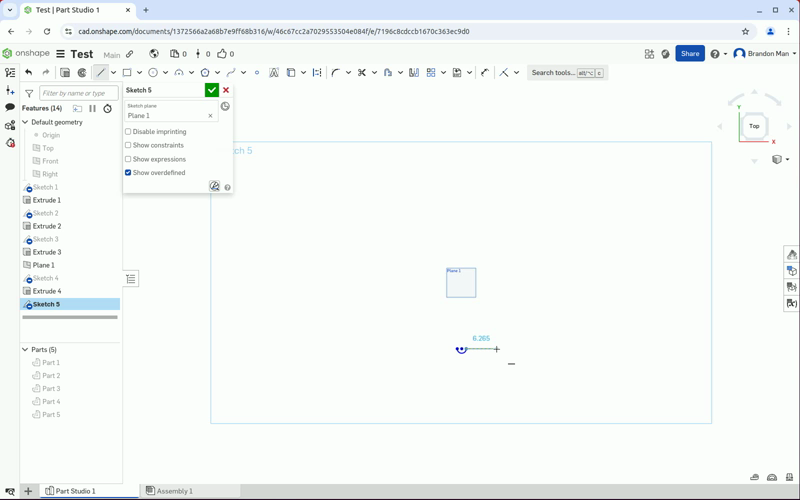
mouse_move(457, 348)
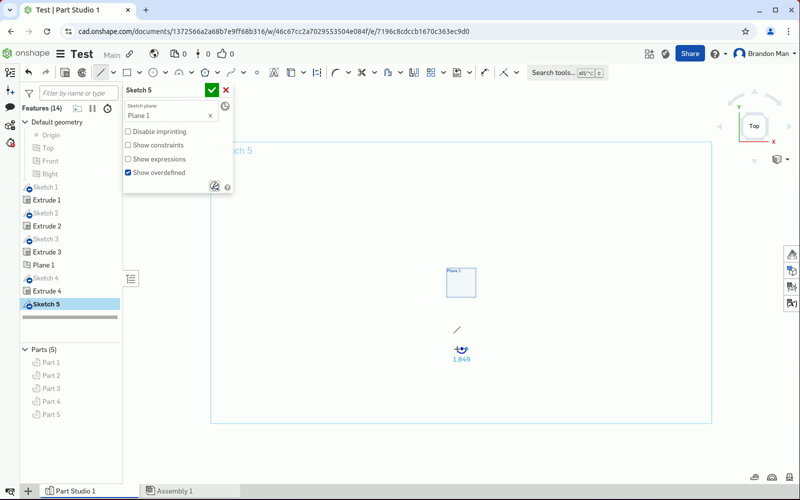
key_up(shift)
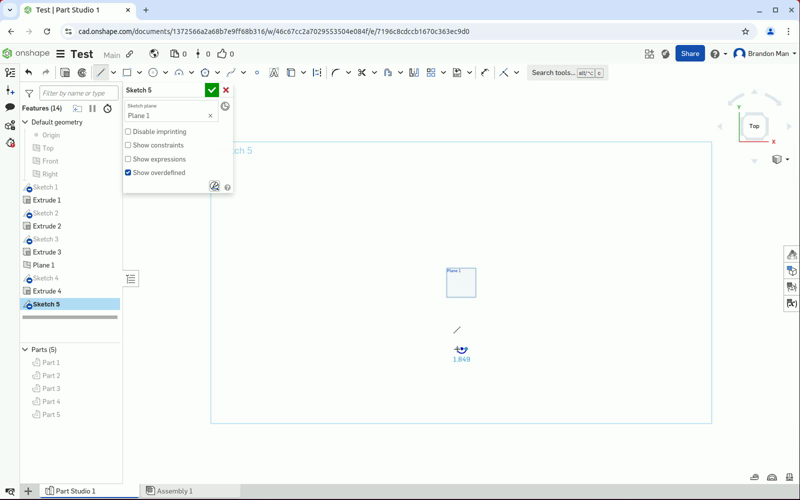
click(457, 348)
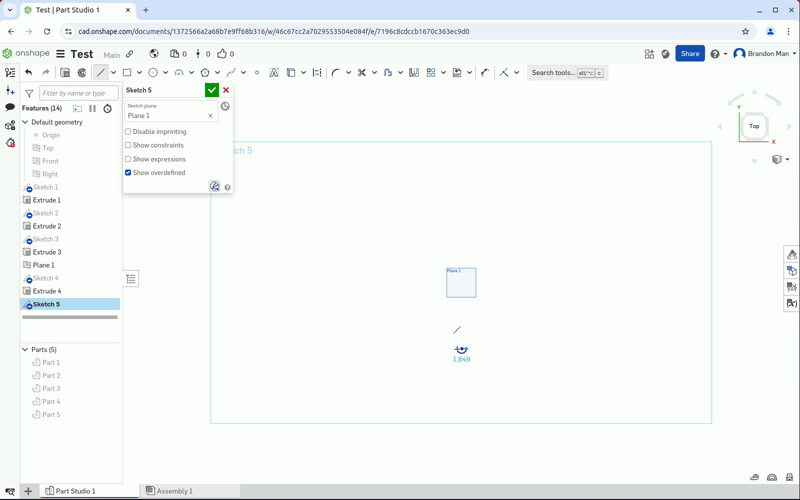
key(esc)
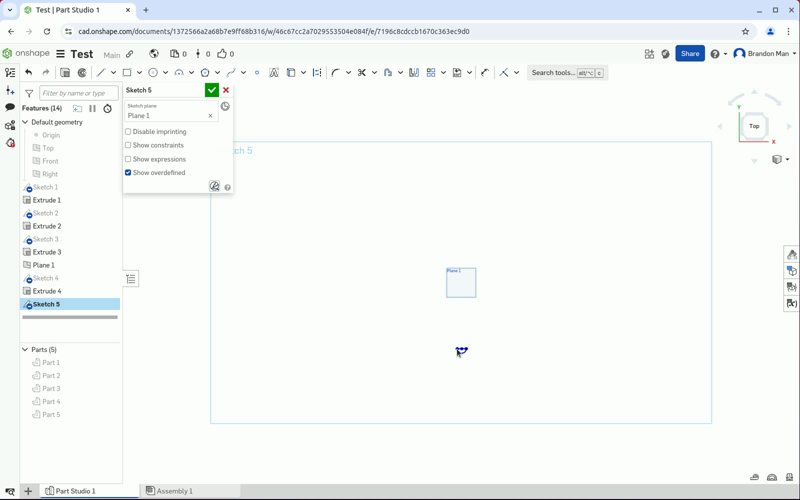
mouse_move(459, 351)
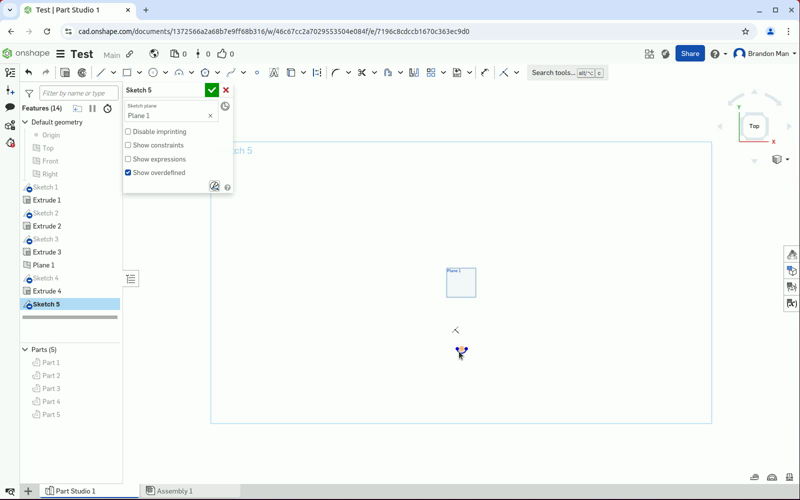
scroll(6)
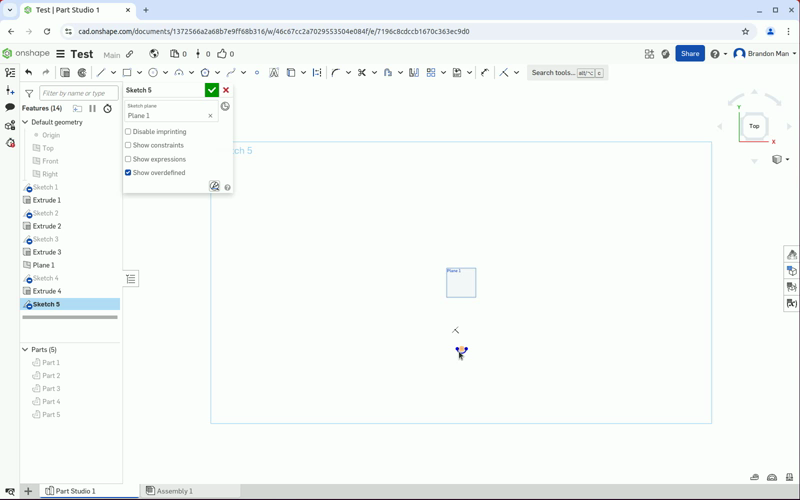
scroll(6)
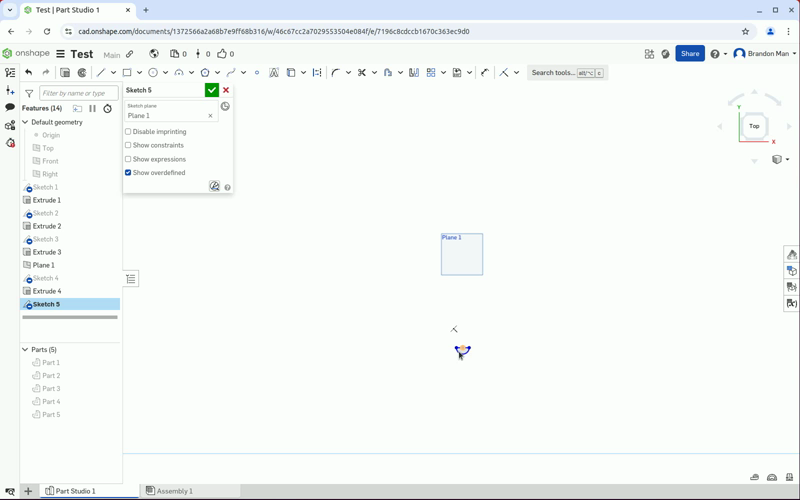
scroll(6)
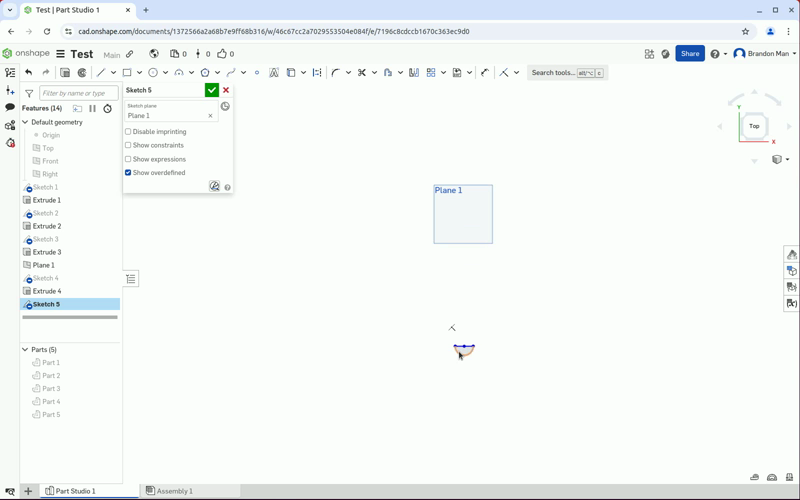
scroll(6)
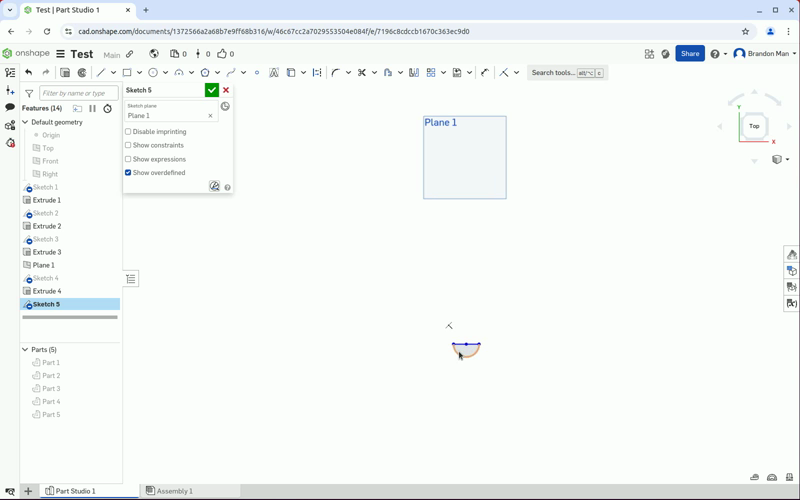
scroll(6)
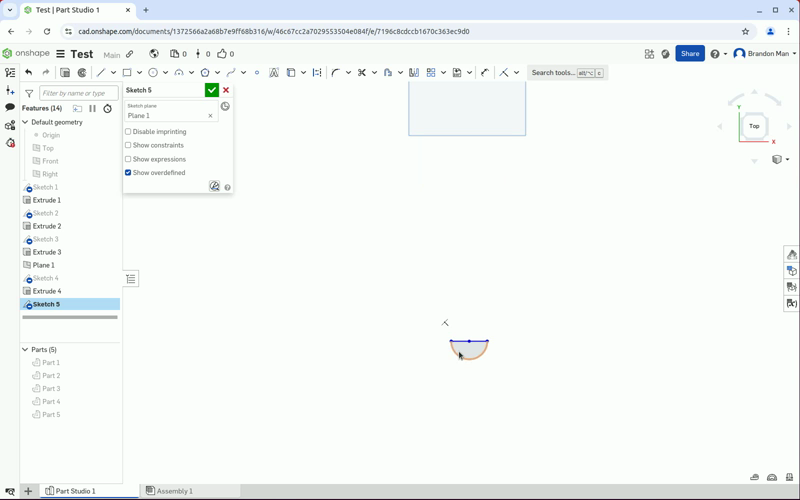
scroll(6)
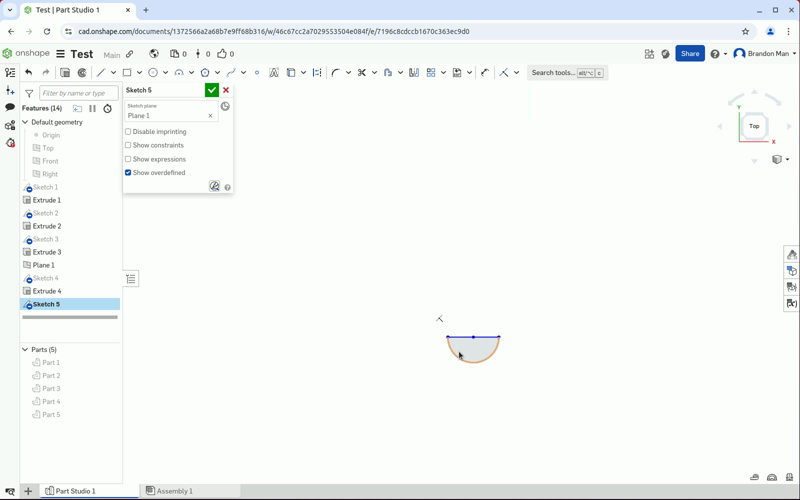
scroll(6)
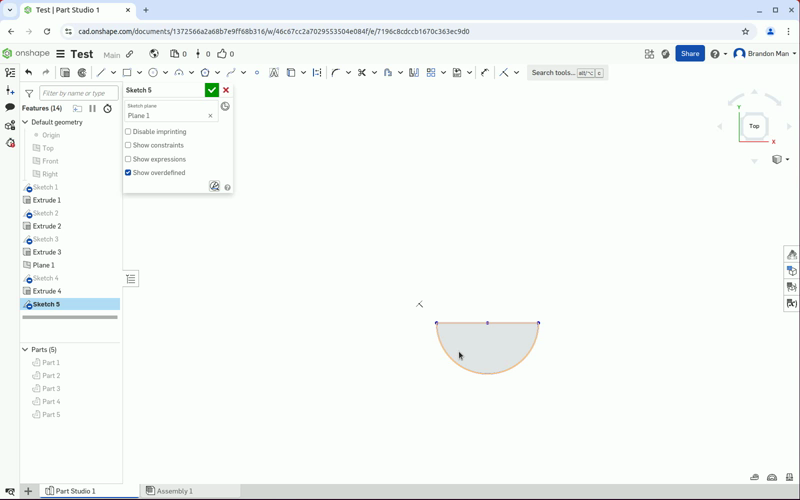
click(459, 351)
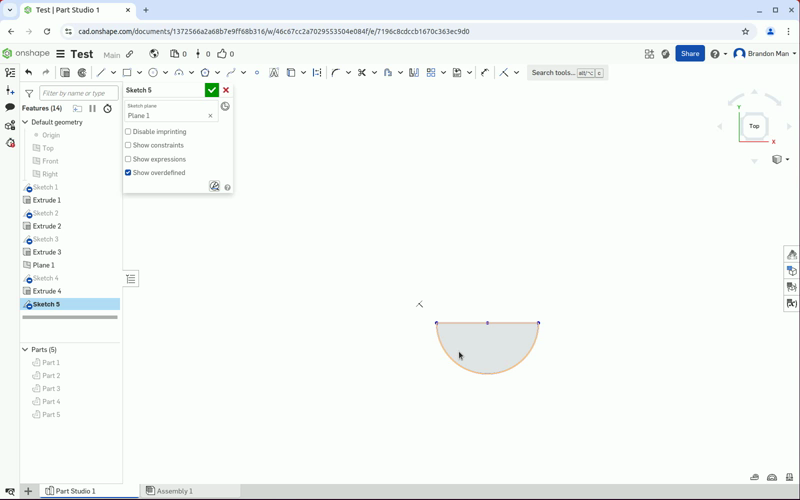
scroll(-6)
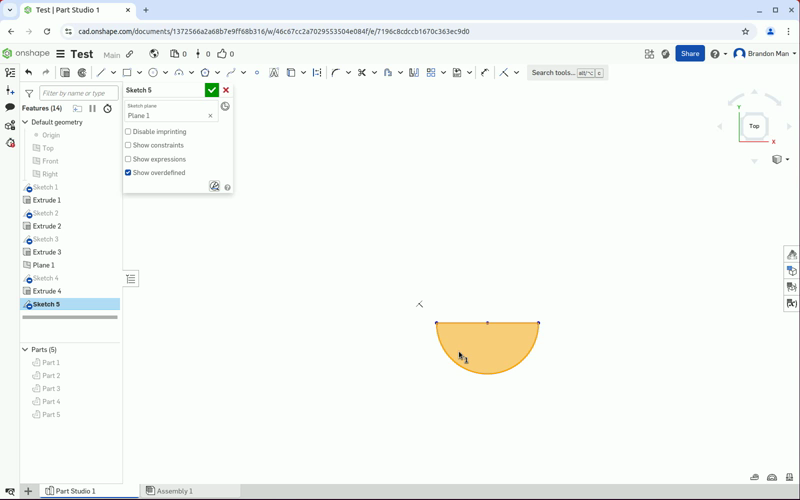
scroll(-6)
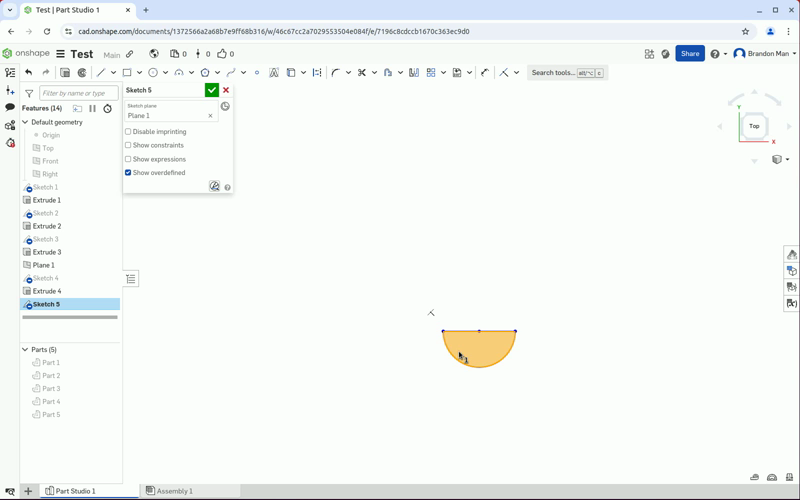
scroll(-6)
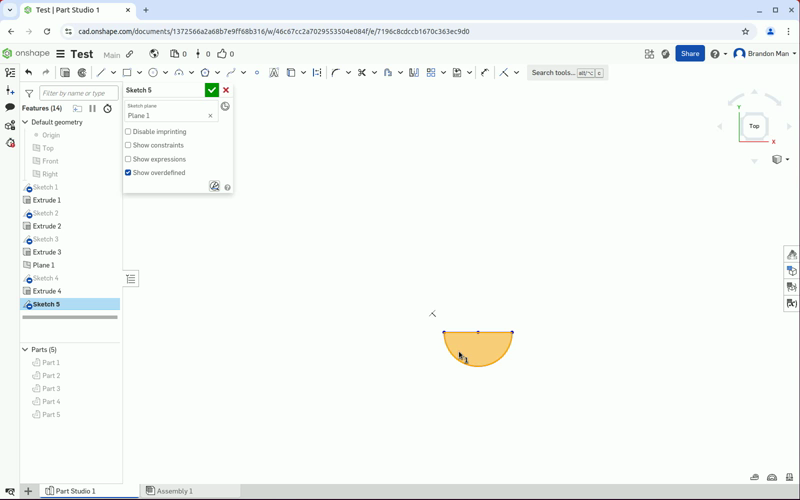
scroll(-6)
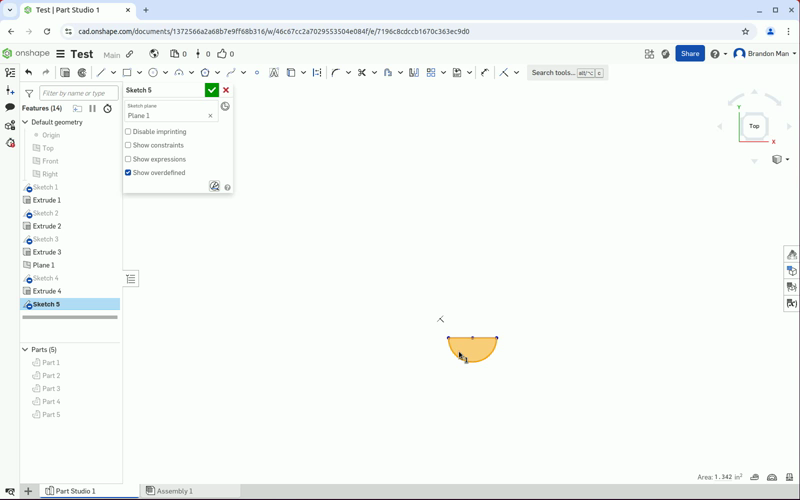
scroll(-6)
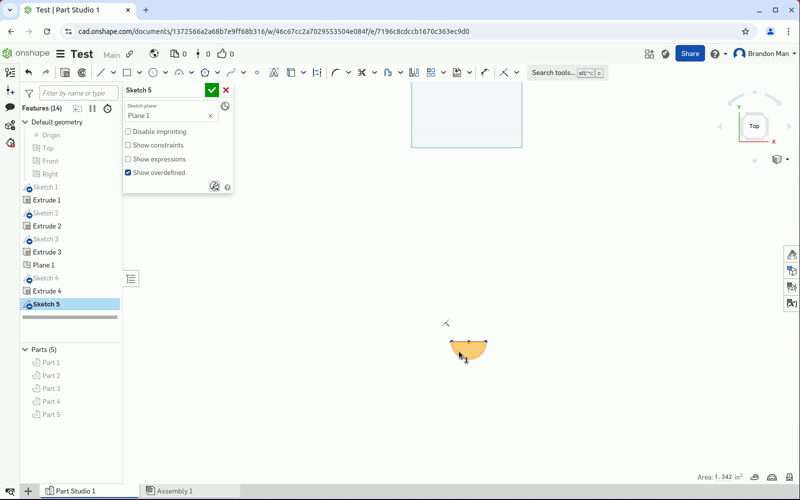
scroll(-6)
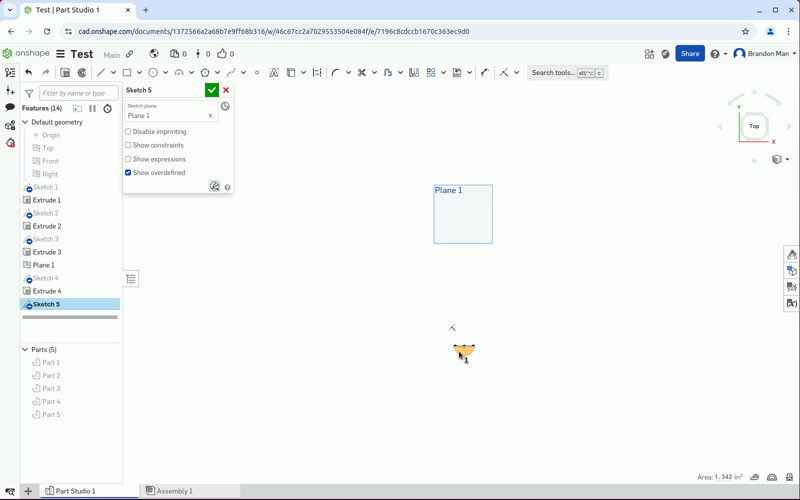
scroll(-6)
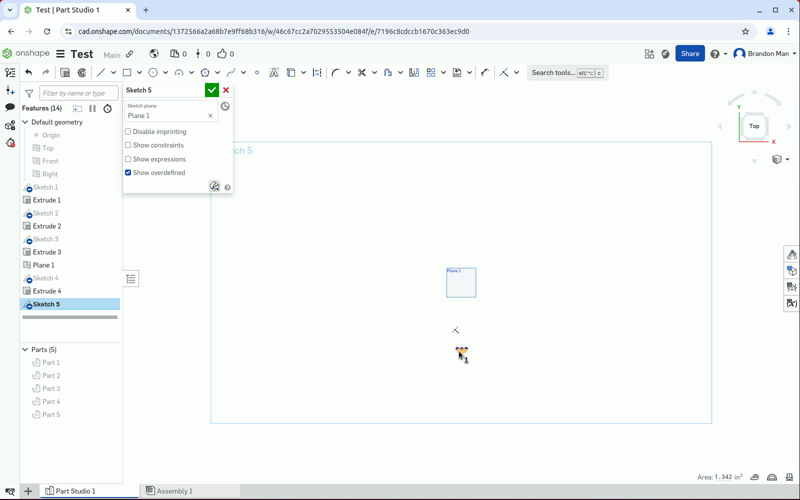
mouse_move(73, 352)
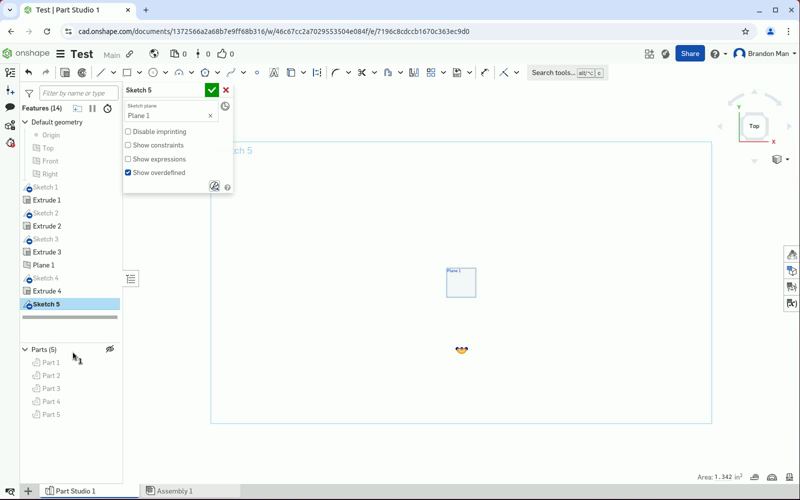
key(shift+y)
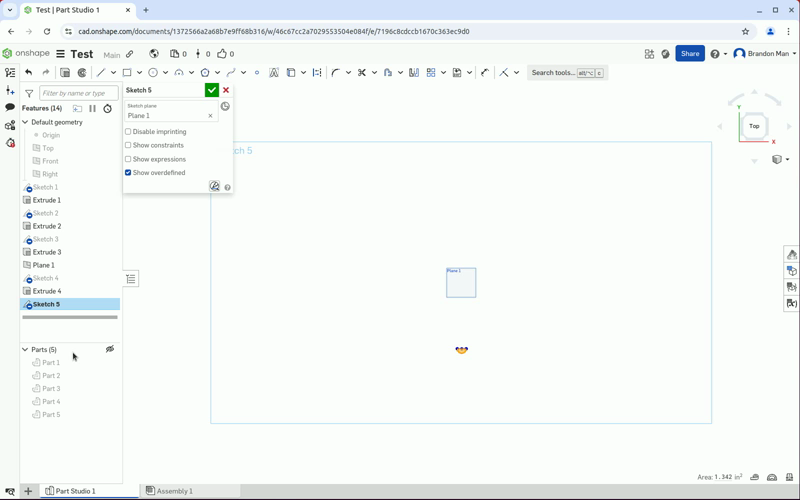
key(shift+e)
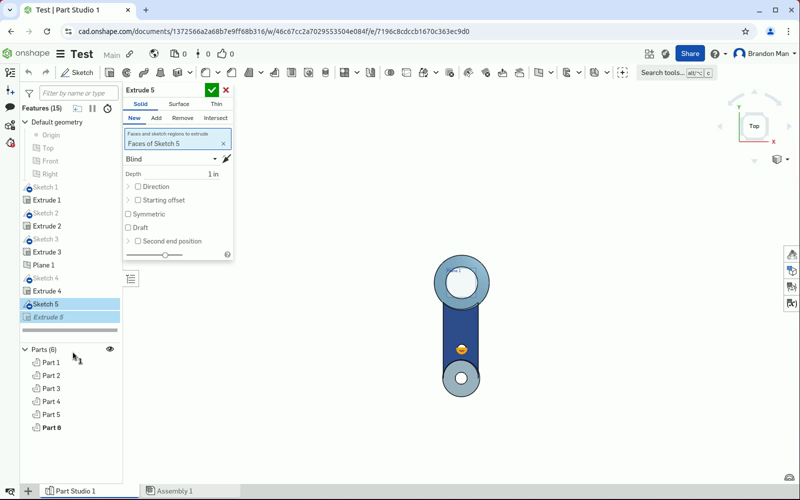
mouse_move(143, 106)
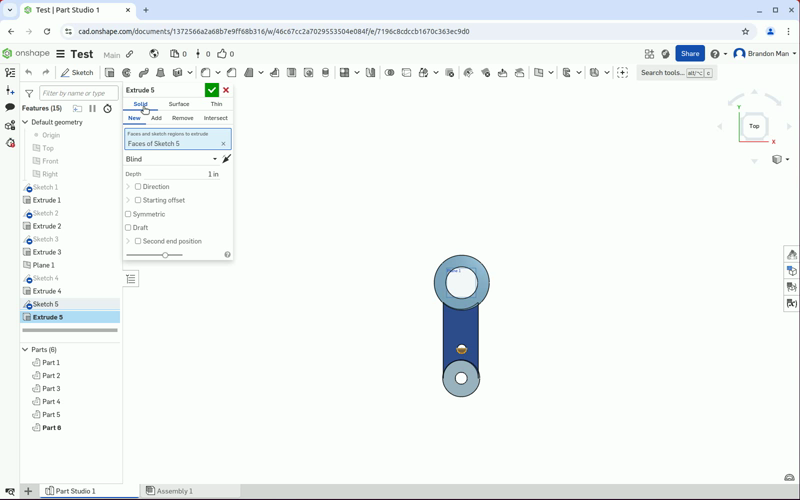
click(143, 106)
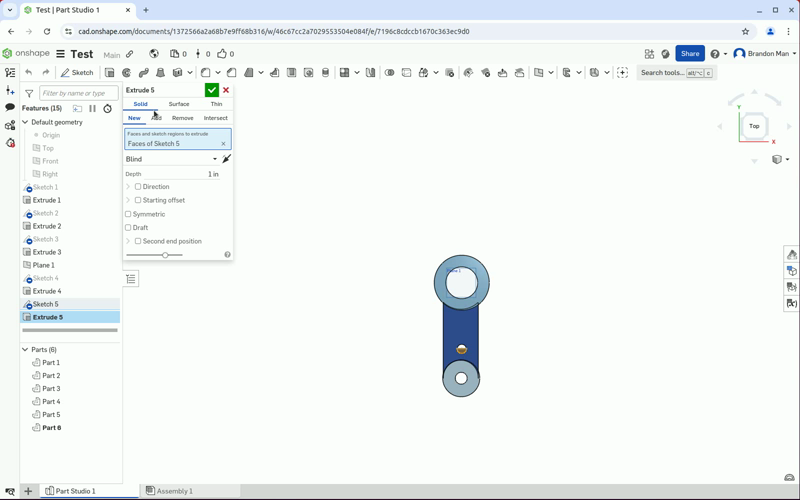
mouse_move(186, 120)
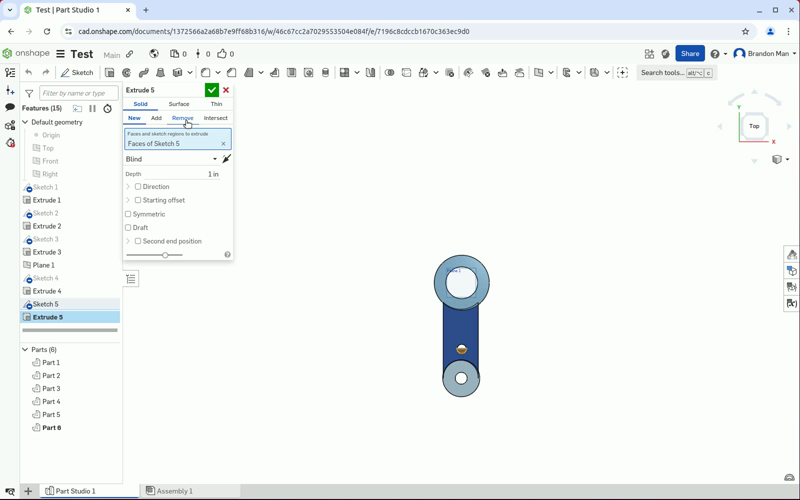
click(186, 120)
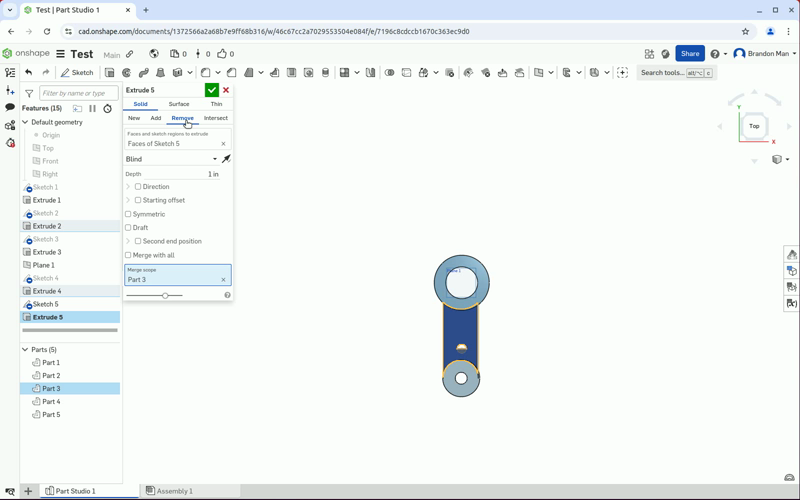
key(tab, 4)
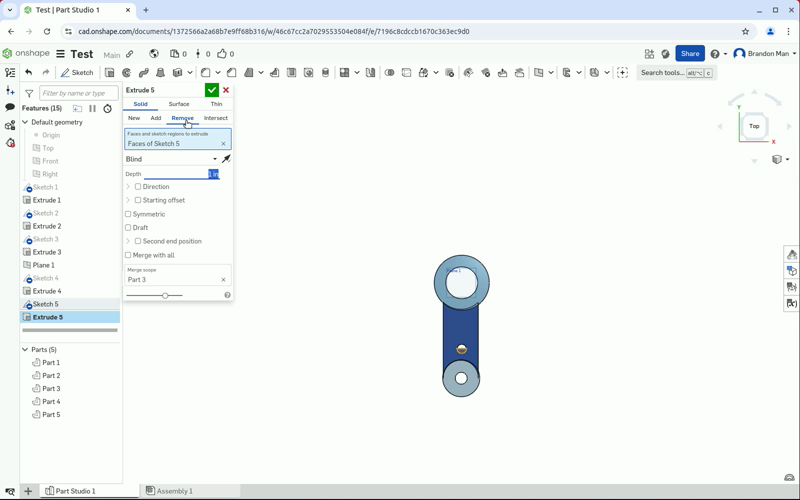
text(22.386)
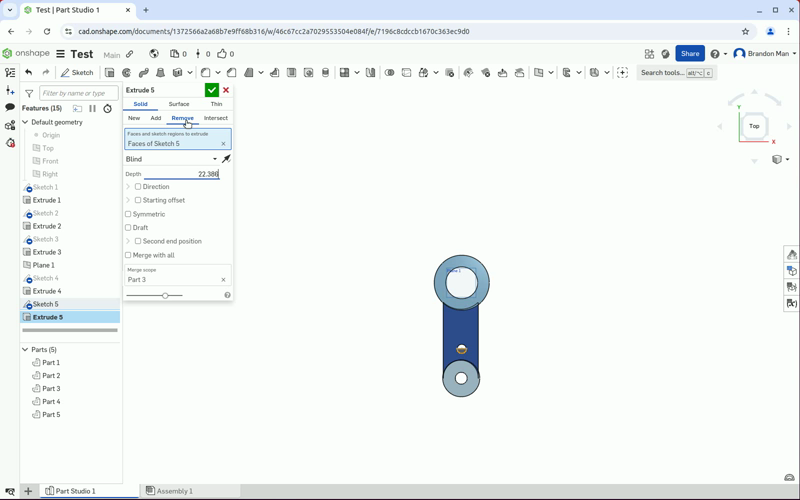
key(tab, 6)
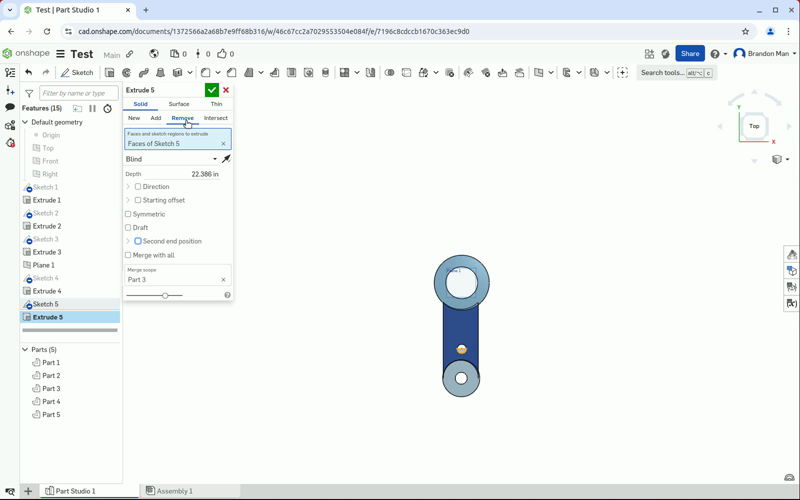
key(space)
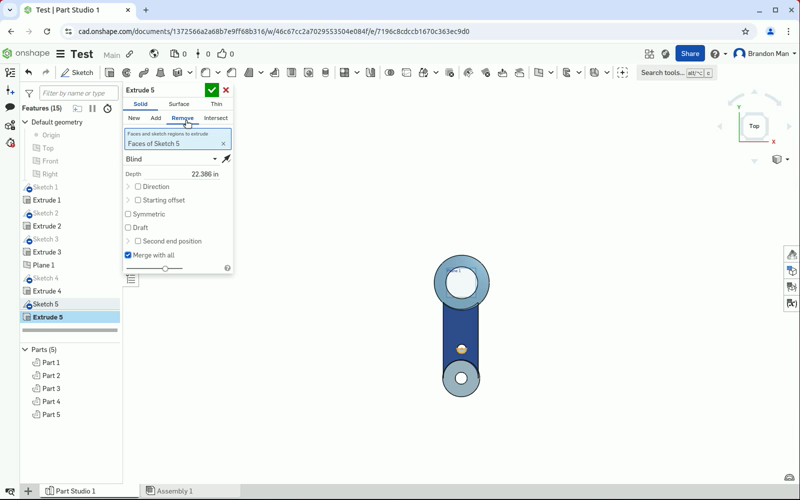
key(enter)
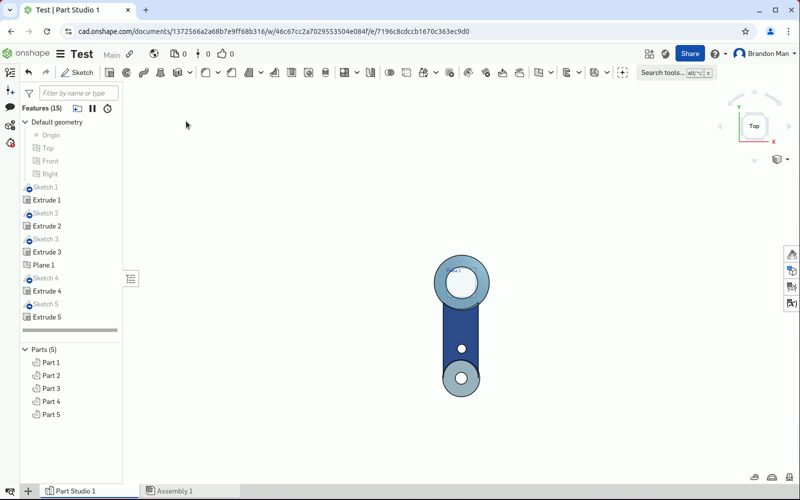
key(shift+h)
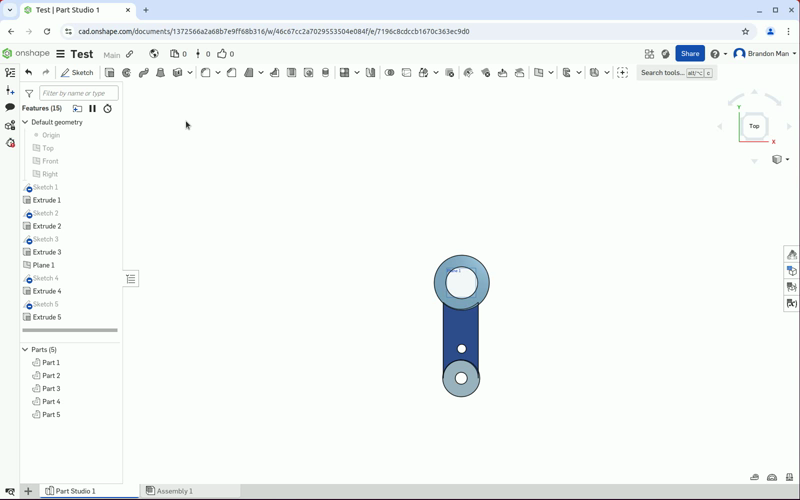
key(shift+h)
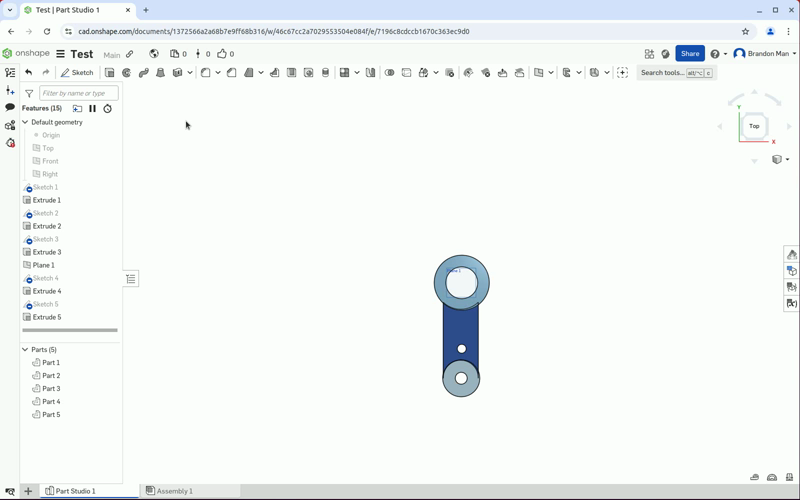
mouse_move(73, 189)
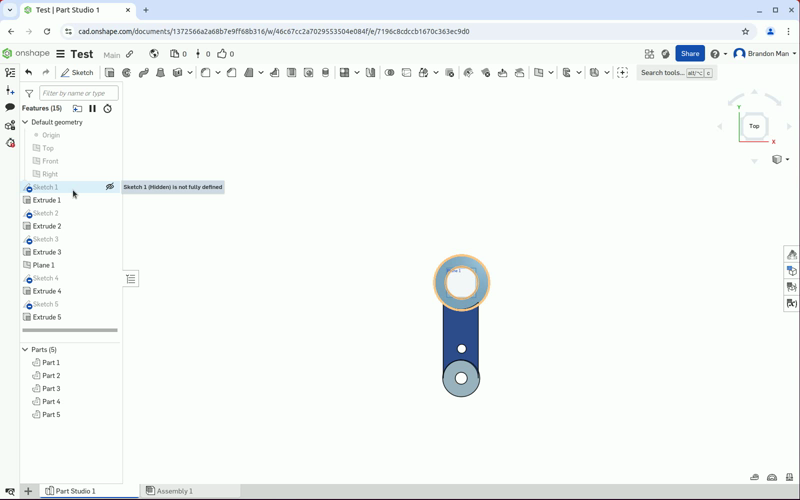
click(73, 189)
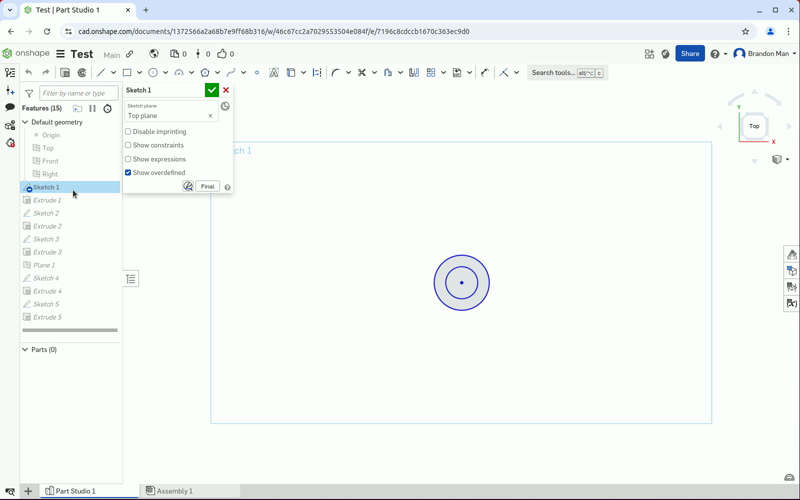
mouse_move(229, 92)
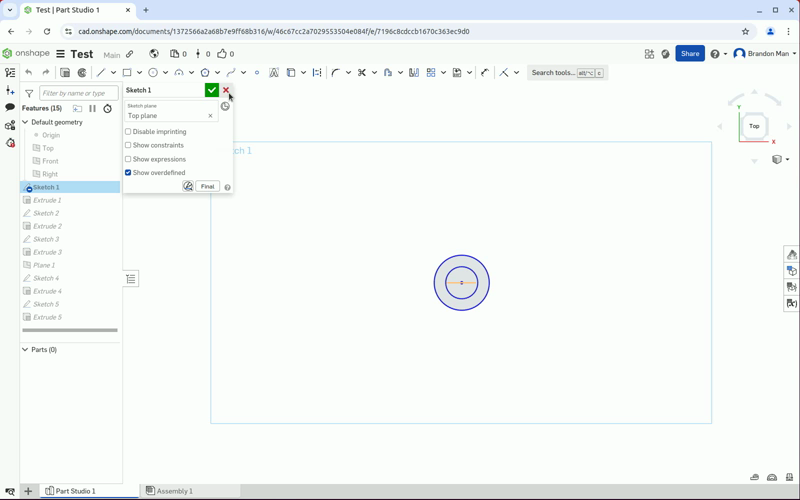
click(229, 92)
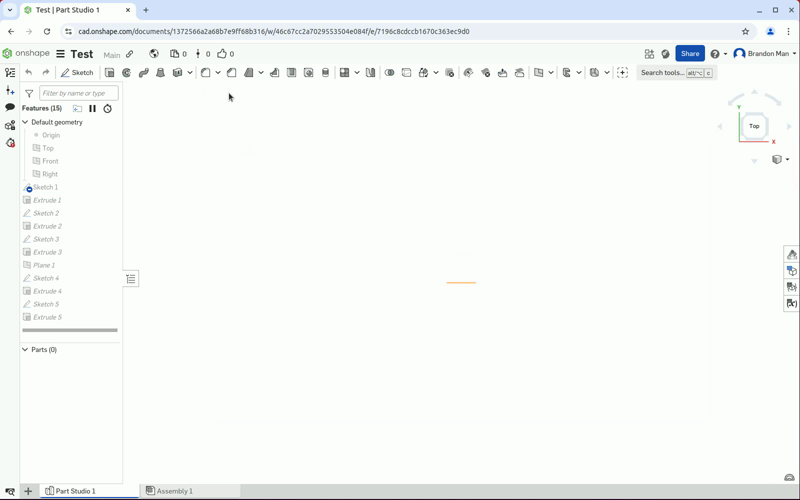
key(shift+s)
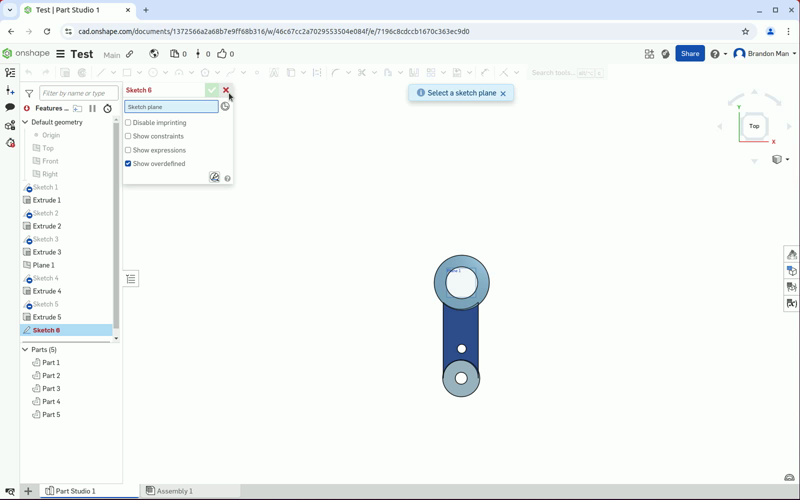
mouse_move(69, 267)
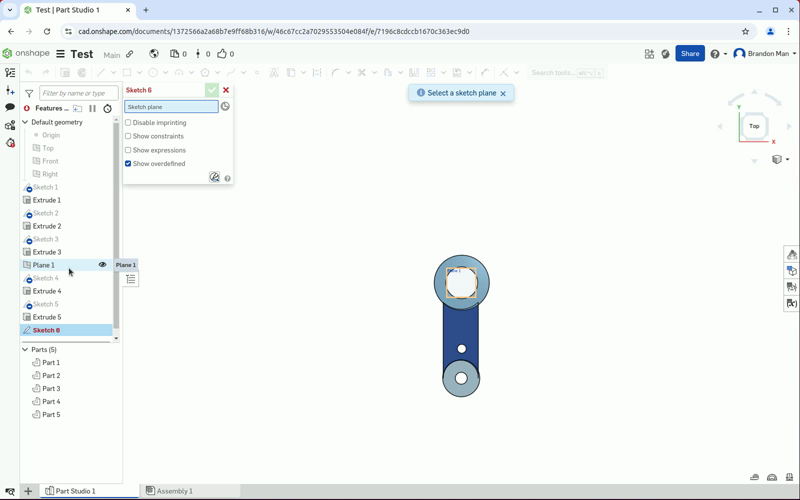
click(69, 267)
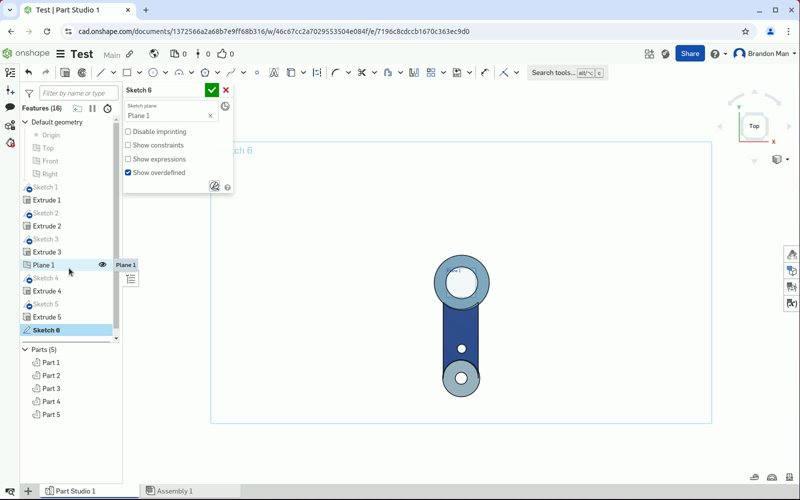
mouse_move(73, 352)
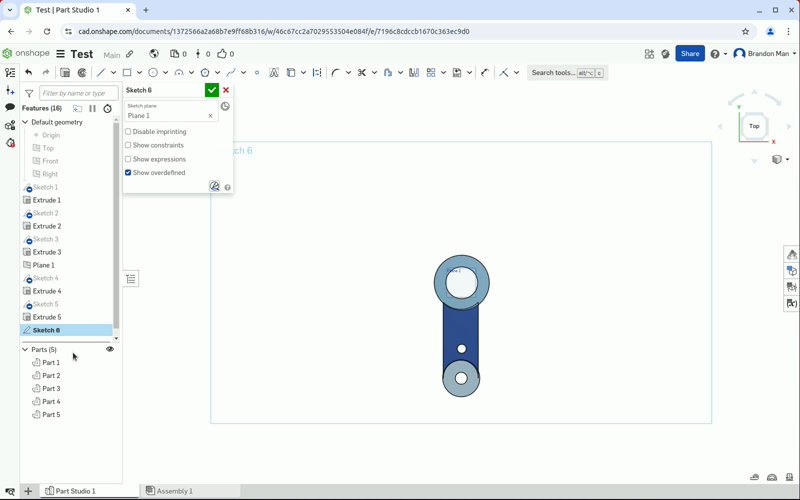
key(y)
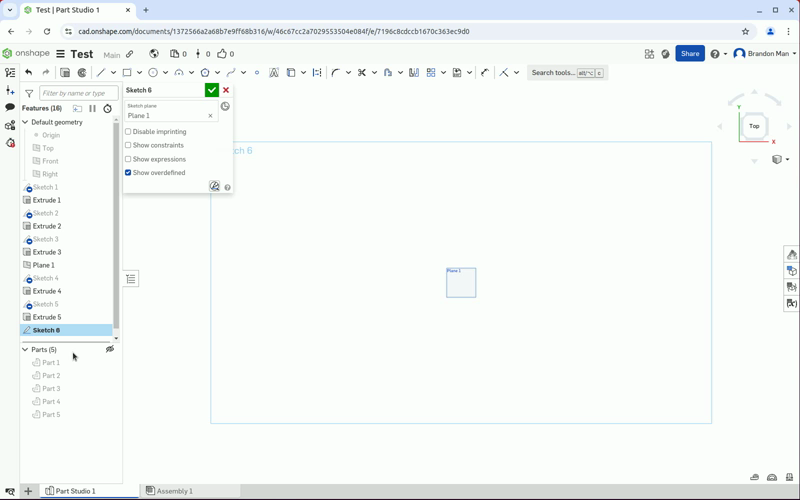
key(l)
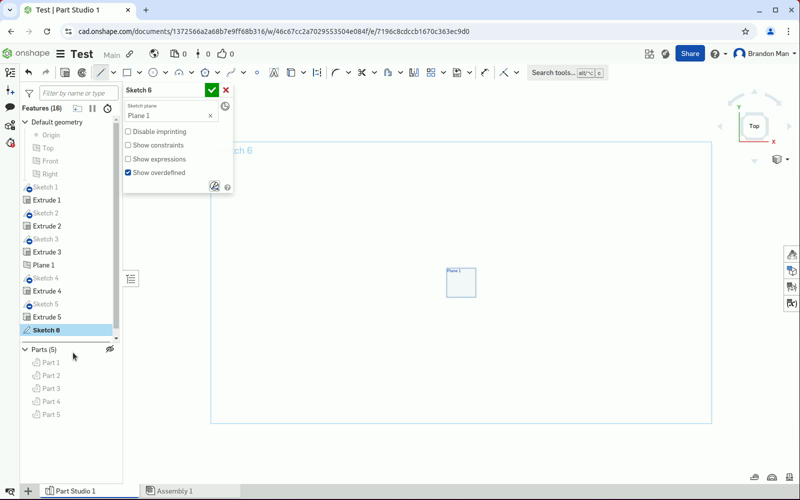
key_down(shift)
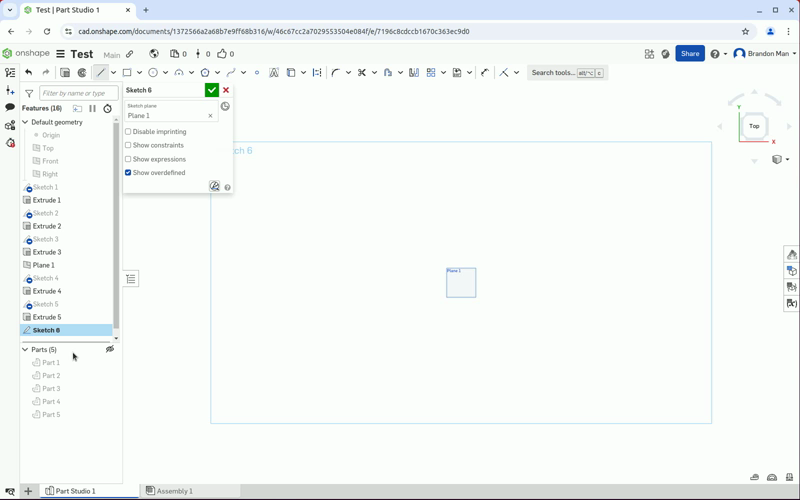
mouse_move(457, 326)
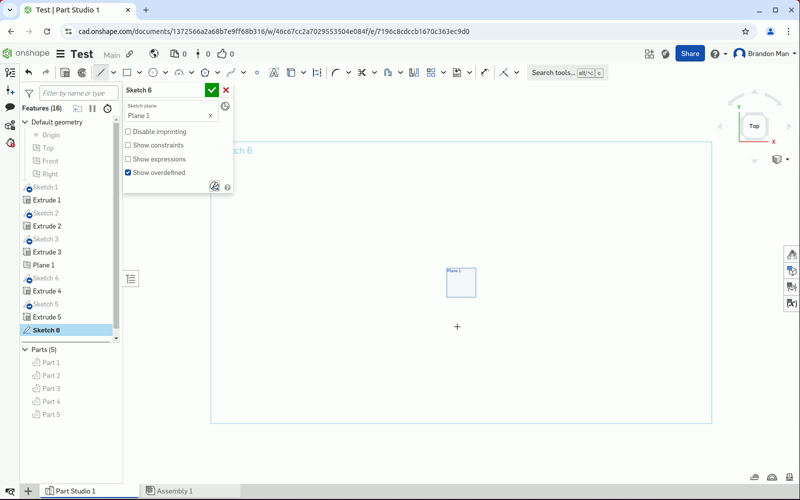
click(457, 326)
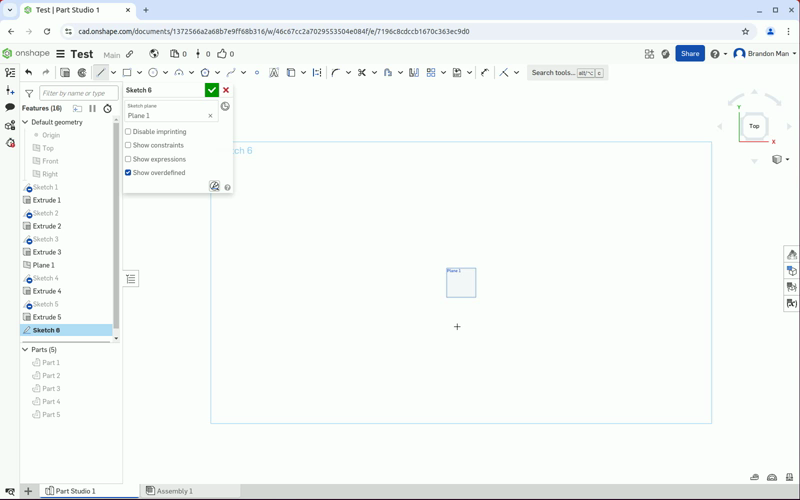
key_up(shift)
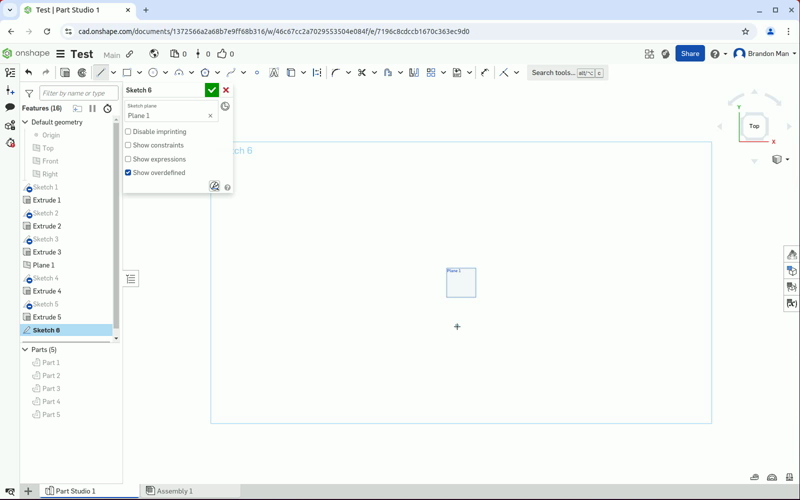
key_down(shift)
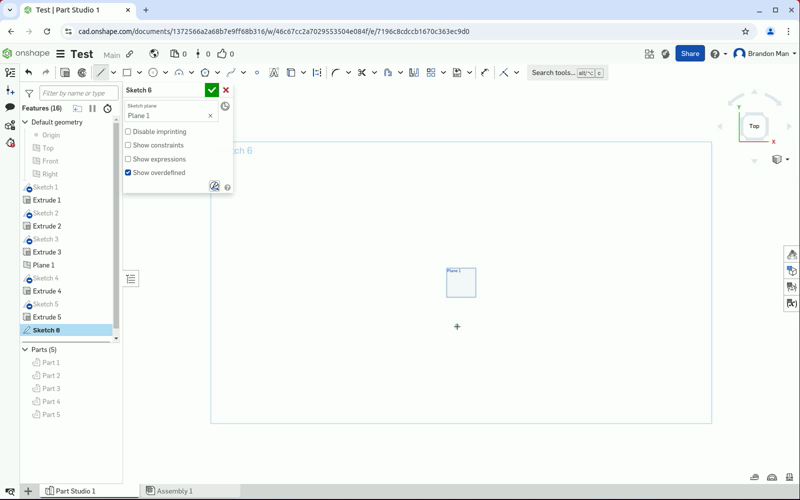
mouse_move(487, 326)
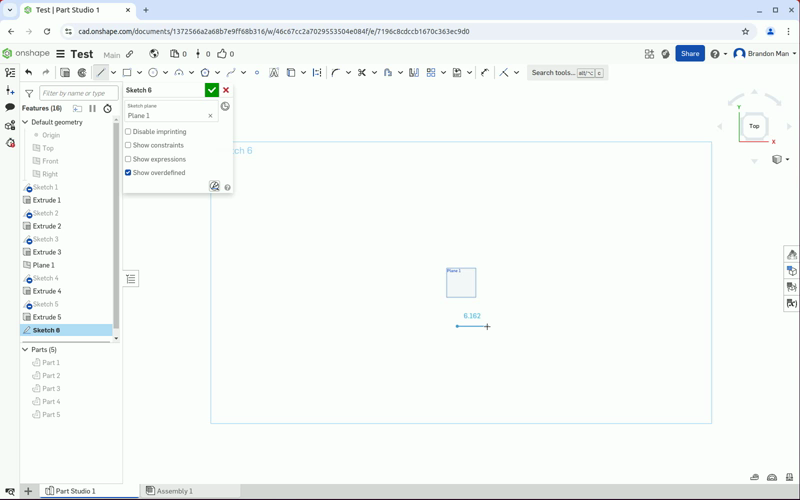
mouse_move(466, 326)
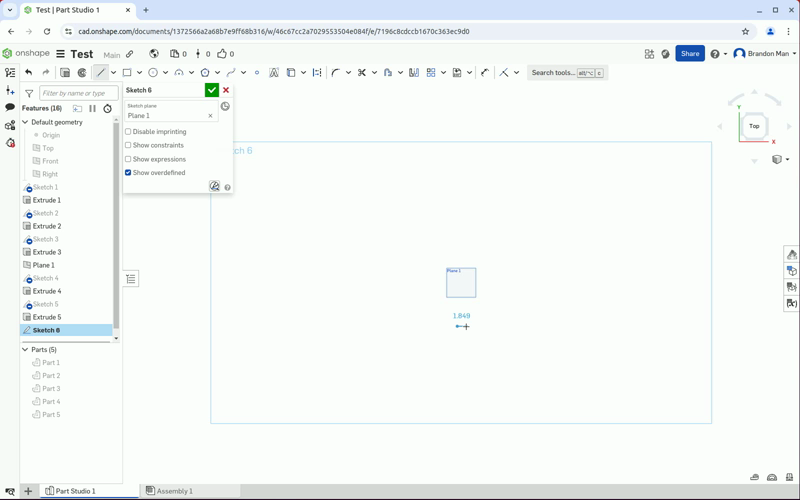
click(466, 326)
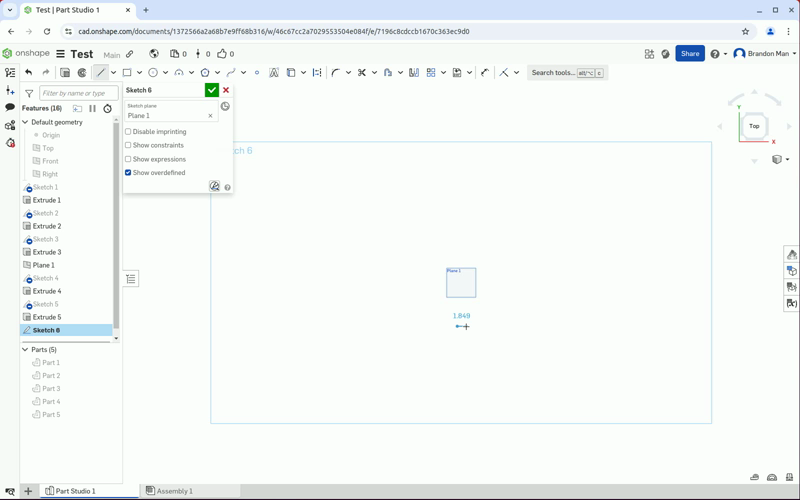
key_up(shift)
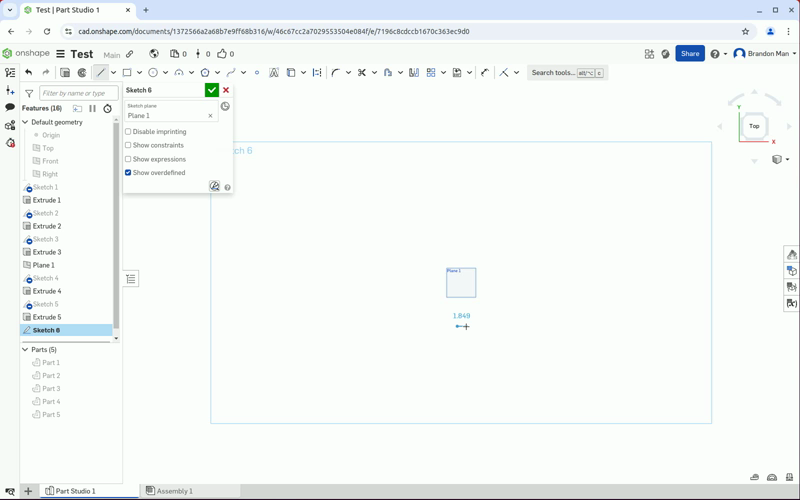
key(esc)
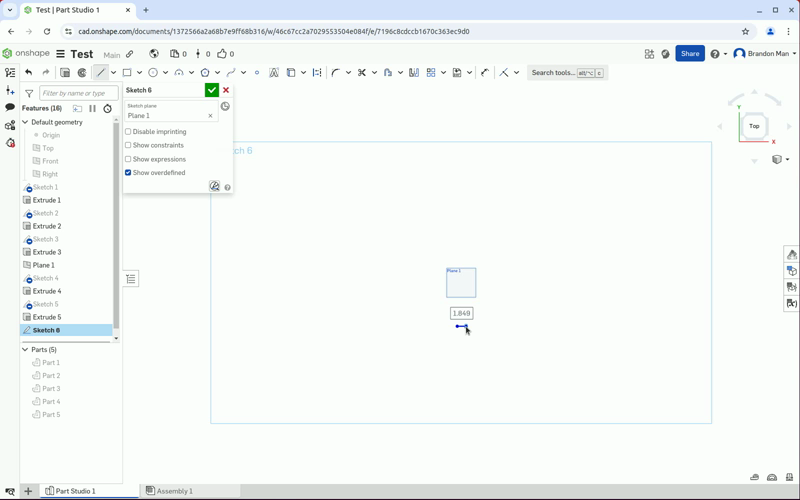
key(a)
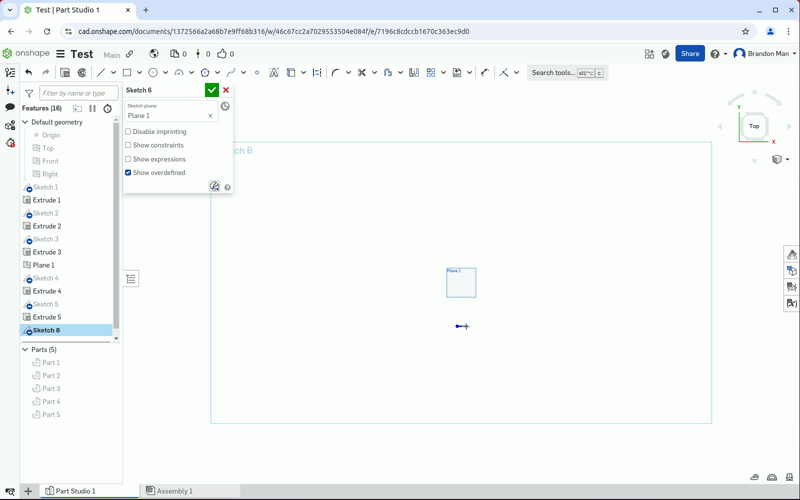
mouse_move(466, 326)
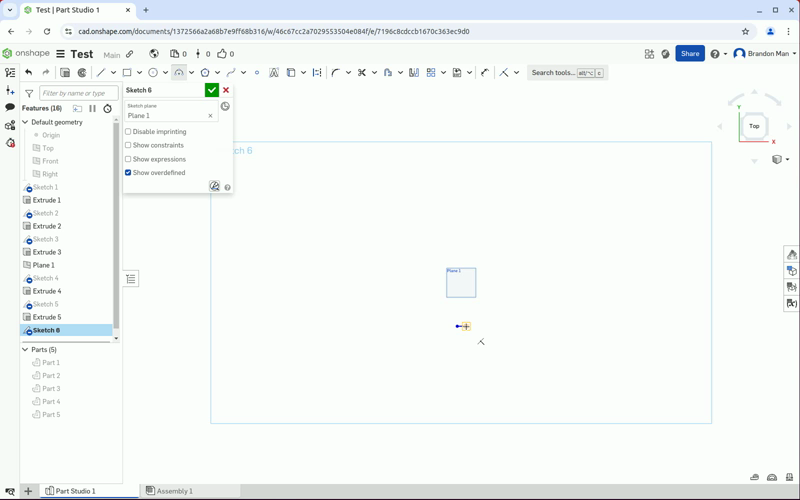
click(466, 326)
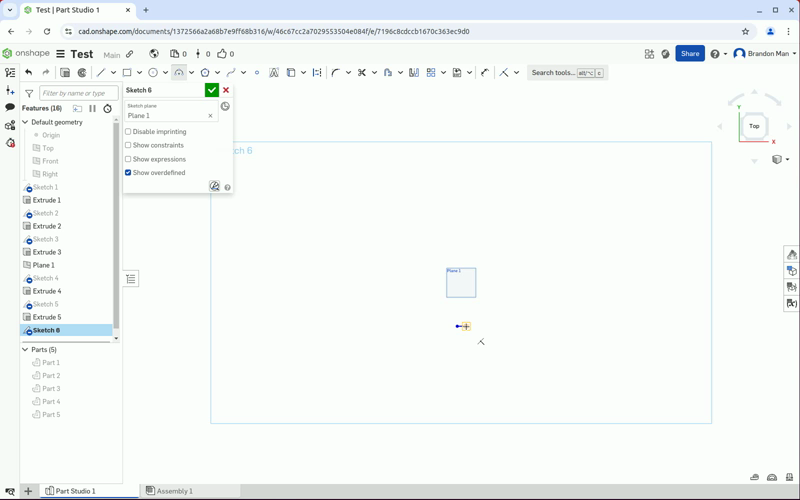
mouse_move(457, 326)
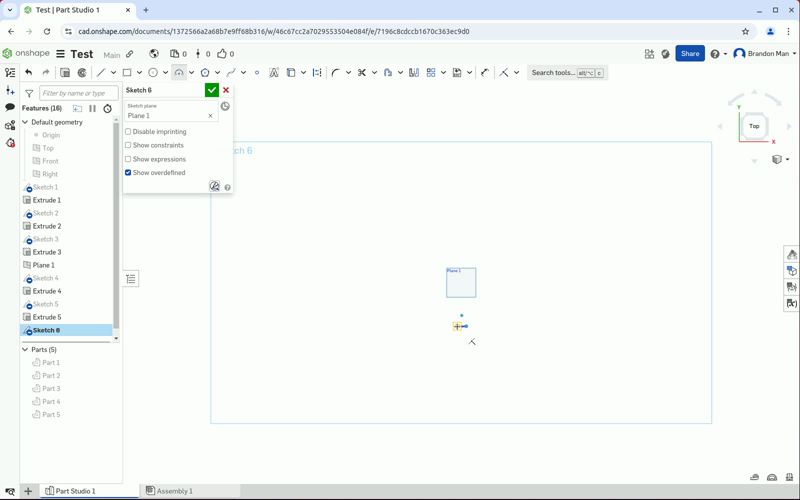
click(457, 326)
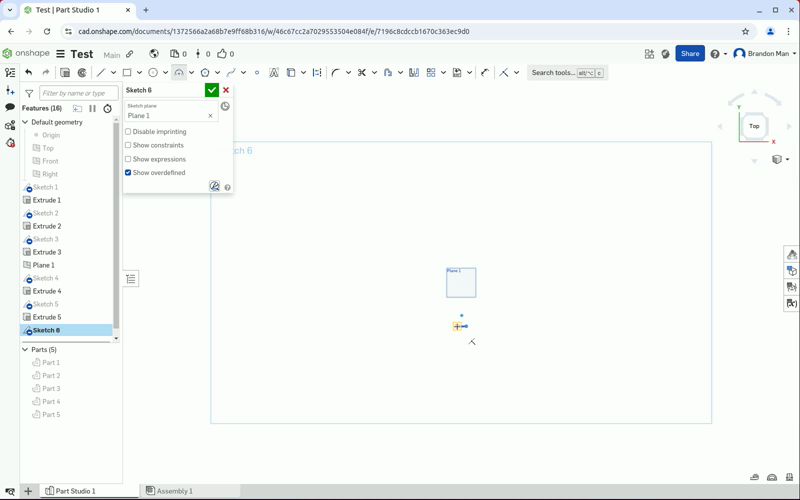
key_down(shift)
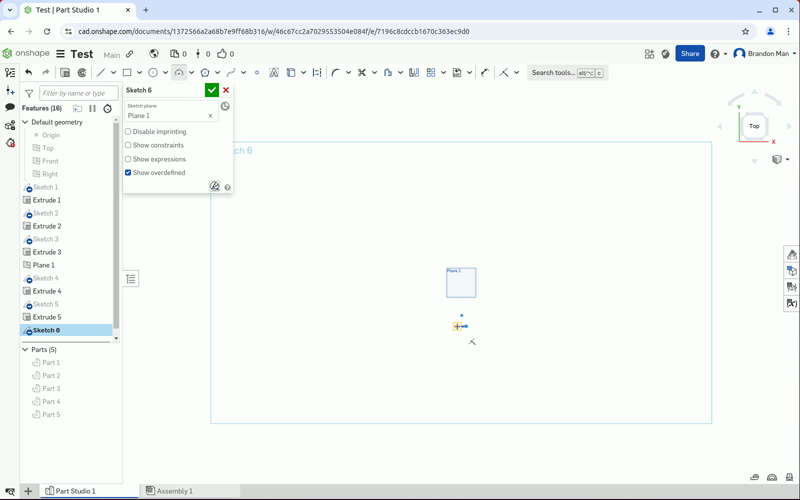
mouse_move(461, 321)
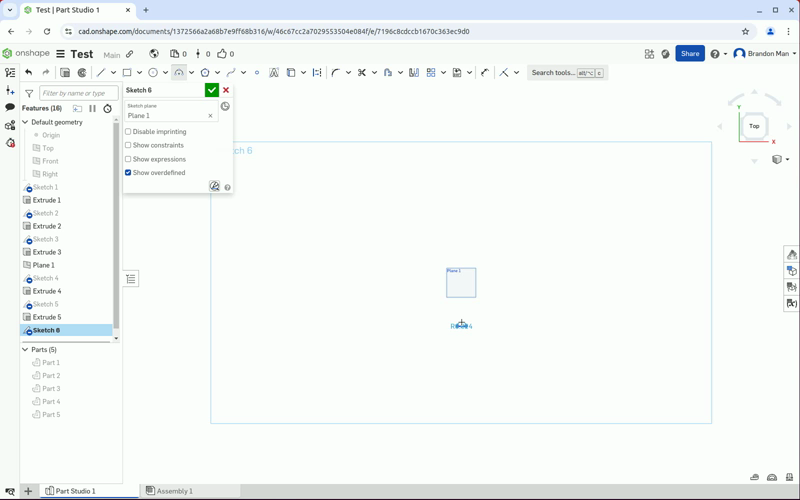
click(461, 321)
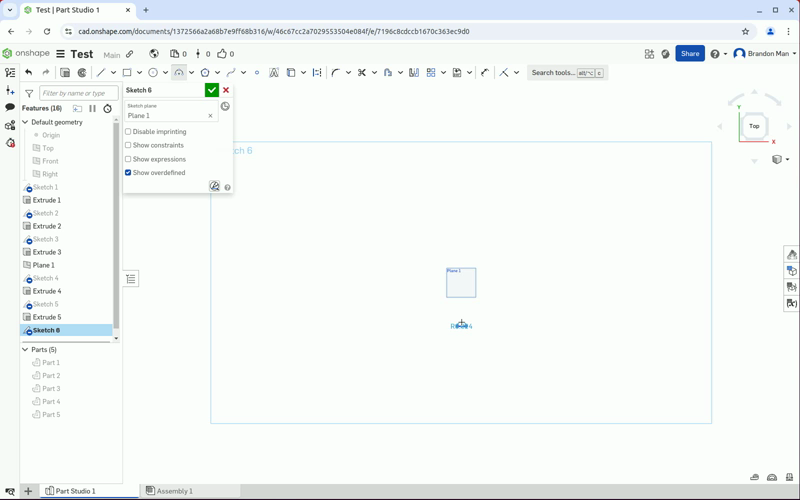
key_up(shift)
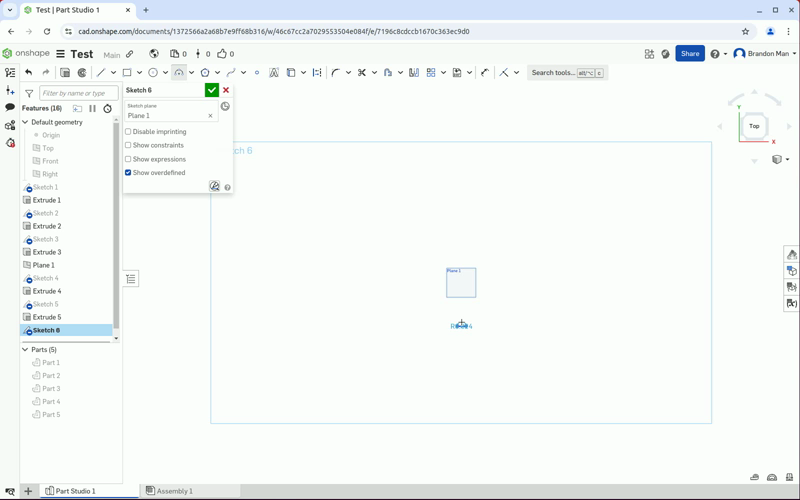
key(esc)
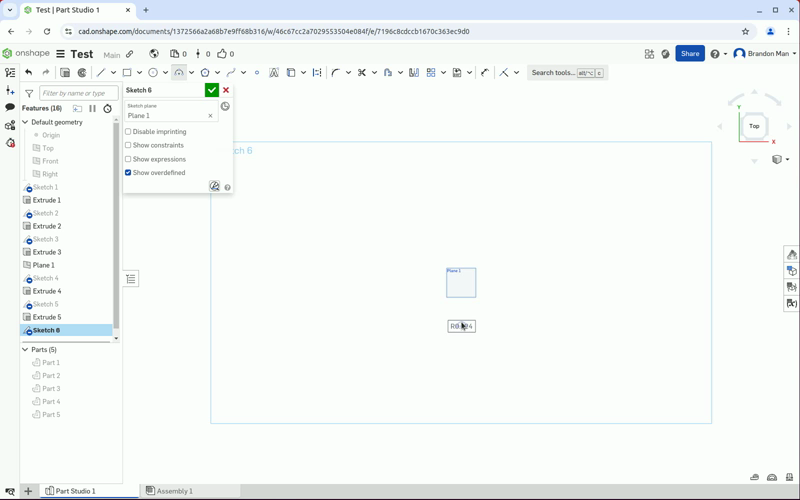
mouse_move(463, 322)
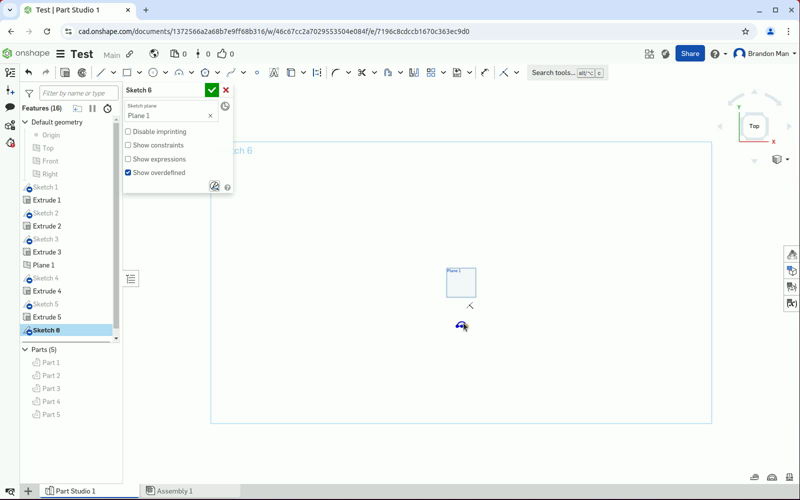
scroll(6)
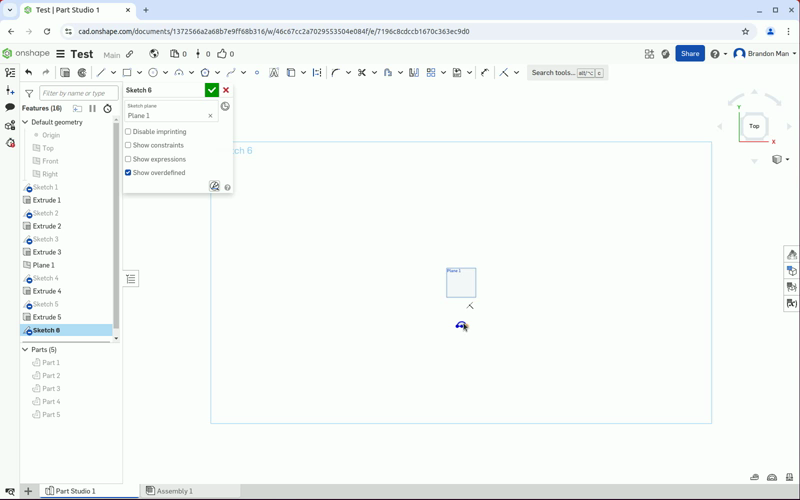
scroll(6)
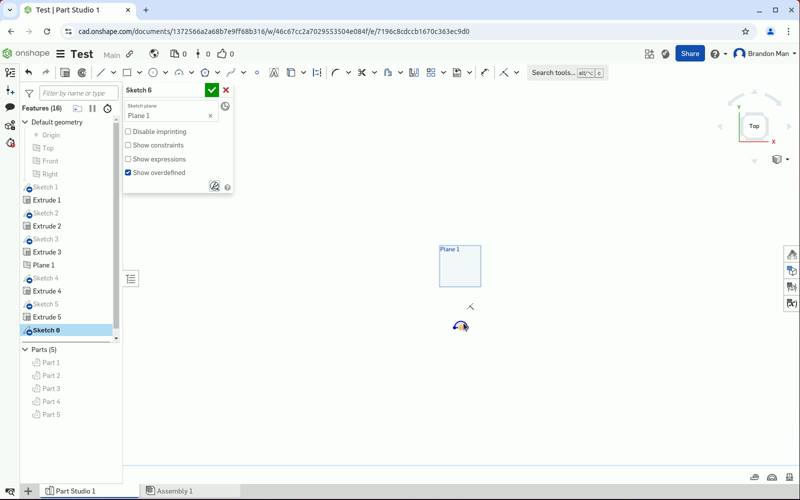
scroll(6)
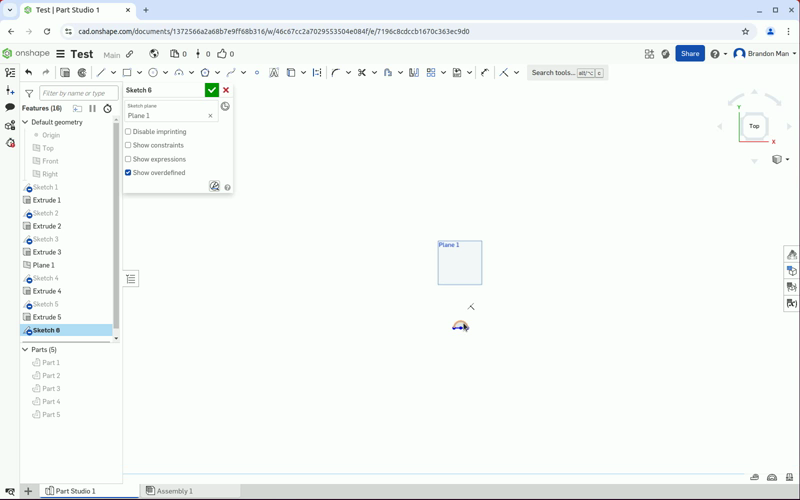
scroll(6)
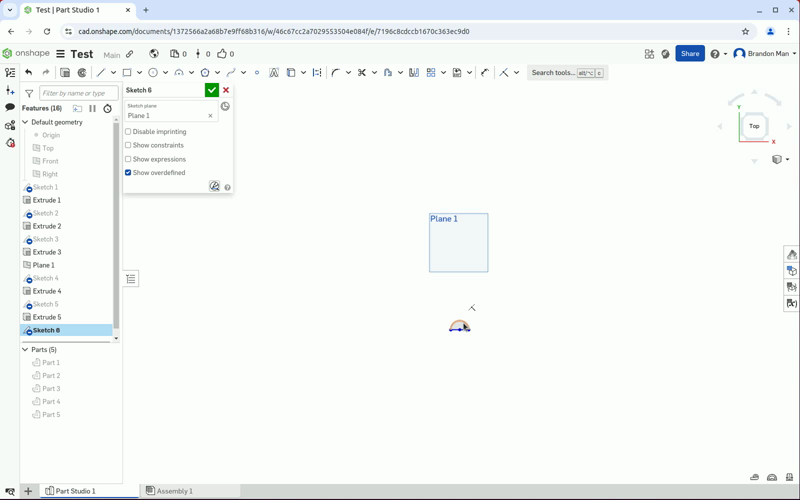
scroll(6)
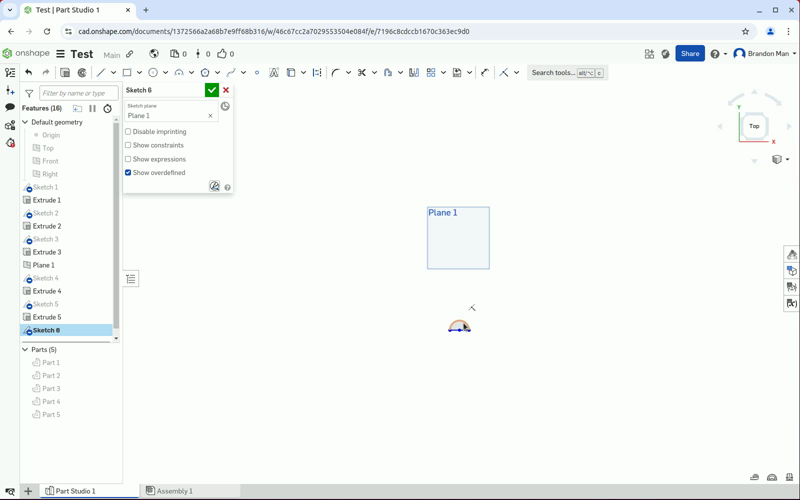
scroll(6)
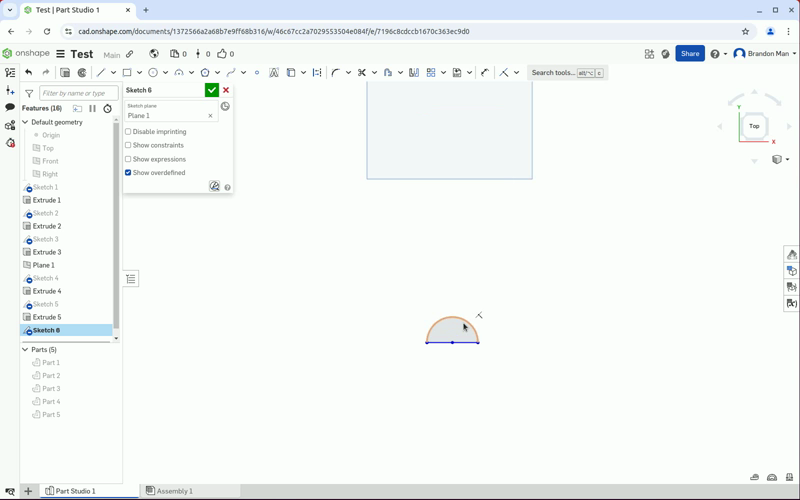
scroll(6)
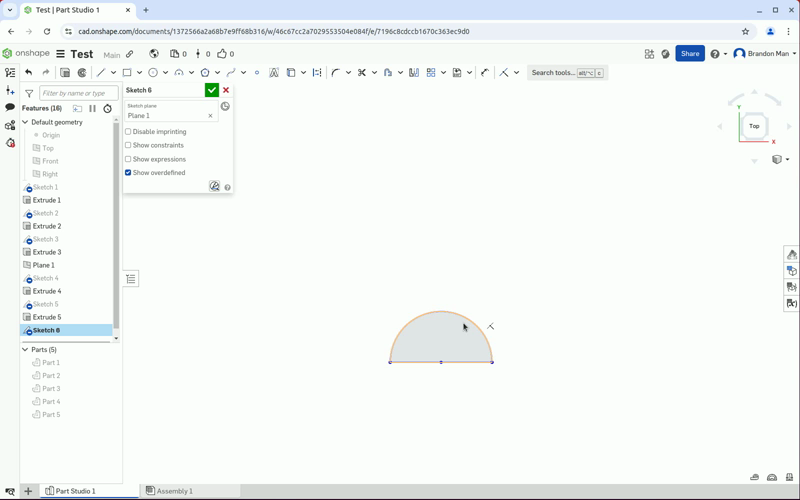
click(463, 322)
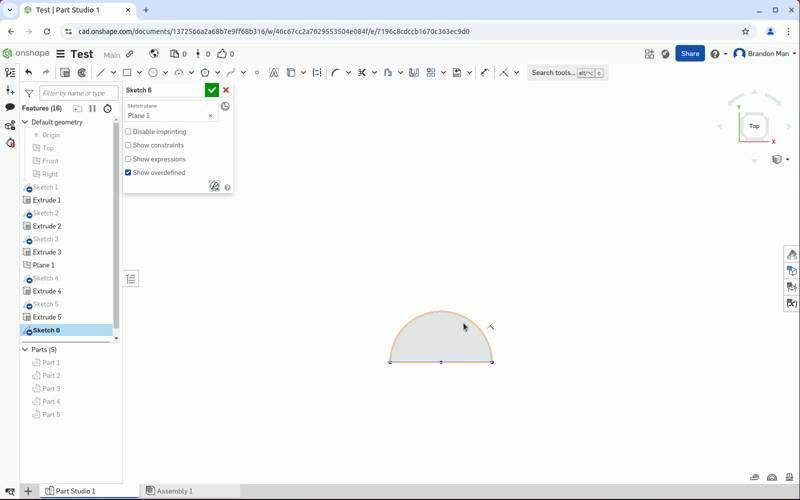
scroll(-6)
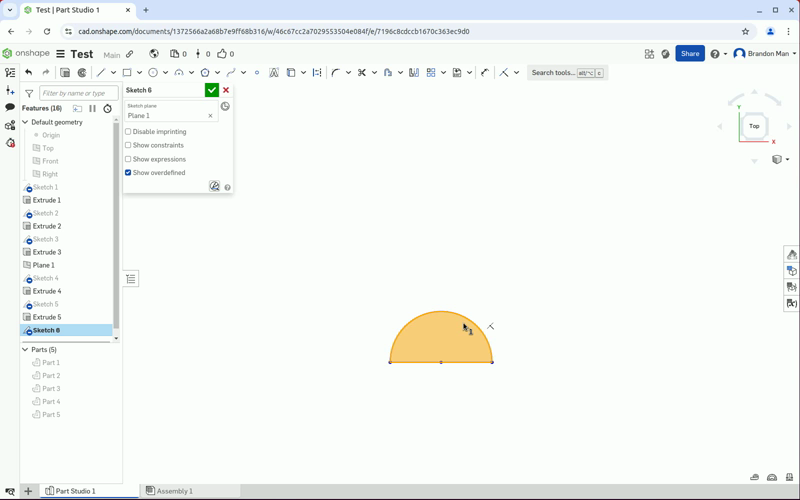
scroll(-6)
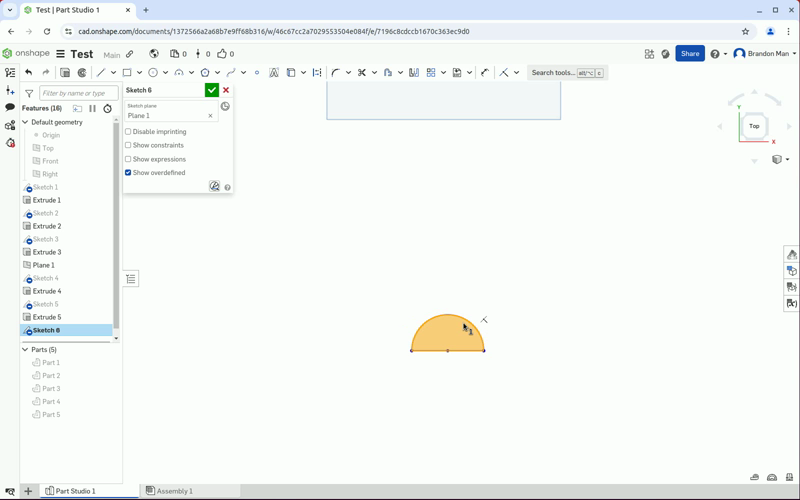
scroll(-6)
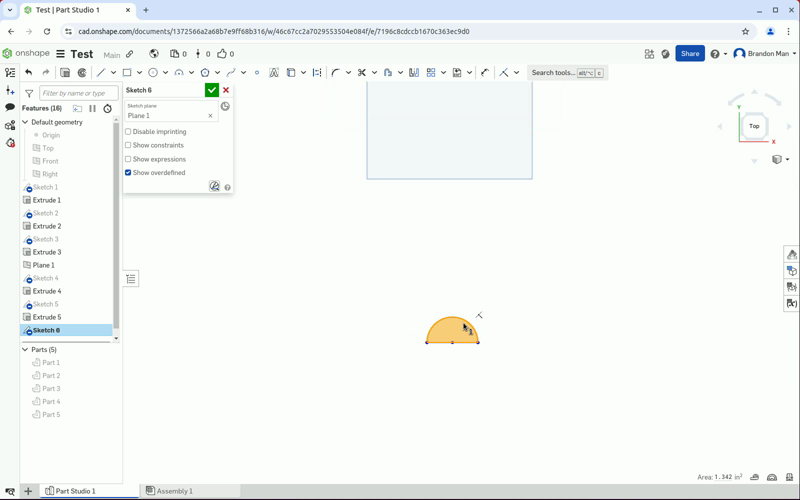
scroll(-6)
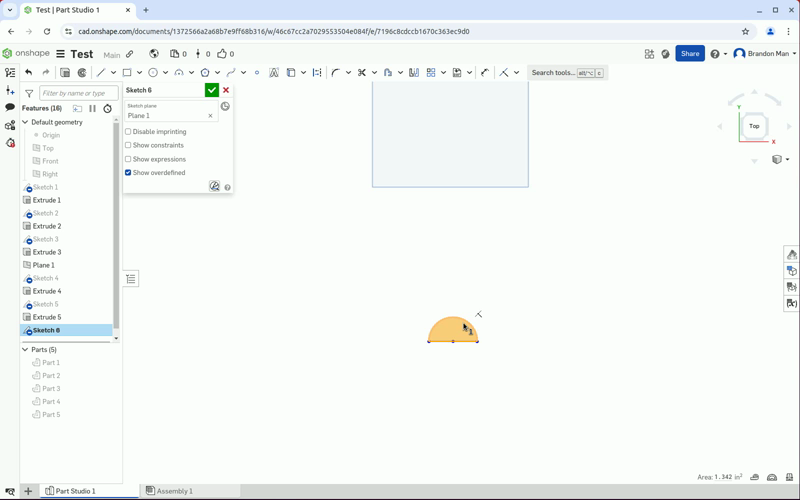
scroll(-6)
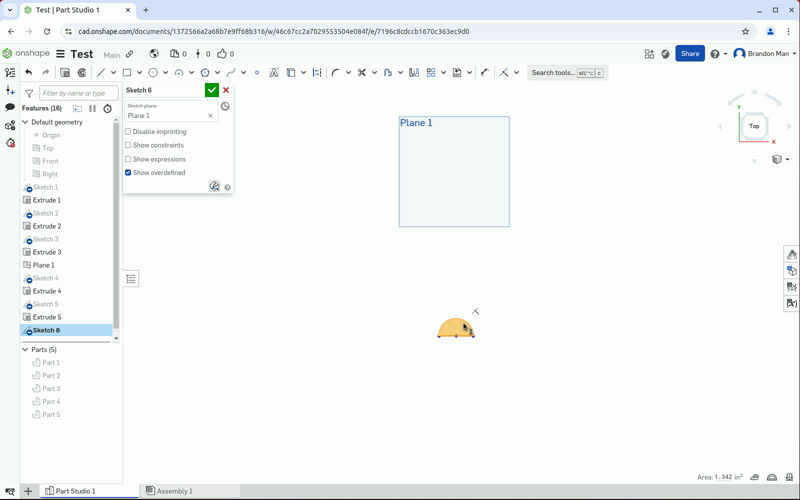
scroll(-6)
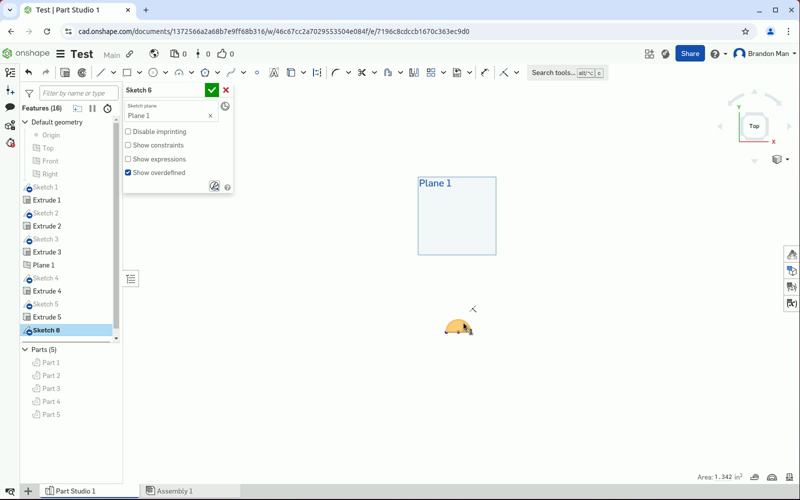
scroll(-6)
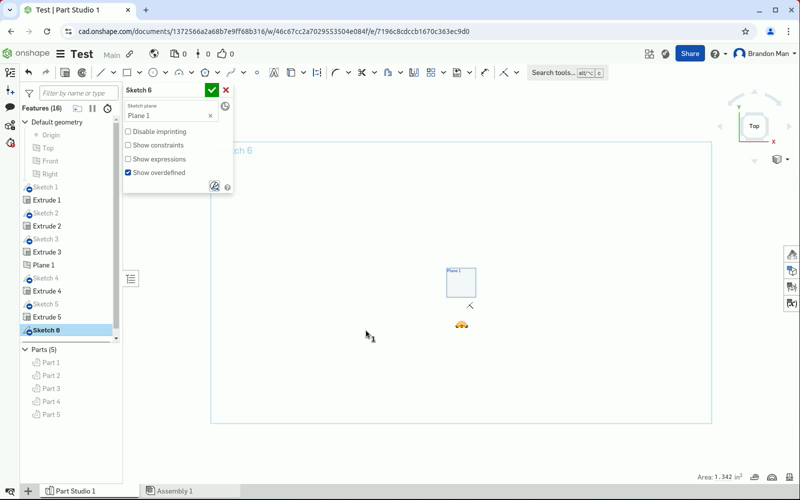
mouse_move(73, 352)
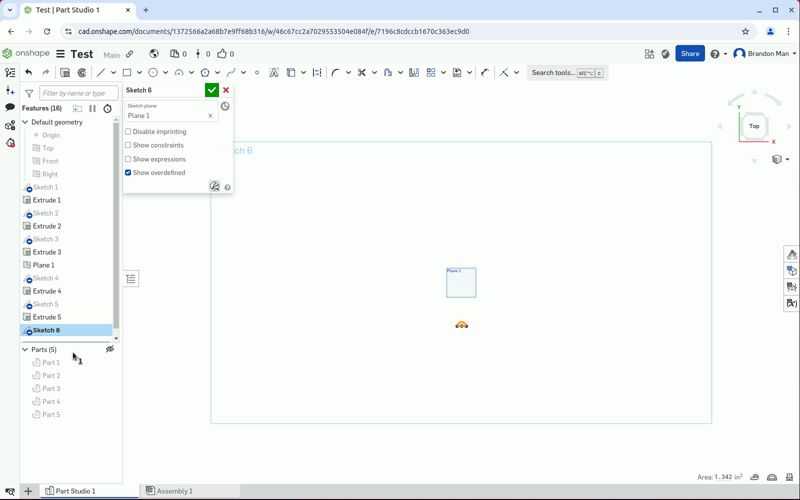
key(shift+y)
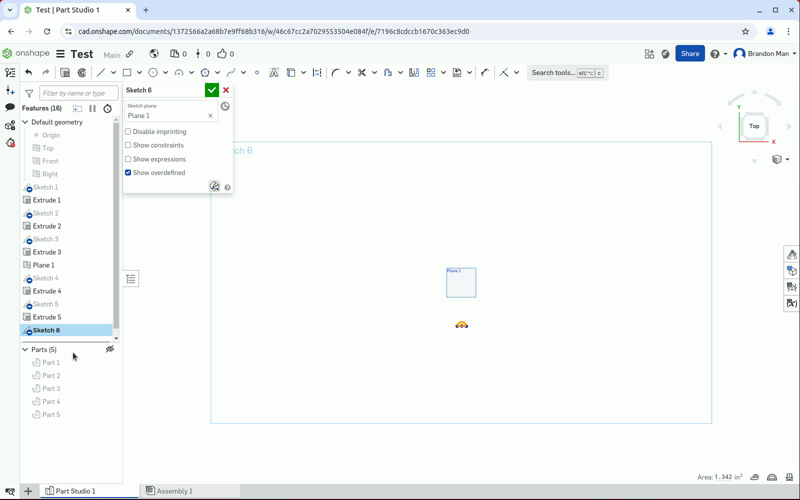
key(shift+e)
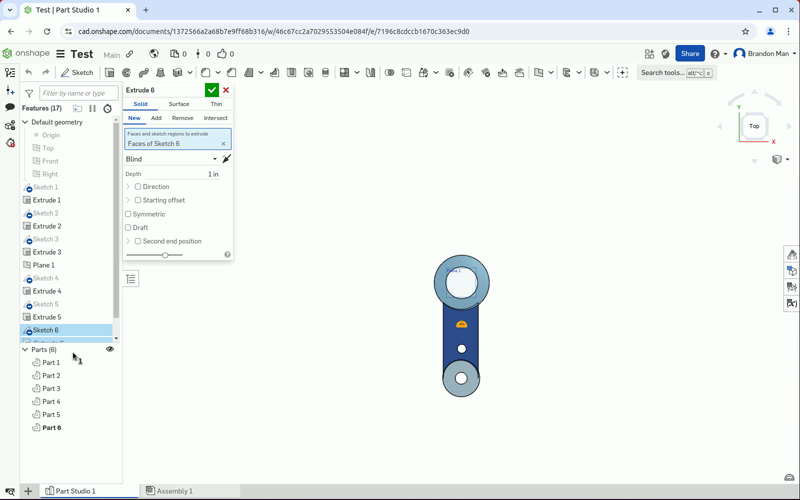
mouse_move(143, 106)
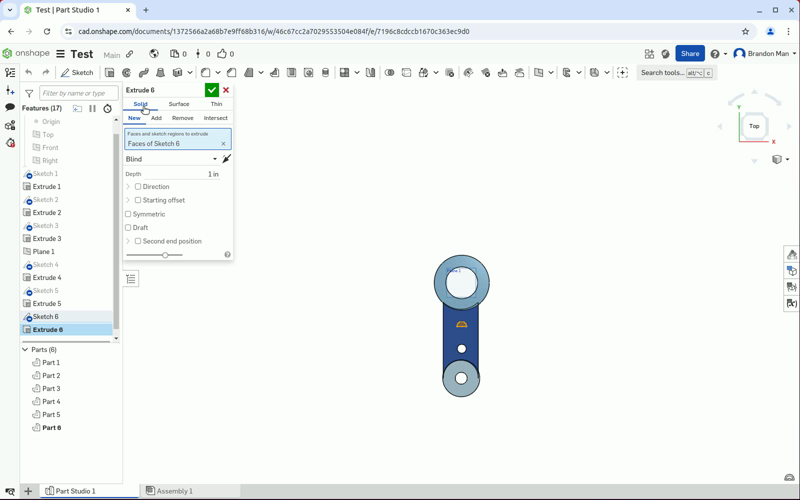
click(143, 106)
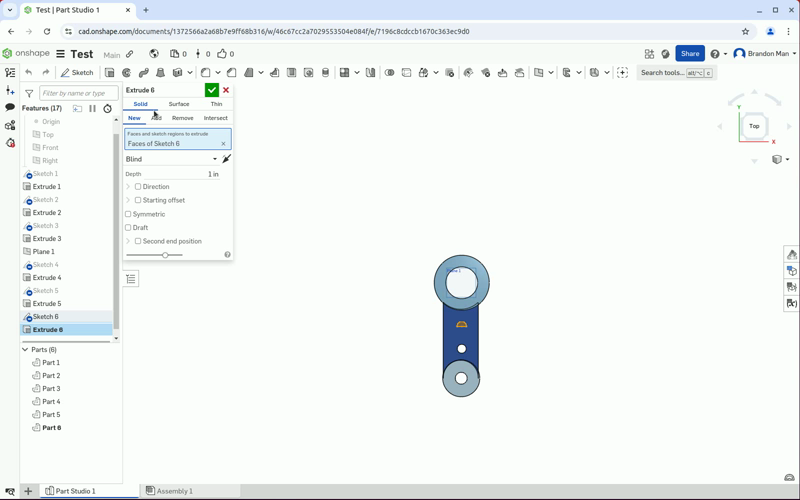
mouse_move(186, 120)
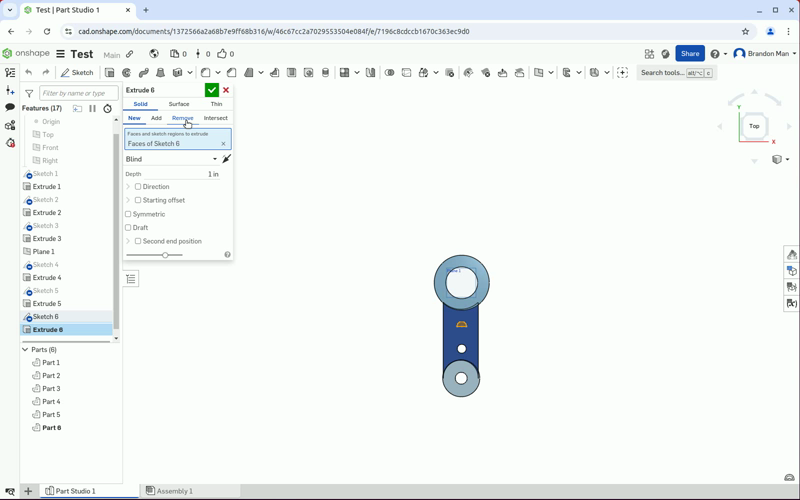
click(186, 120)
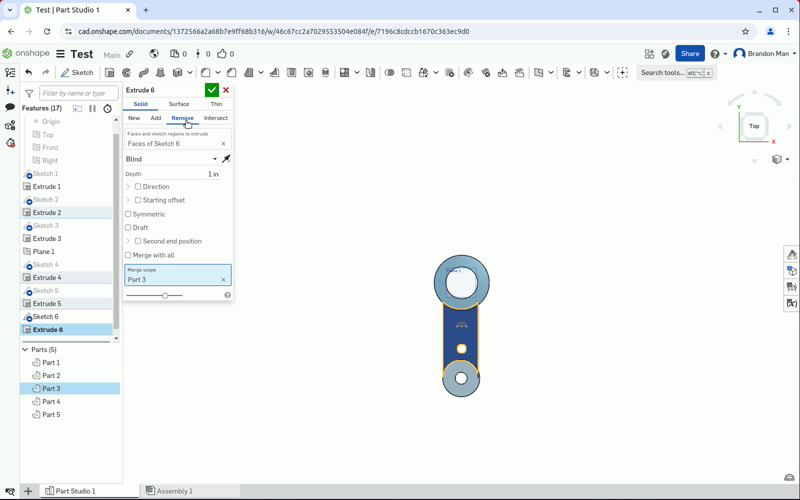
key(tab, 4)
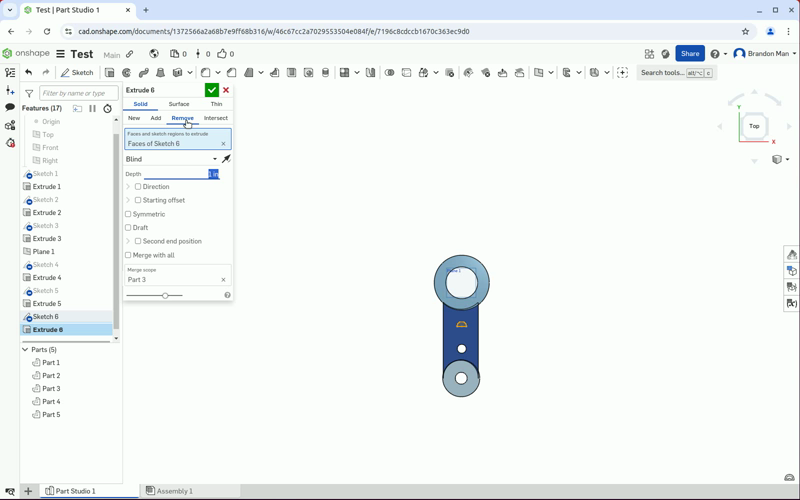
text(22.386)
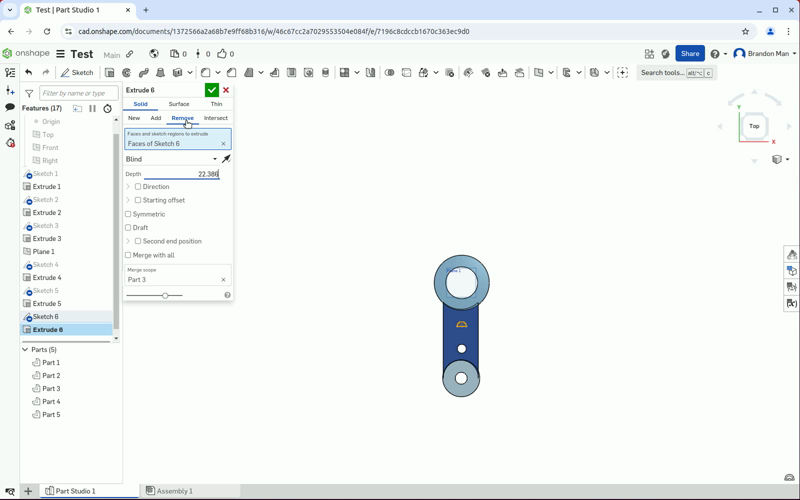
key(tab, 6)
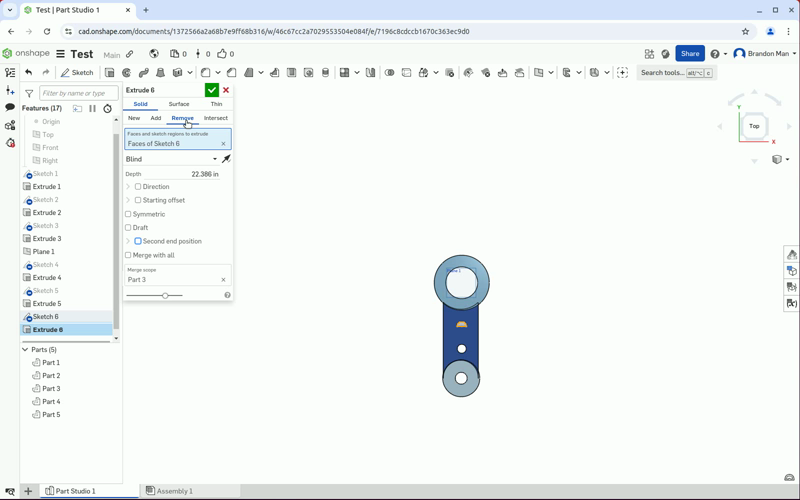
key(space)
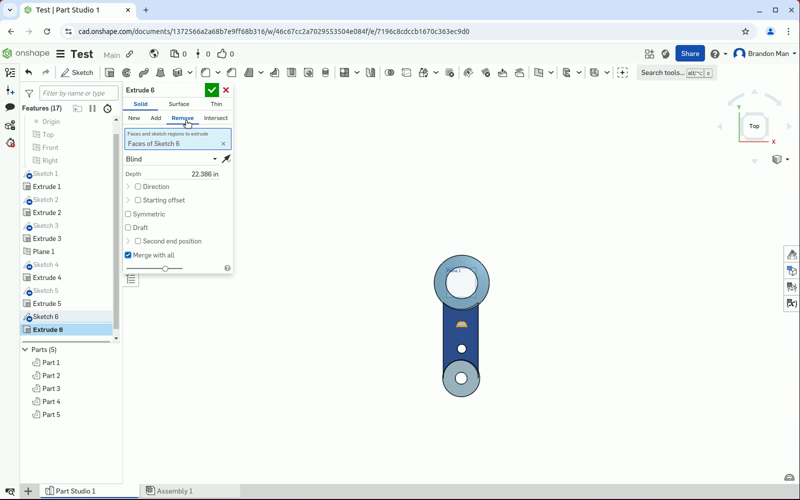
key(enter)
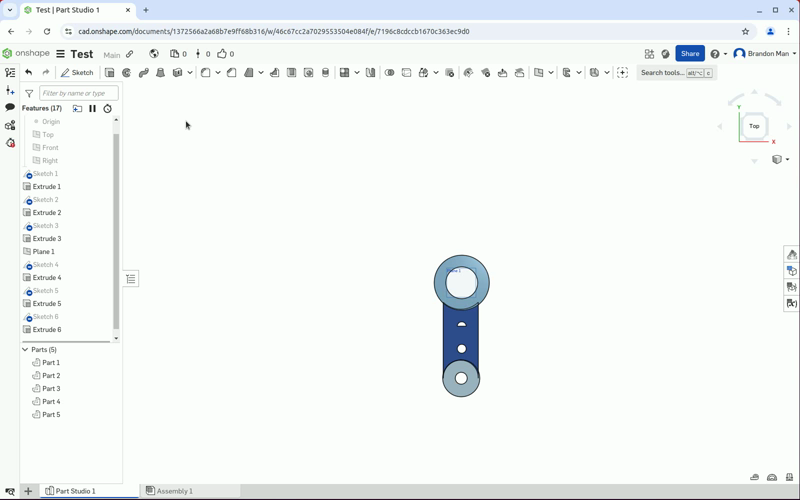
key(shift+h)
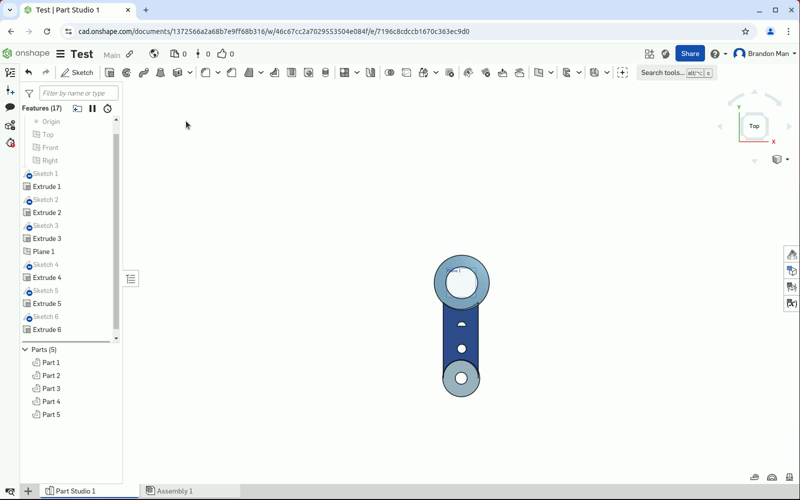
key(shift+h)
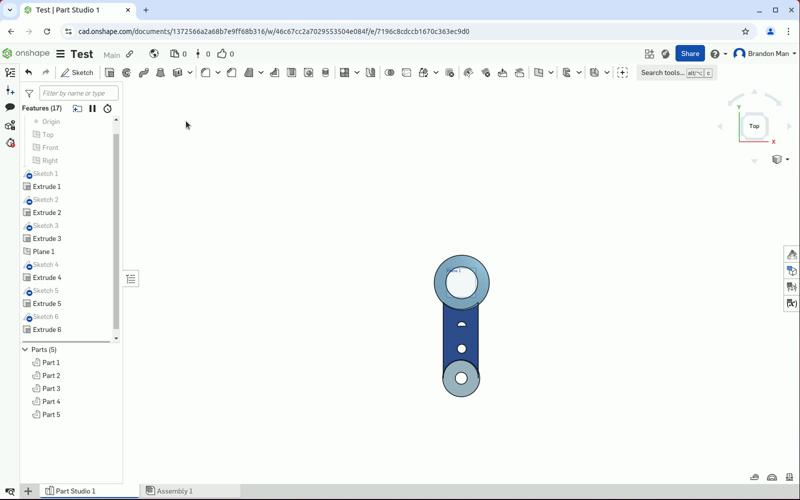
mouse_move(69, 176)
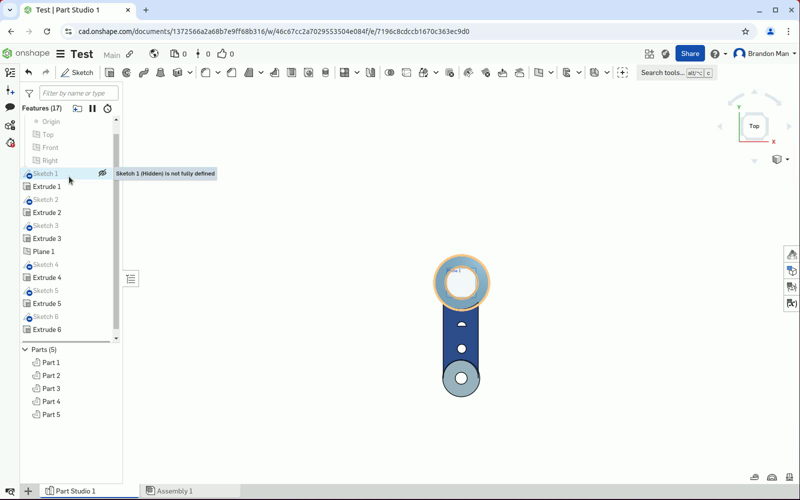
click(69, 176)
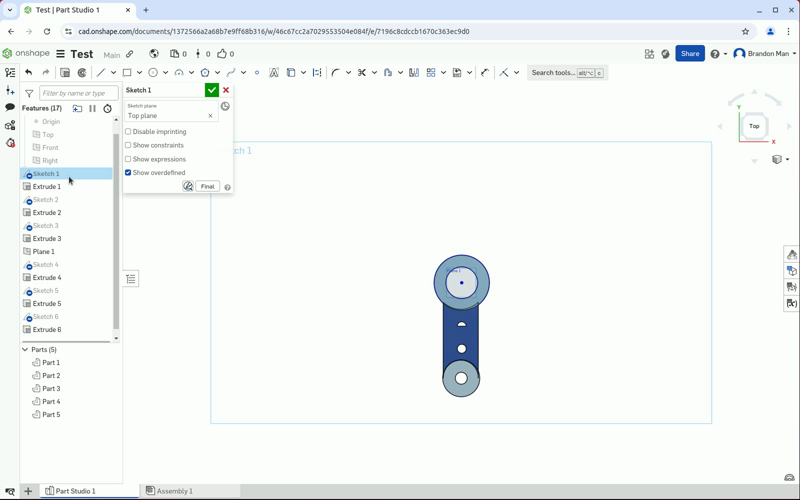
mouse_move(229, 92)
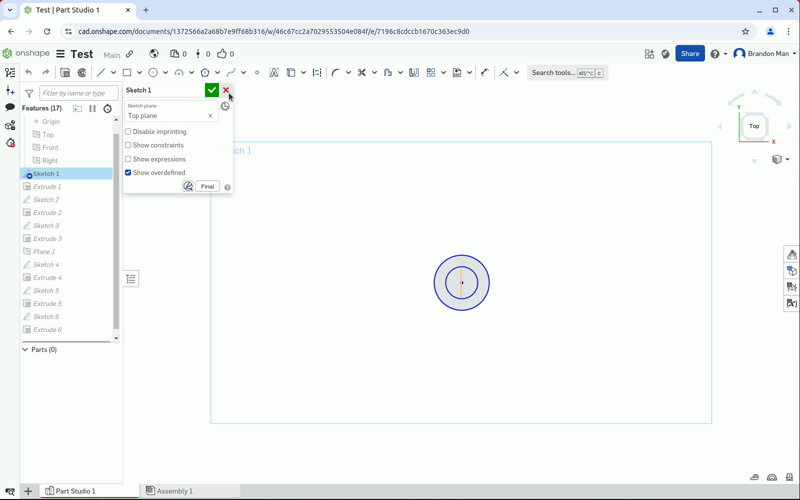
click(229, 92)
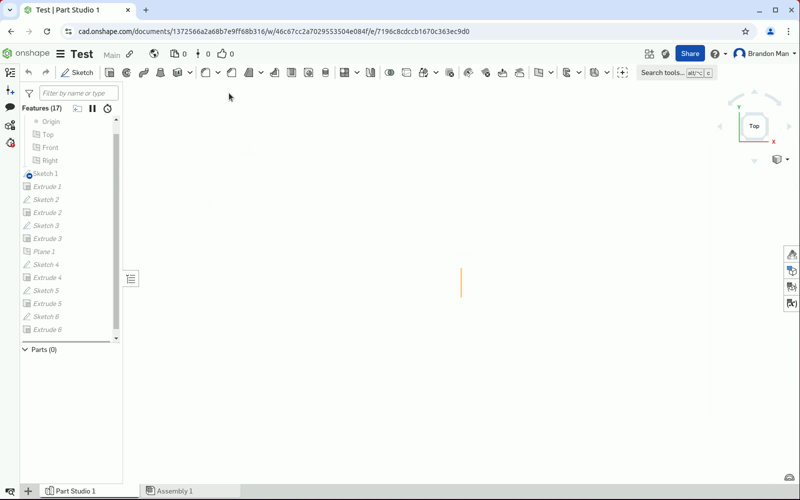
key(shift+s)
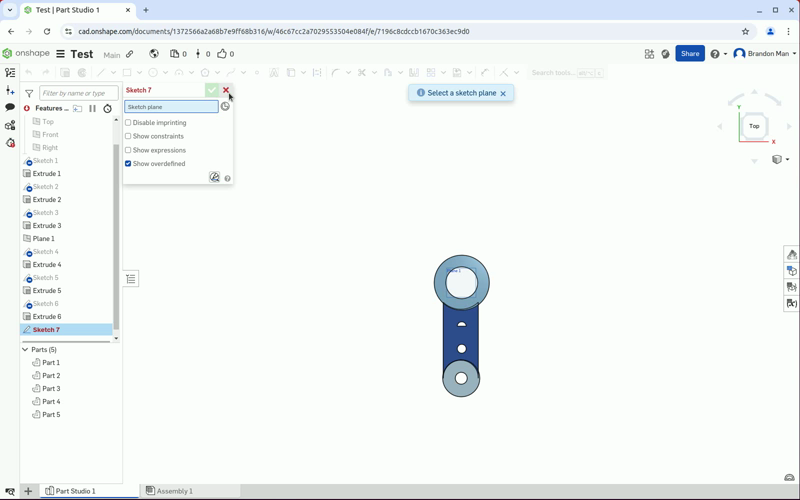
mouse_move(69, 241)
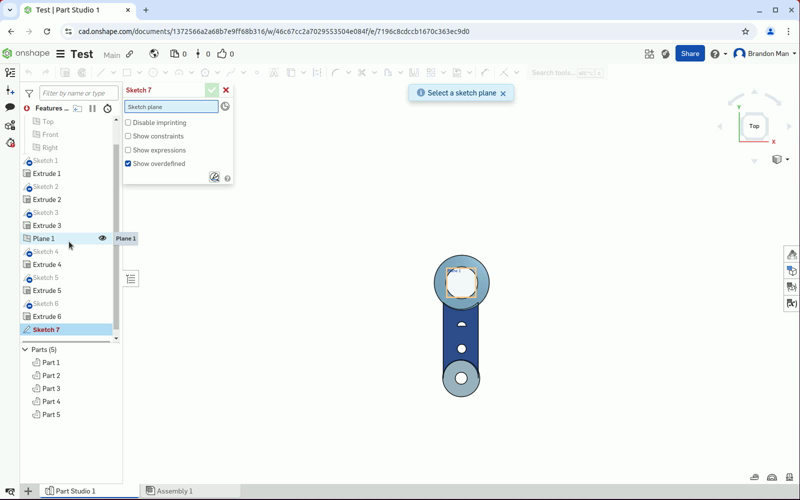
click(69, 241)
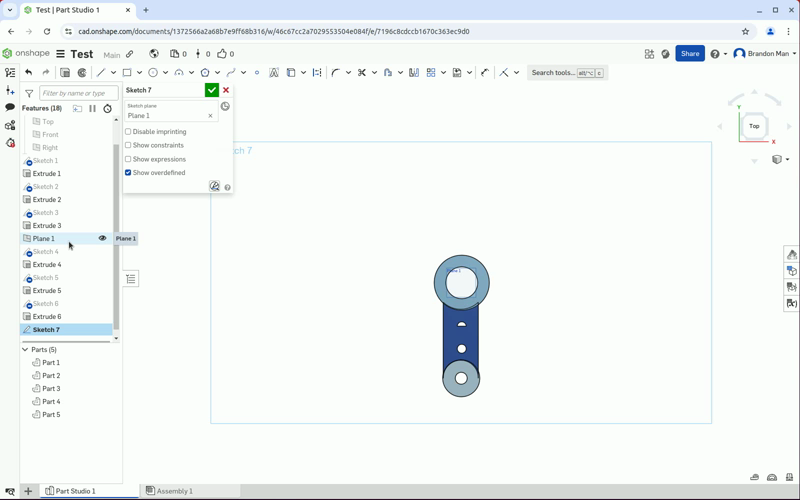
mouse_move(73, 352)
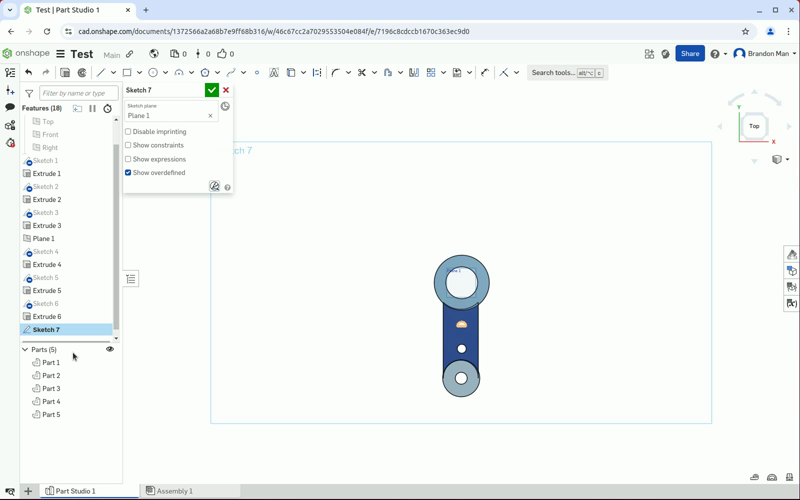
key(y)
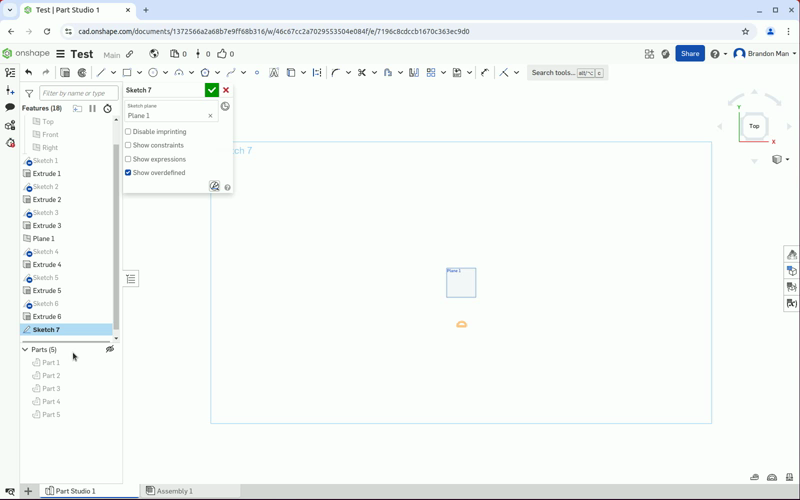
key(a)
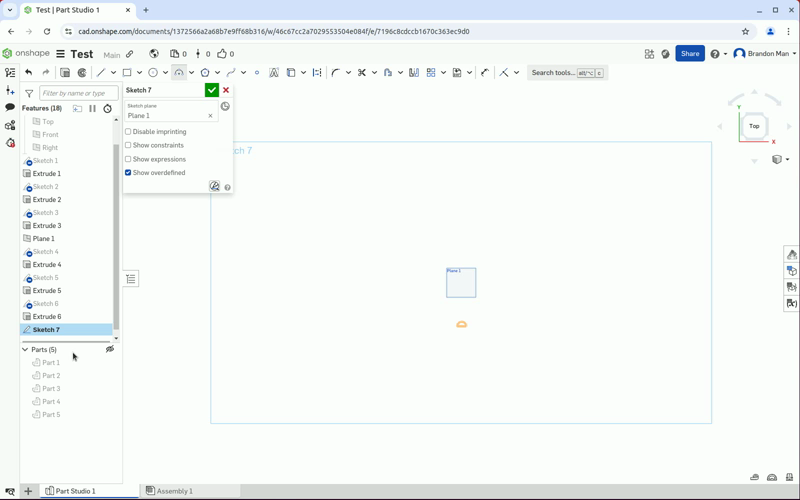
key_down(shift)
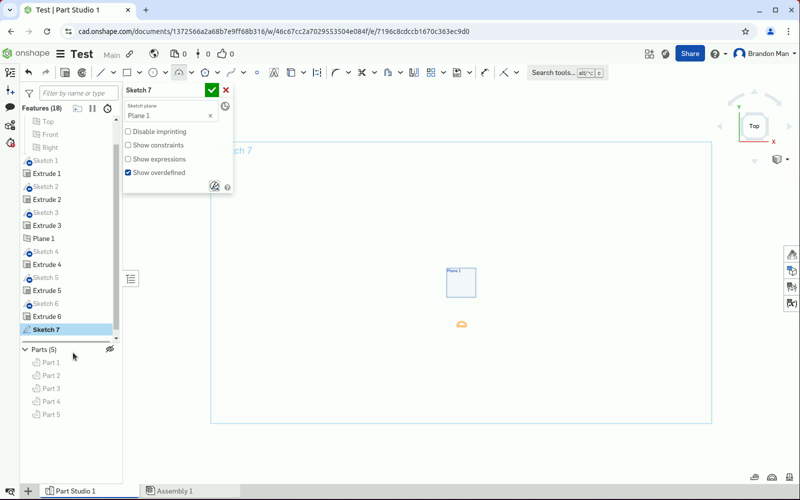
mouse_move(457, 326)
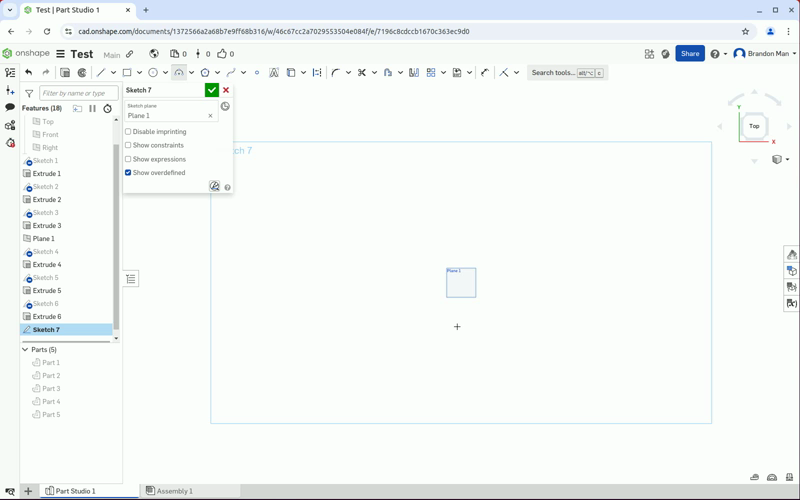
click(457, 326)
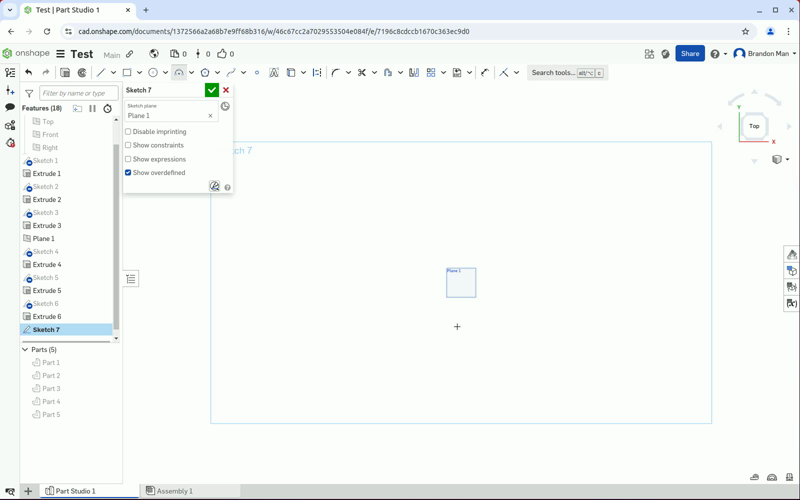
key_up(shift)
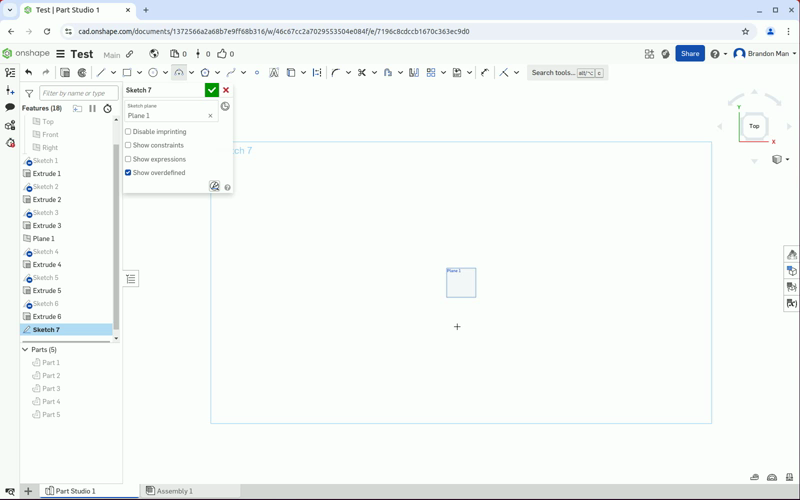
key_down(shift)
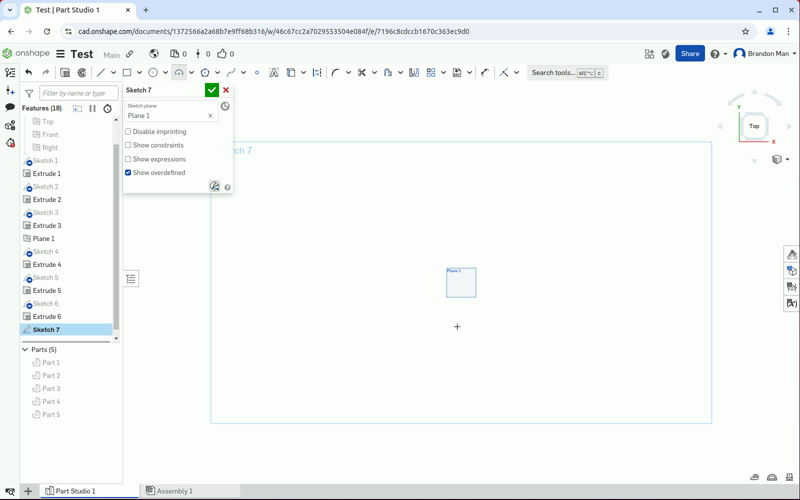
mouse_move(466, 326)
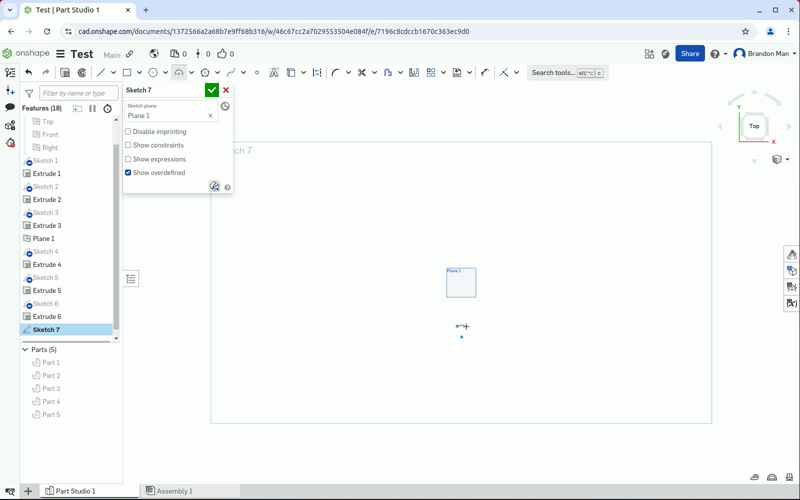
click(466, 326)
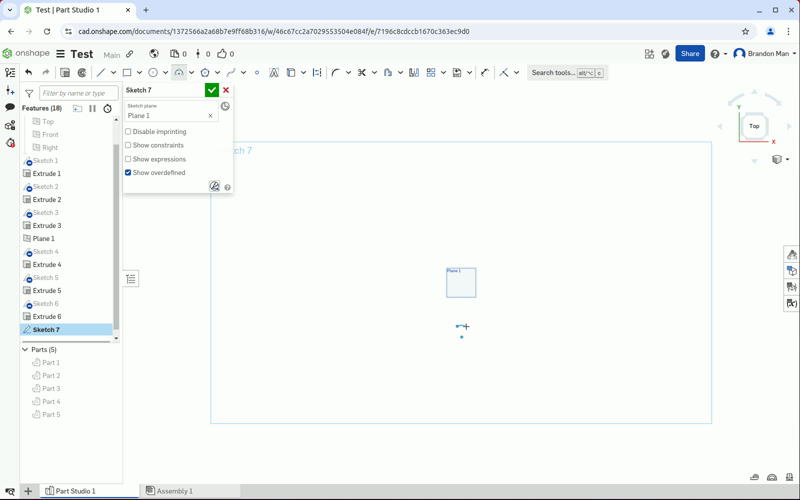
mouse_move(461, 330)
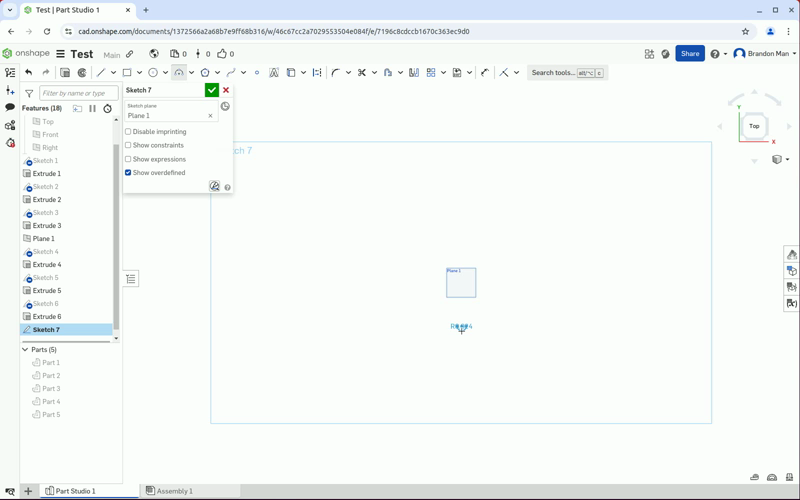
click(461, 330)
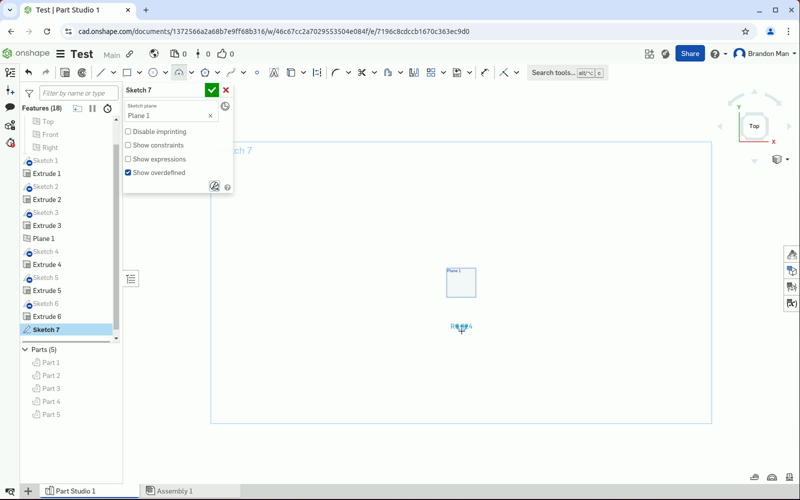
key_up(shift)
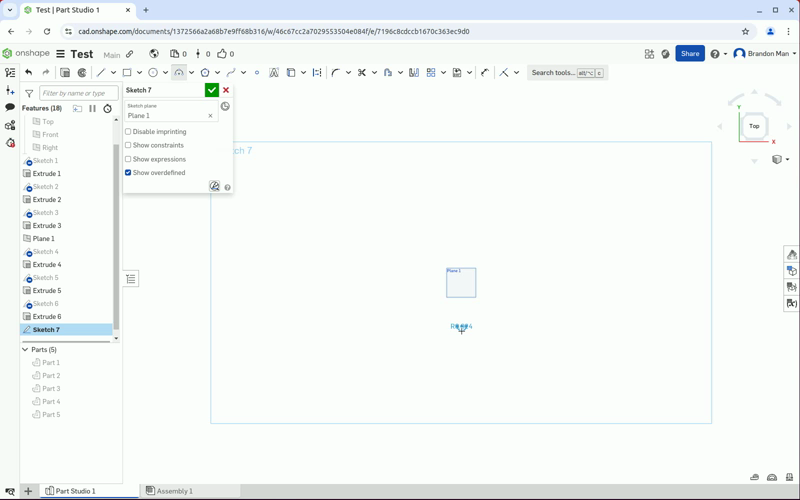
key(esc)
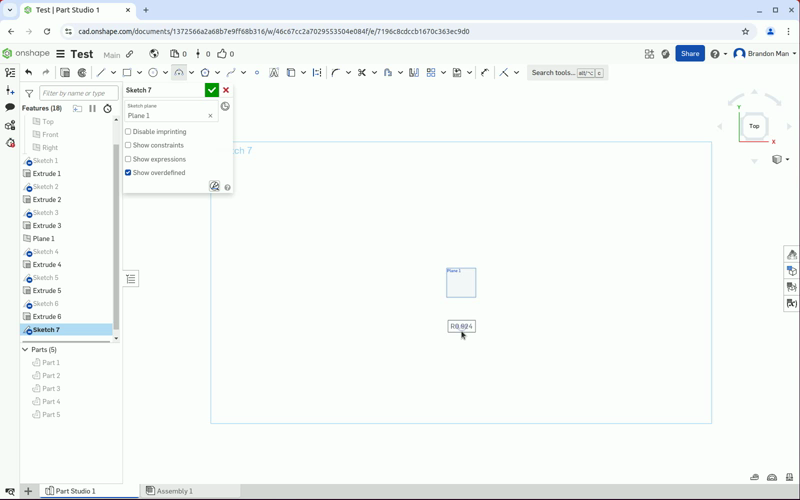
key(l)
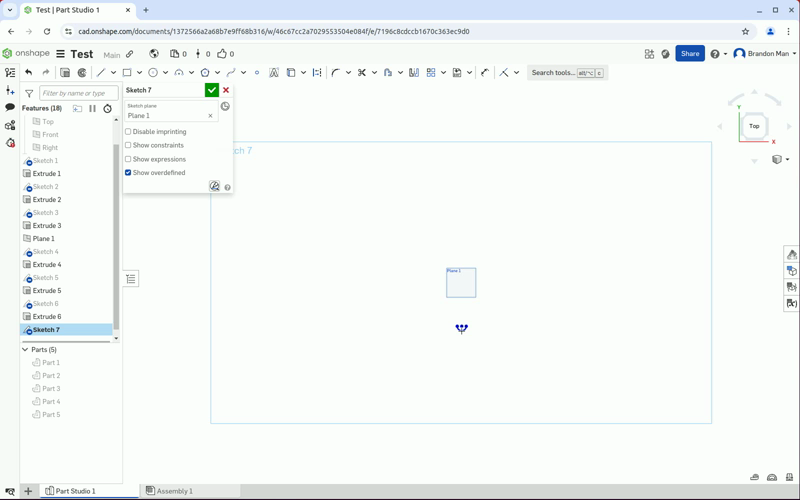
mouse_move(466, 326)
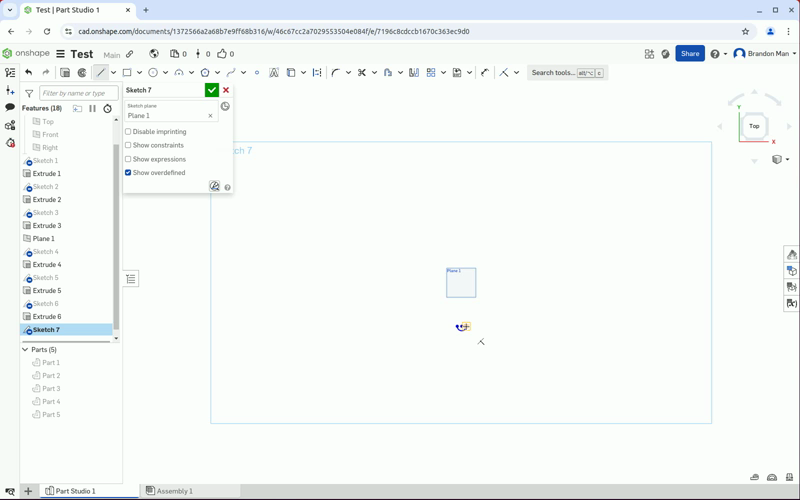
click(466, 326)
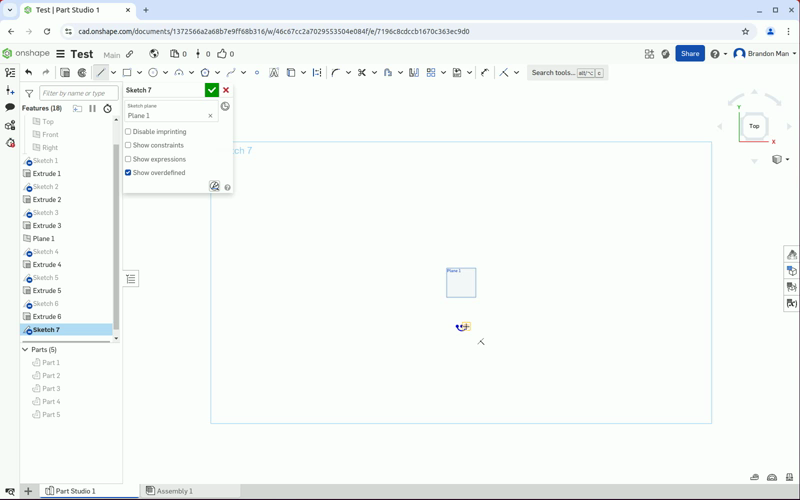
mouse_move(496, 326)
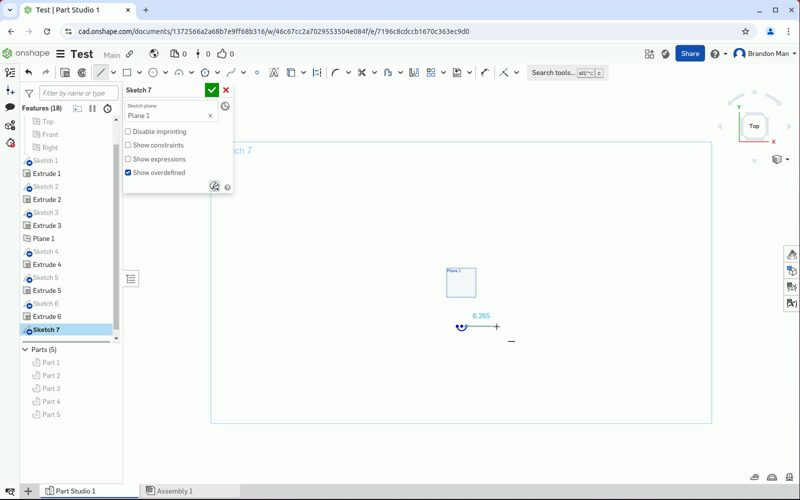
key_down(shift)
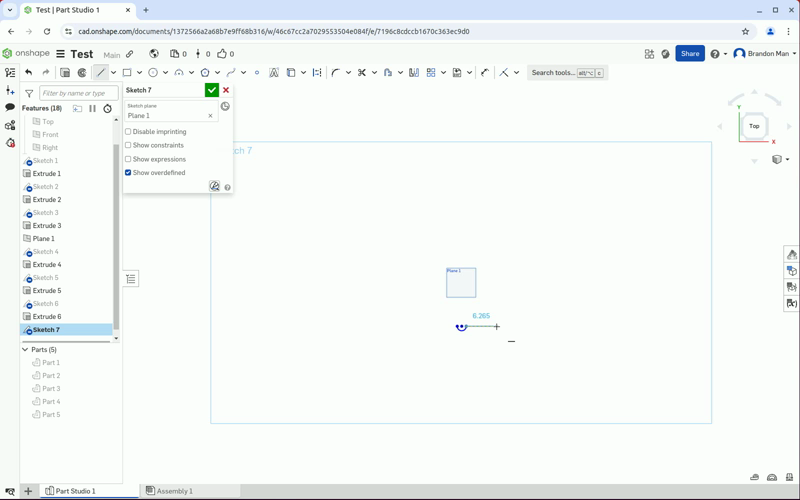
mouse_move(457, 326)
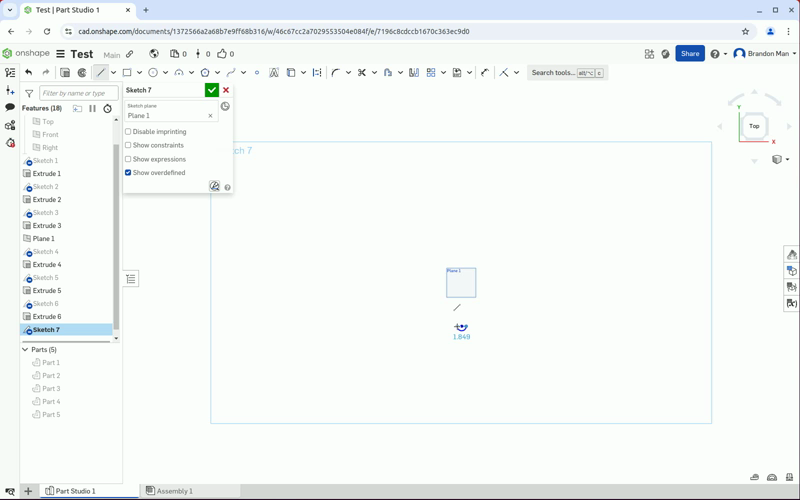
key_up(shift)
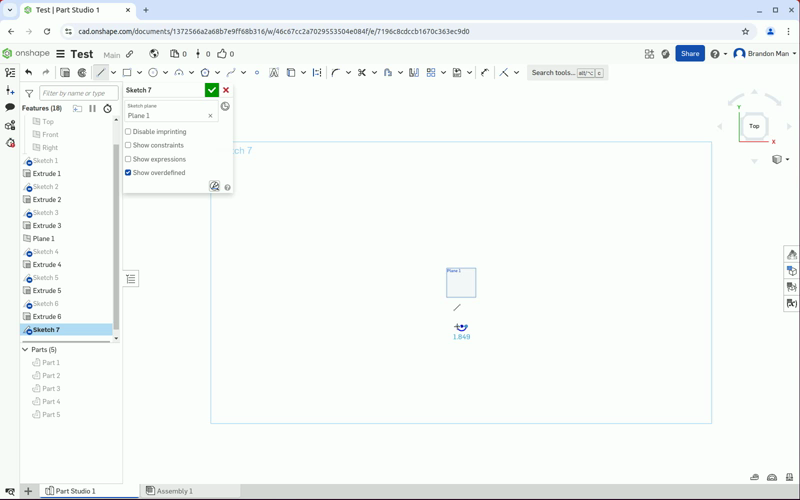
click(457, 326)
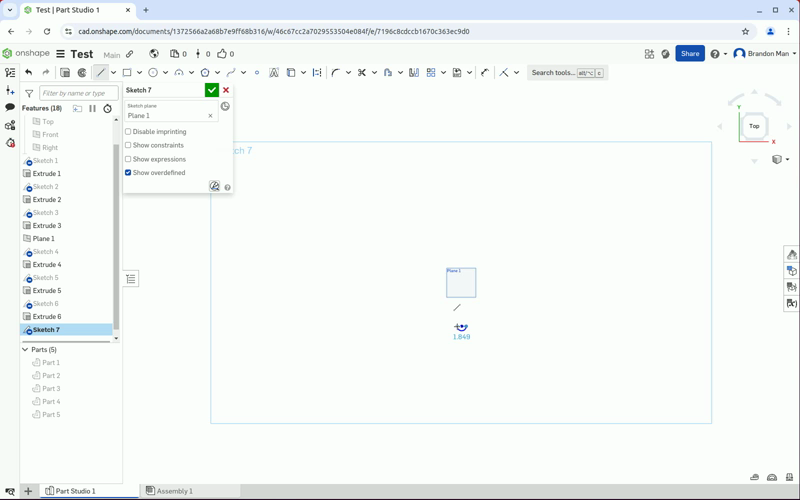
key(esc)
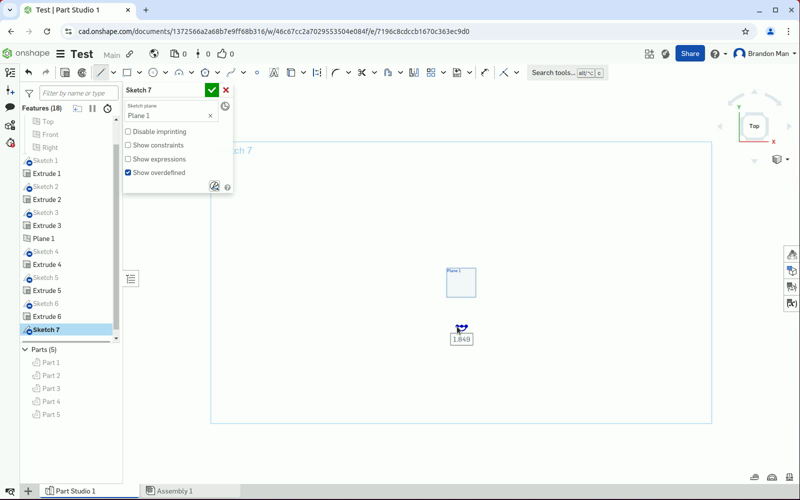
mouse_move(462, 328)
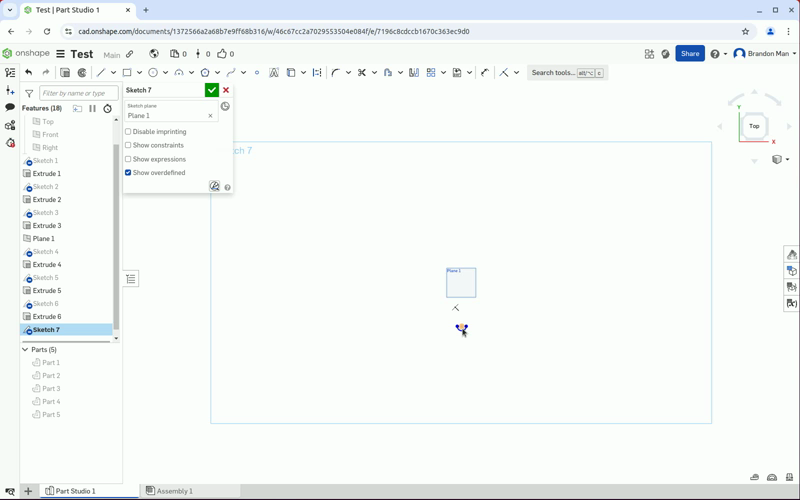
scroll(6)
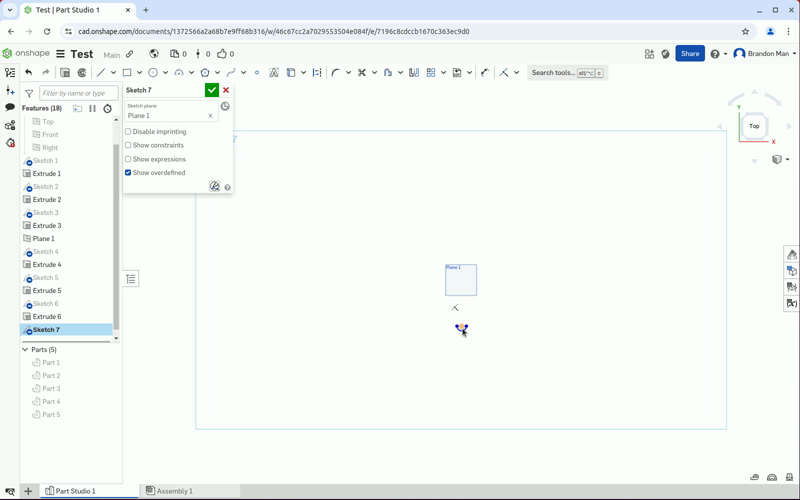
scroll(6)
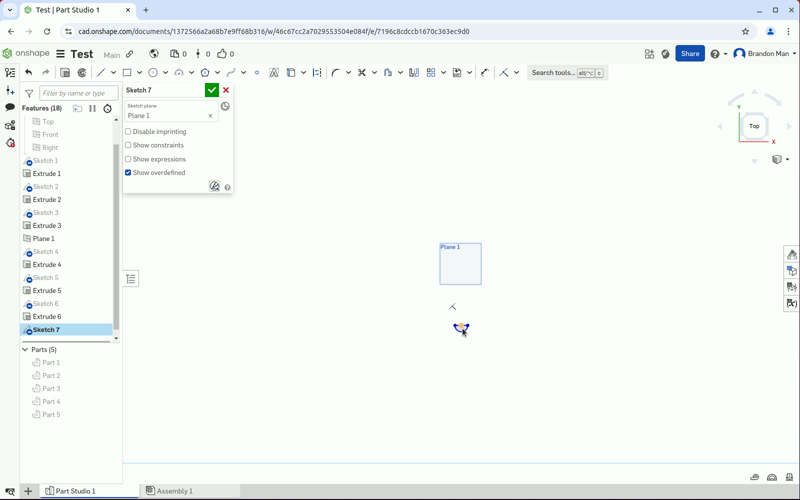
scroll(6)
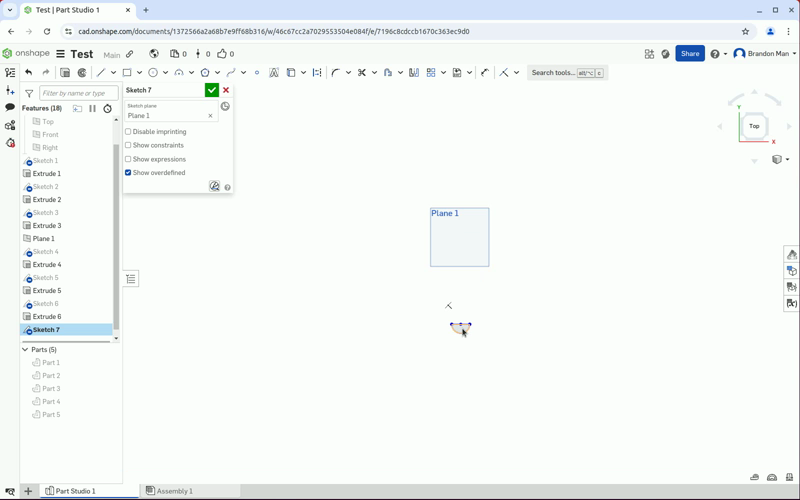
scroll(6)
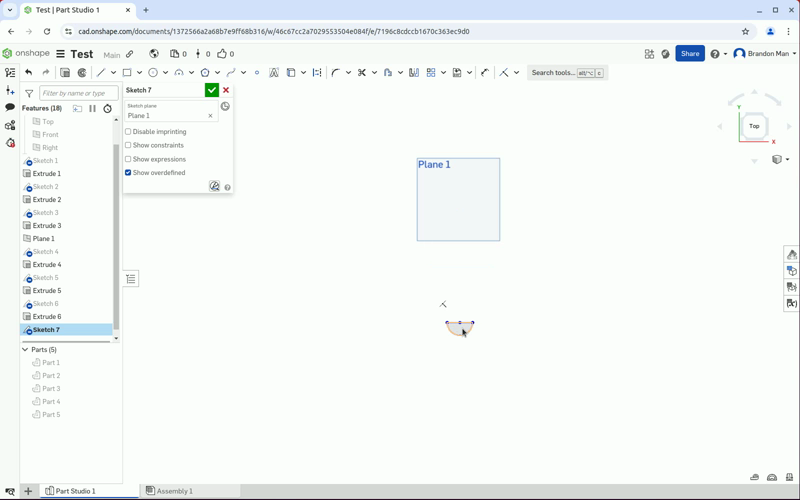
scroll(6)
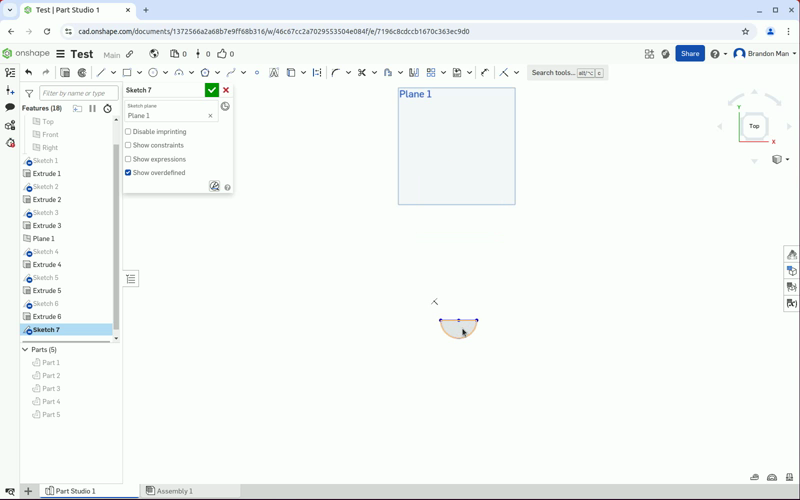
scroll(6)
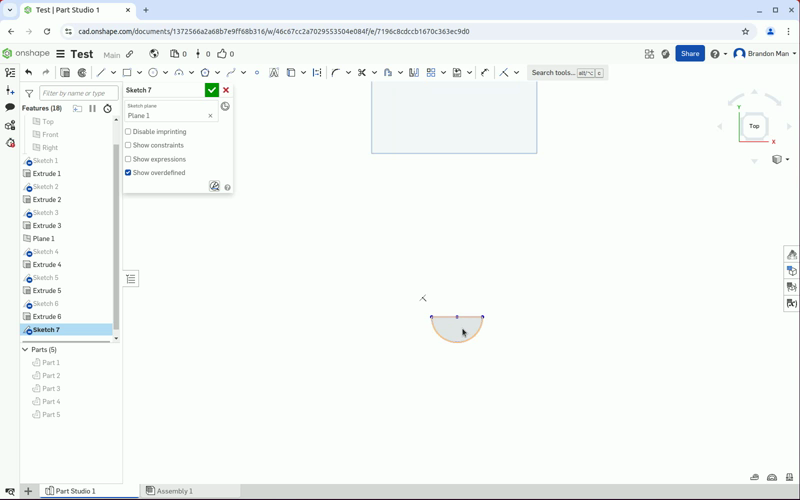
scroll(6)
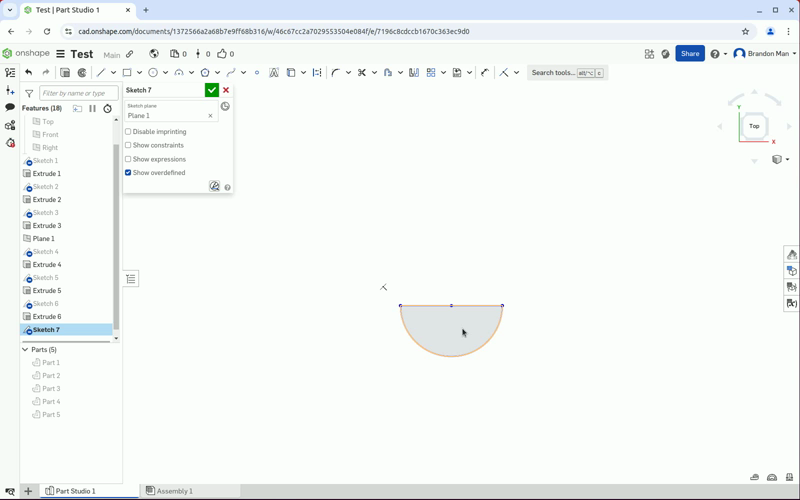
click(462, 328)
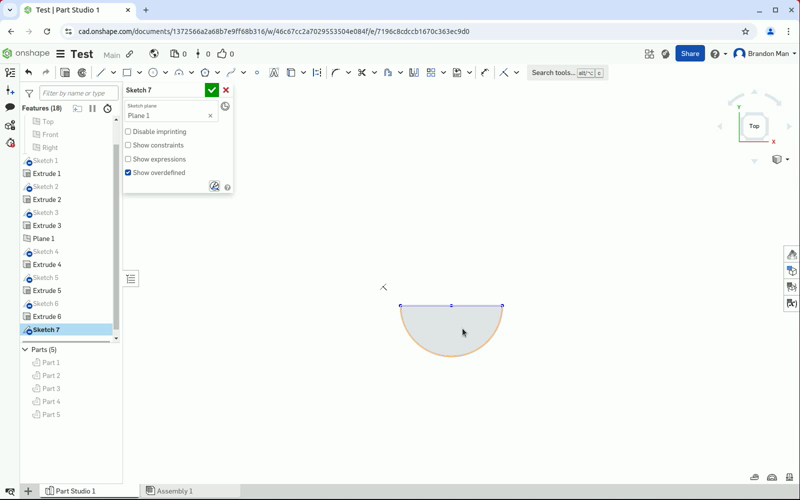
scroll(-6)
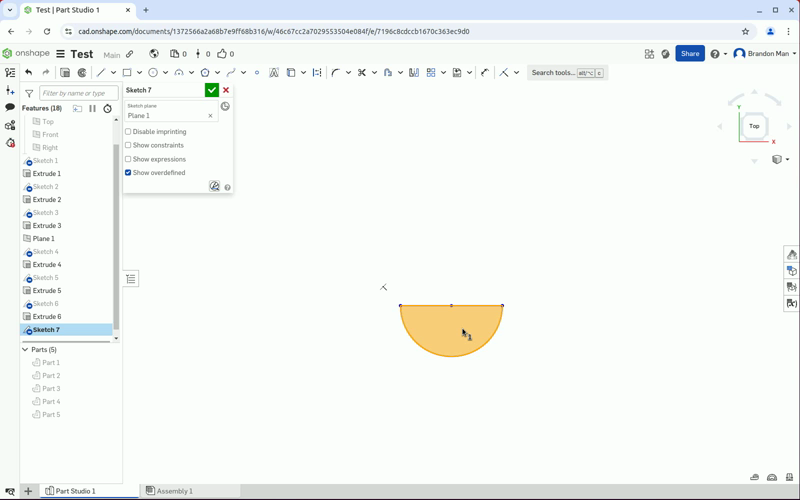
scroll(-6)
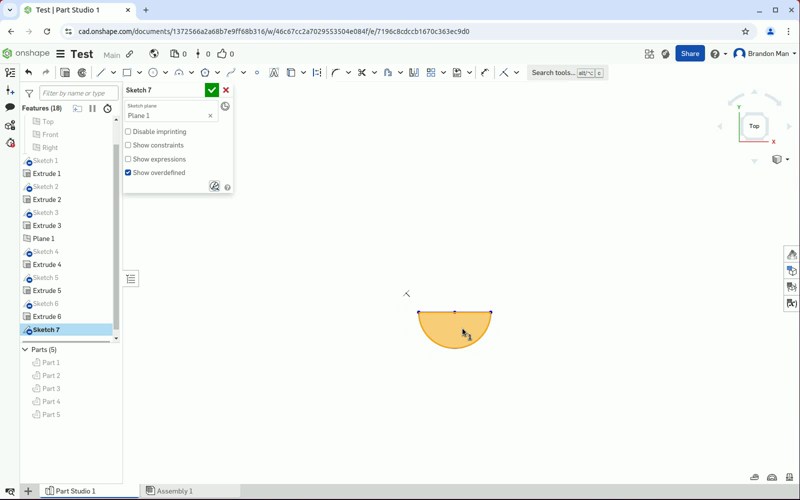
scroll(-6)
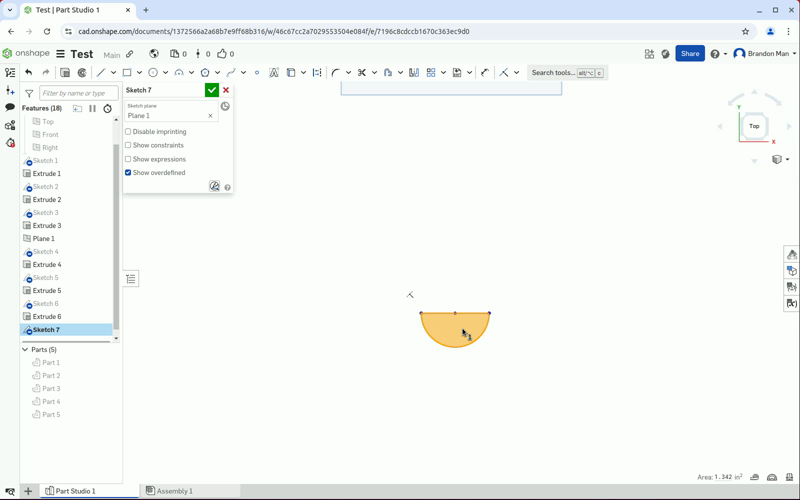
scroll(-6)
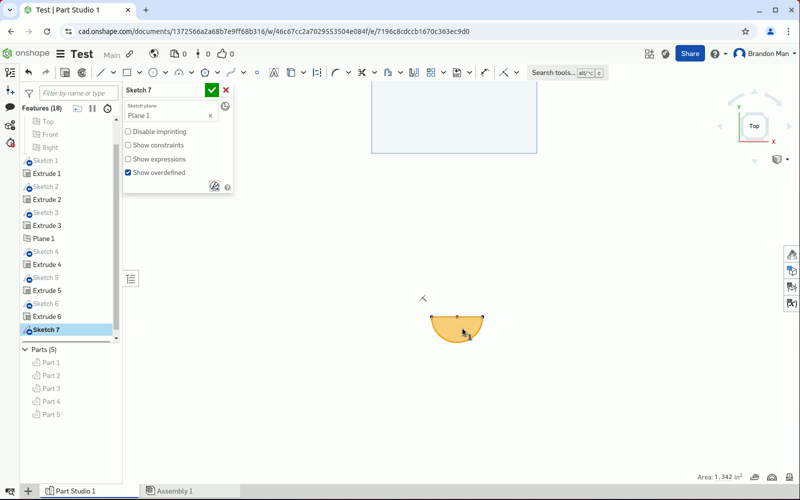
scroll(-6)
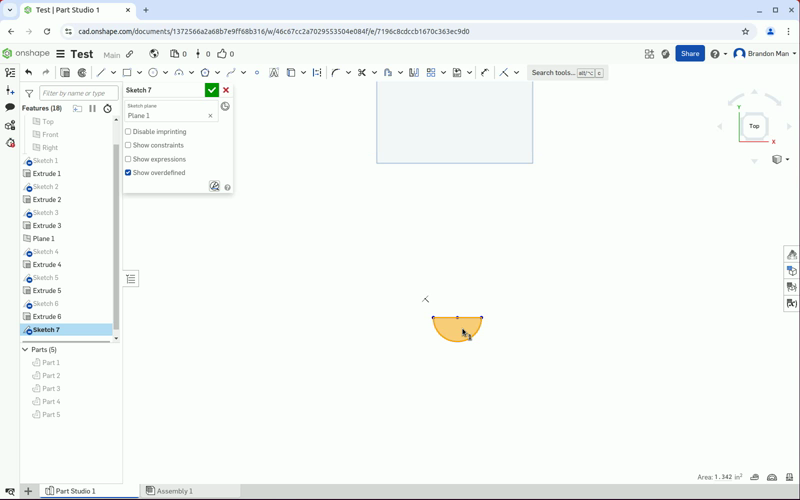
scroll(-6)
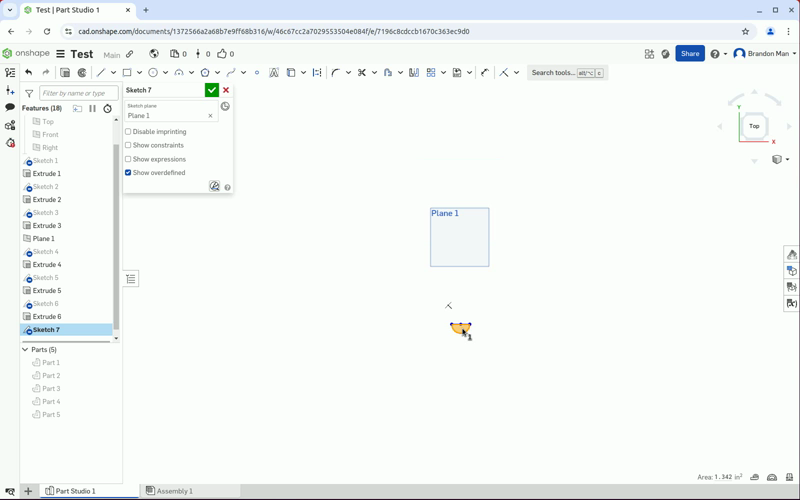
scroll(-6)
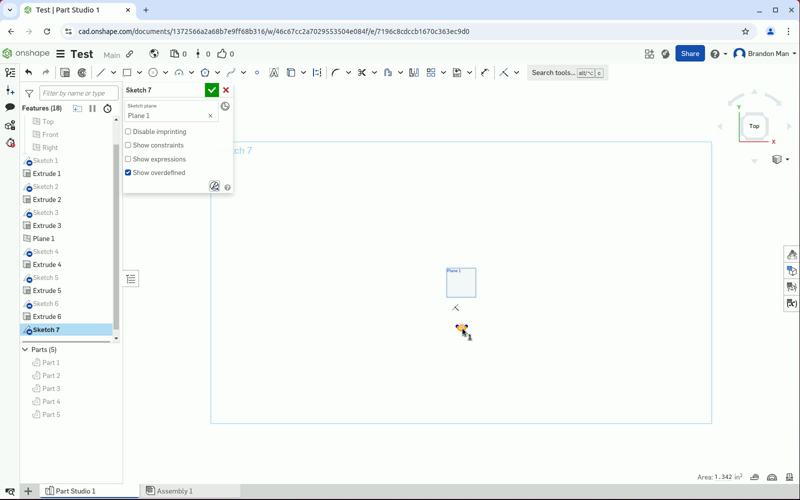
mouse_move(73, 352)
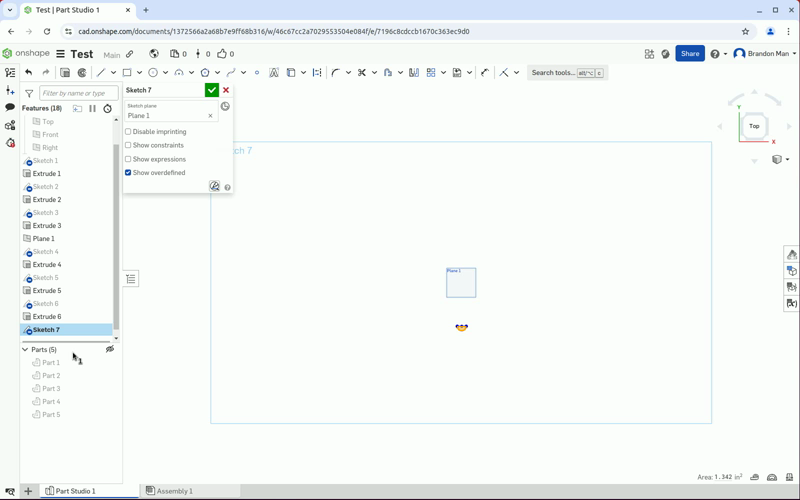
key(shift+y)
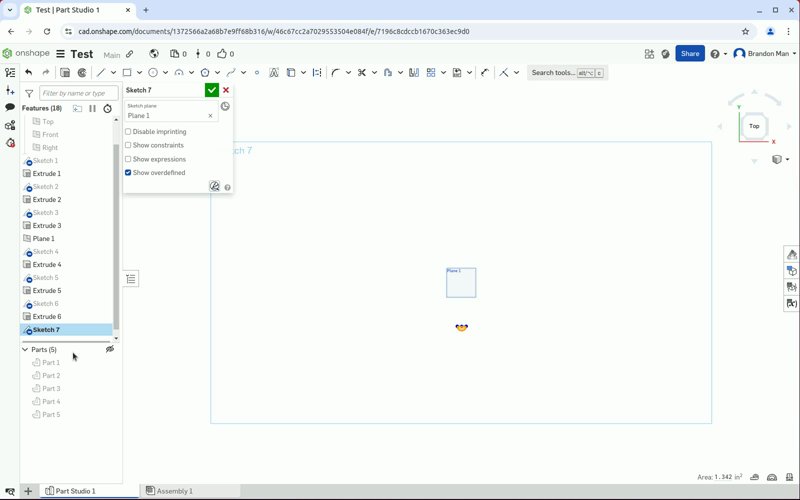
key(shift+e)
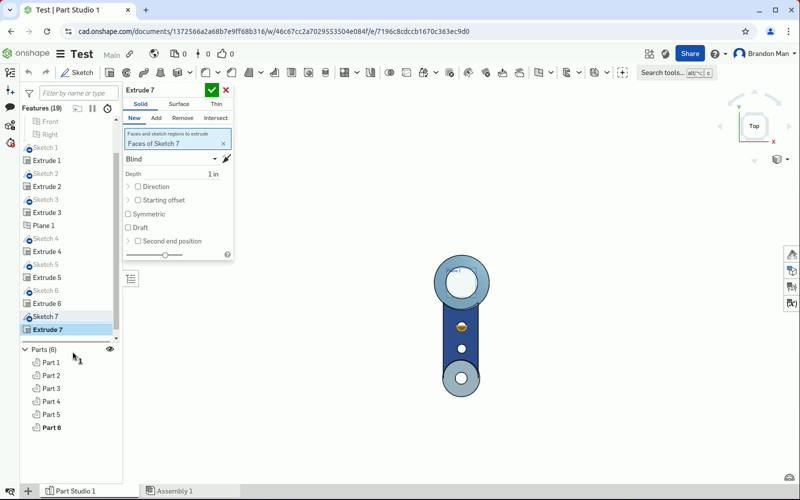
mouse_move(143, 106)
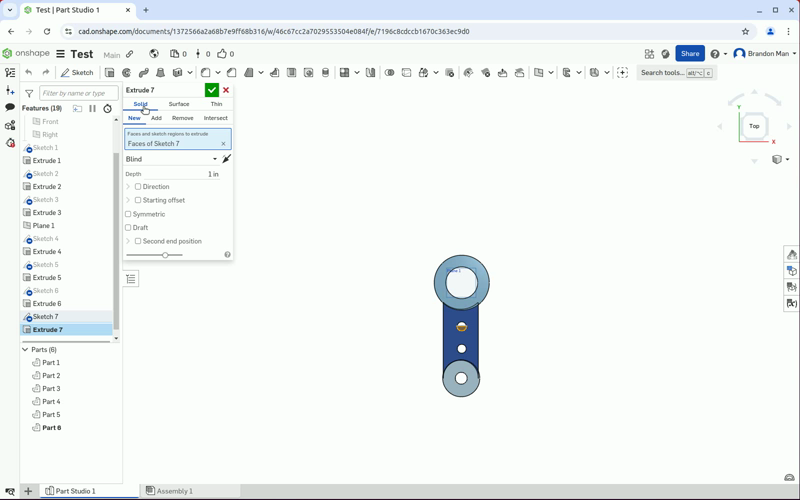
click(143, 106)
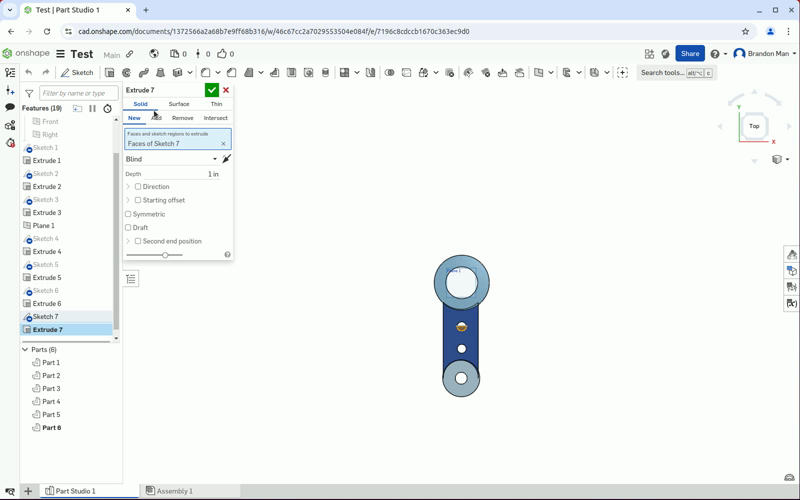
mouse_move(186, 120)
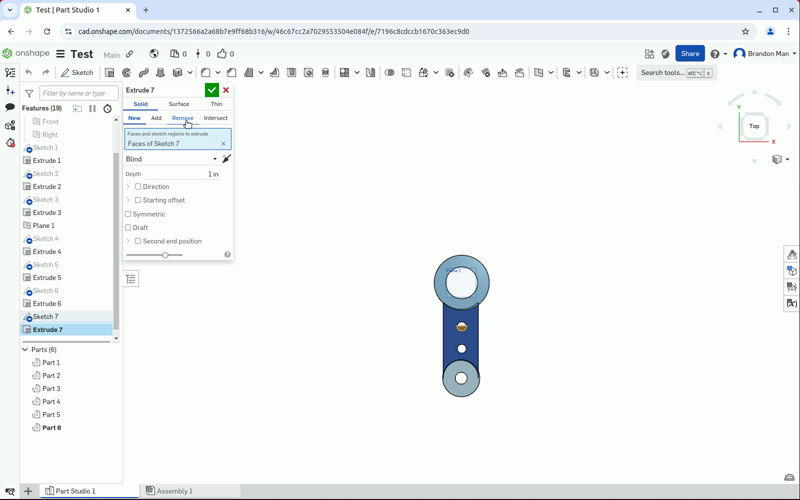
click(186, 120)
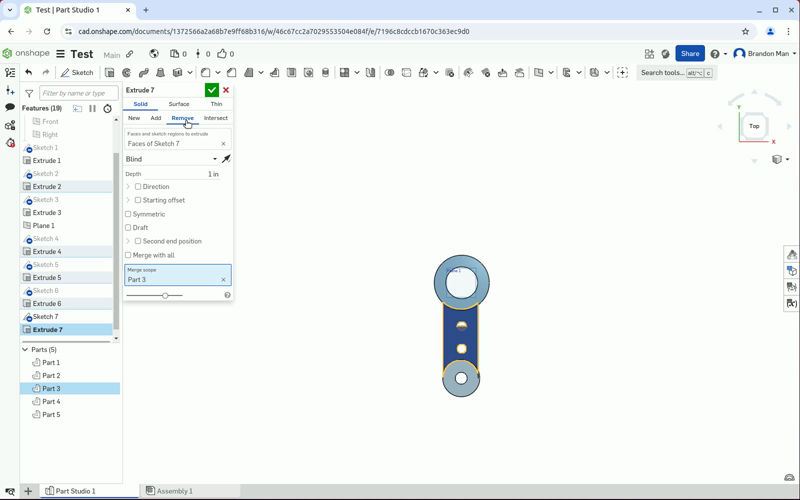
key(tab, 4)
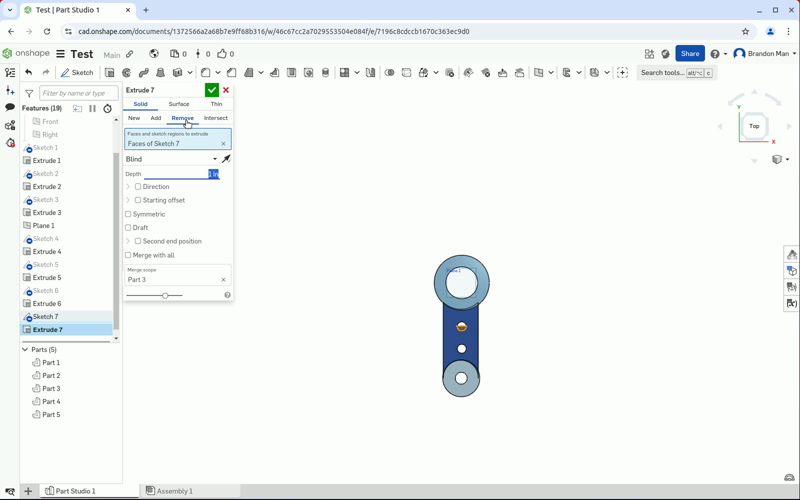
text(22.386)
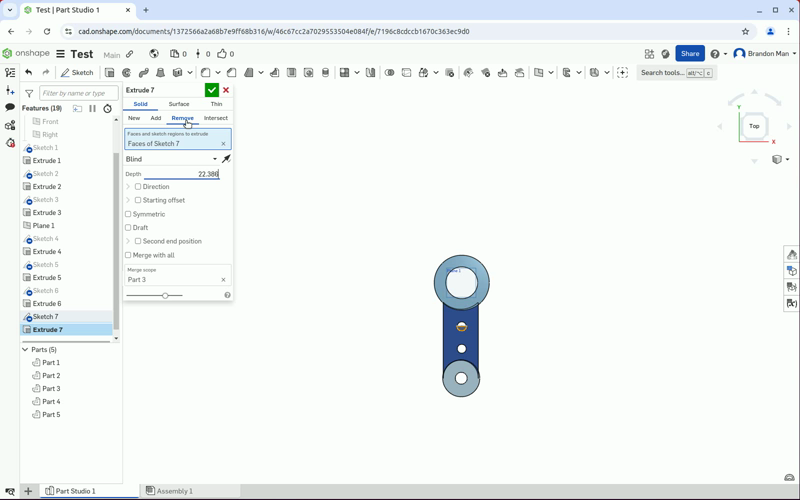
key(tab, 6)
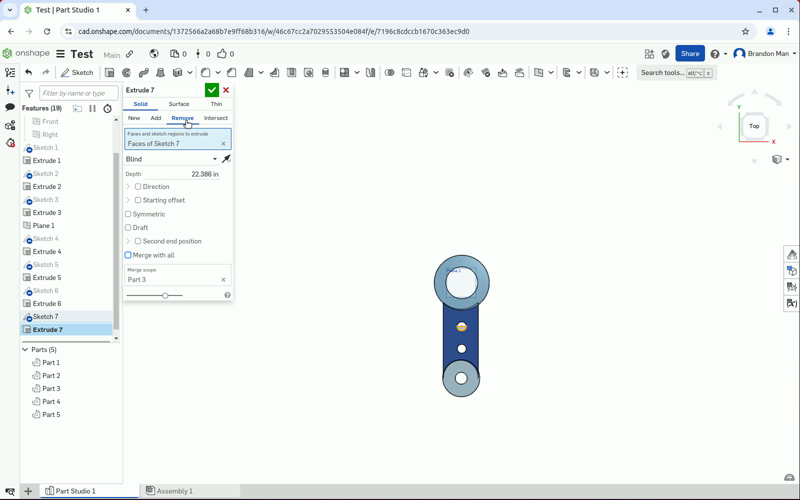
key(space)
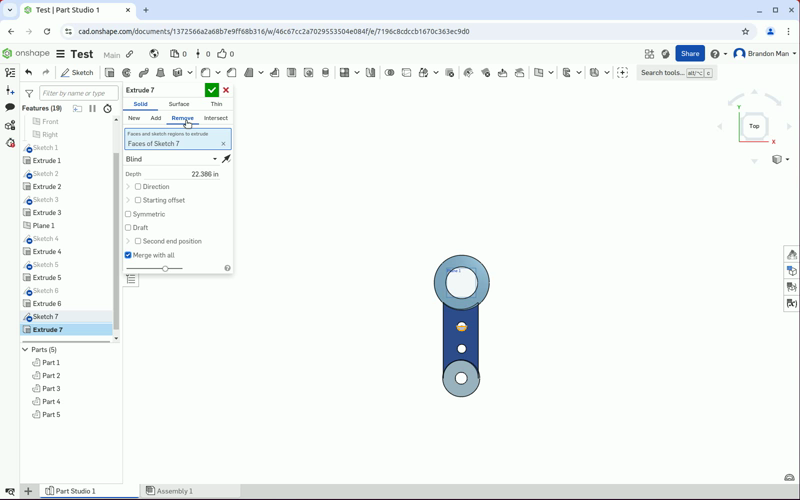
key(enter)
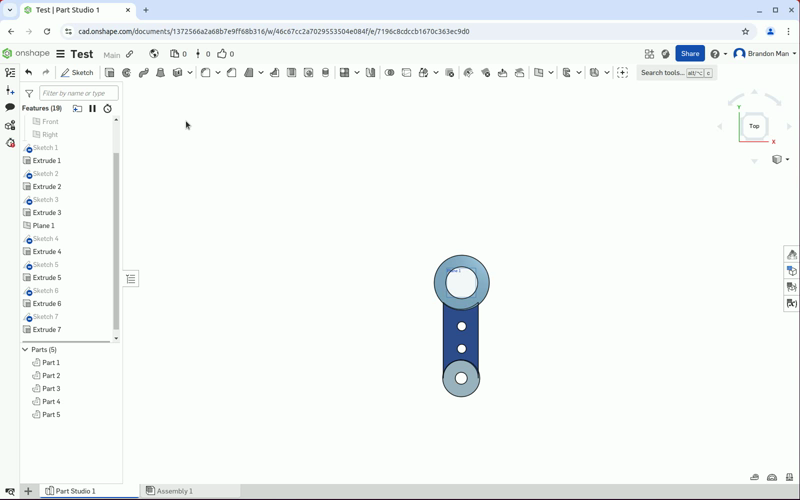
key(shift+h)
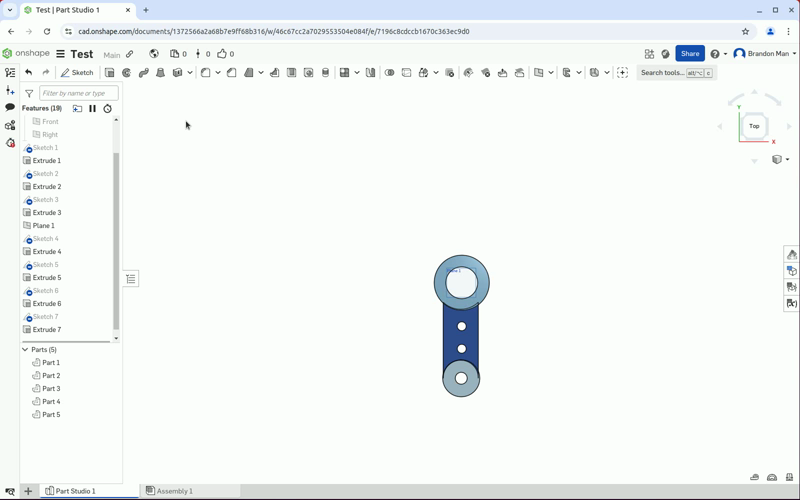
key(shift+h)
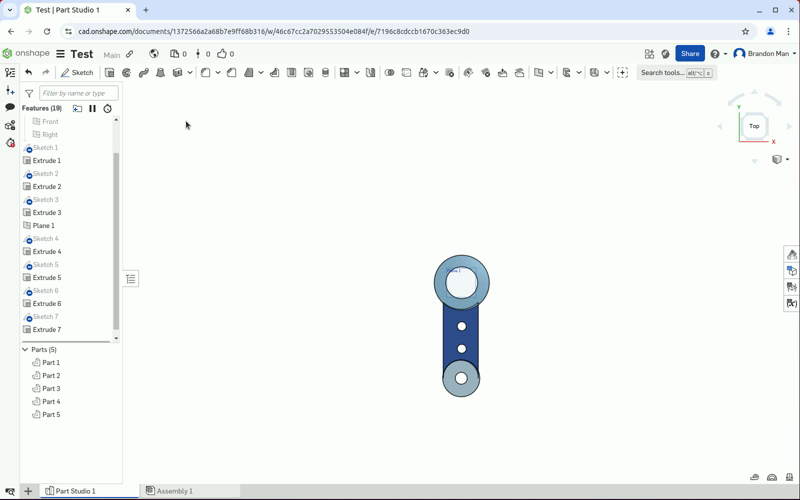
mouse_move(69, 150)
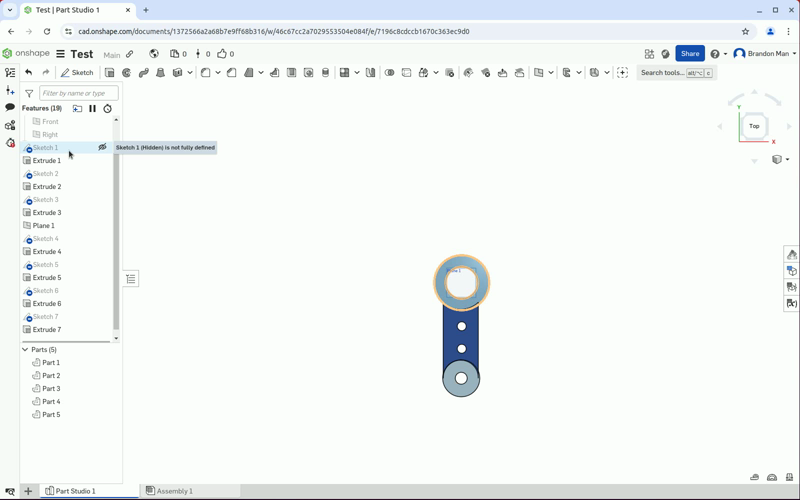
click(69, 150)
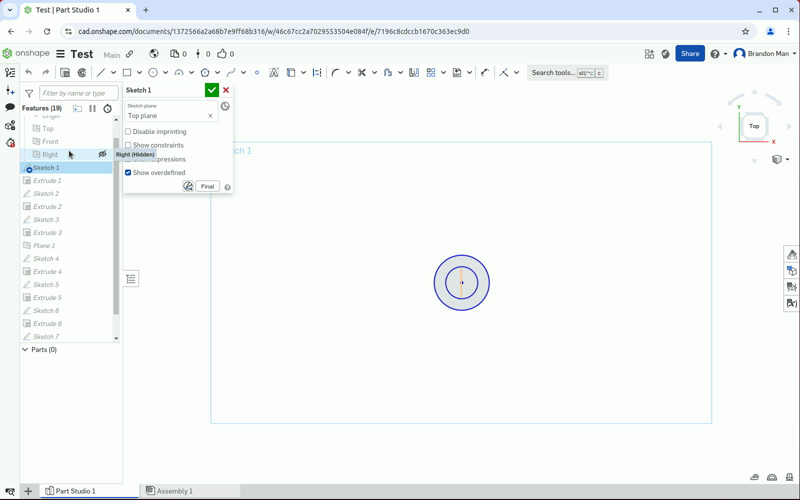
mouse_move(229, 92)
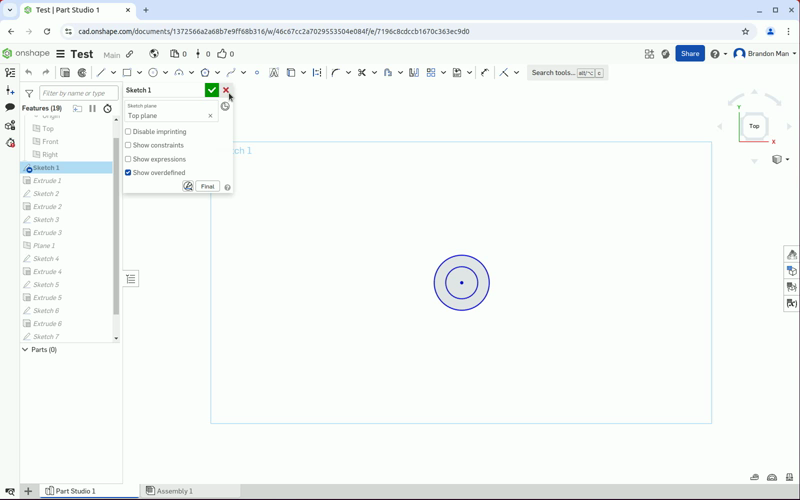
click(229, 92)
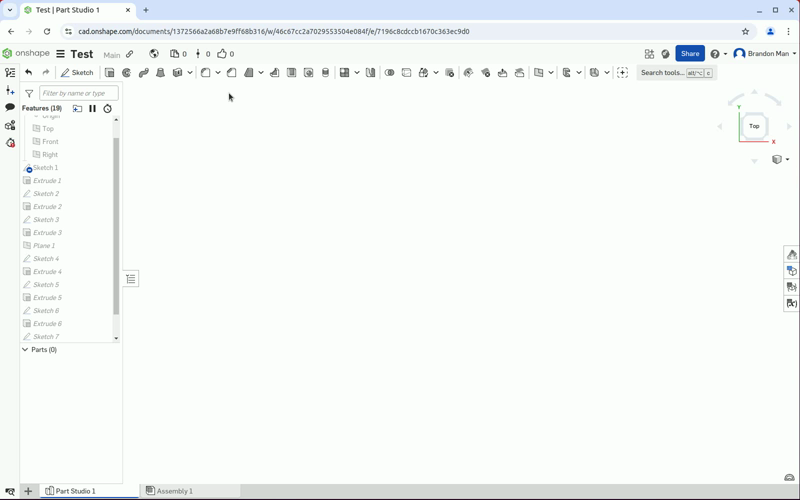
key(shift+s)
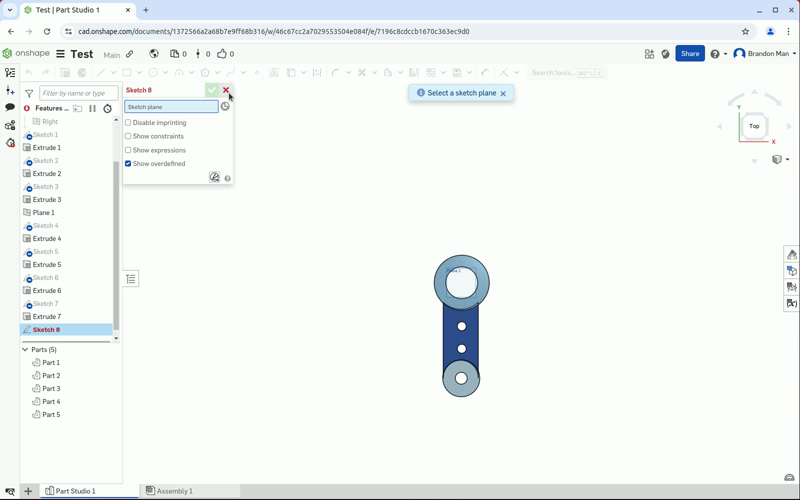
mouse_move(69, 215)
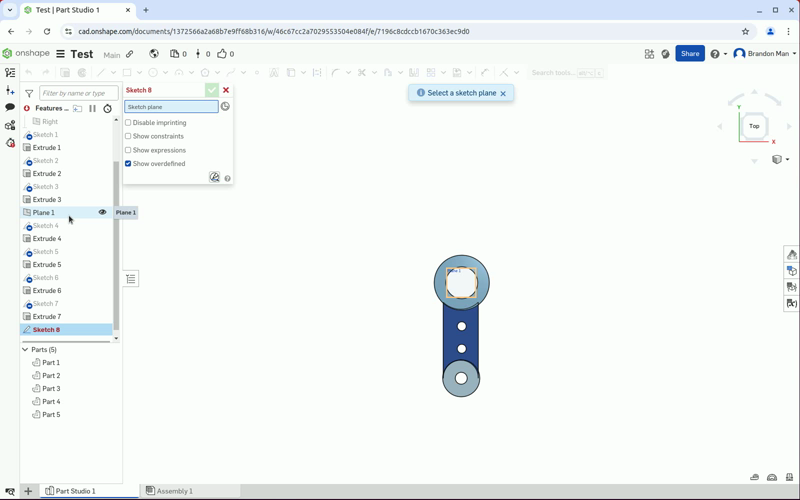
click(69, 215)
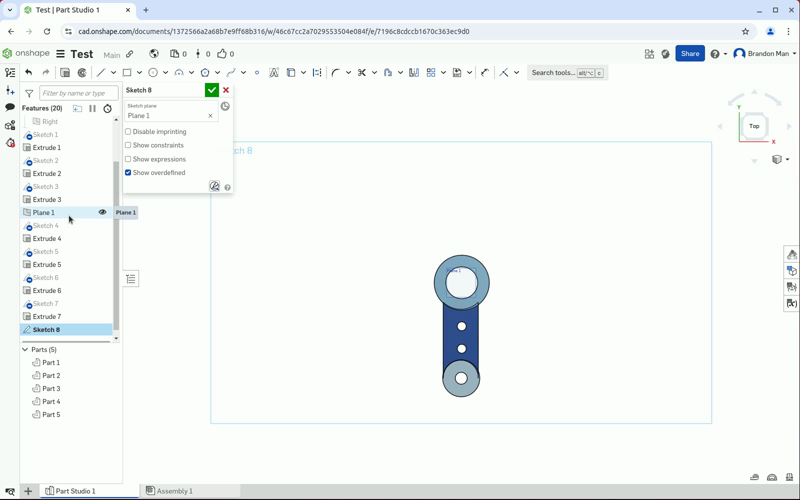
mouse_move(73, 352)
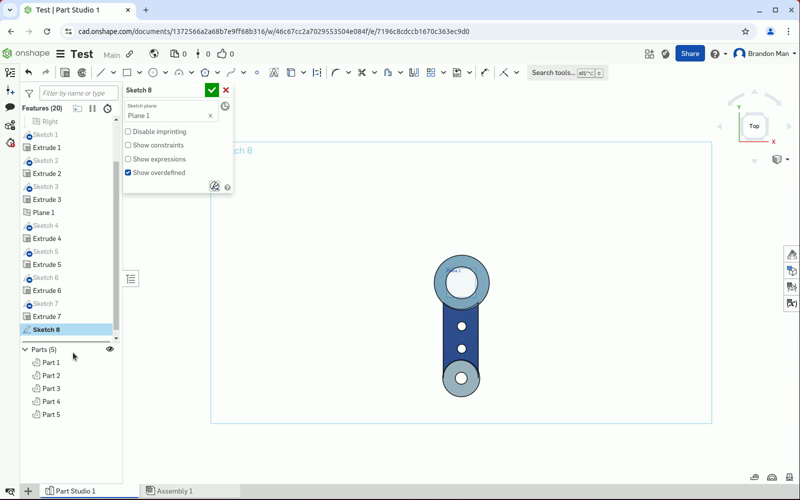
key(y)
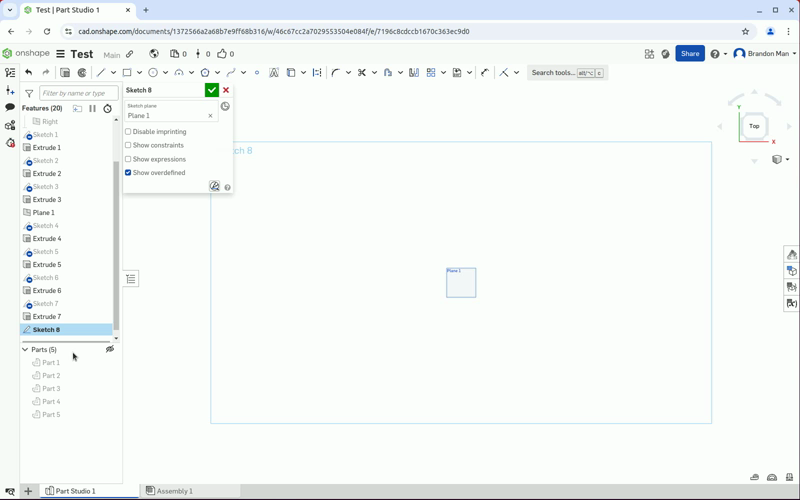
key(a)
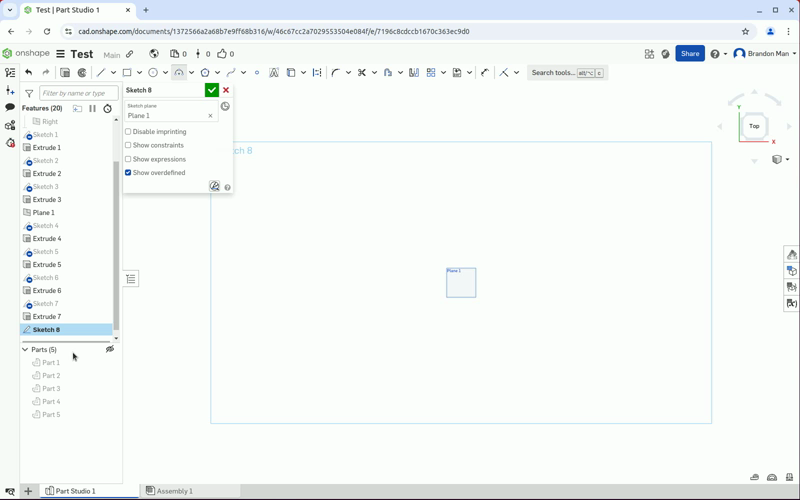
key_down(shift)
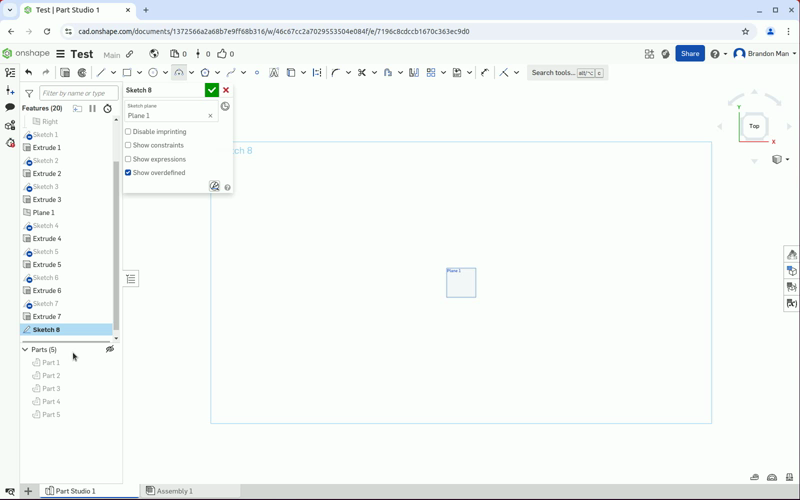
mouse_move(457, 348)
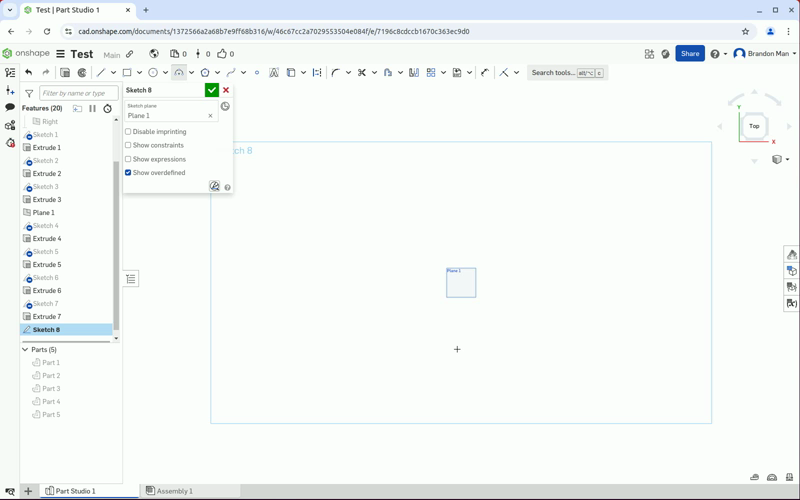
click(457, 348)
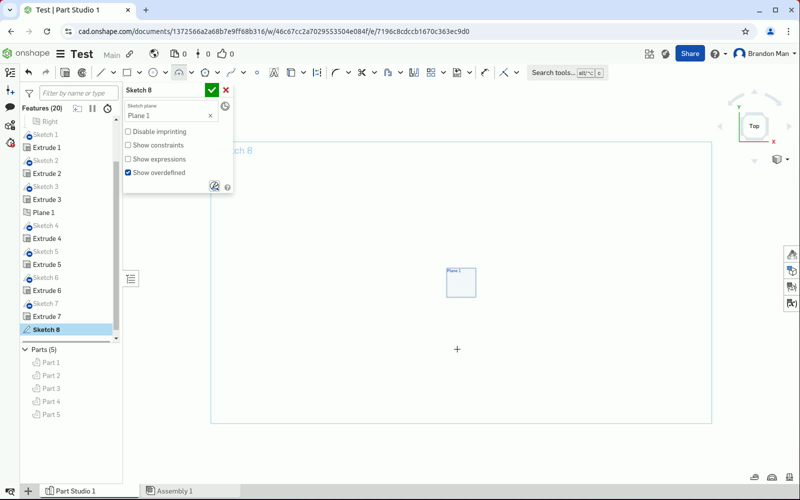
key_up(shift)
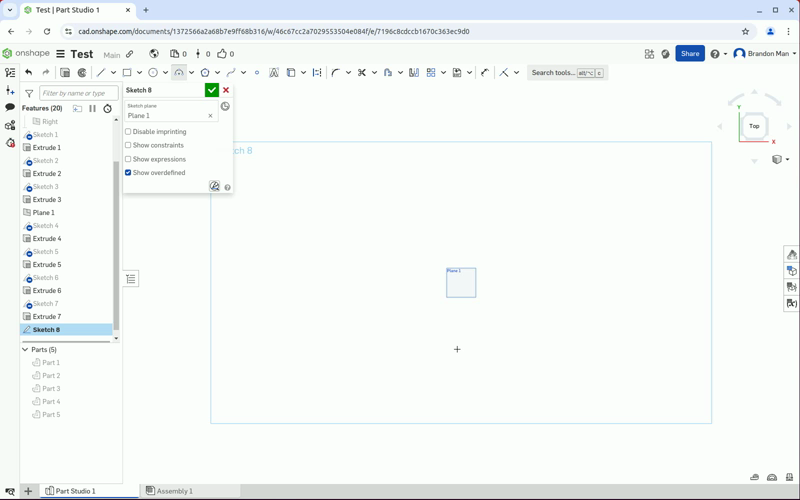
key_down(shift)
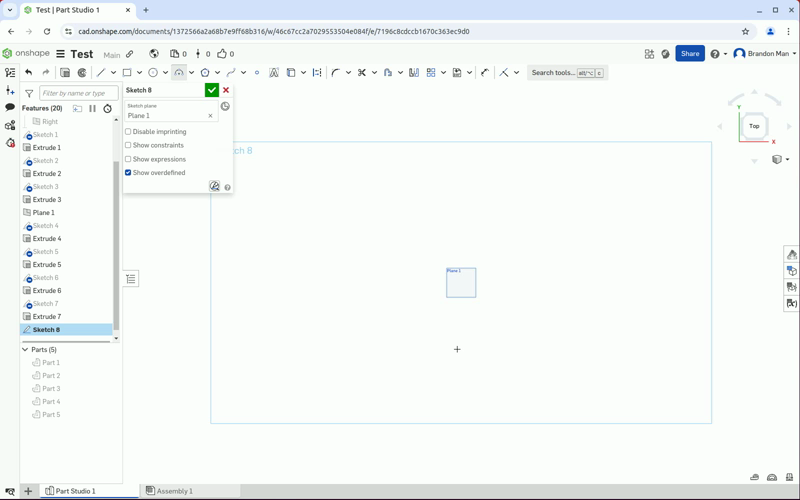
mouse_move(465, 348)
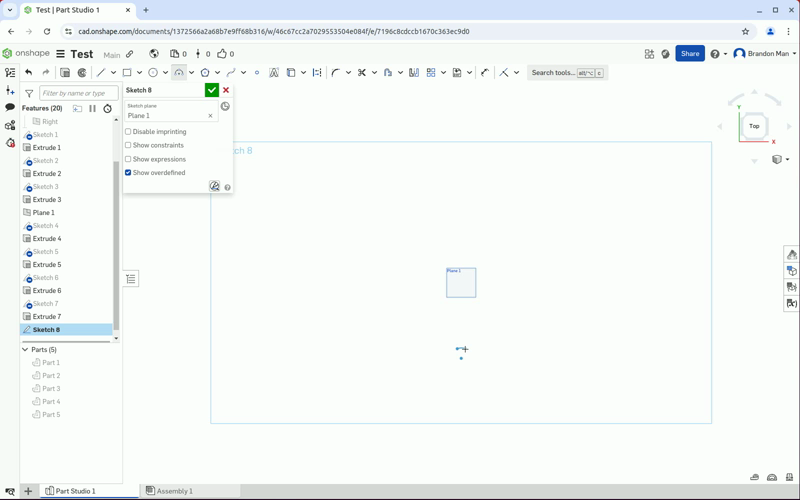
click(465, 348)
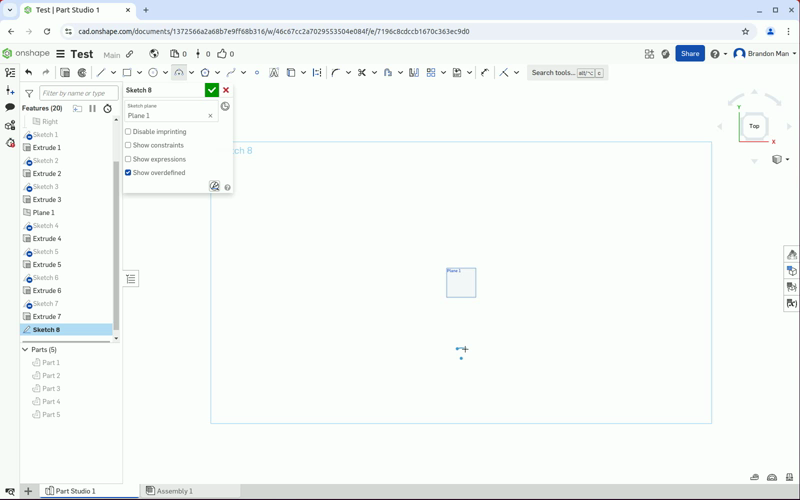
mouse_move(461, 344)
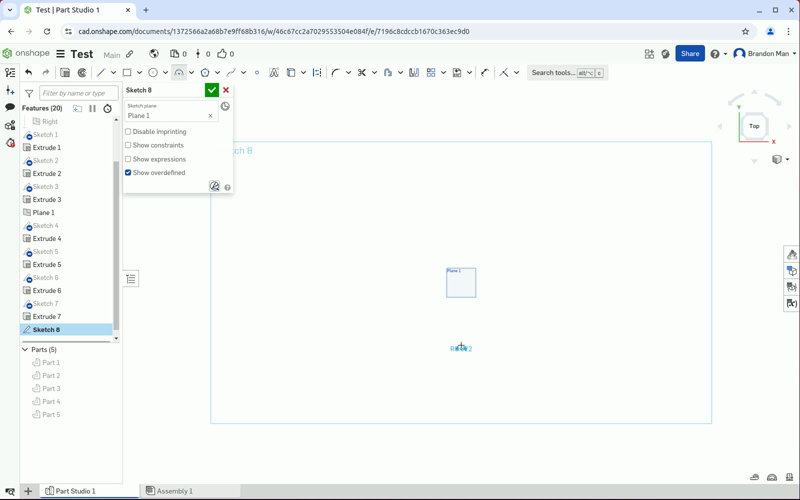
click(461, 344)
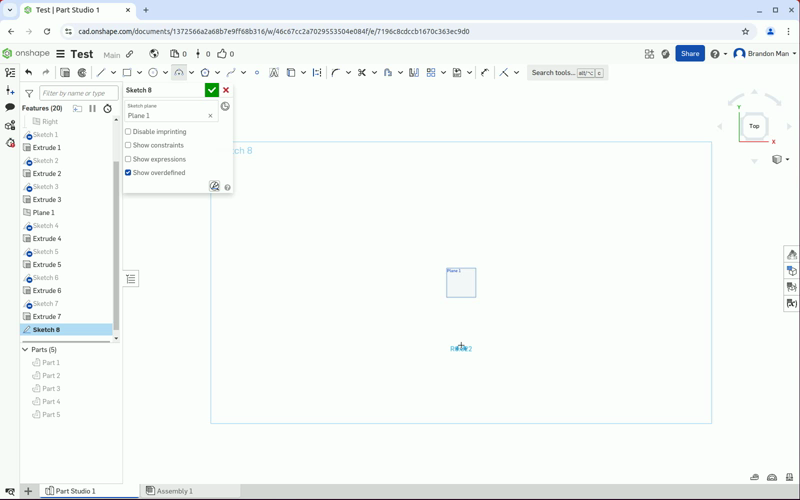
key_up(shift)
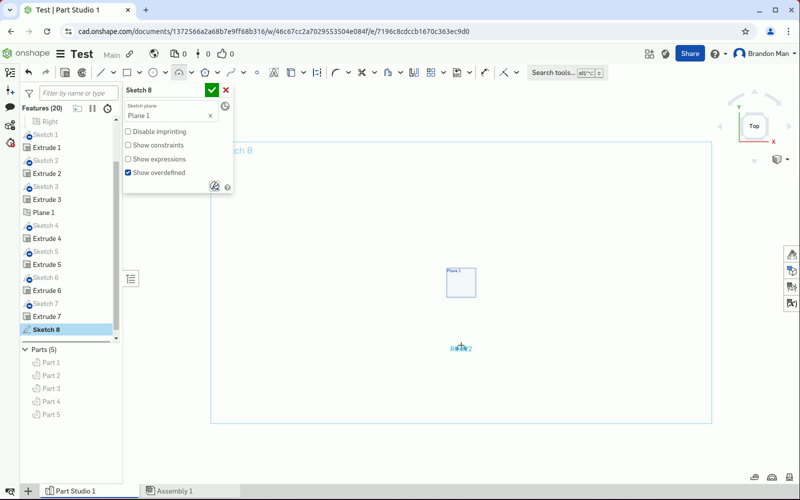
key(esc)
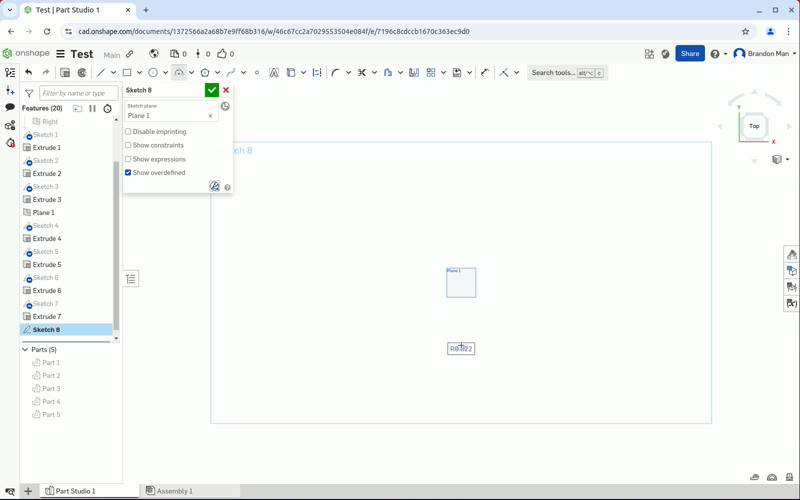
key(l)
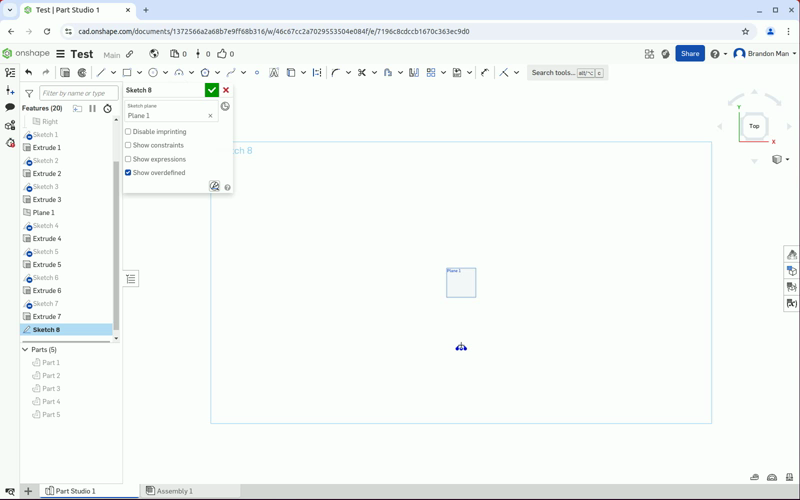
mouse_move(465, 348)
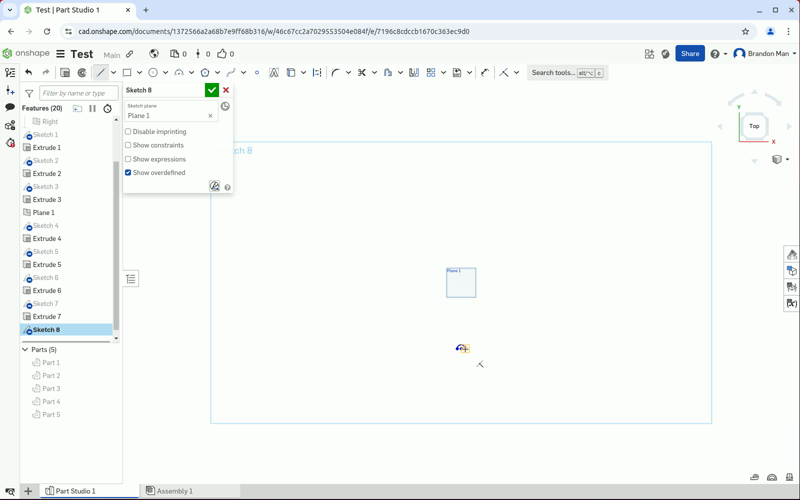
scroll(6)
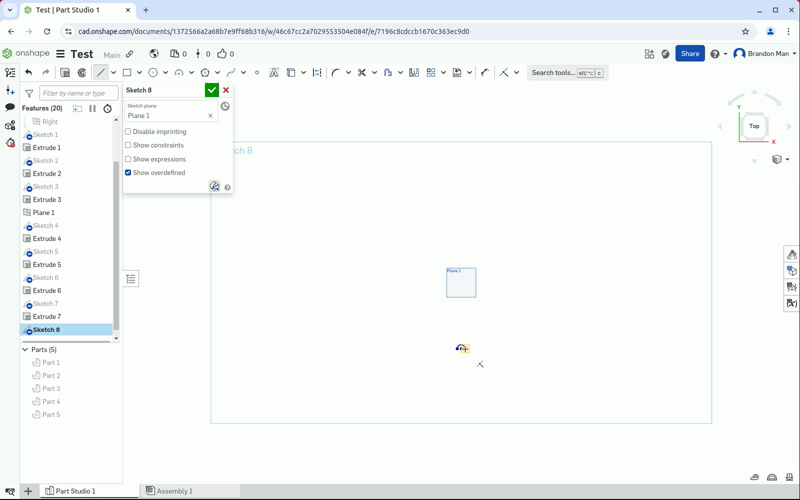
scroll(6)
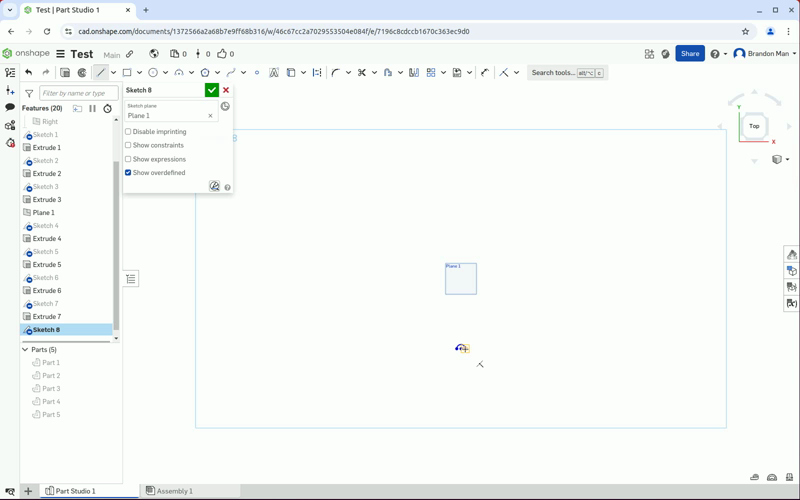
scroll(6)
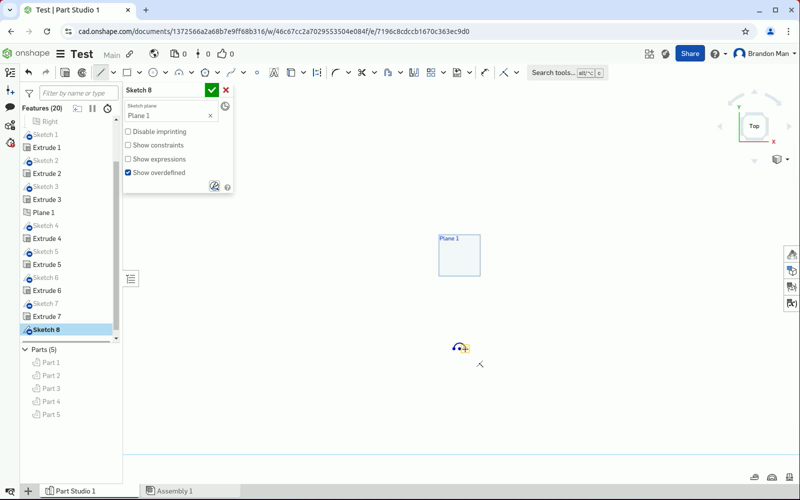
scroll(6)
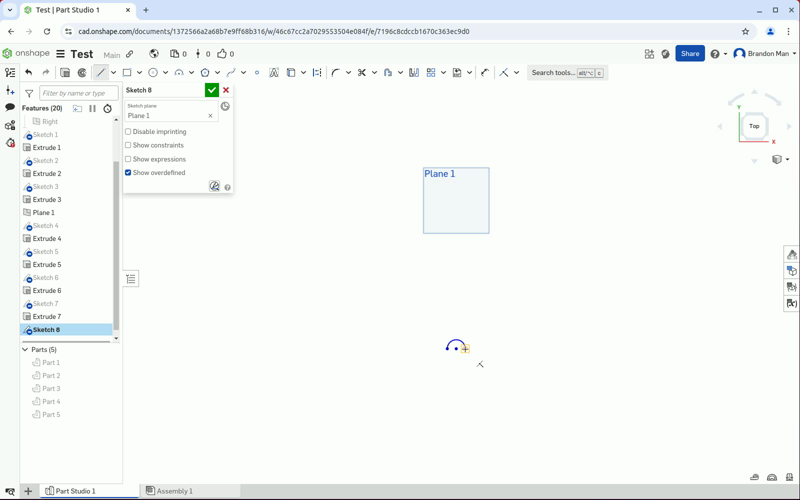
scroll(6)
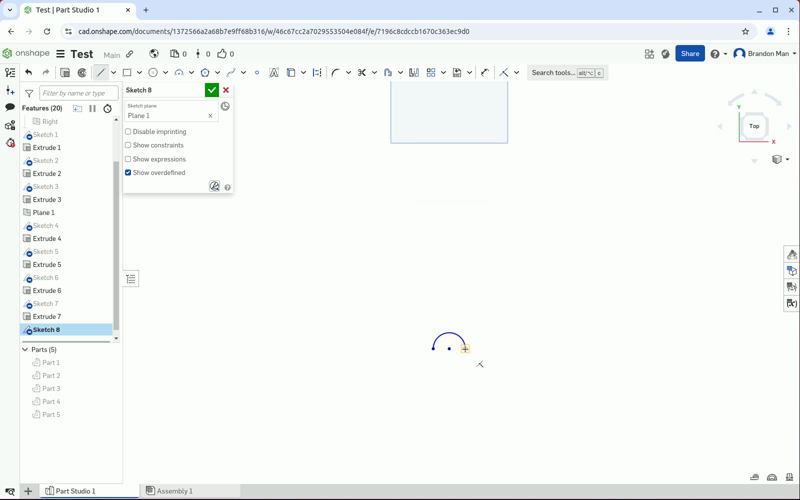
scroll(6)
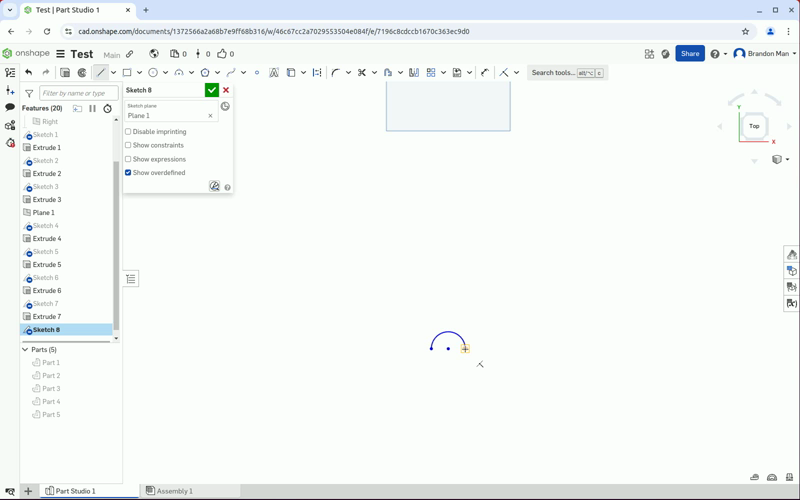
scroll(6)
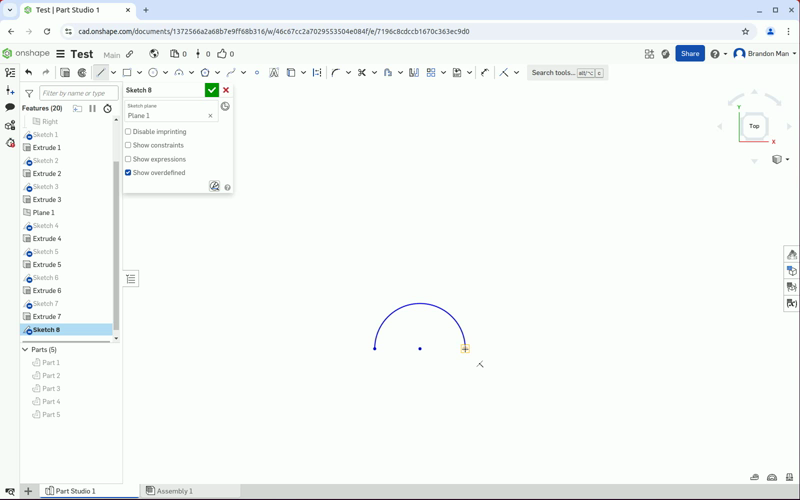
click(465, 348)
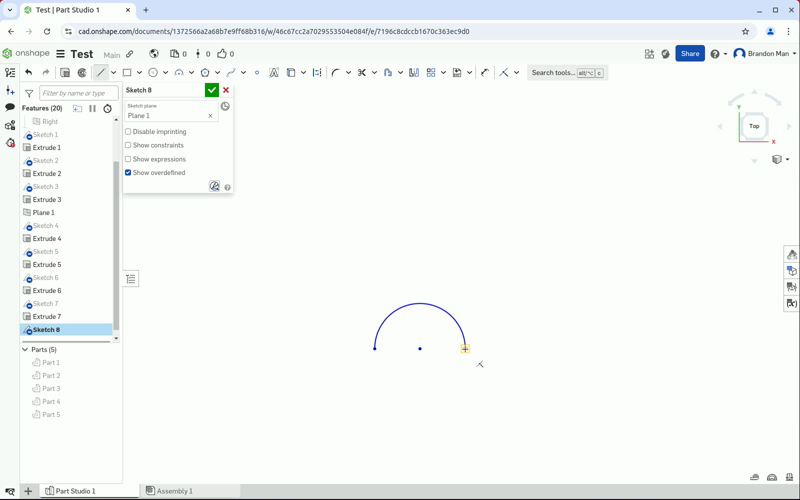
scroll(-6)
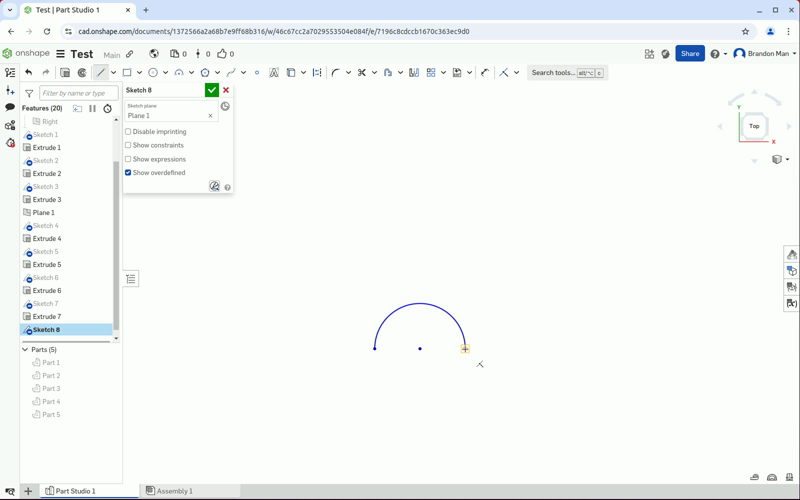
scroll(-6)
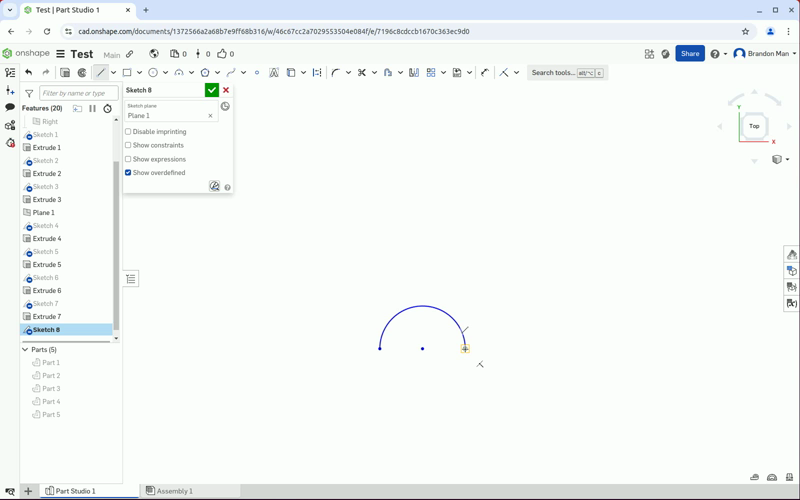
scroll(-6)
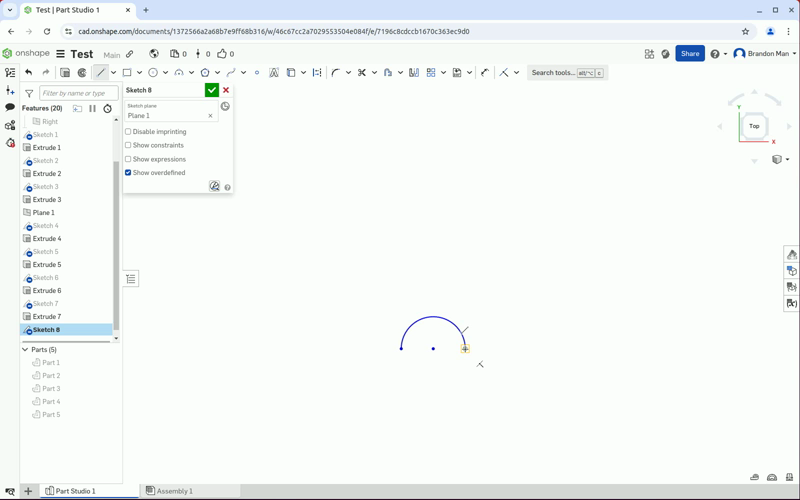
scroll(-6)
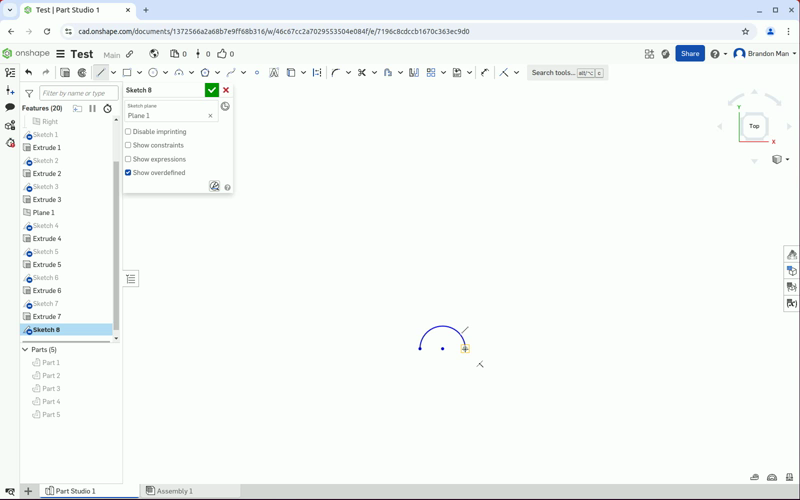
scroll(-6)
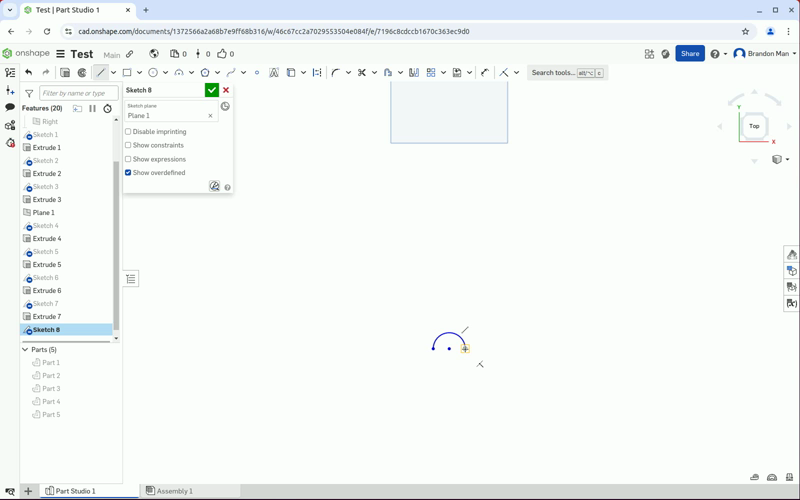
scroll(-6)
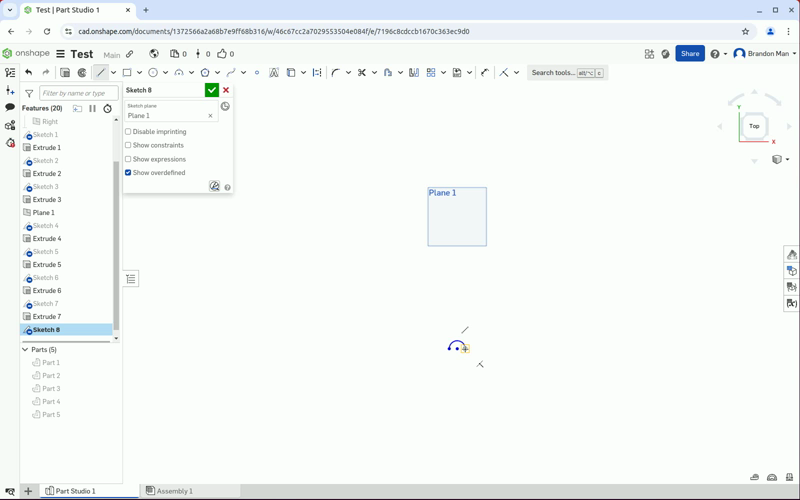
scroll(-6)
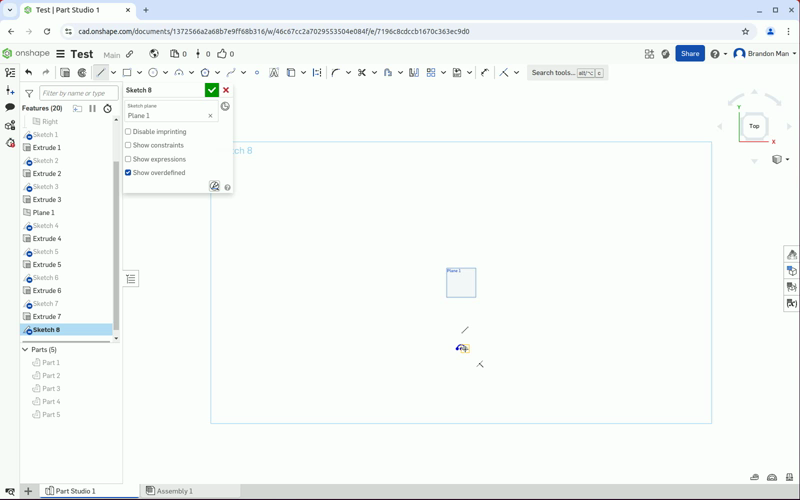
key_down(shift)
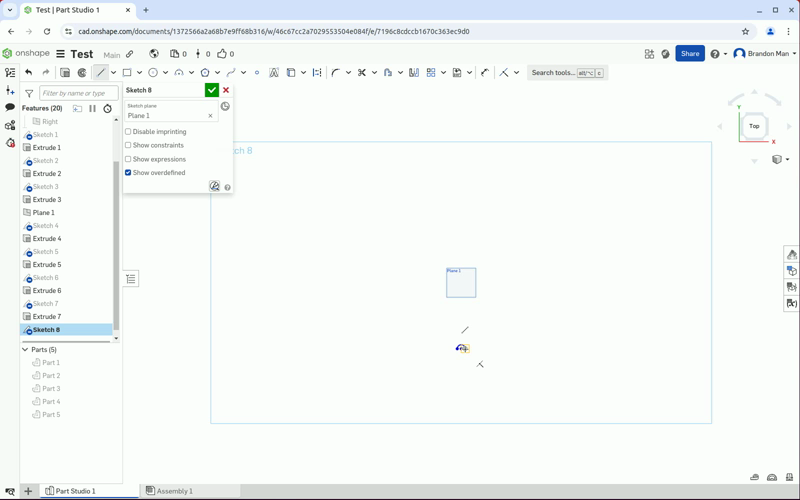
mouse_move(495, 348)
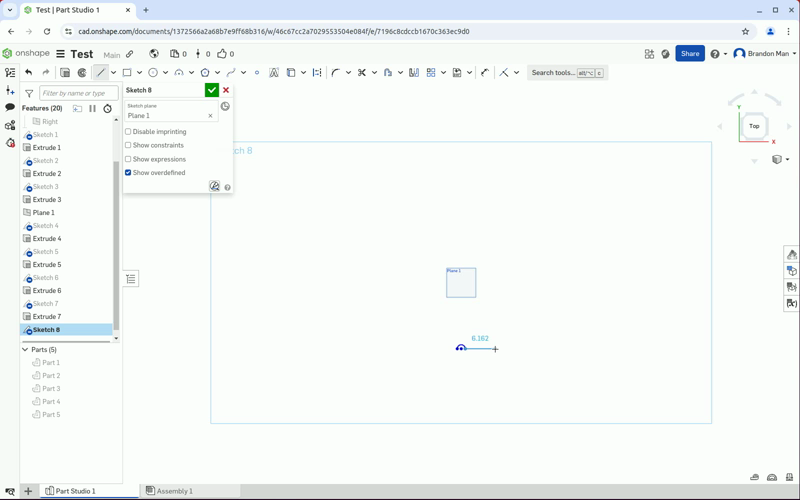
mouse_move(465, 325)
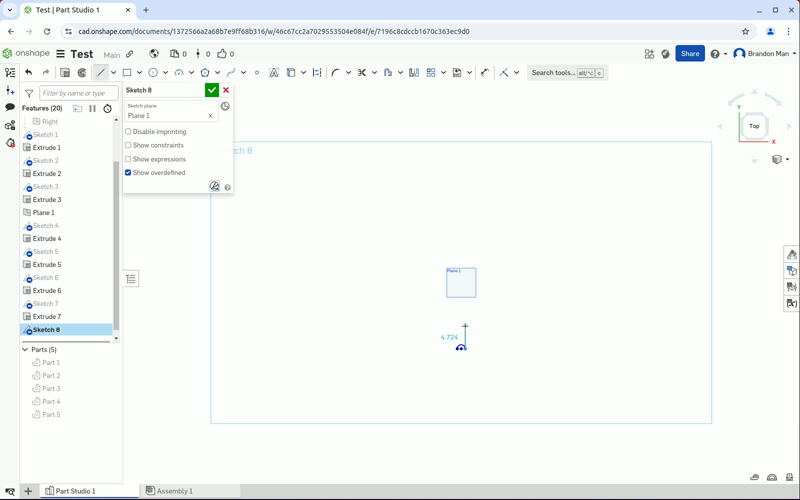
click(465, 325)
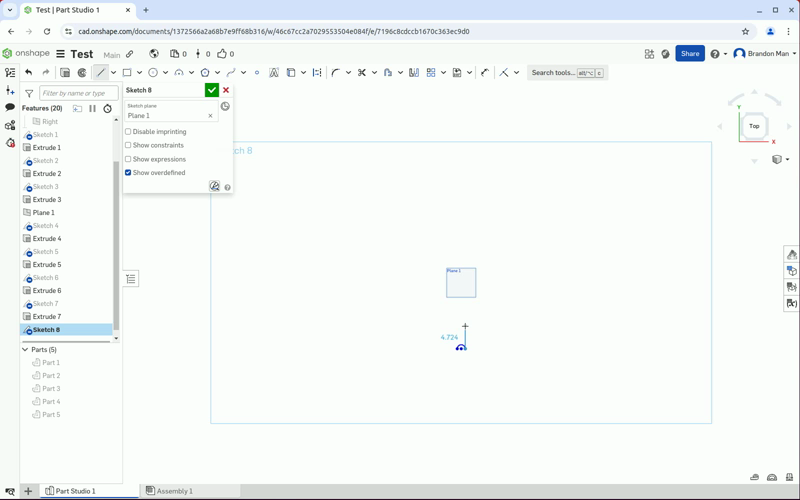
key_up(shift)
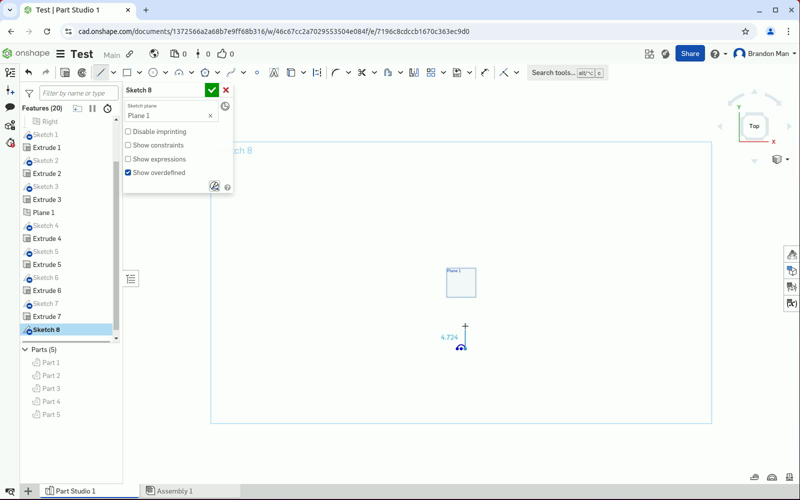
key(esc)
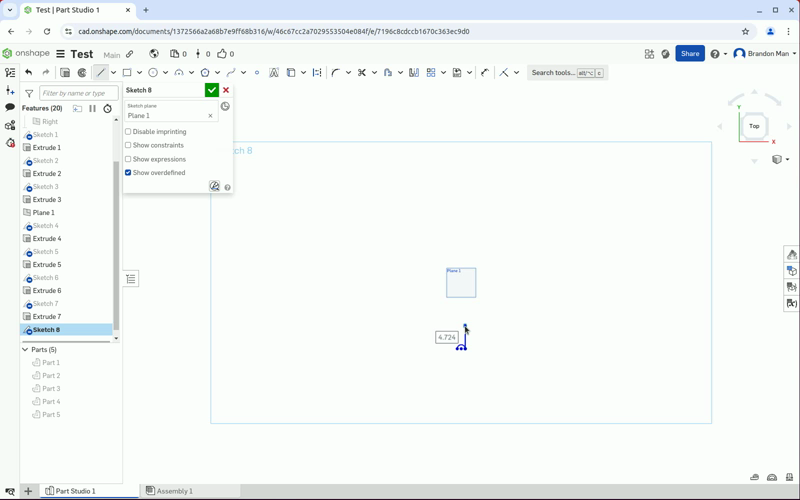
key(a)
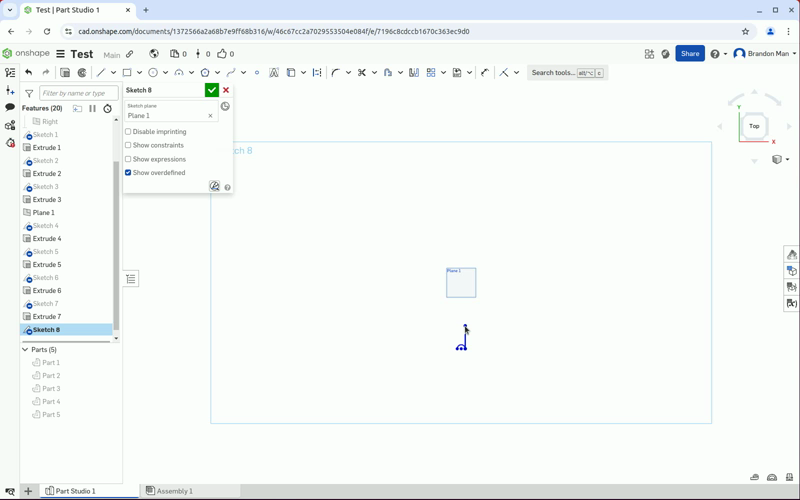
mouse_move(465, 325)
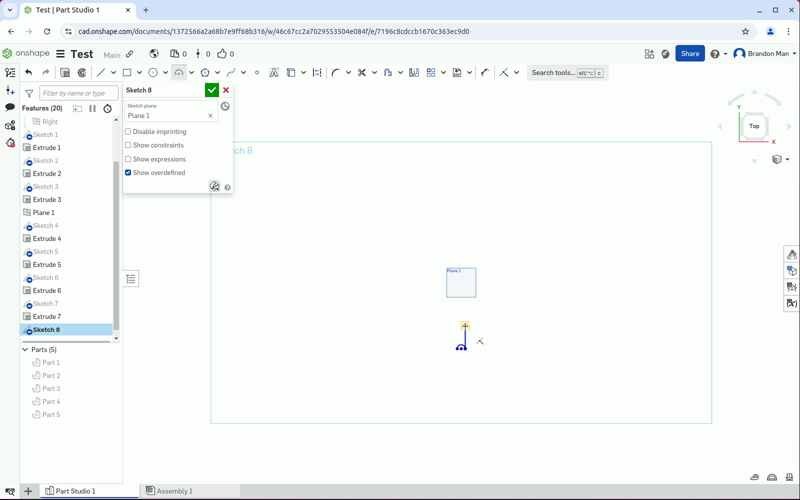
click(465, 325)
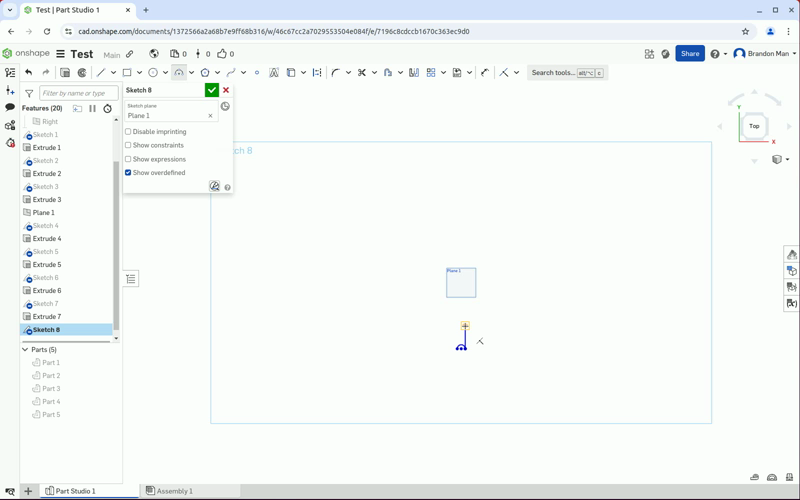
key_down(shift)
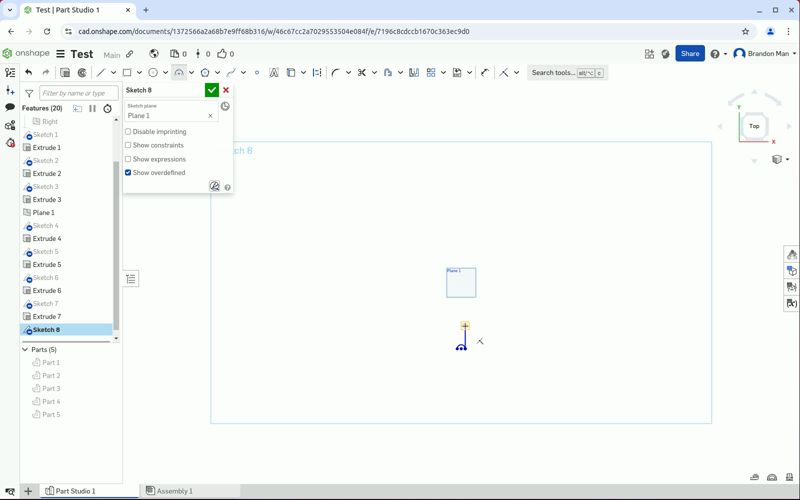
mouse_move(457, 325)
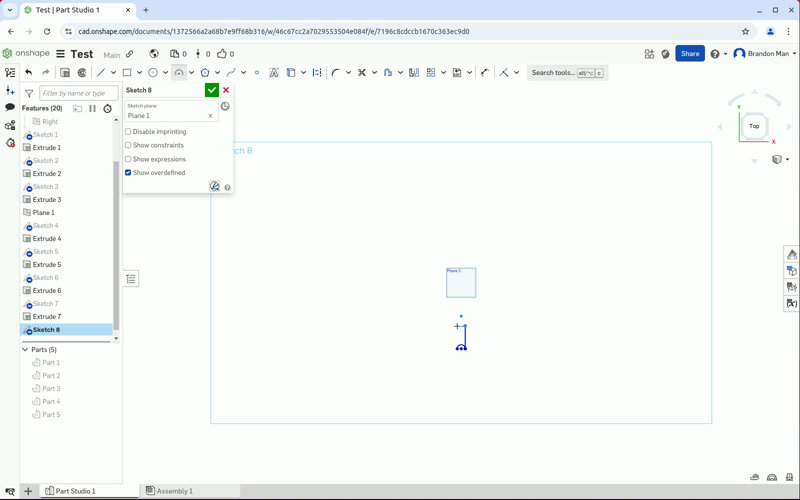
click(457, 325)
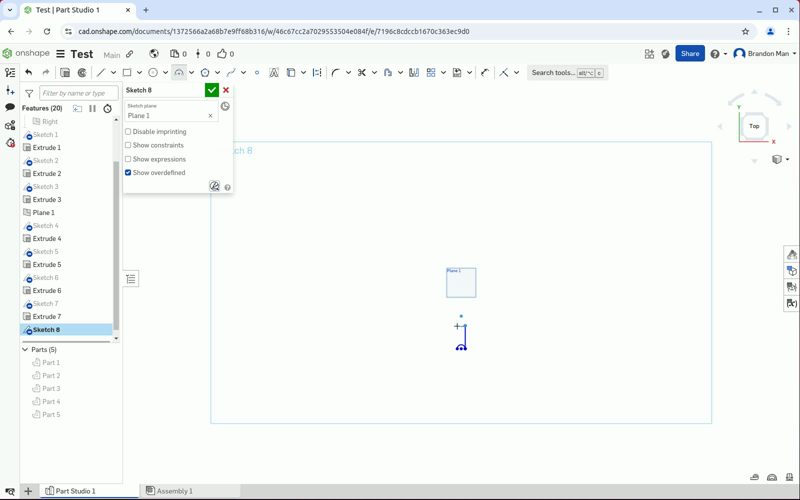
mouse_move(461, 329)
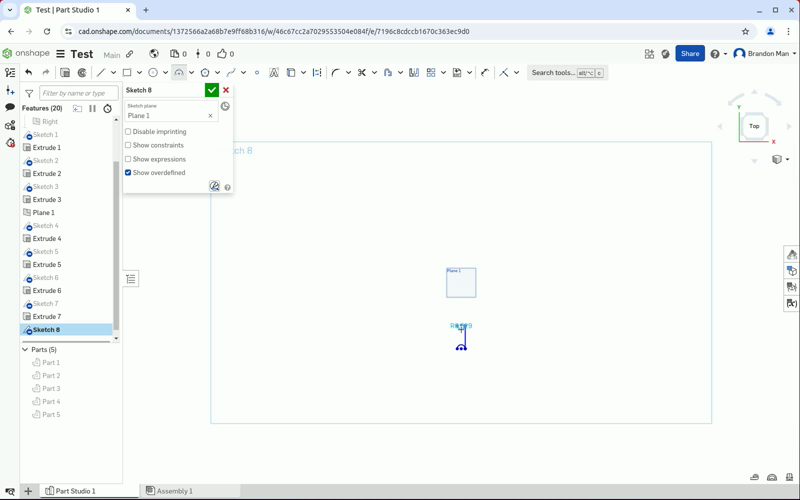
click(461, 329)
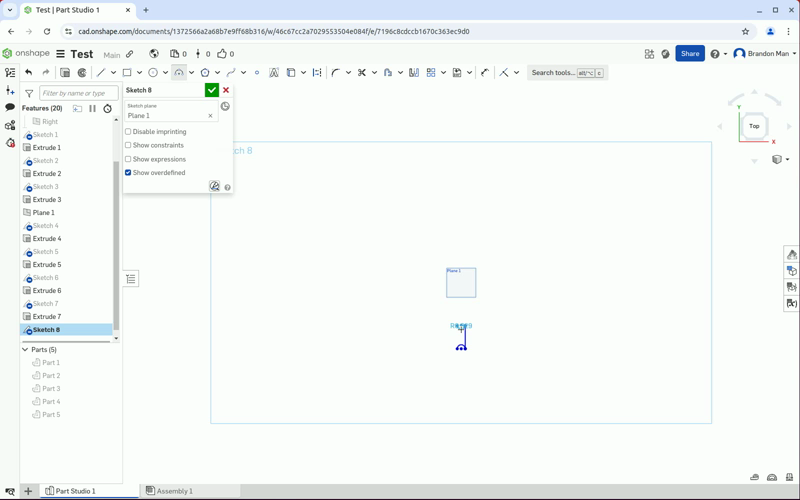
key_up(shift)
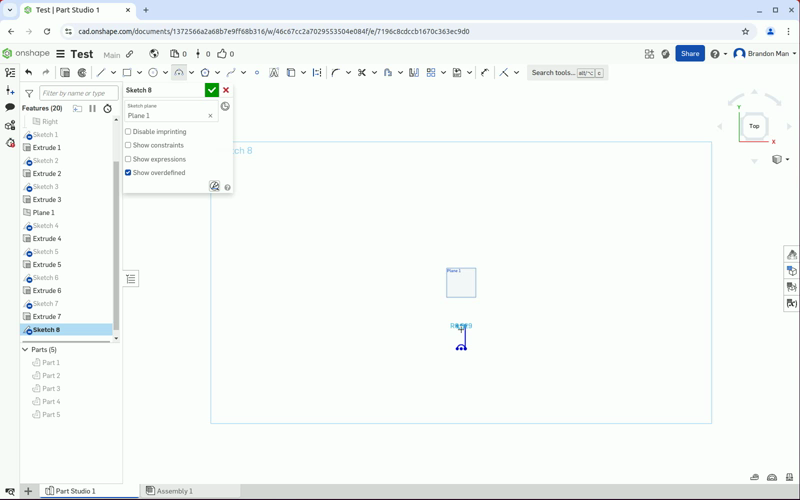
key(esc)
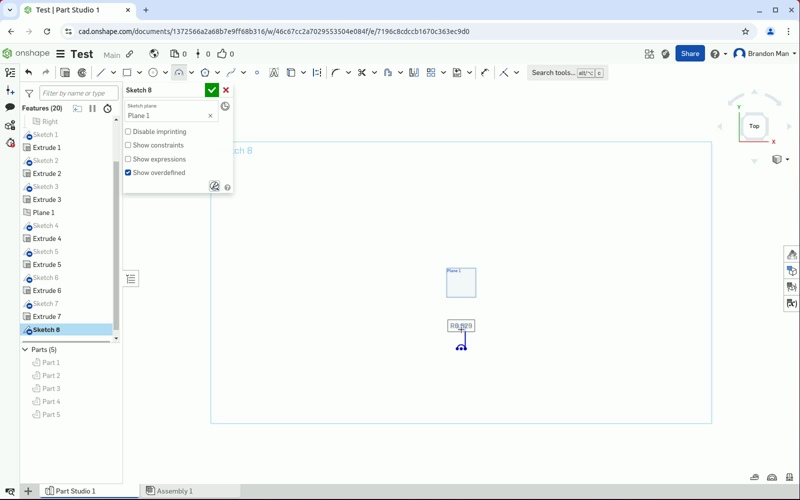
key(l)
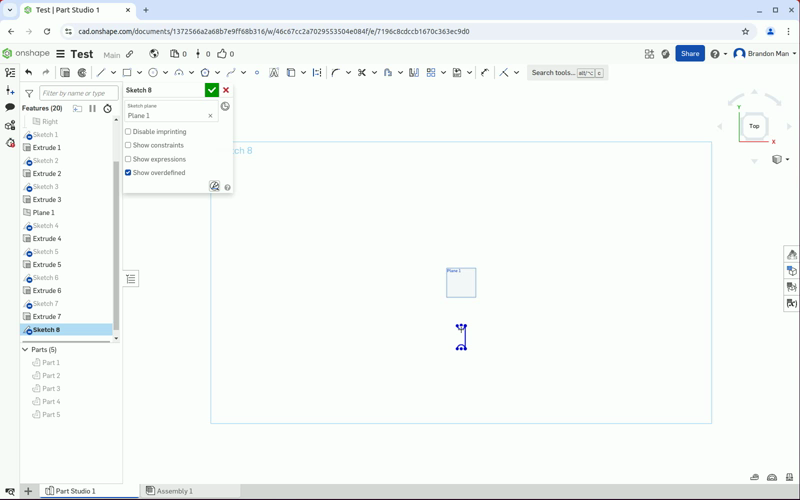
mouse_move(457, 325)
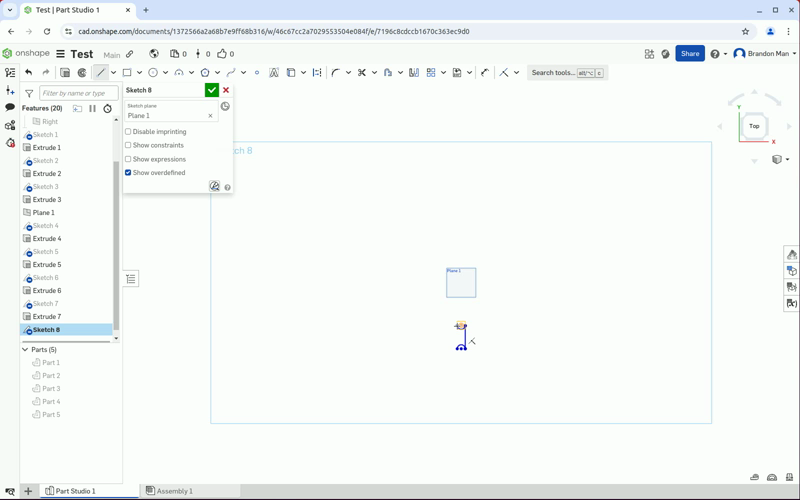
scroll(6)
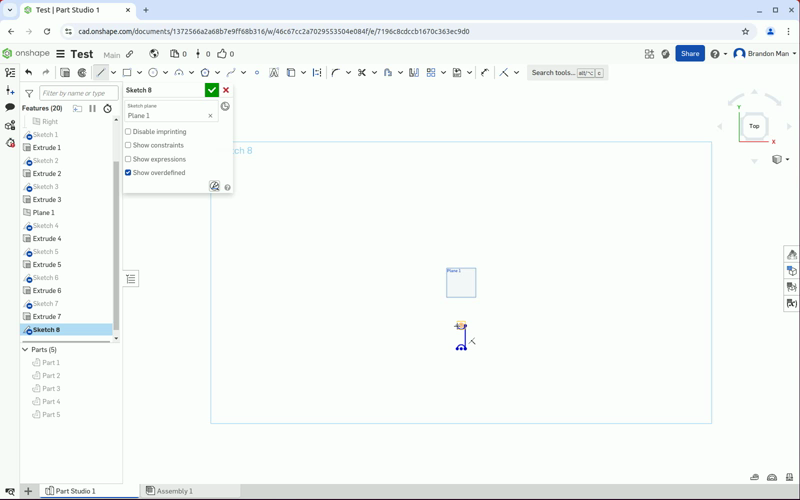
scroll(6)
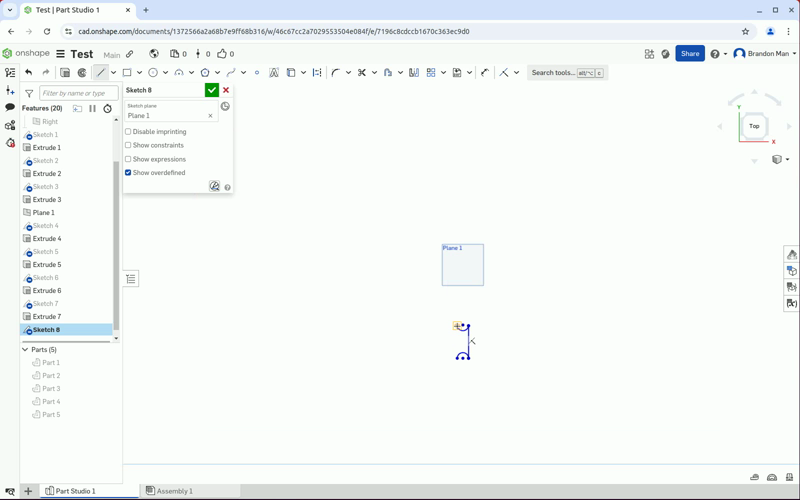
scroll(6)
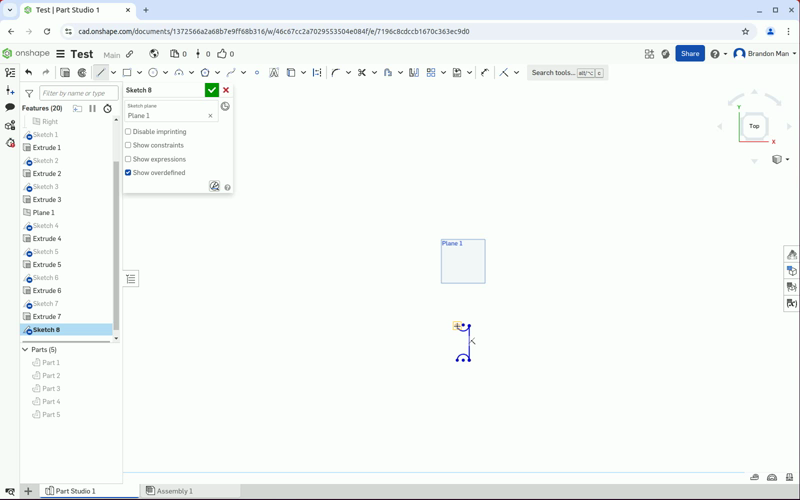
scroll(6)
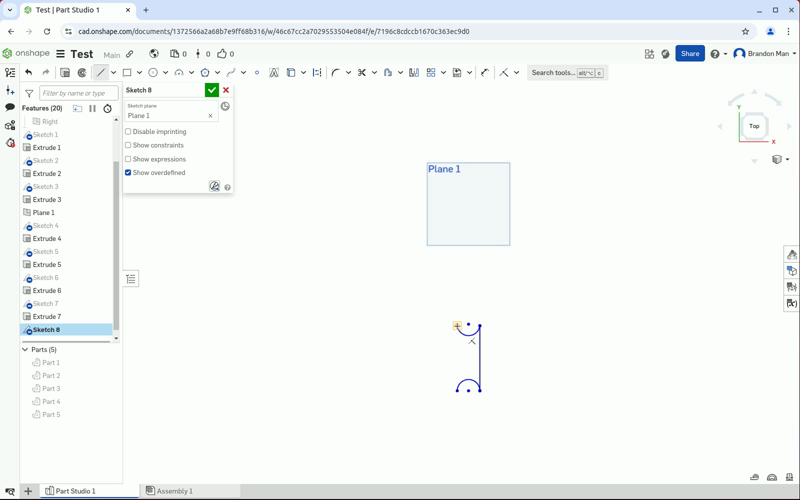
scroll(6)
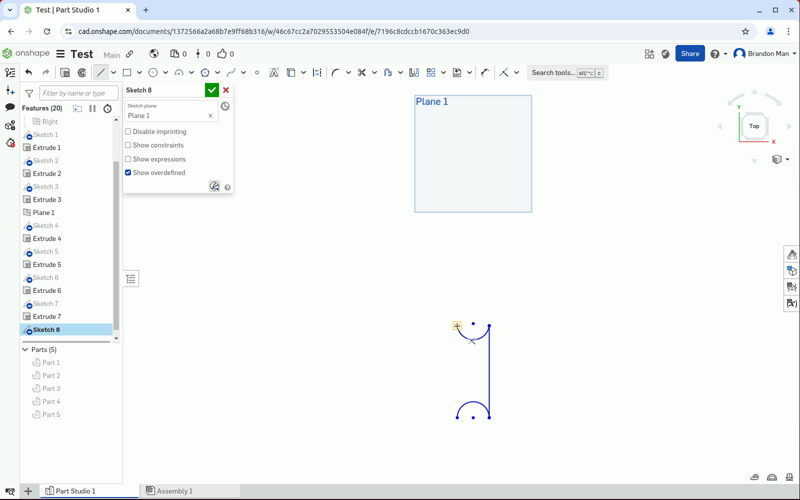
scroll(6)
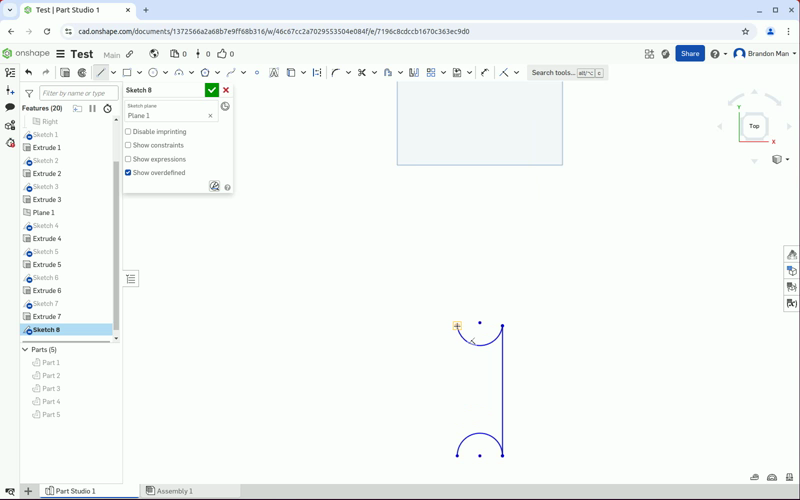
scroll(6)
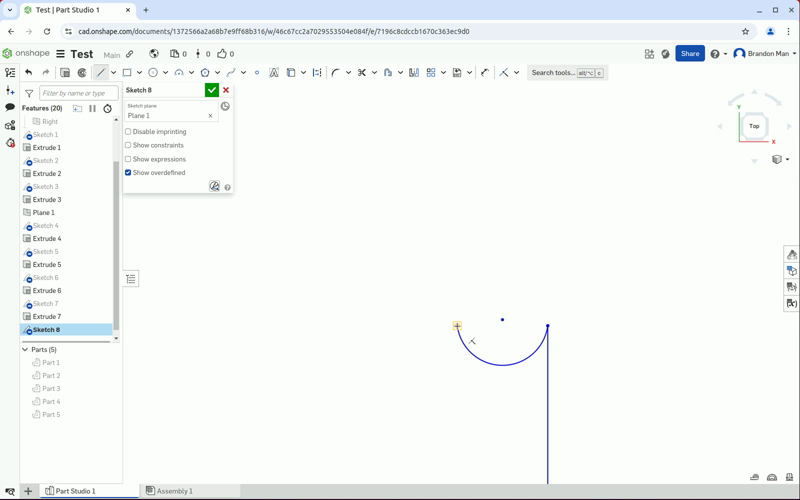
click(457, 325)
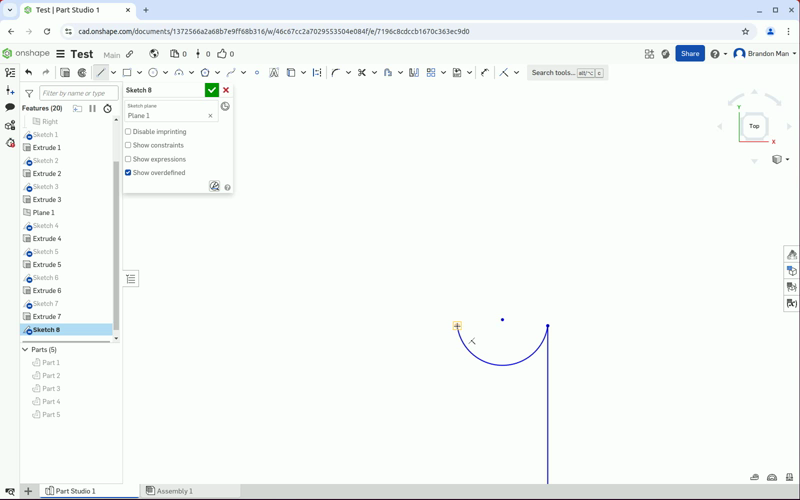
scroll(-6)
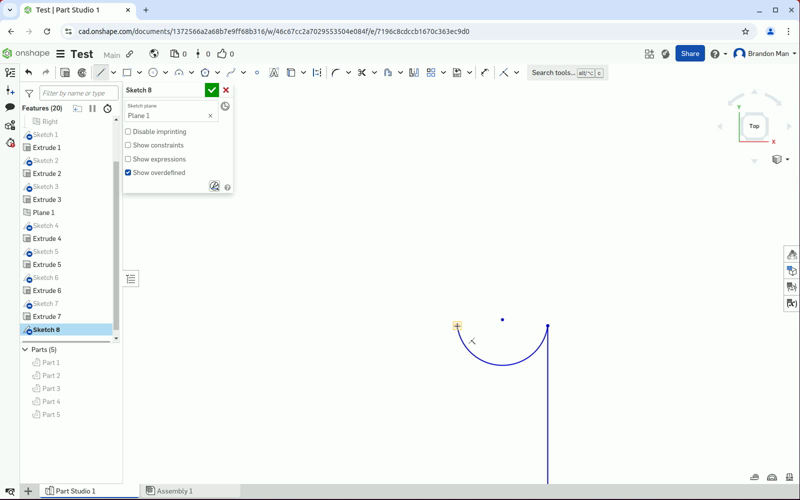
scroll(-6)
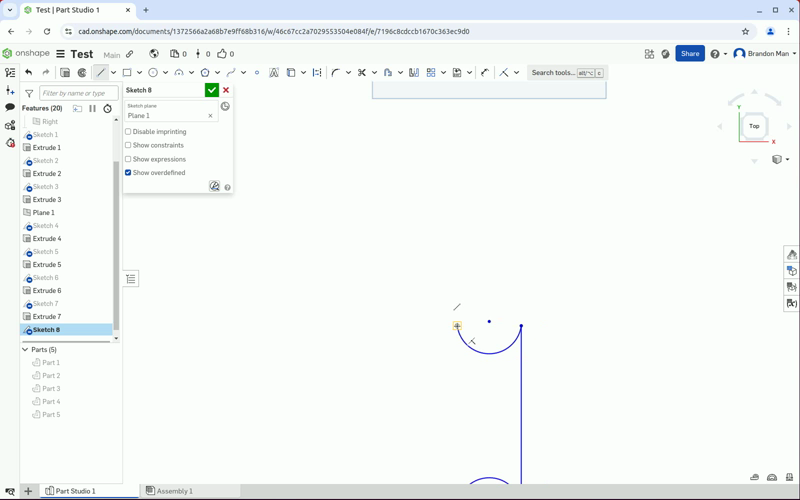
scroll(-6)
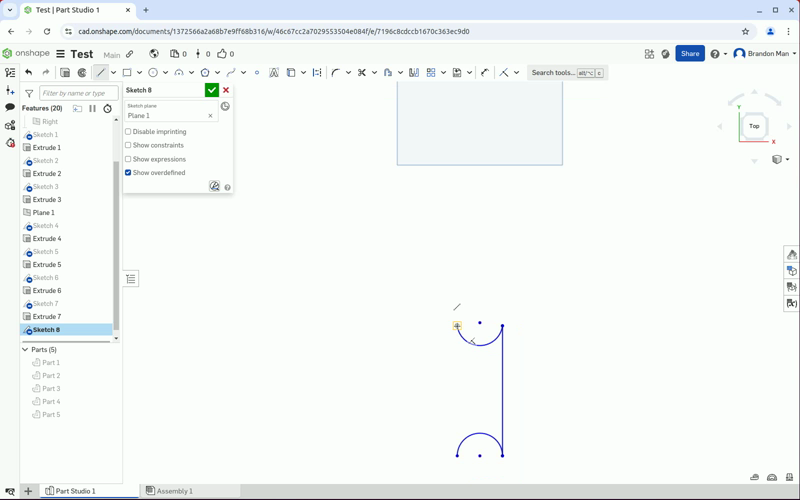
scroll(-6)
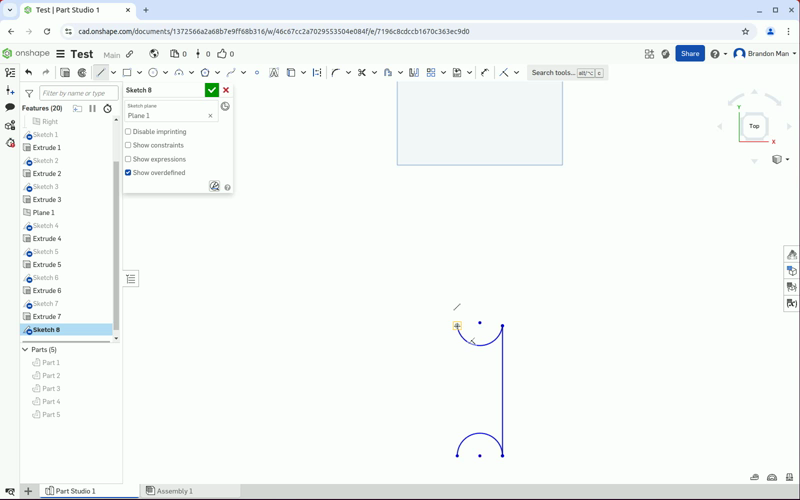
scroll(-6)
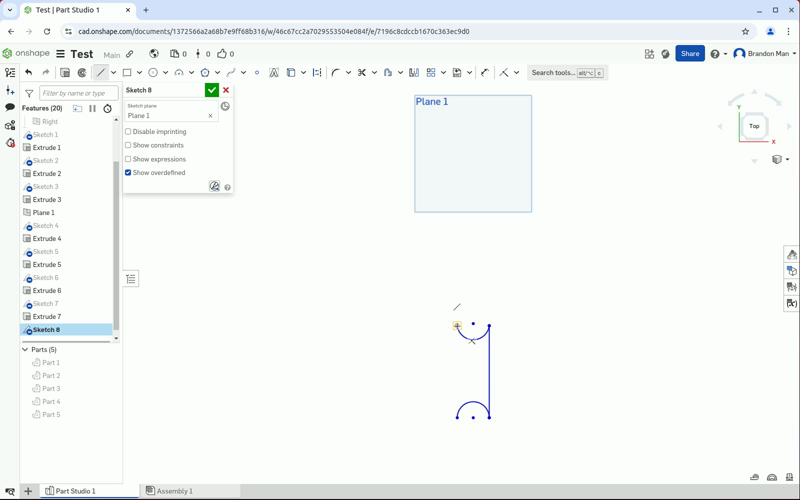
scroll(-6)
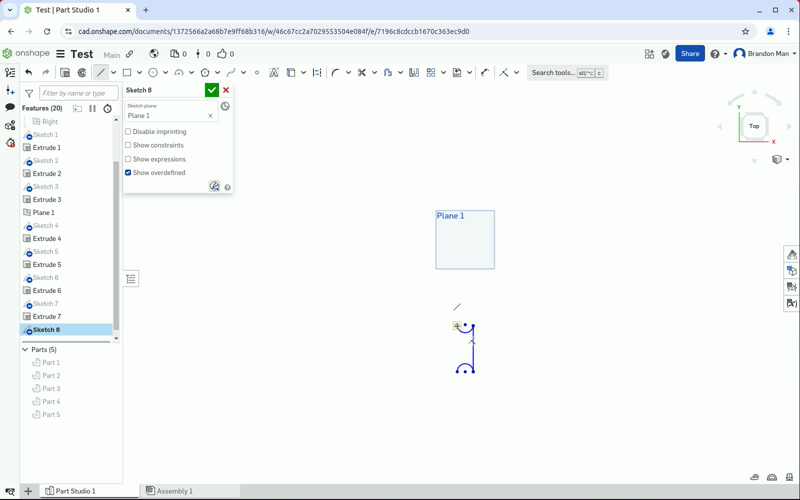
scroll(-6)
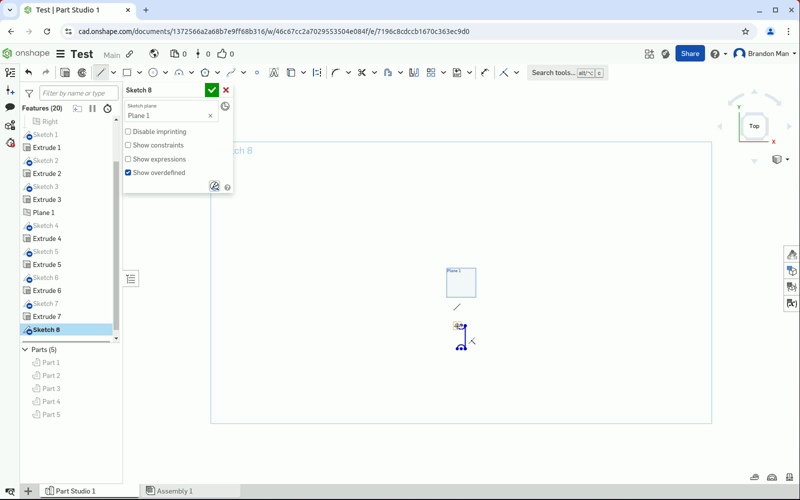
mouse_move(487, 325)
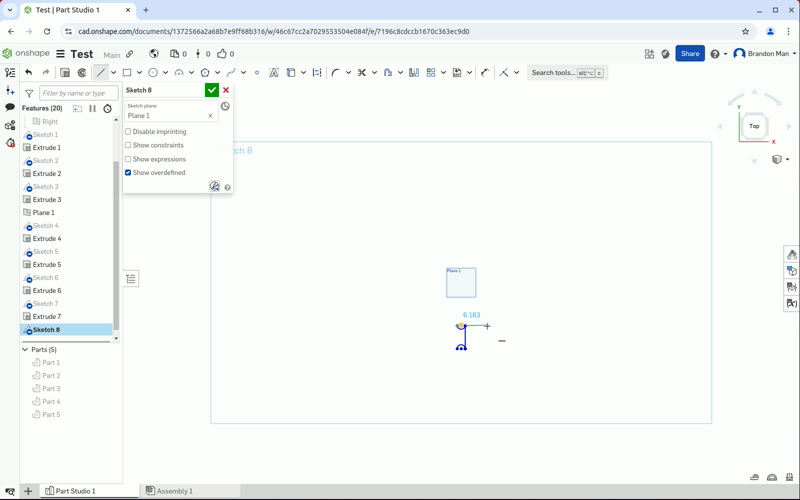
key_down(shift)
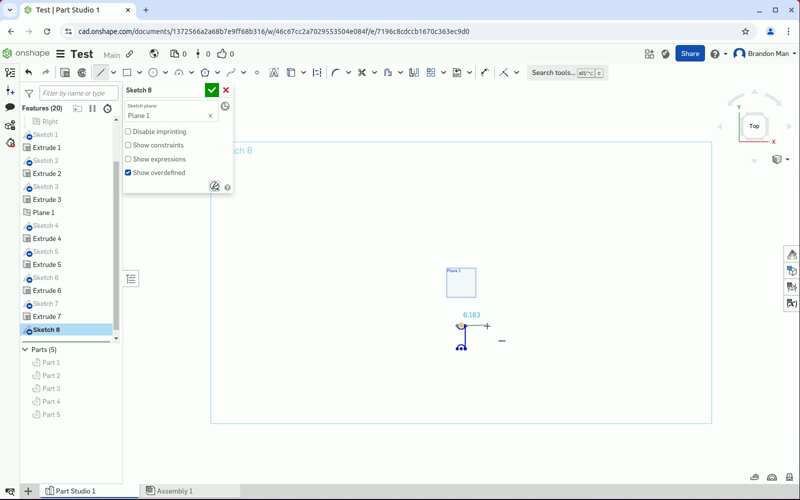
mouse_move(457, 348)
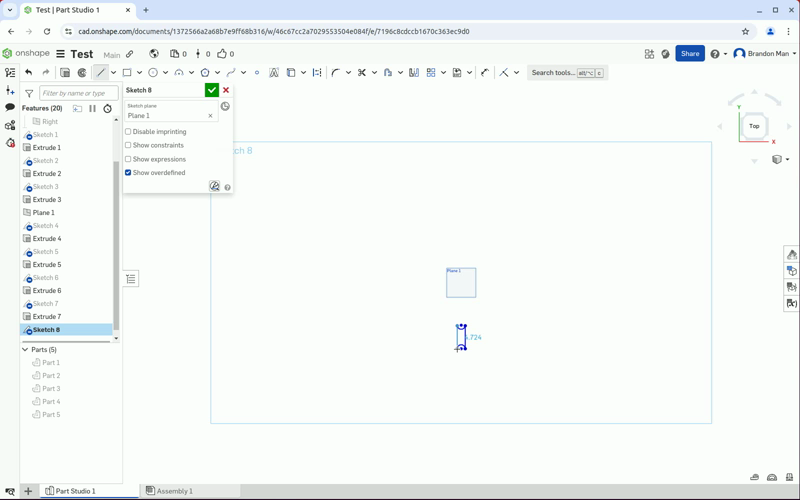
scroll(6)
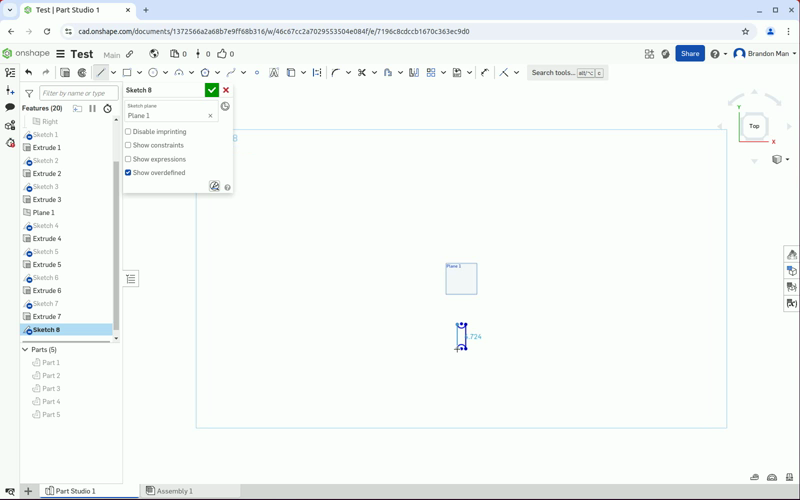
scroll(6)
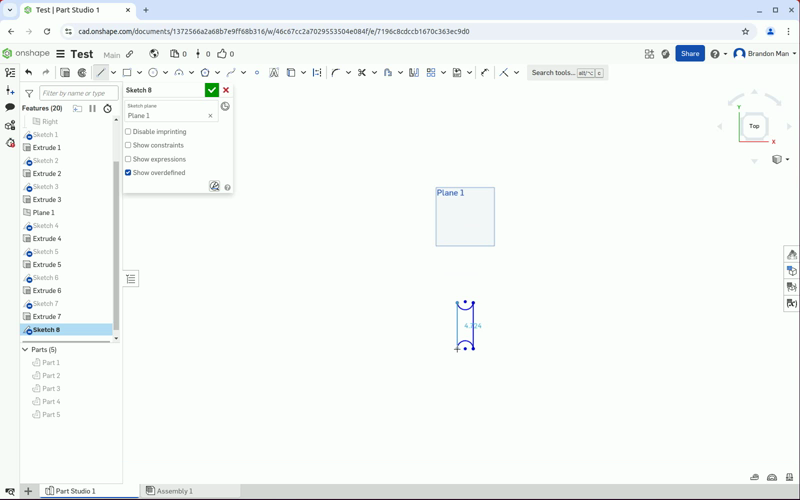
scroll(6)
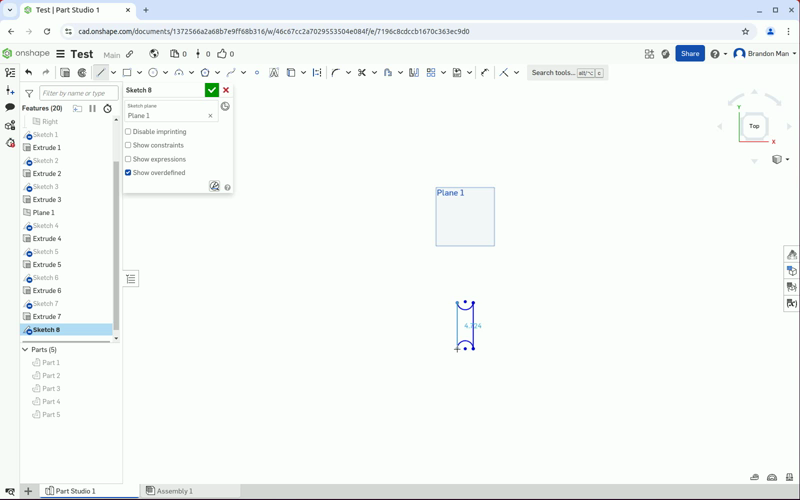
scroll(6)
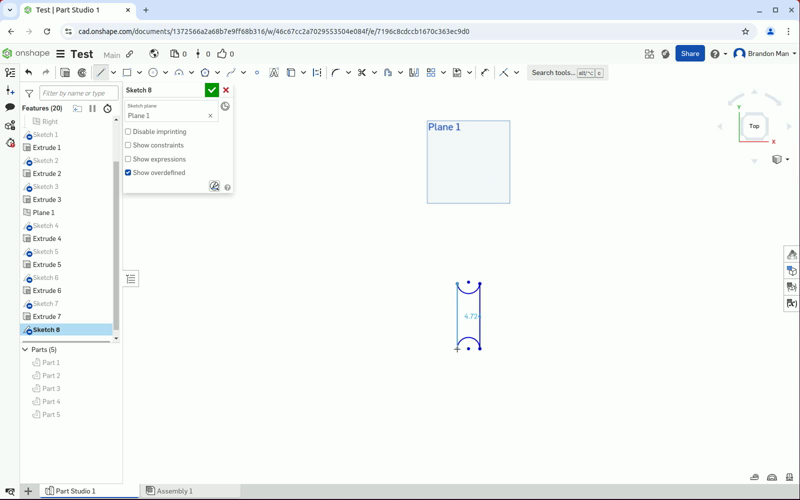
scroll(6)
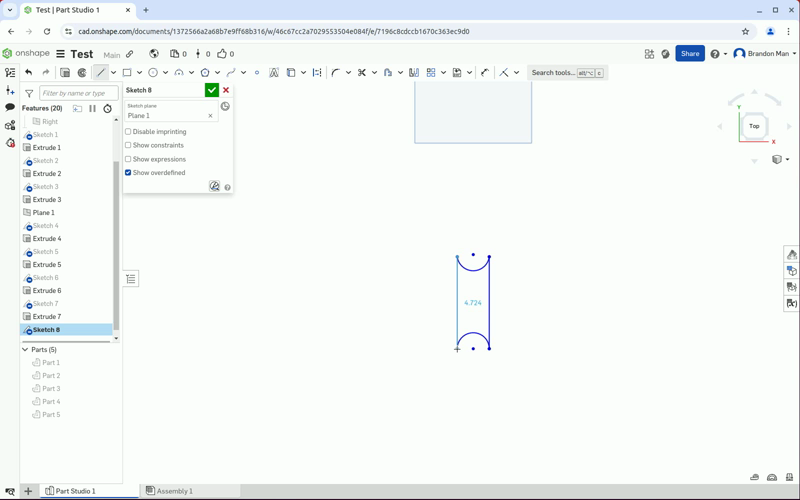
scroll(6)
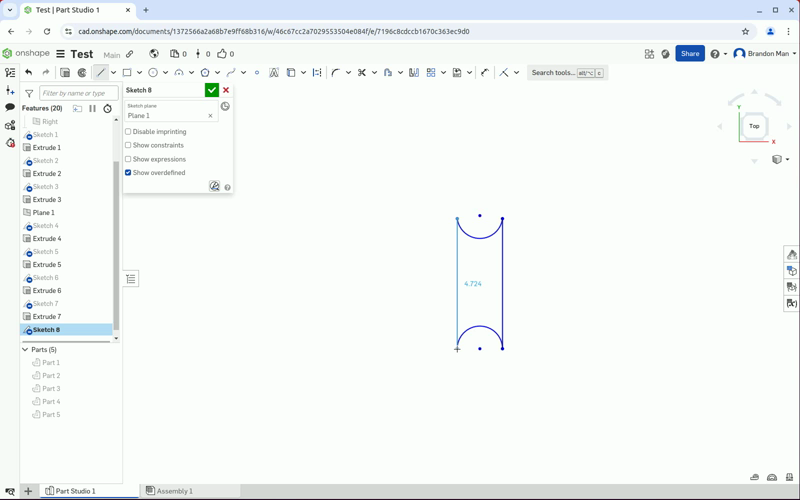
scroll(6)
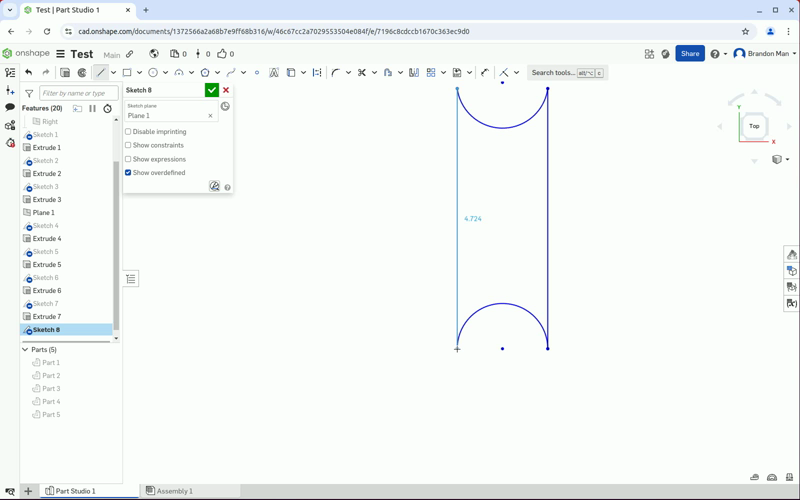
key_up(shift)
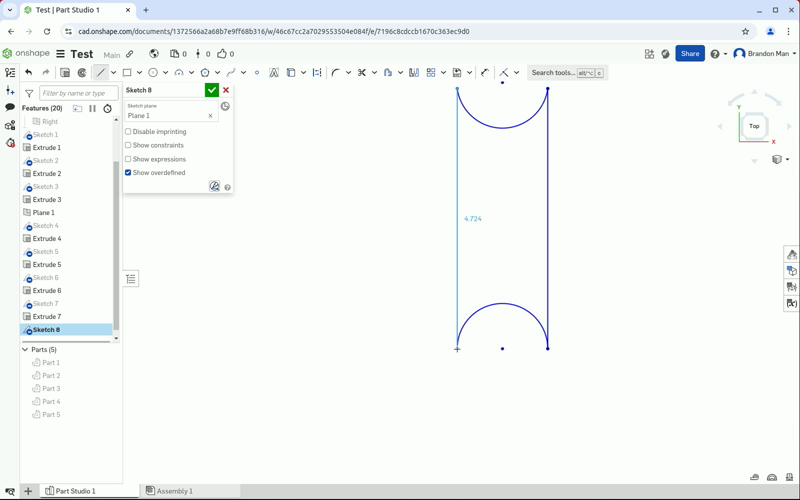
click(457, 348)
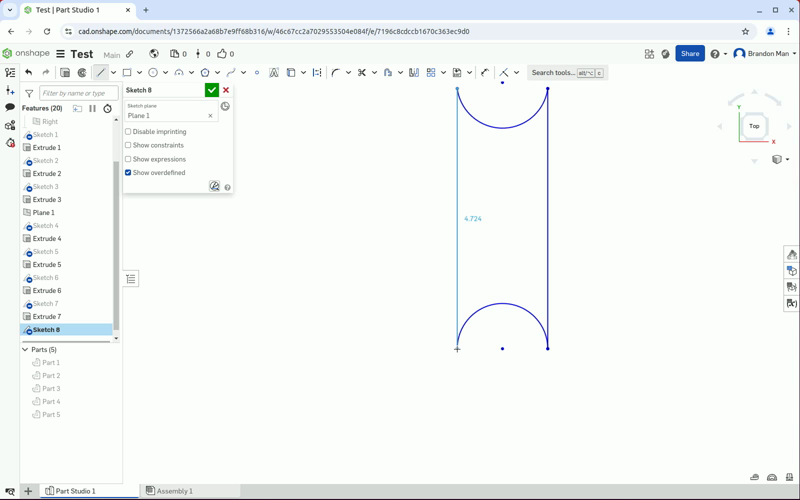
scroll(-6)
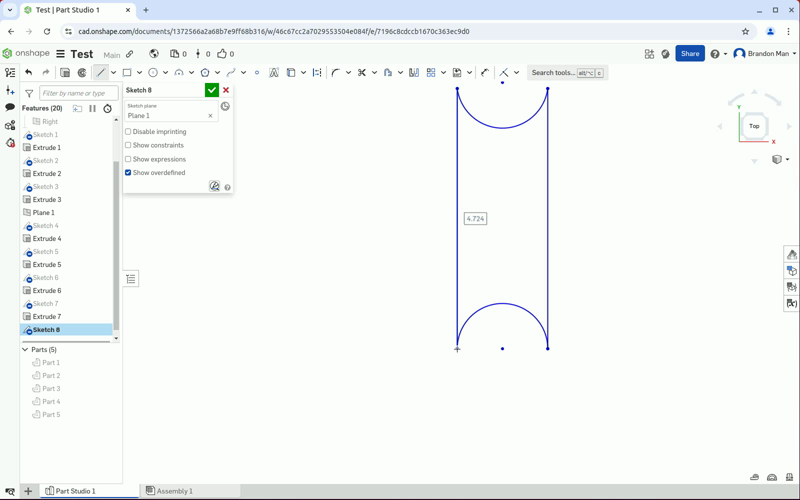
scroll(-6)
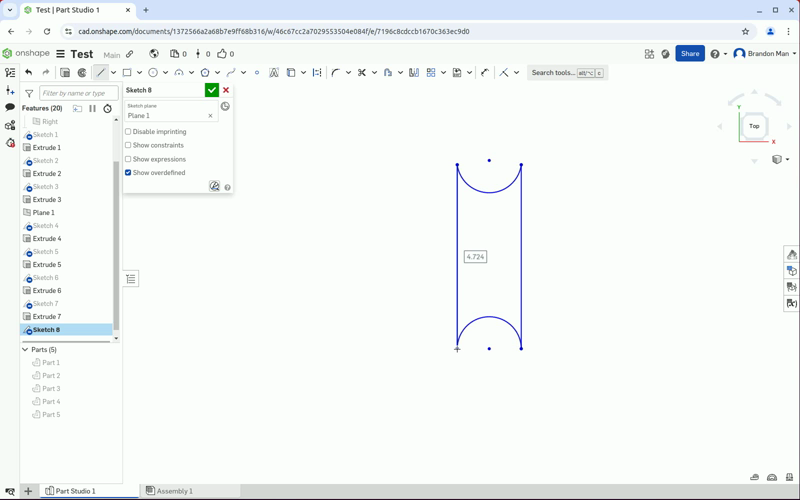
scroll(-6)
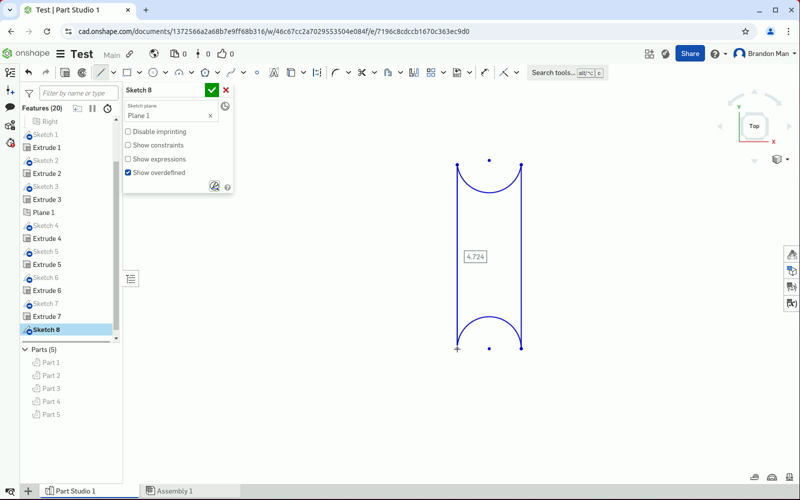
scroll(-6)
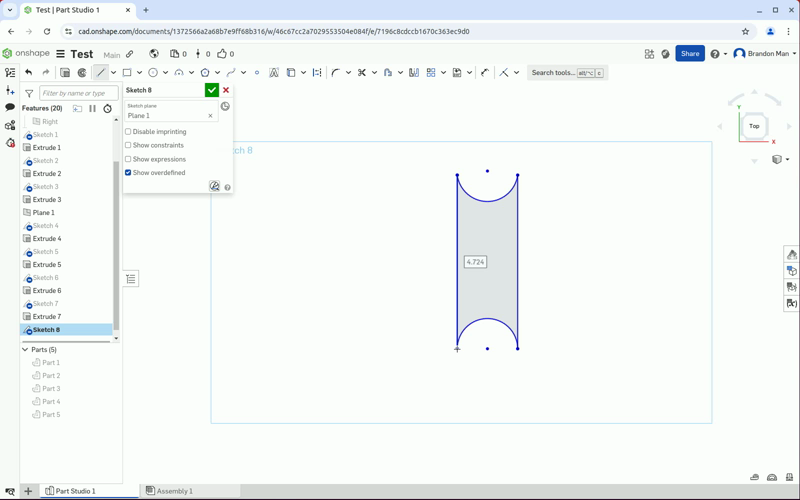
scroll(-6)
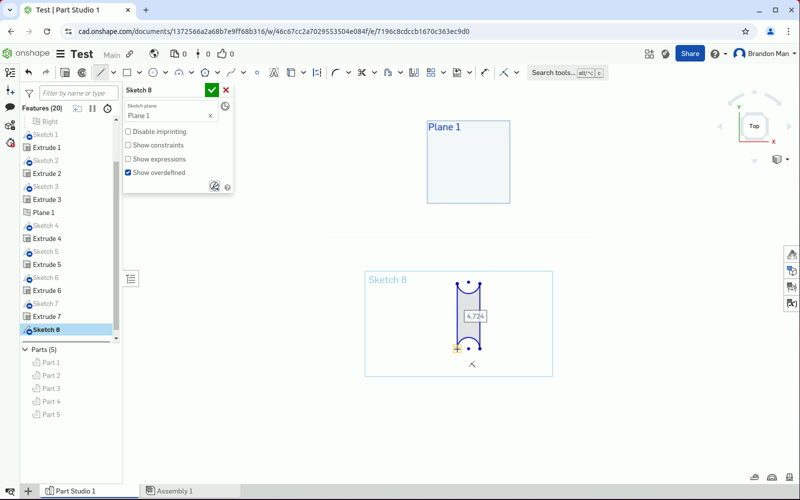
scroll(-6)
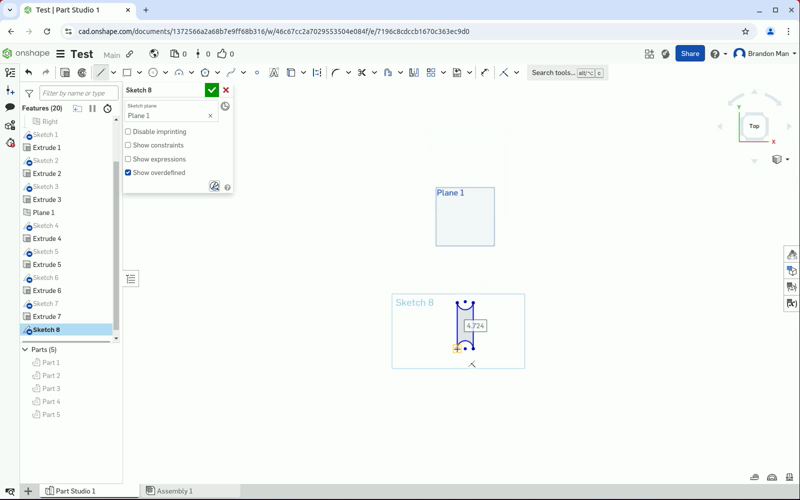
scroll(-6)
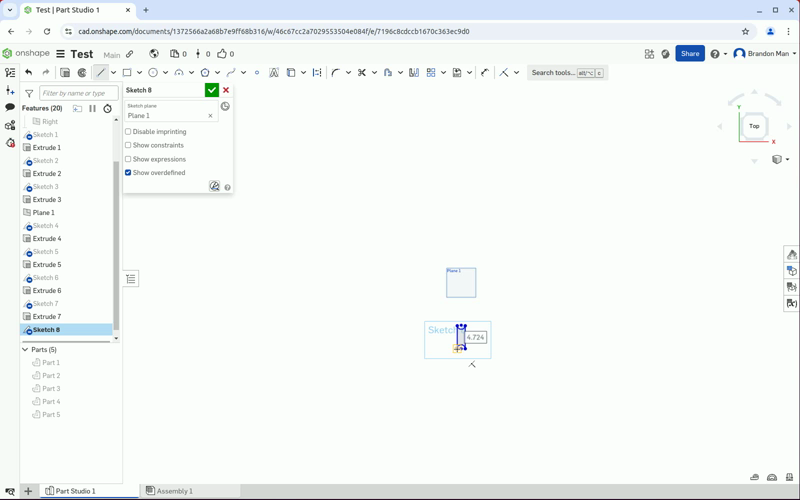
key(esc)
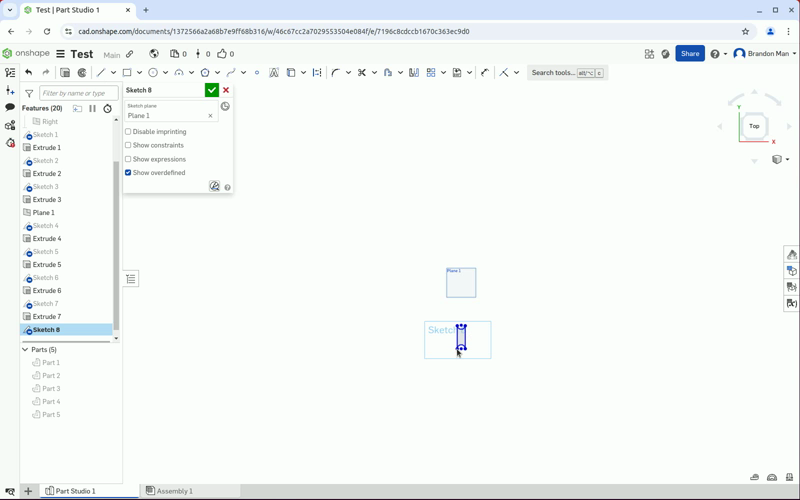
mouse_move(458, 338)
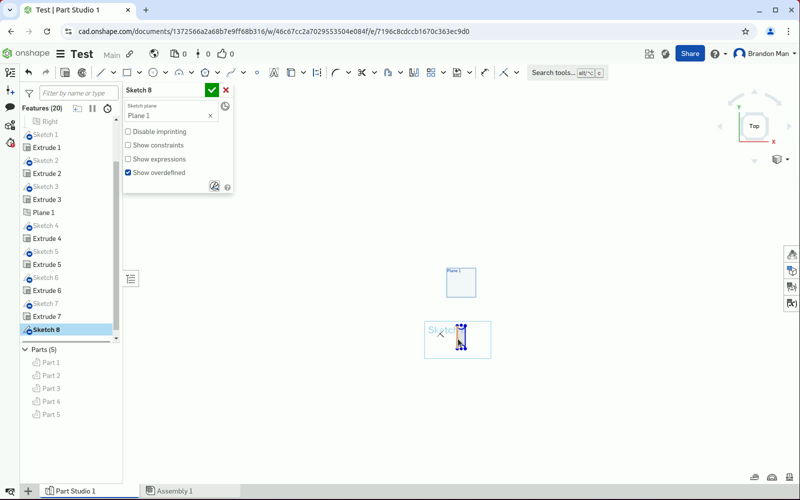
scroll(6)
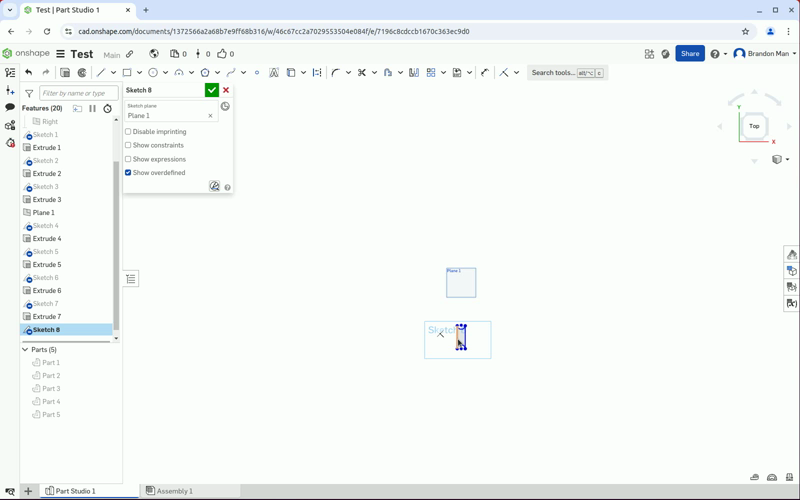
scroll(6)
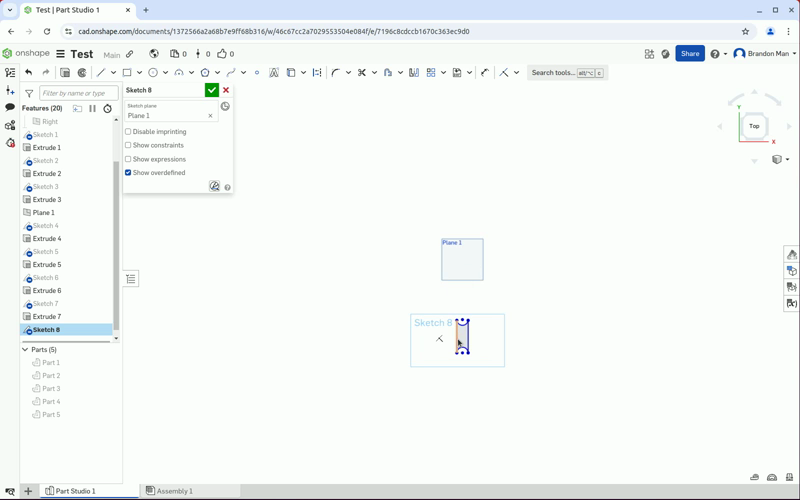
scroll(6)
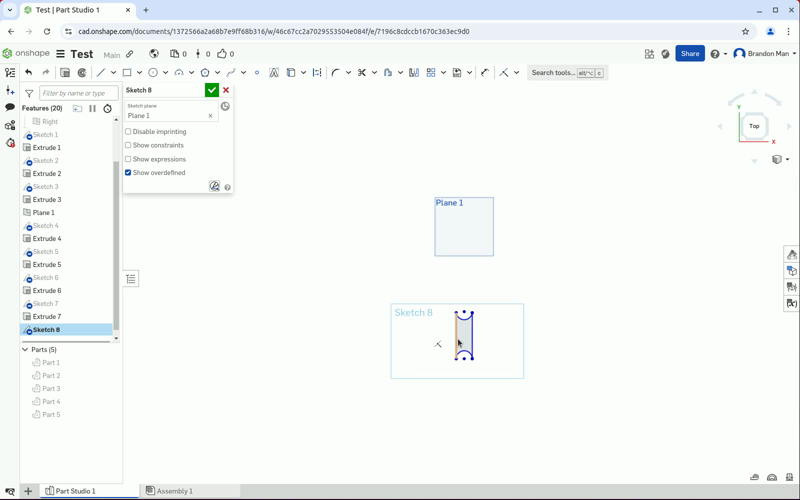
scroll(6)
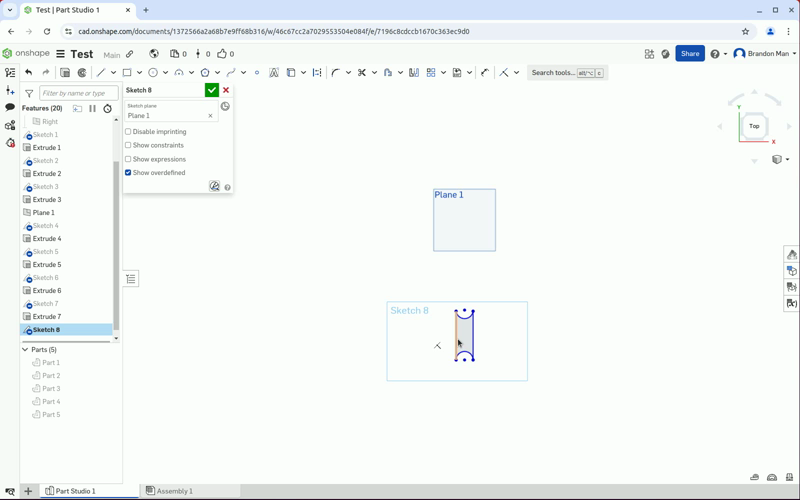
scroll(6)
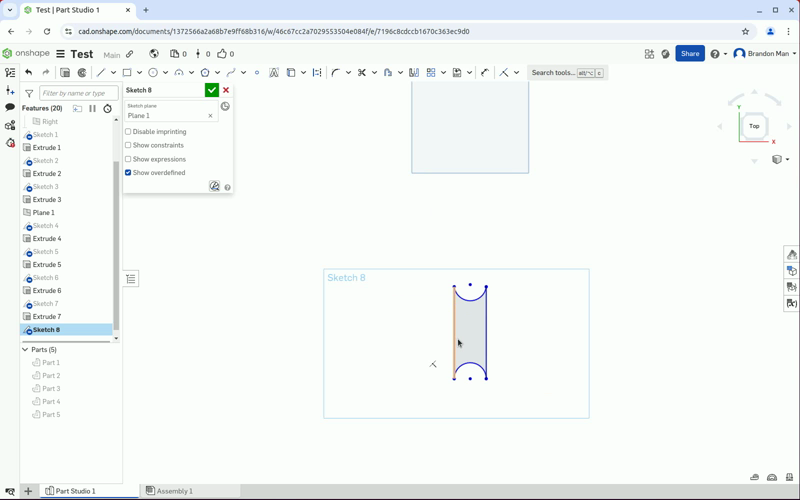
scroll(6)
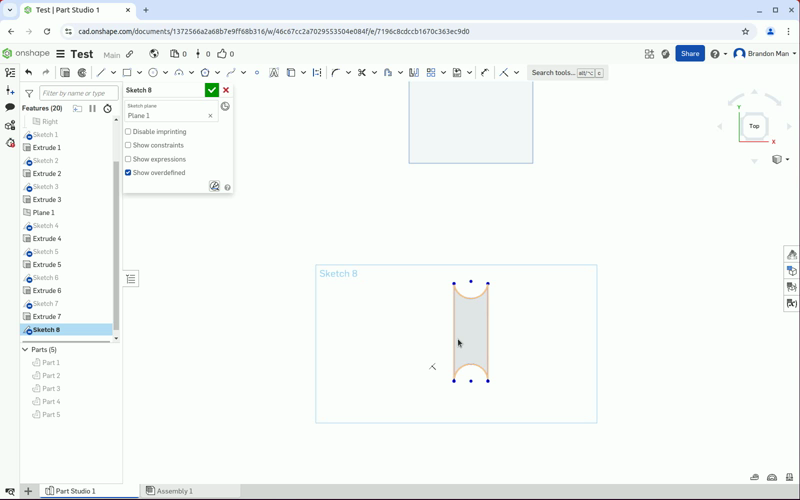
scroll(6)
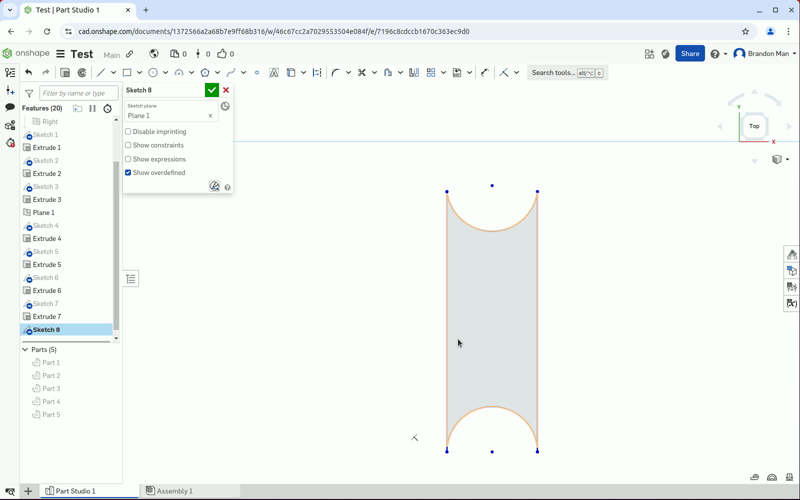
click(458, 338)
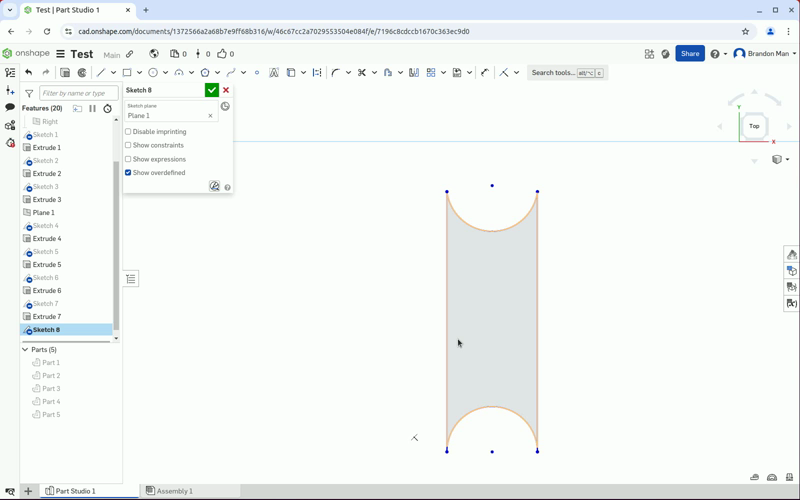
scroll(-6)
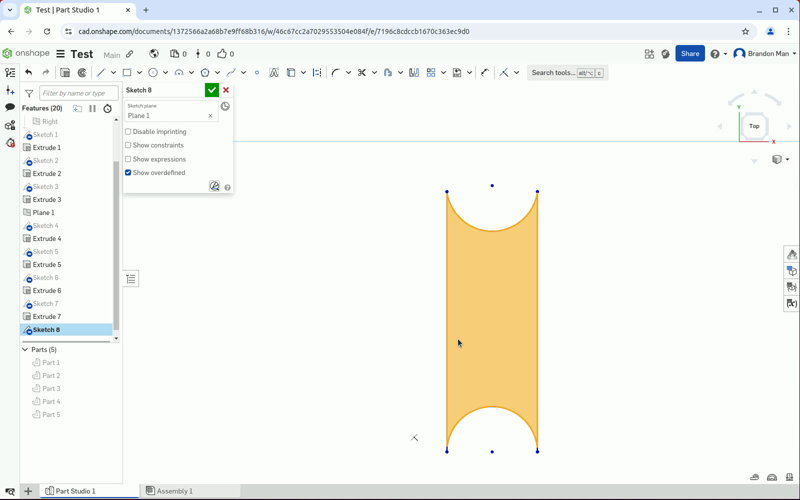
scroll(-6)
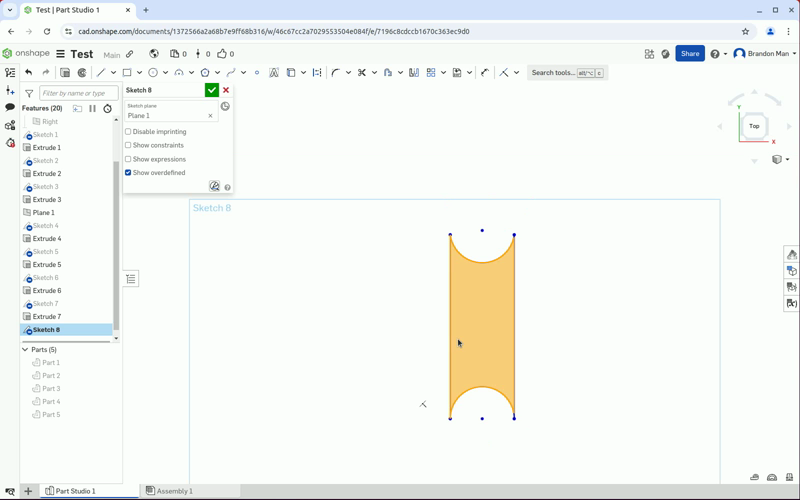
scroll(-6)
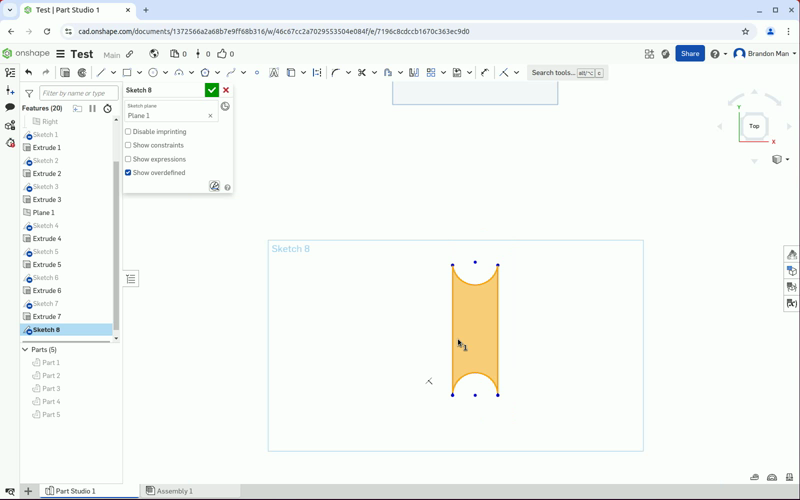
scroll(-6)
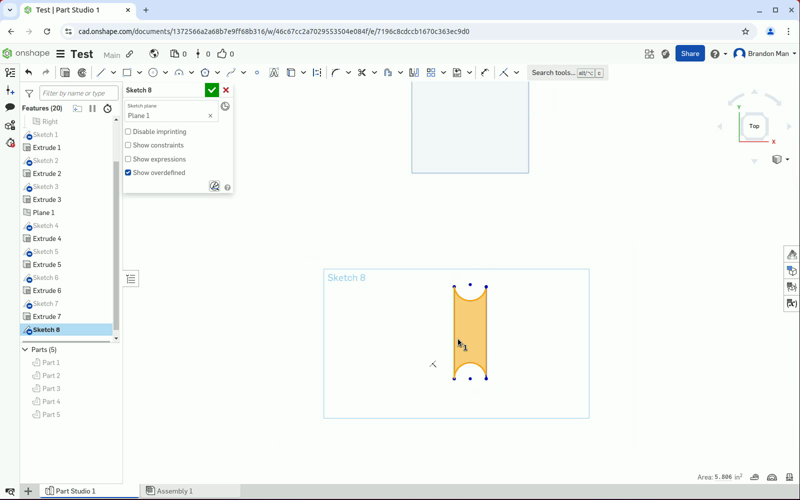
scroll(-6)
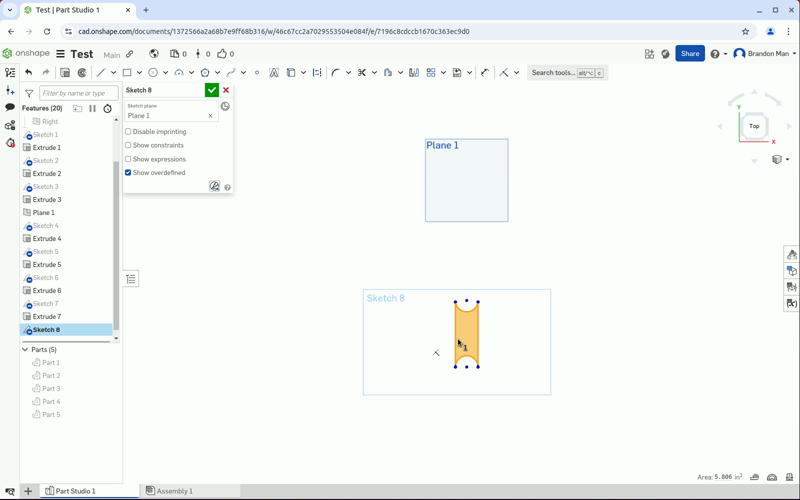
scroll(-6)
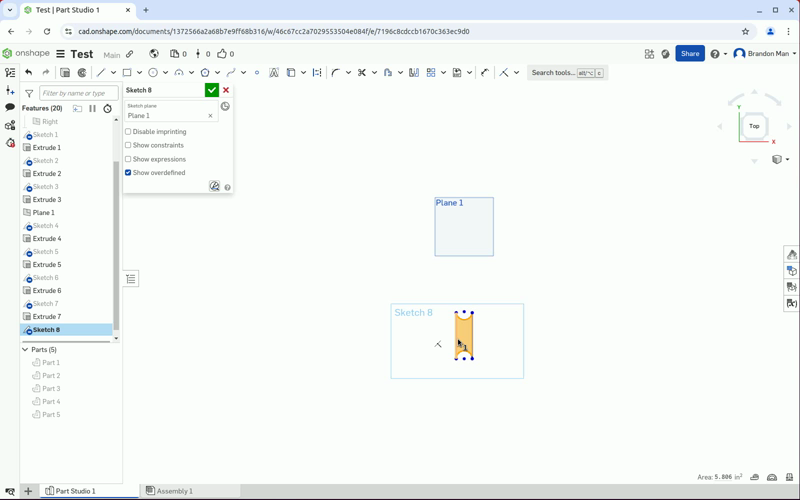
scroll(-6)
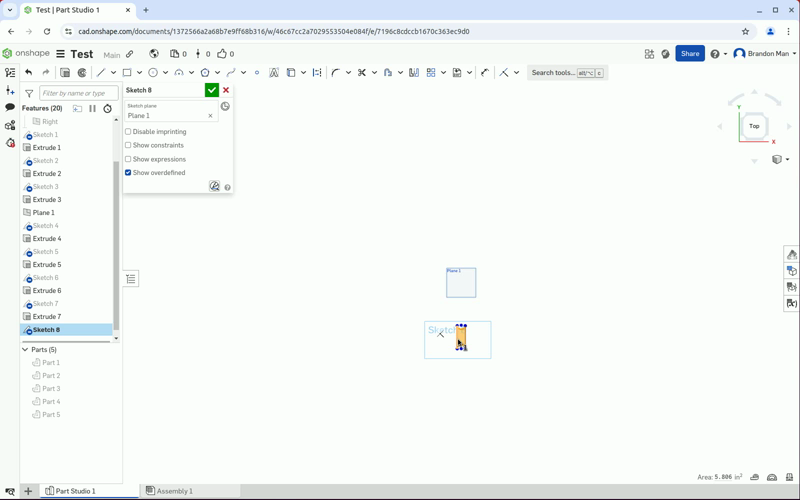
mouse_move(73, 352)
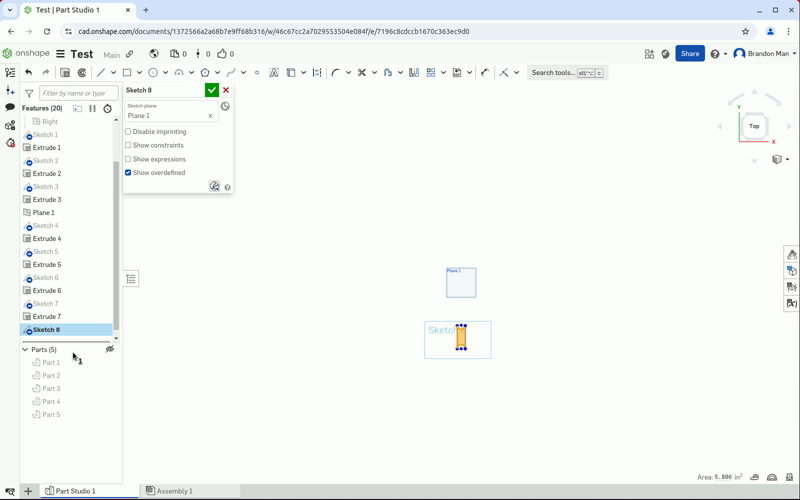
key(shift+y)
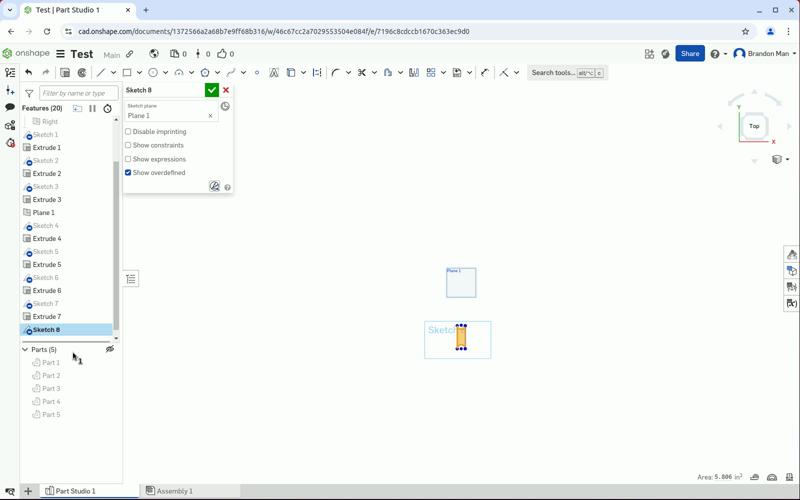
key(shift+e)
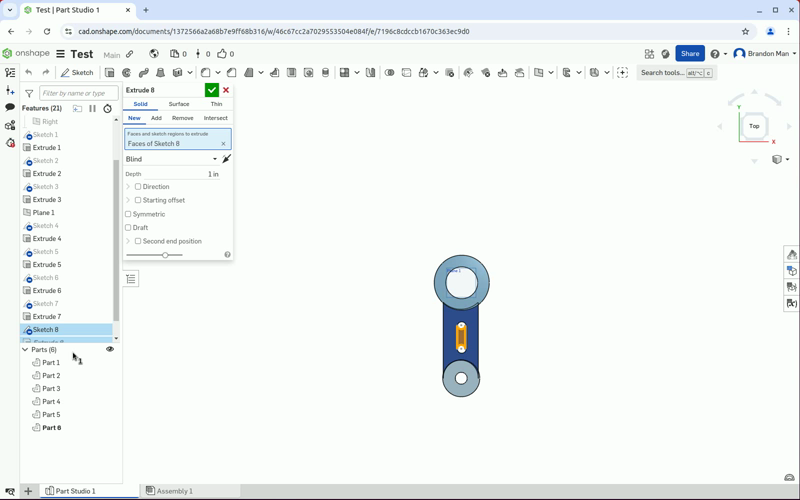
mouse_move(143, 106)
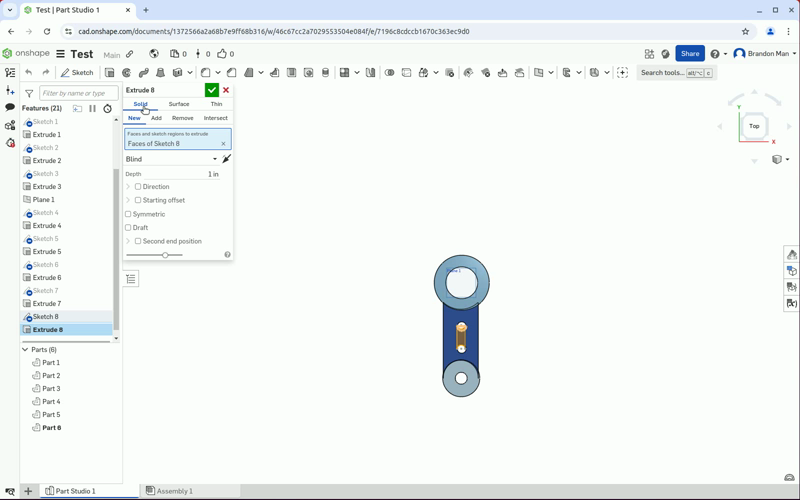
click(143, 106)
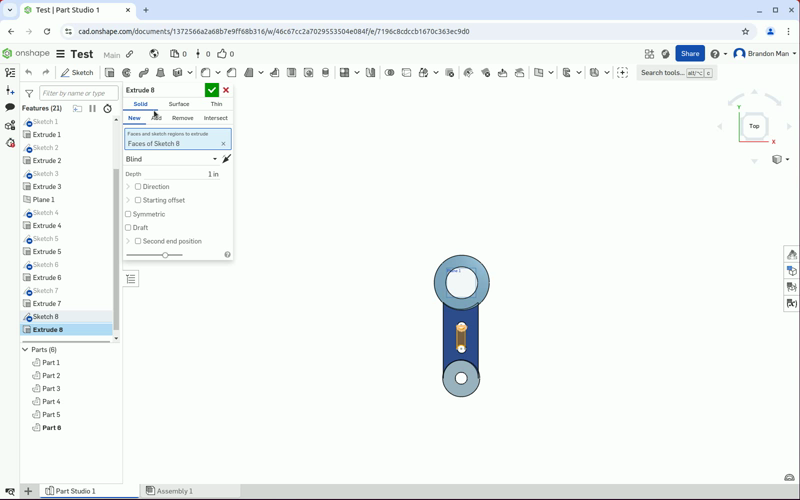
mouse_move(186, 120)
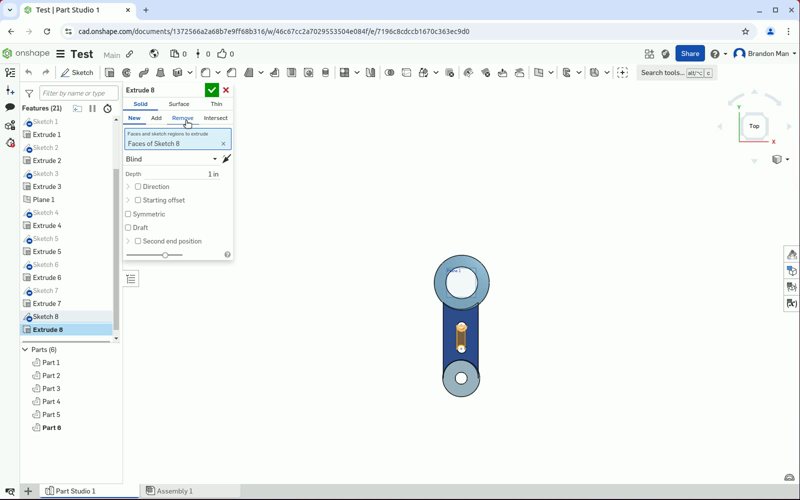
click(186, 120)
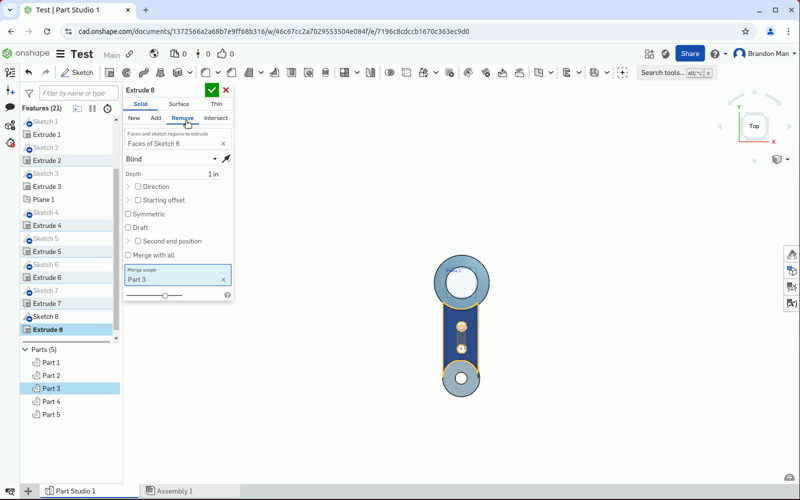
key(tab, 4)
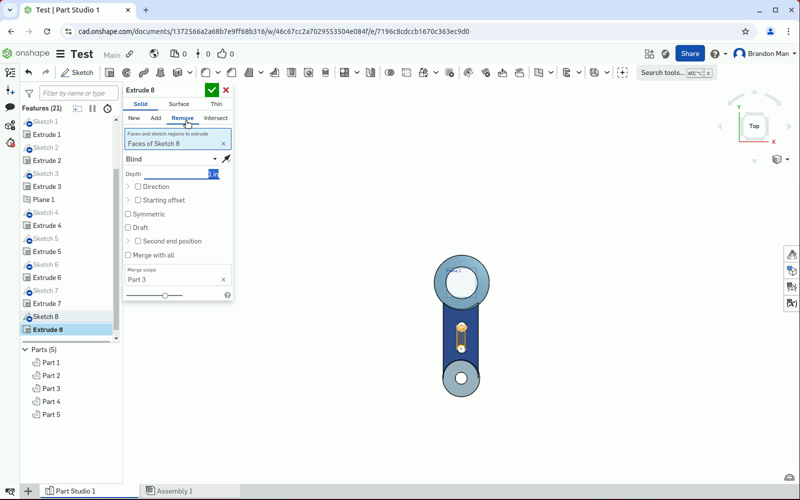
text(22.386)
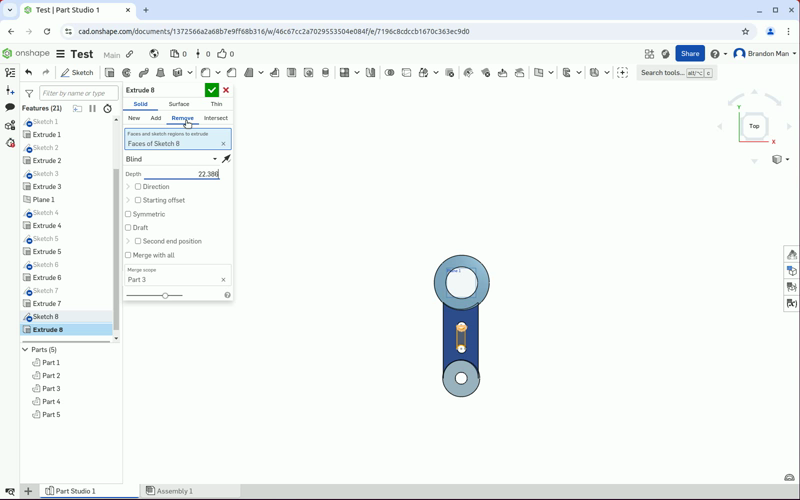
key(tab, 6)
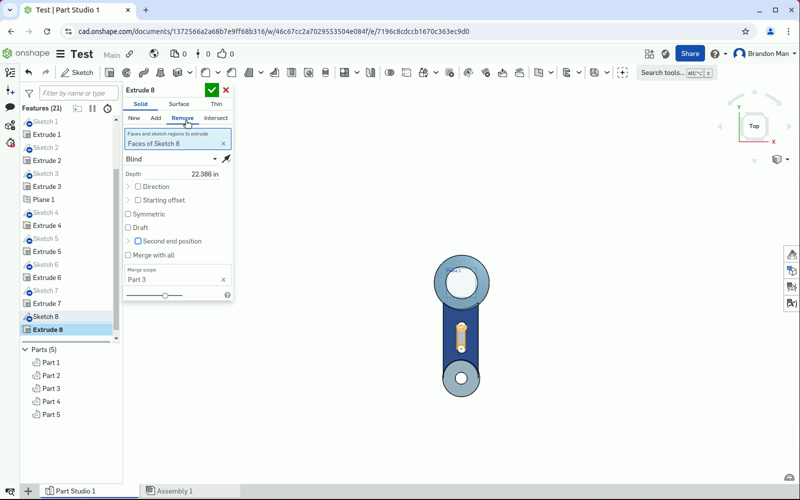
key(space)
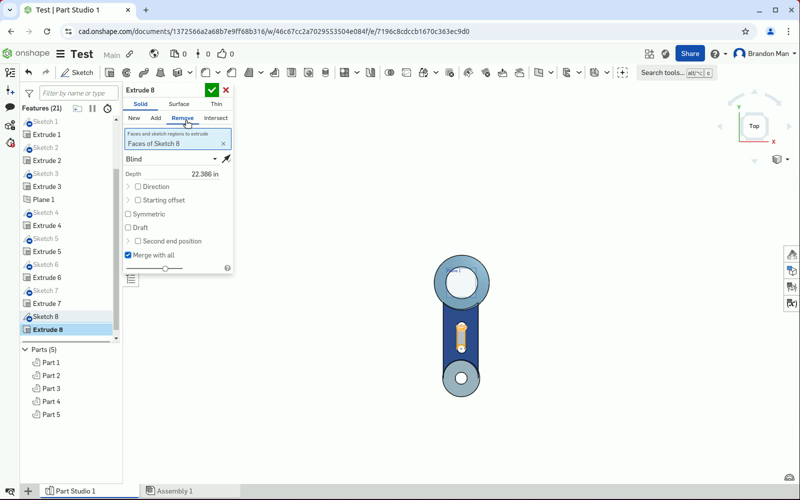
key(enter)
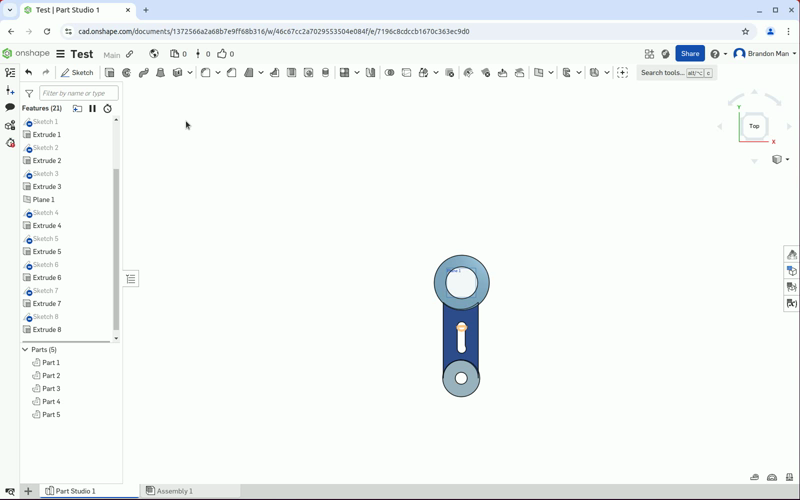
key(shift+h)
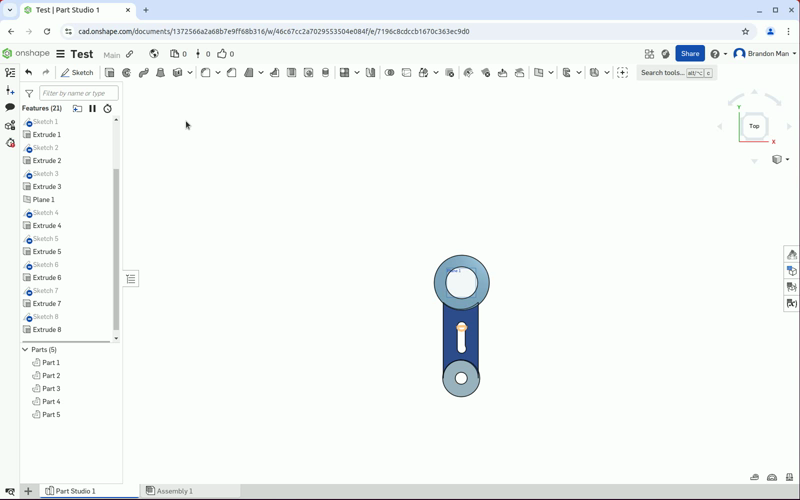
key(shift+h)
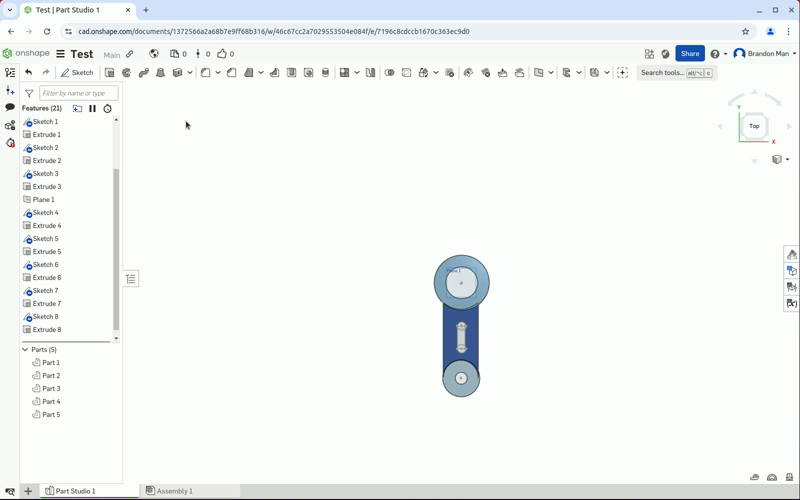
key(shift+7)
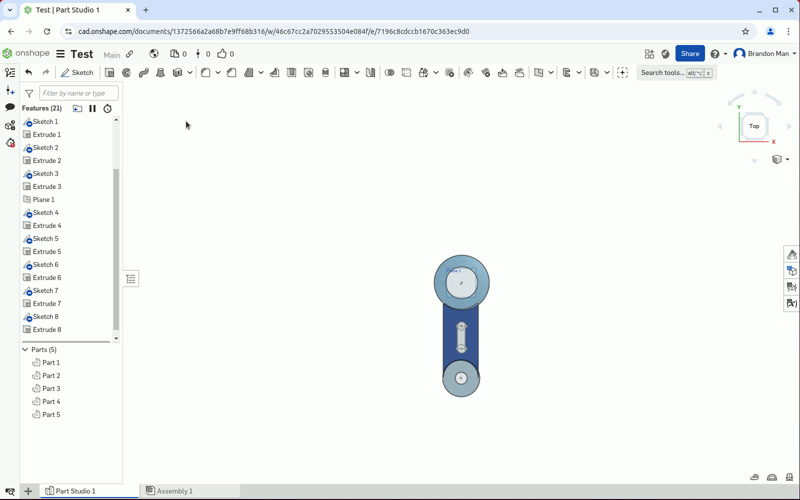
key(up, 3)
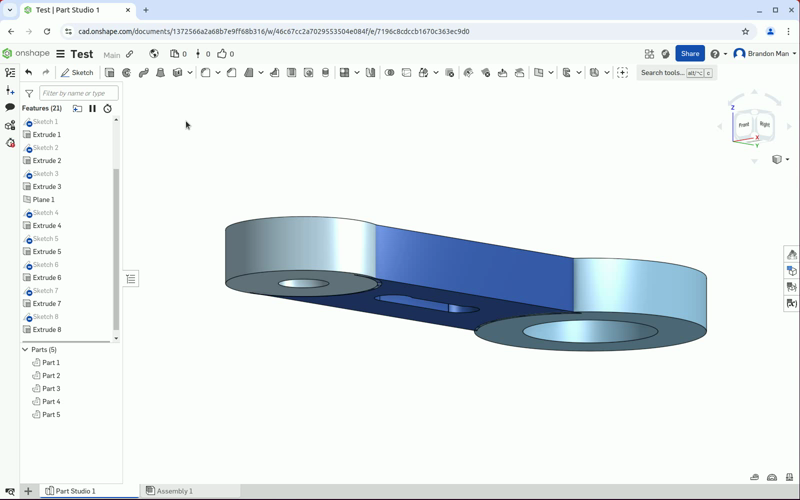
key(left, 3)
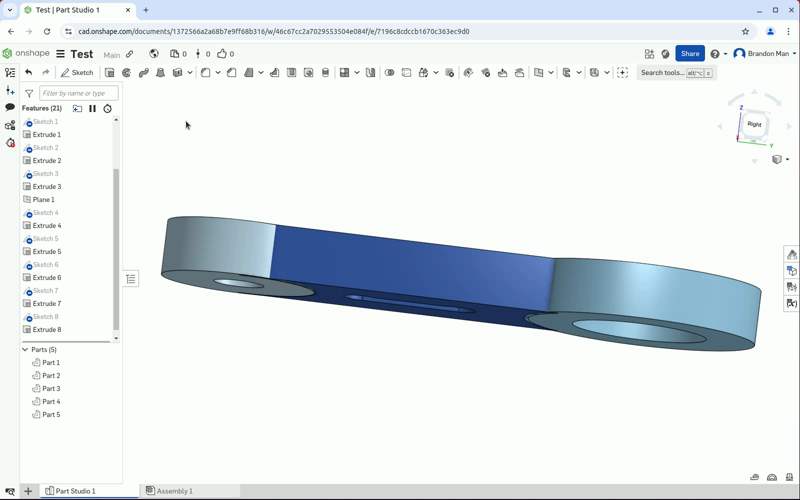
key(right, 3)
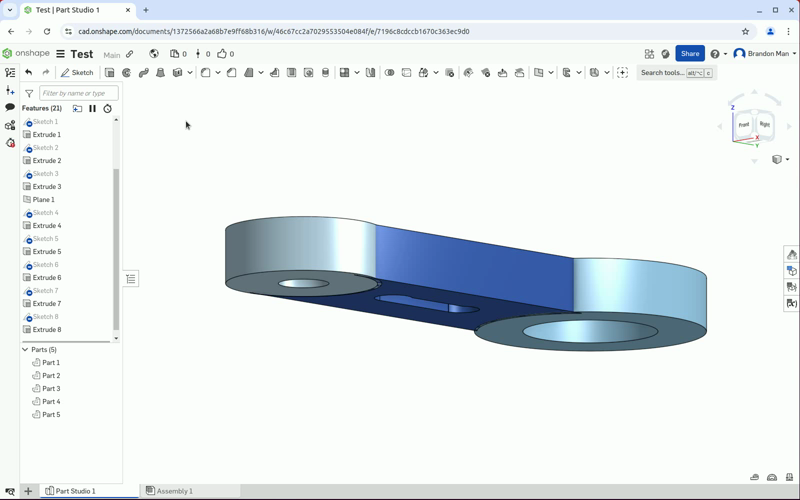
key(down, 3)
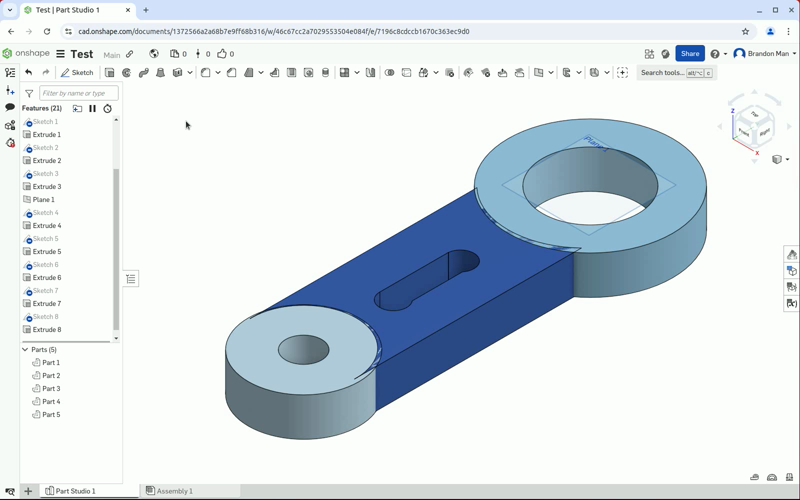
mouse_move(69, 124)
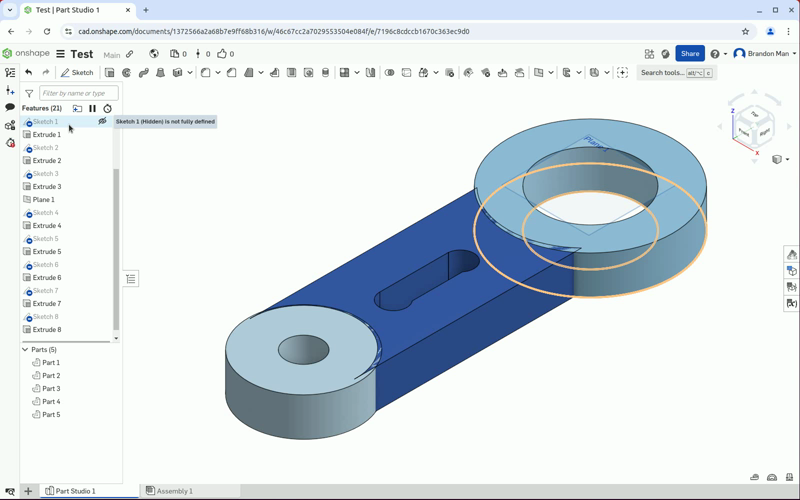
click(69, 124)